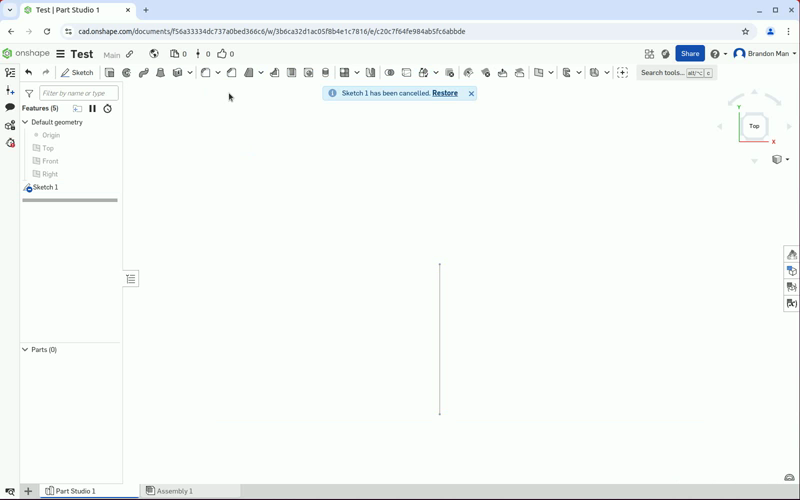
key(shift+h)
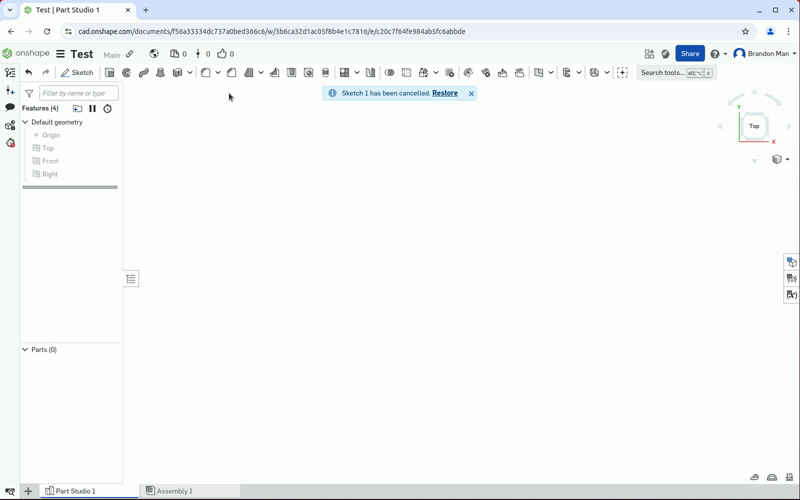
mouse_move(73, 352)
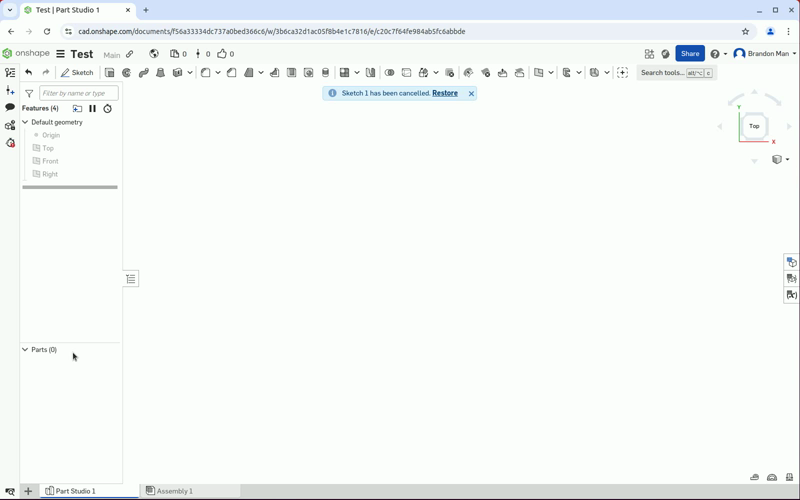
key(y)
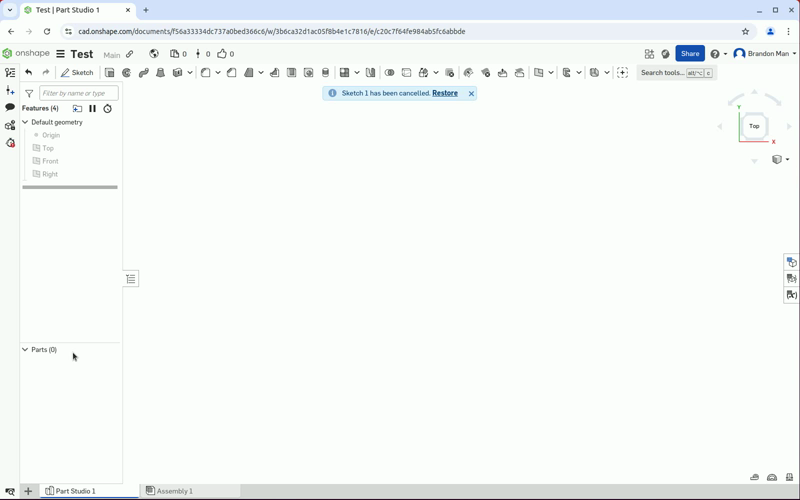
key(shift+p)
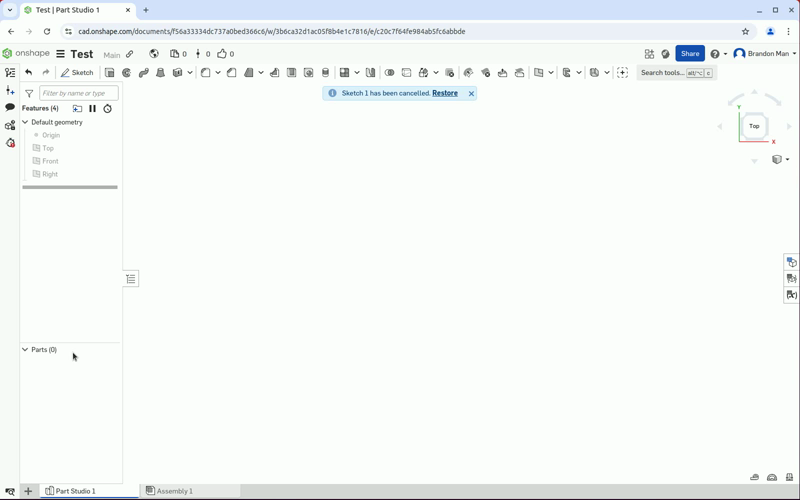
key(space)
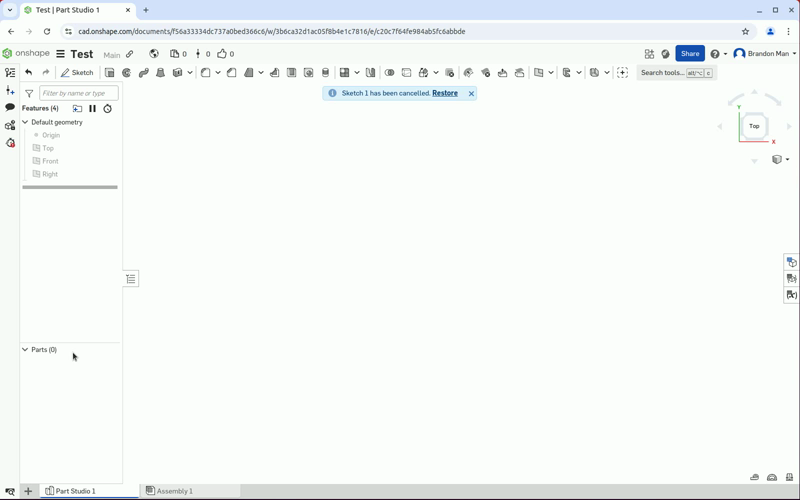
key_down(shift)
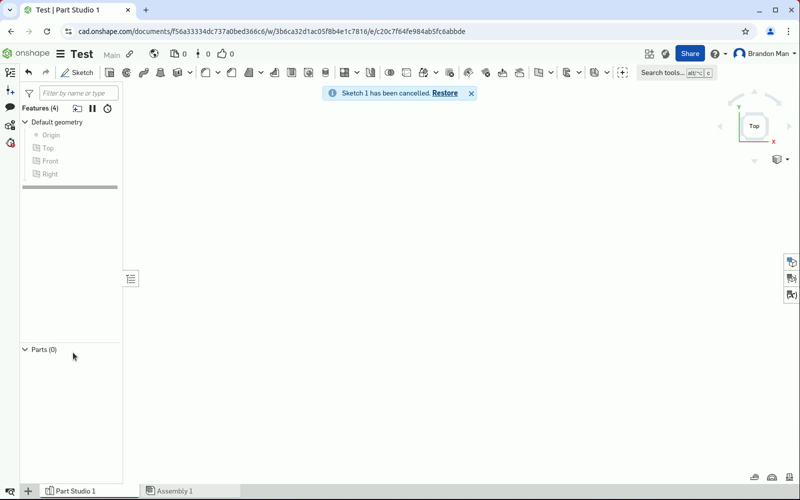
key(up)
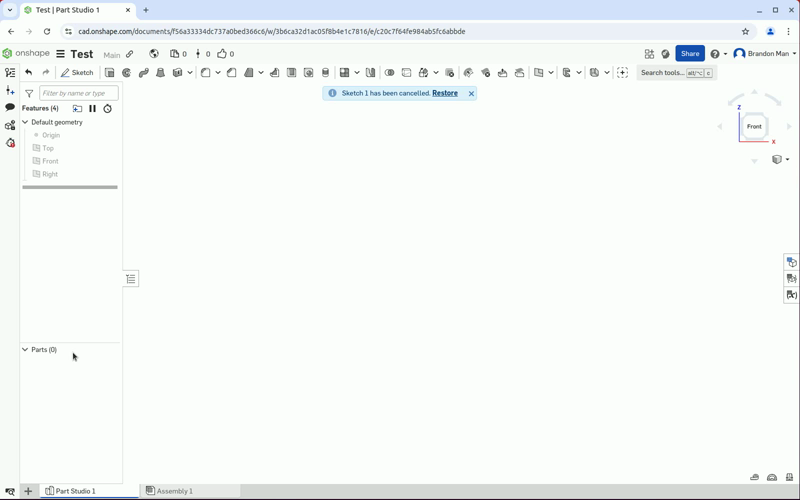
key_up(shift)
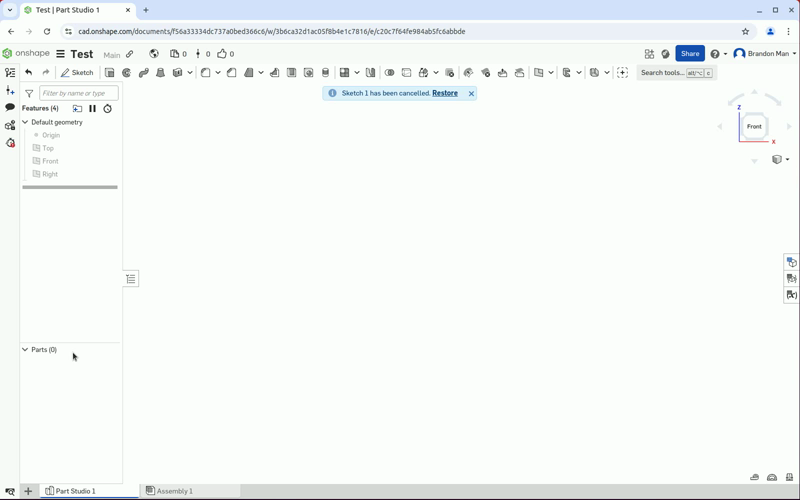
mouse_move(73, 352)
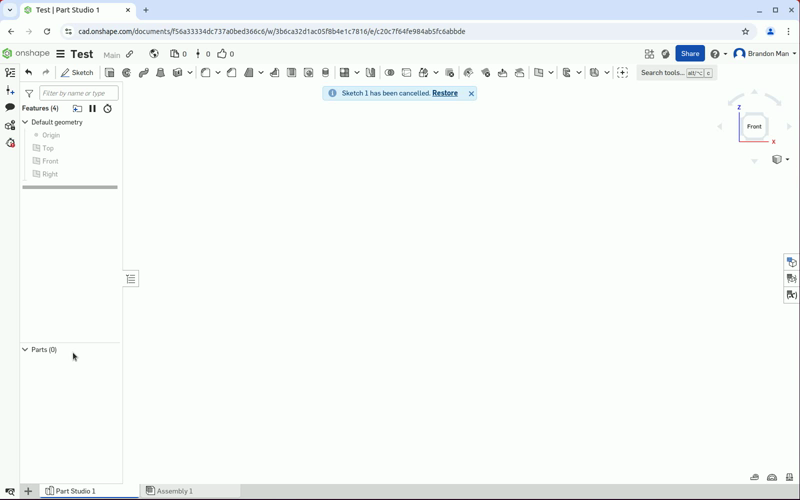
key(shift+y)
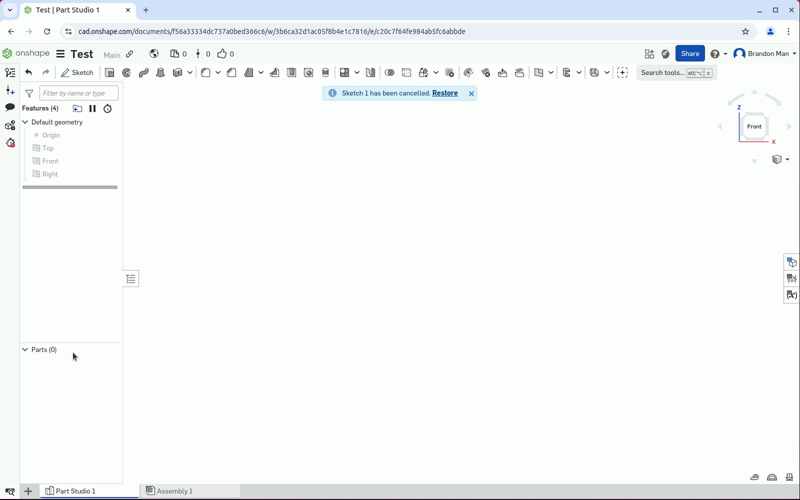
key(shift+s)
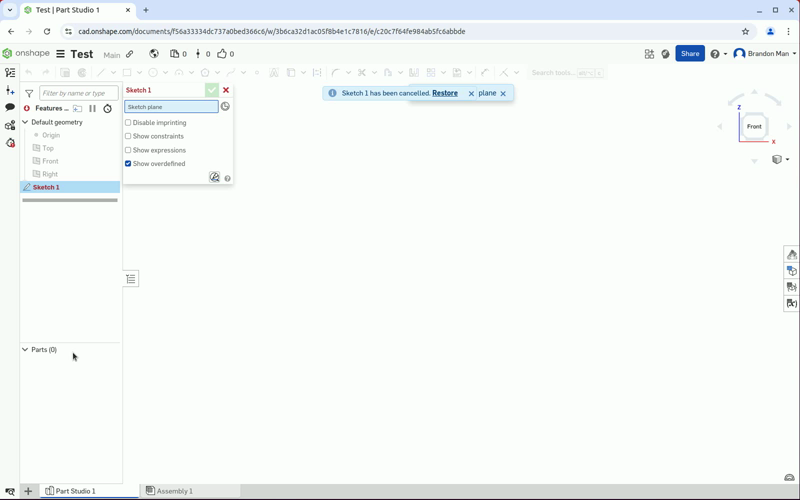
mouse_move(73, 163)
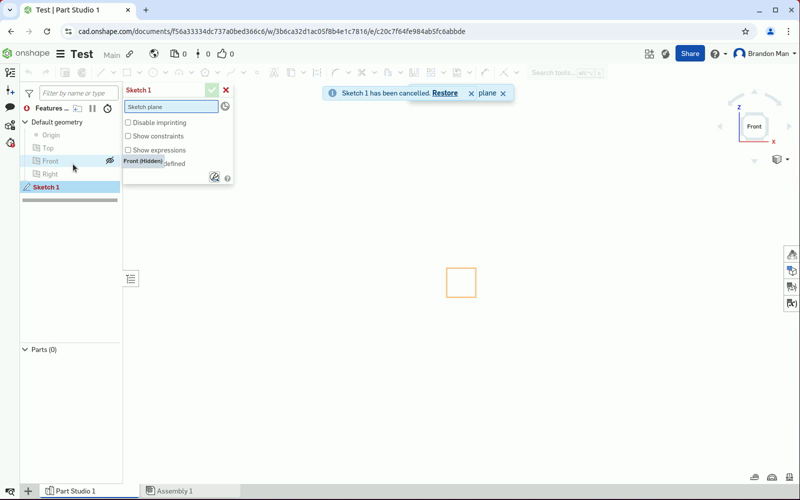
click(73, 163)
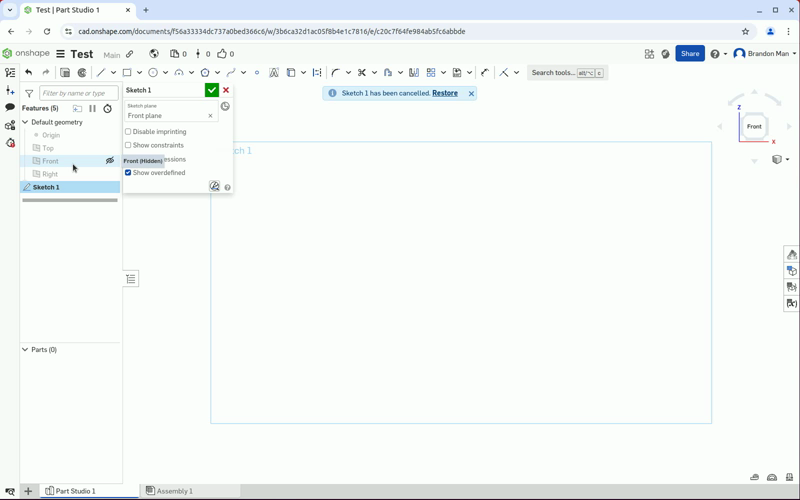
mouse_move(73, 352)
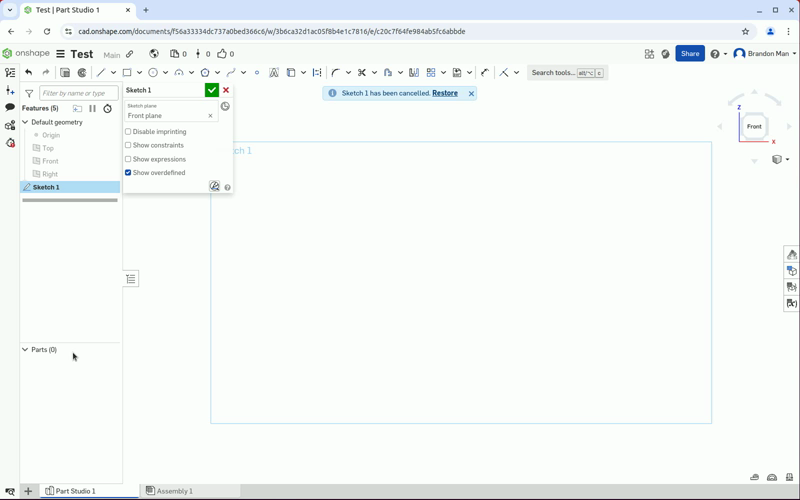
key(y)
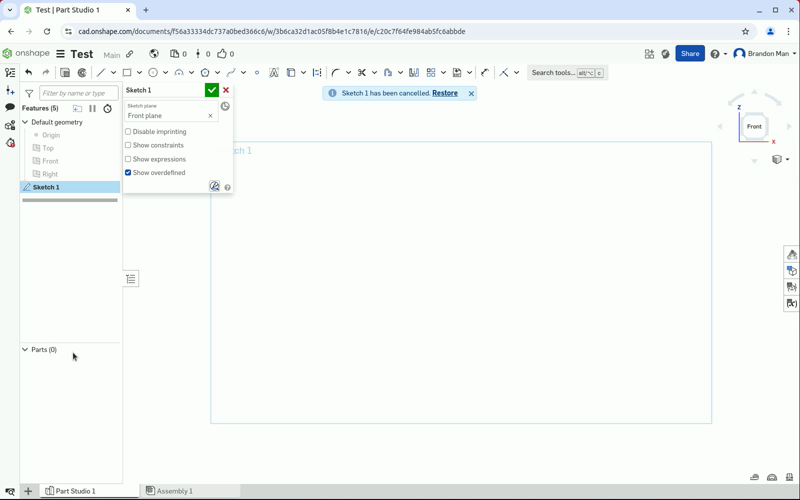
key(l)
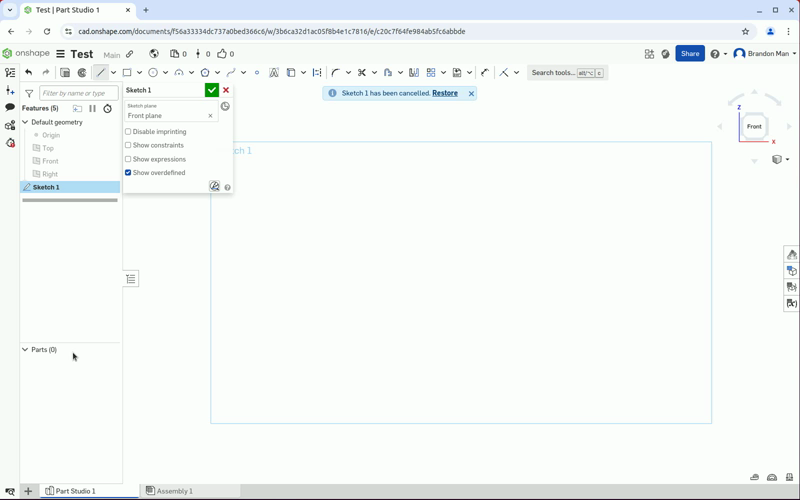
key_down(shift)
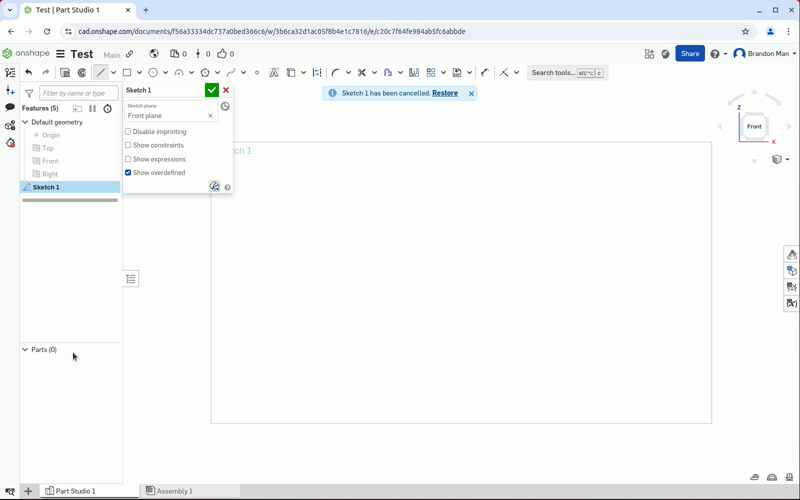
mouse_move(460, 282)
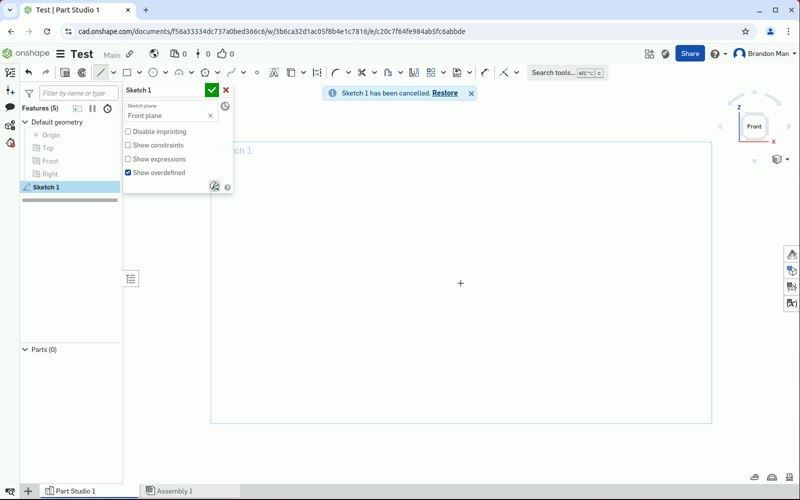
click(460, 282)
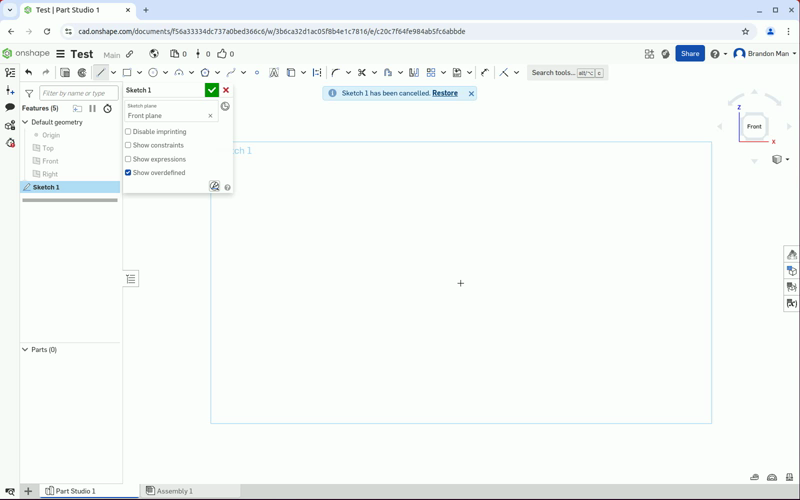
key_up(shift)
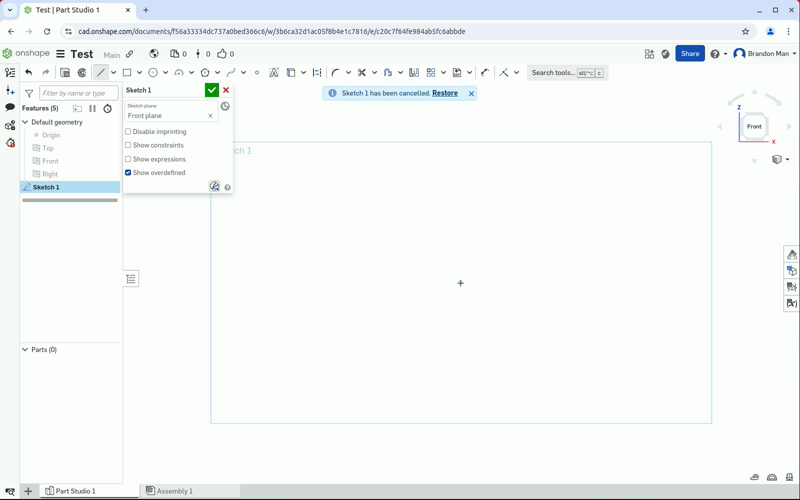
key_down(shift)
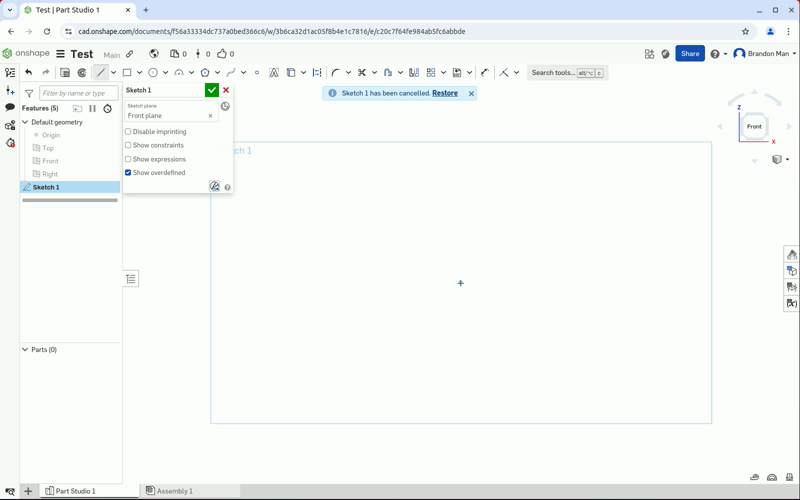
mouse_move(573, 282)
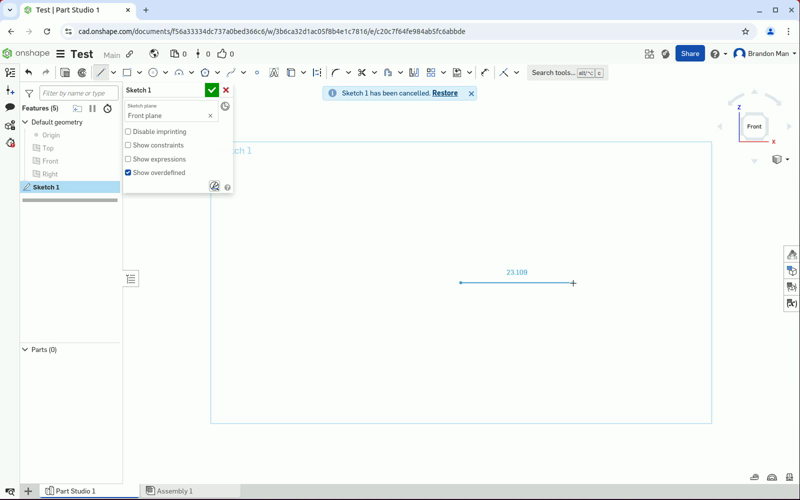
click(573, 282)
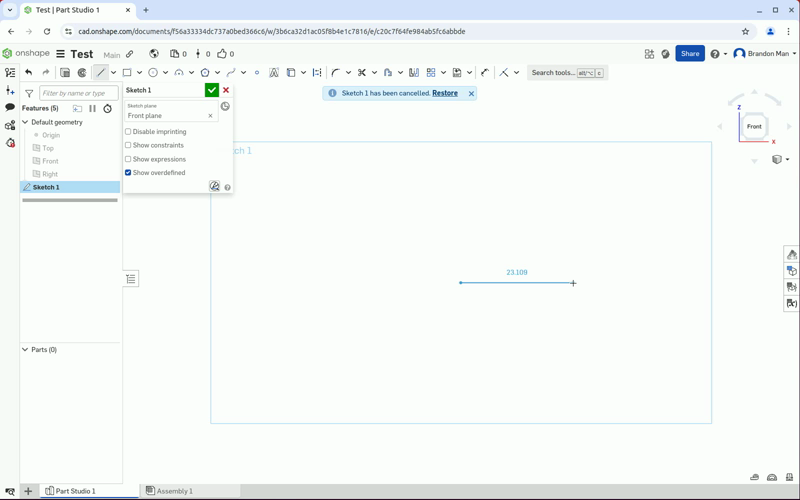
key_up(shift)
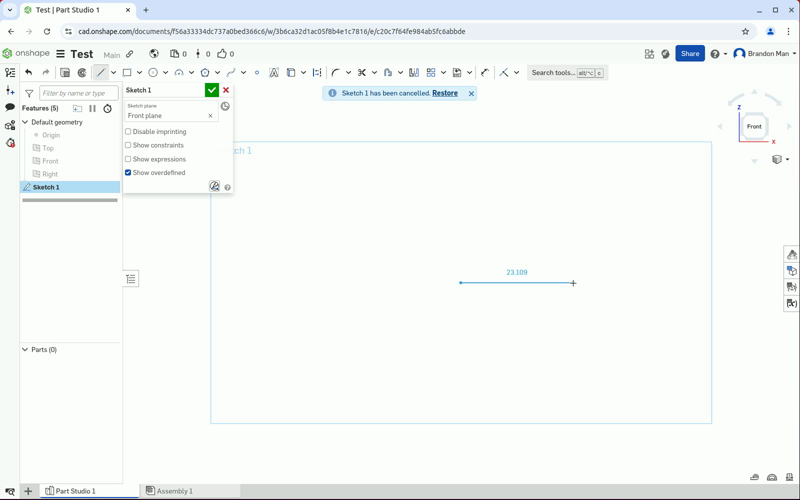
key_down(shift)
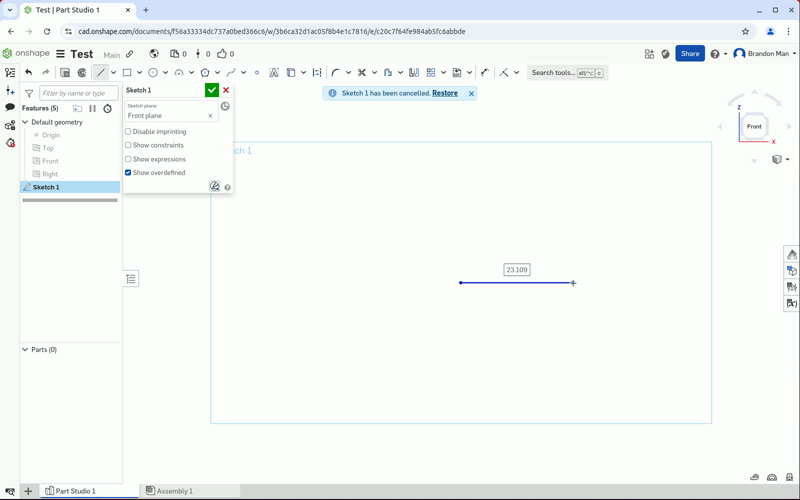
mouse_move(589, 282)
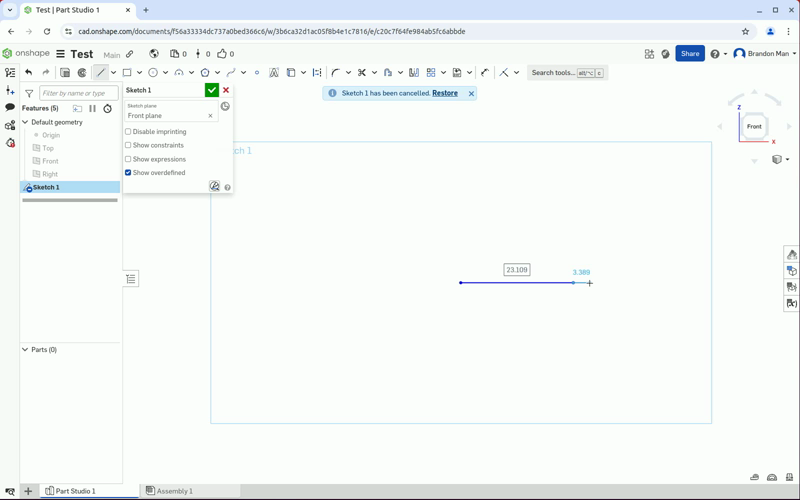
mouse_move(573, 226)
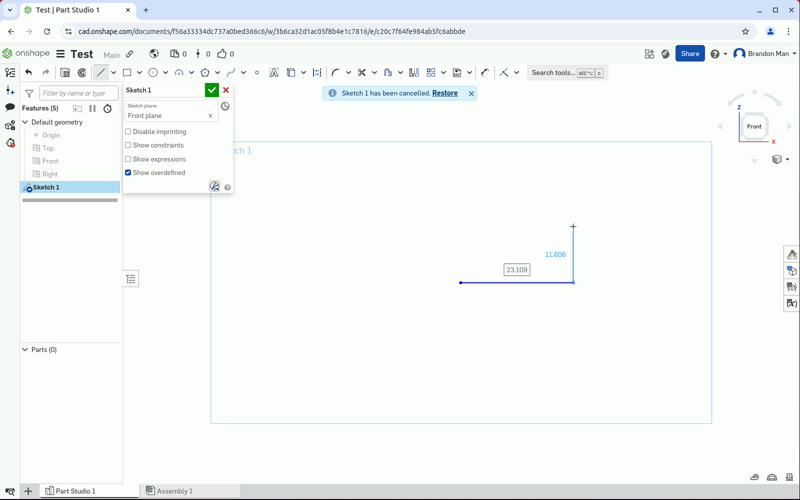
click(573, 226)
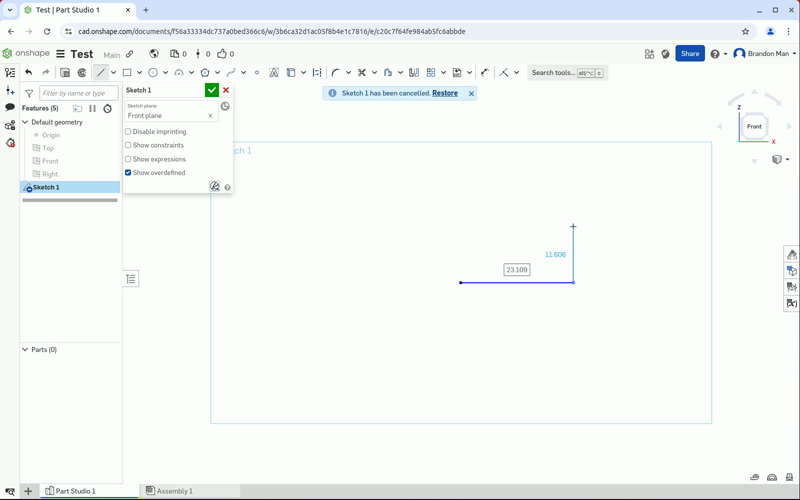
key_up(shift)
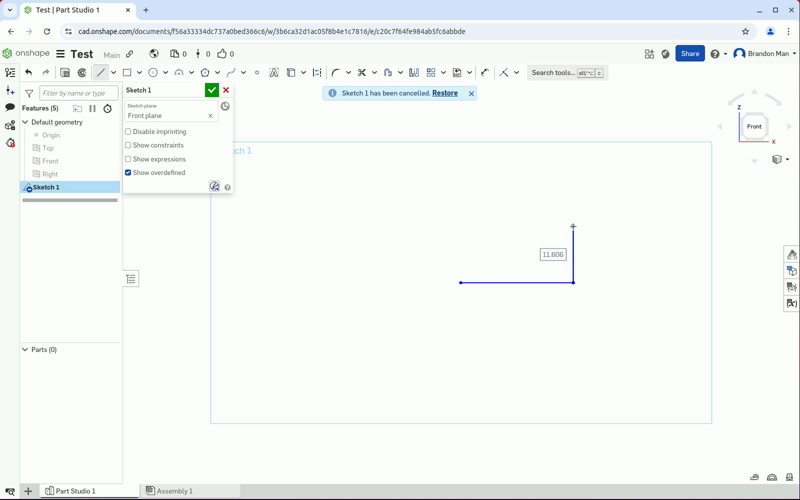
key_down(shift)
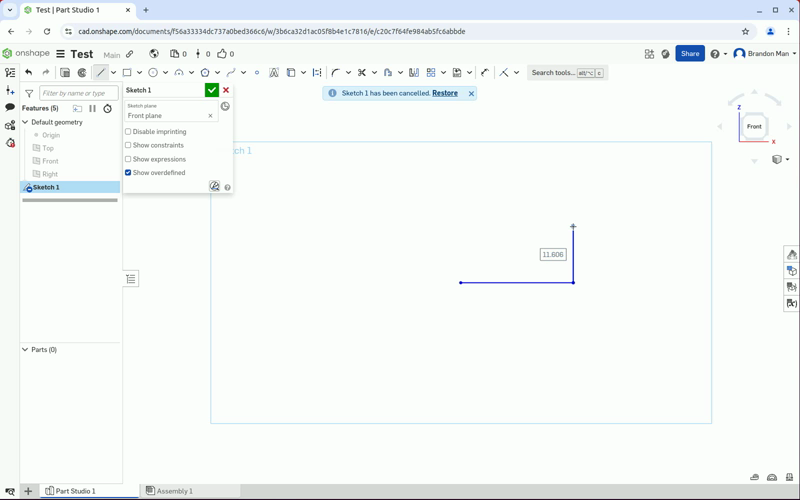
mouse_move(460, 226)
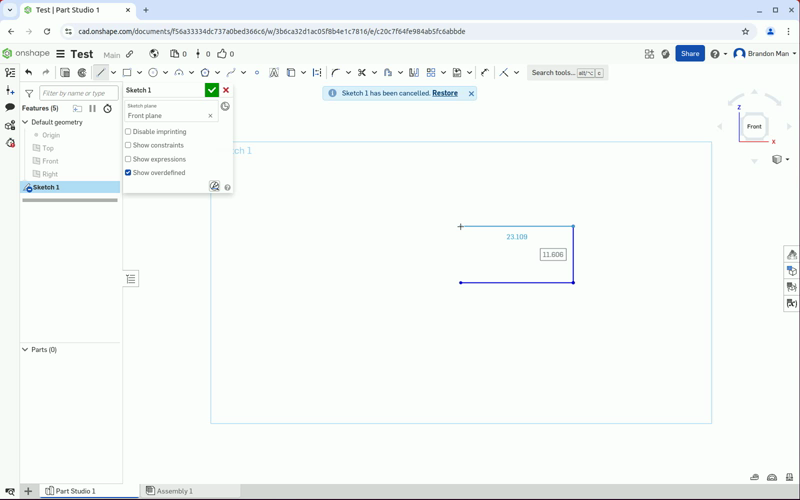
click(460, 226)
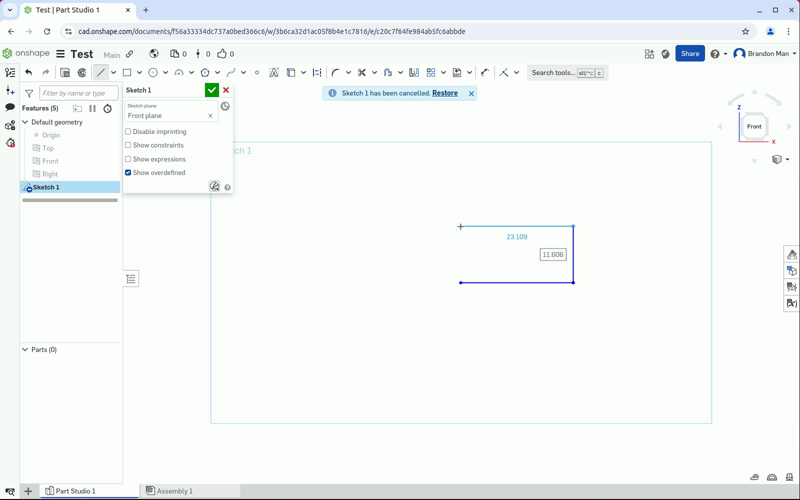
key_up(shift)
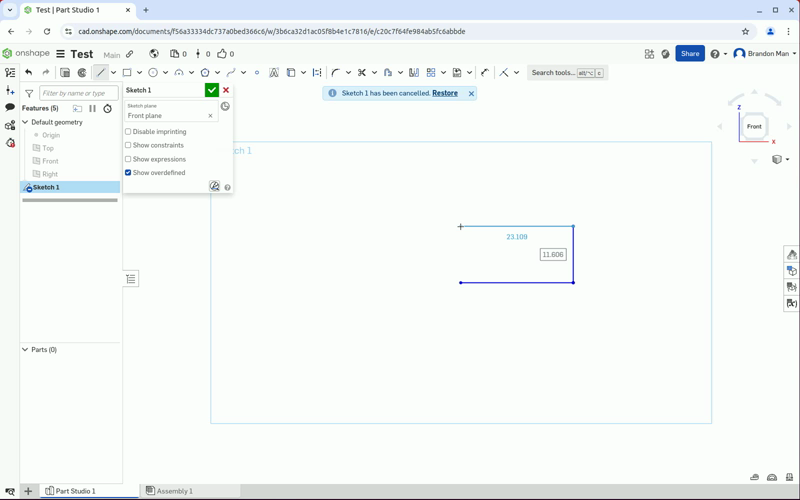
mouse_move(490, 226)
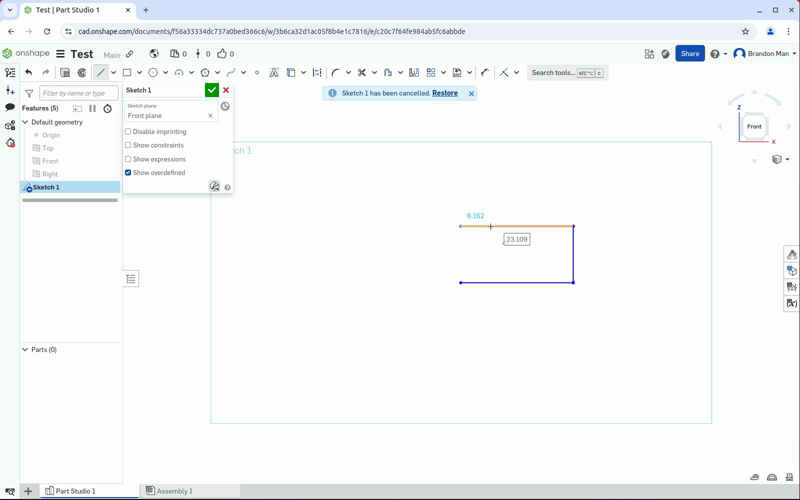
key_down(shift)
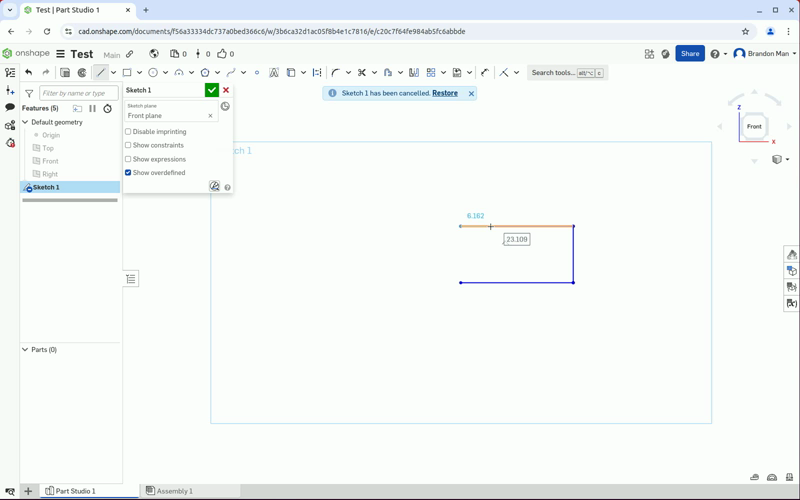
mouse_move(460, 282)
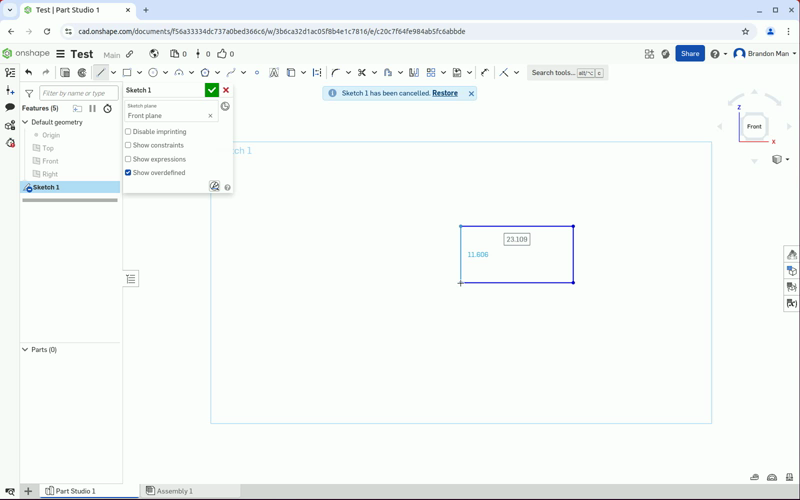
key_up(shift)
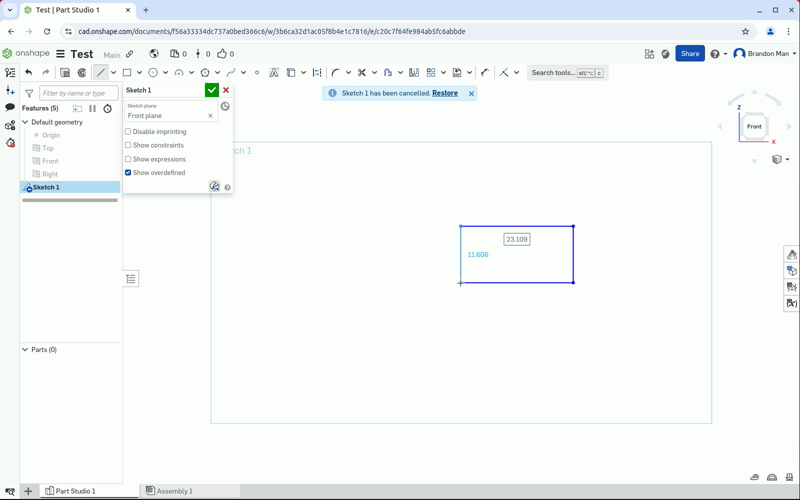
click(460, 282)
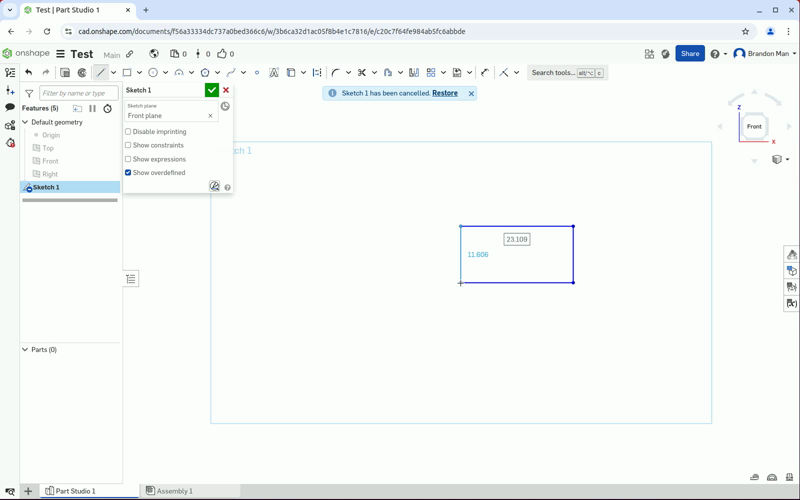
key(esc)
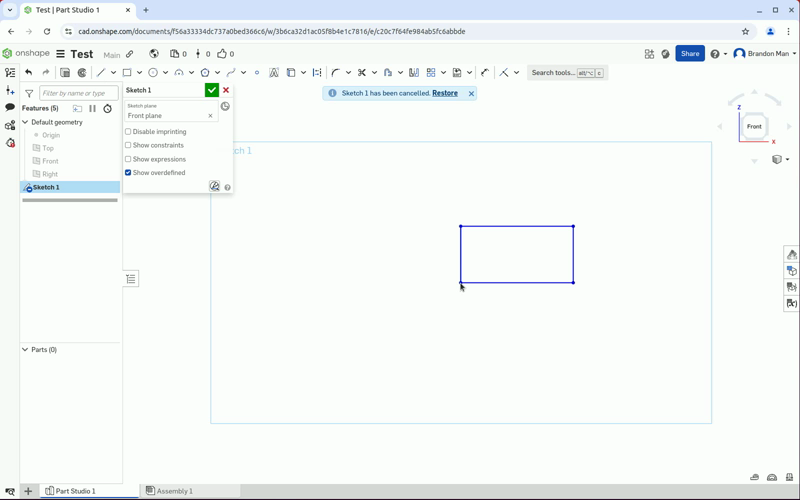
mouse_move(502, 265)
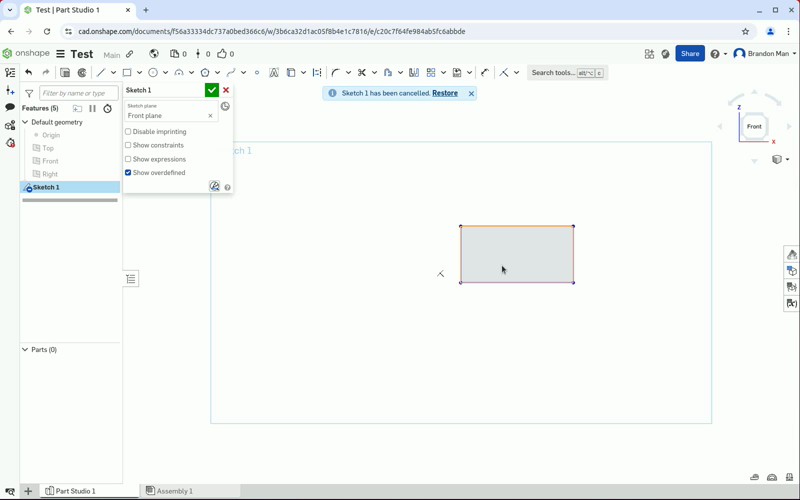
click(502, 265)
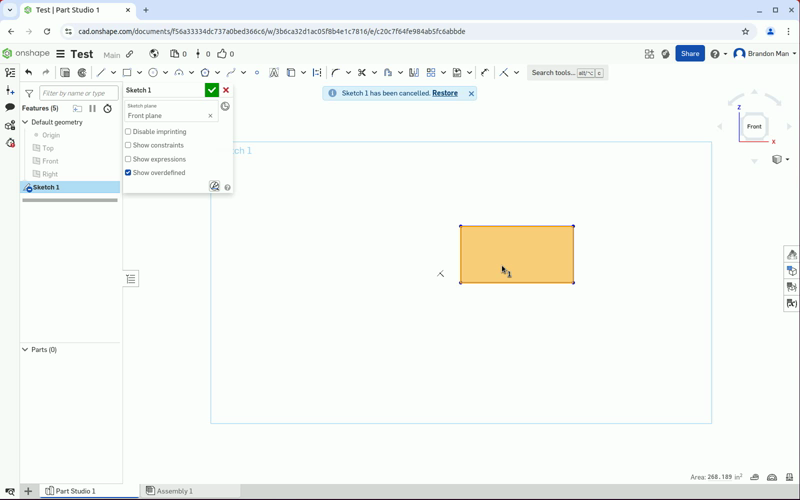
mouse_move(73, 352)
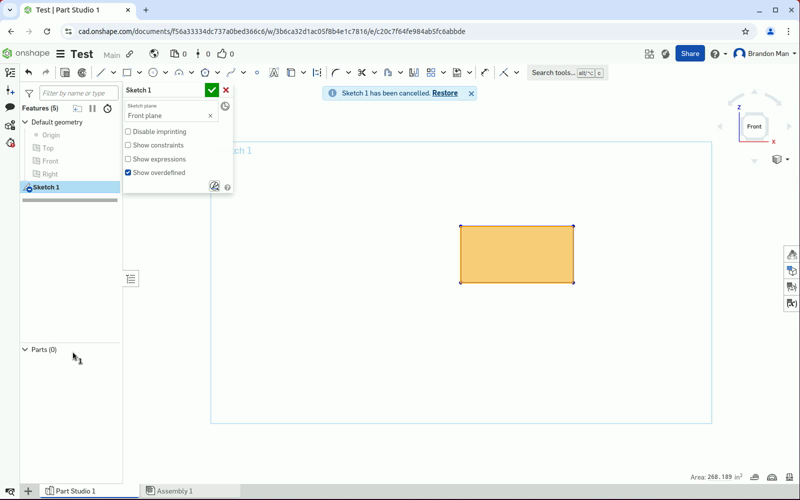
key(shift+y)
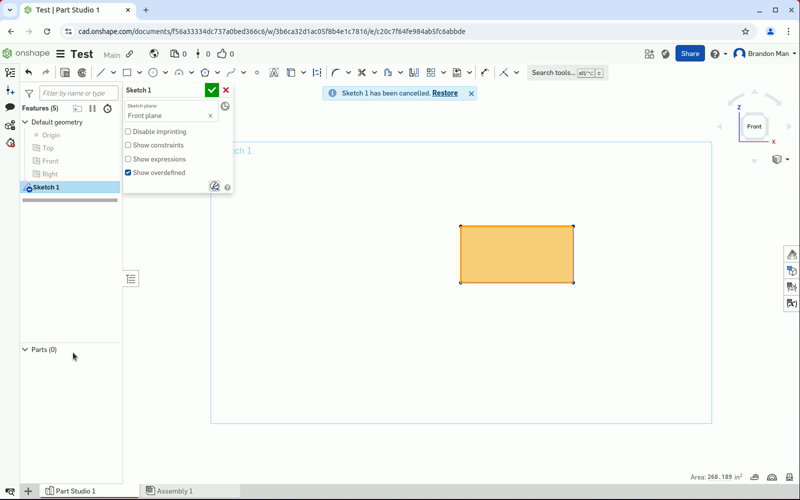
key(shift+e)
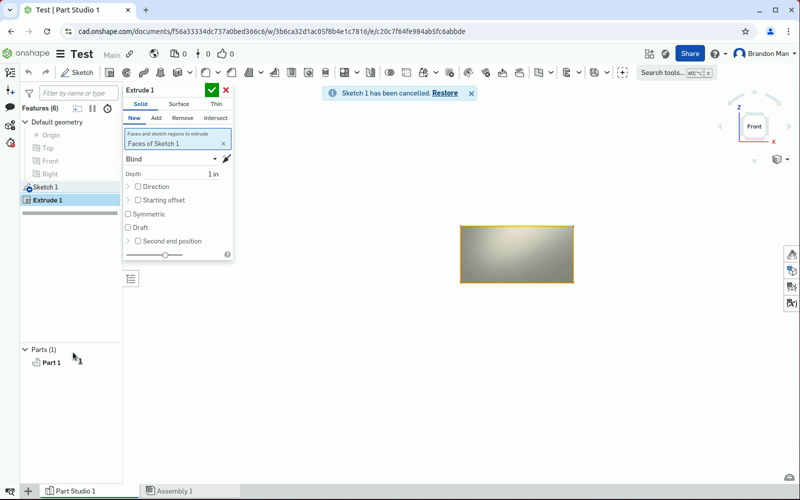
mouse_move(143, 106)
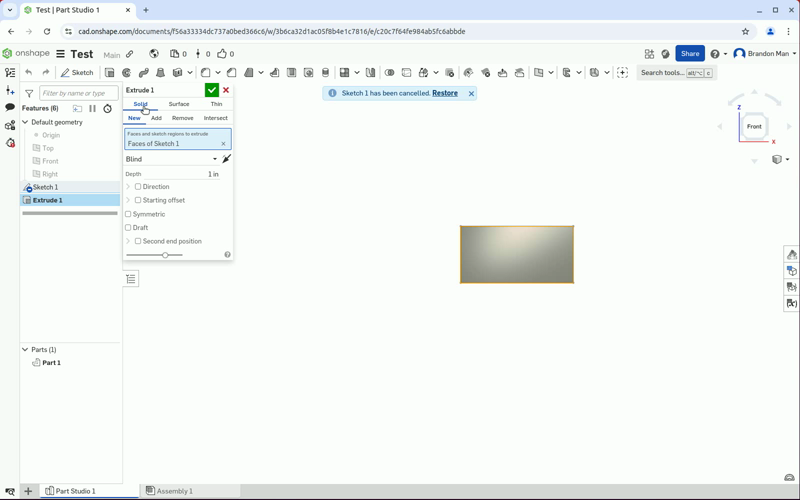
click(143, 106)
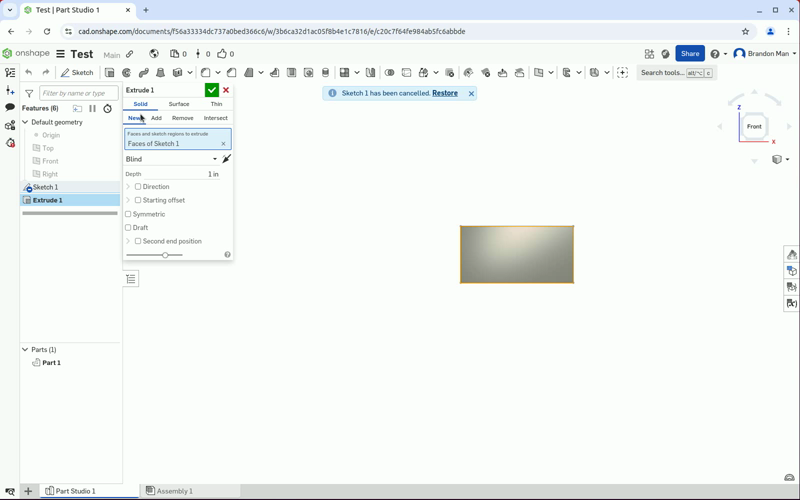
mouse_move(137, 120)
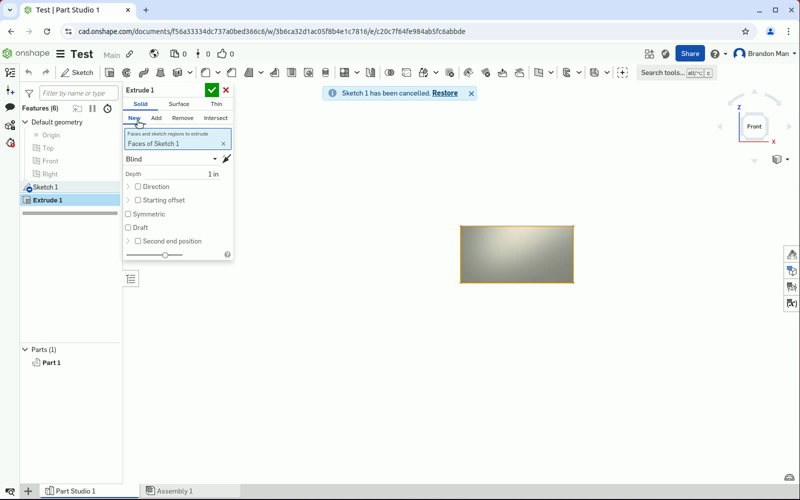
click(137, 120)
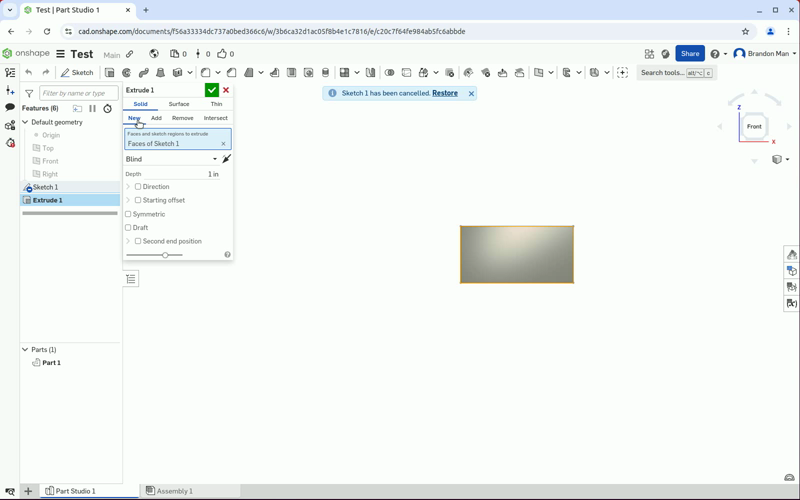
key(tab, 4)
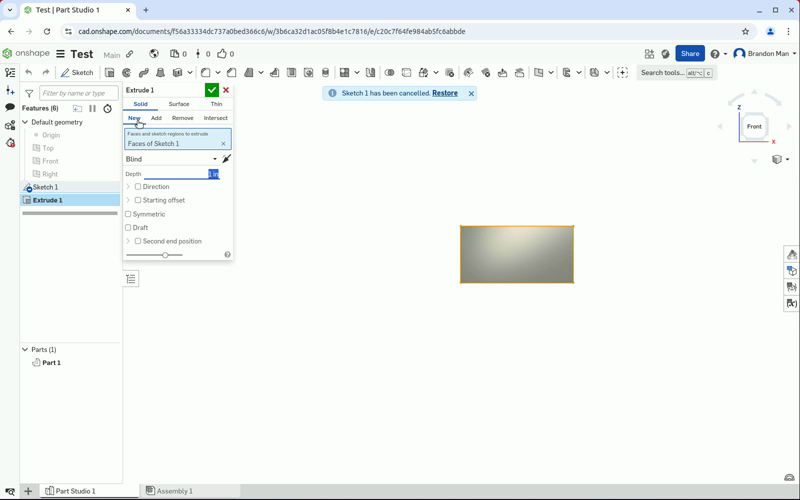
text(0.963)
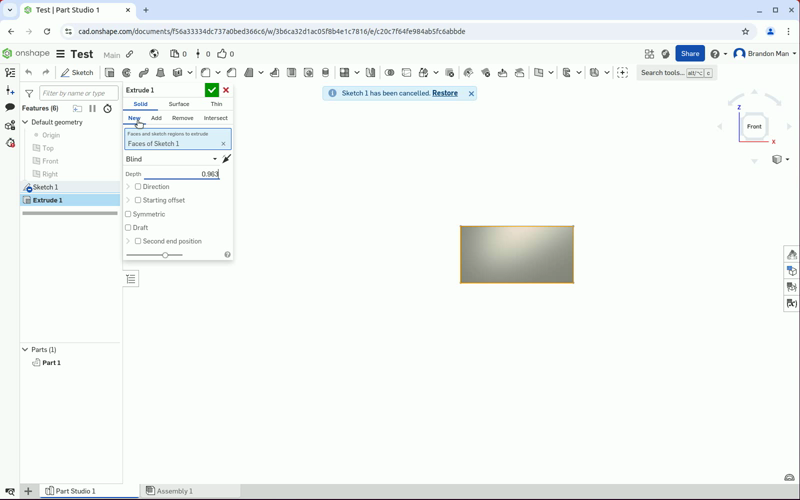
key(enter)
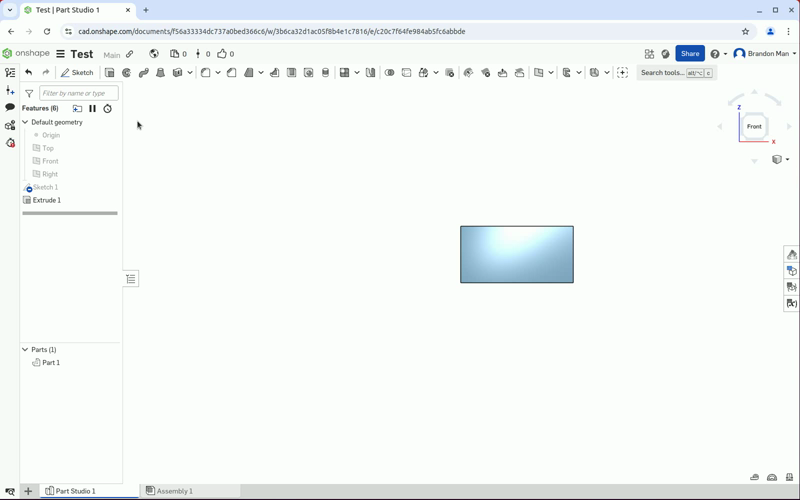
key(shift+h)
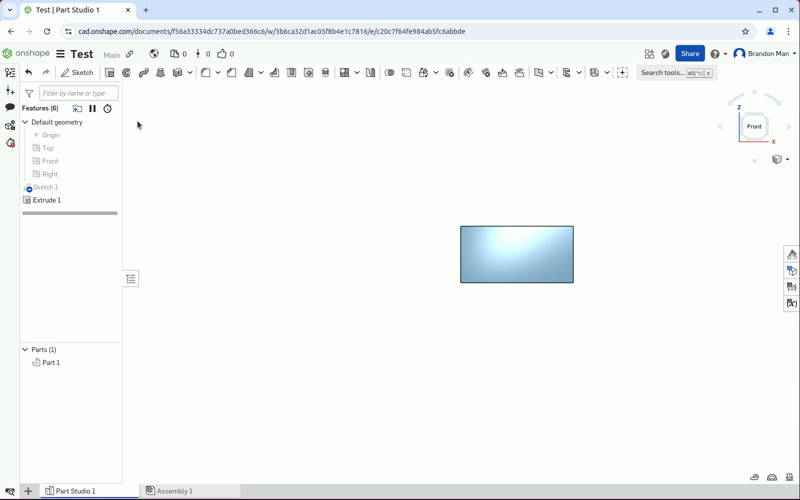
key(shift+h)
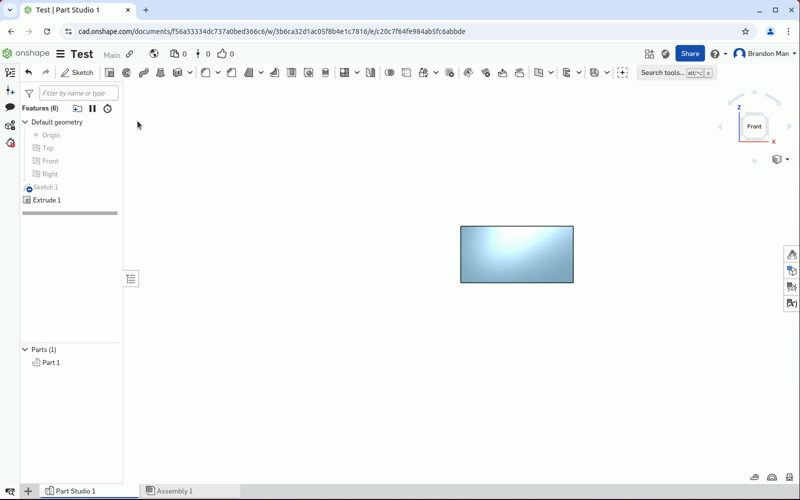
mouse_move(73, 189)
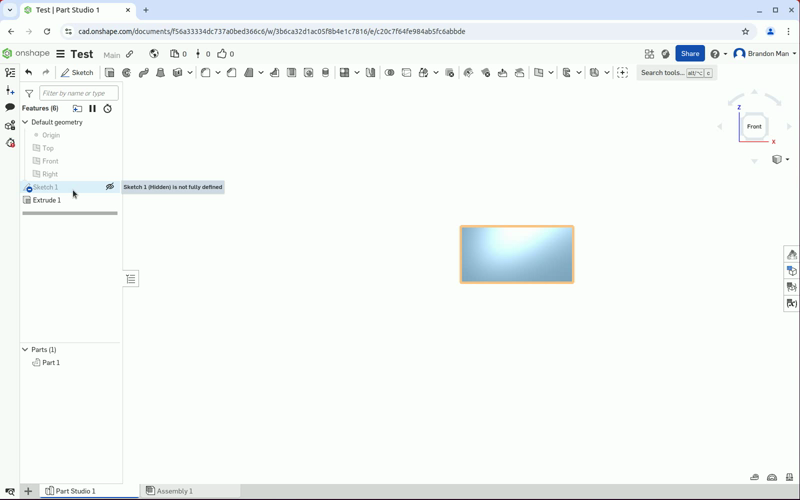
click(73, 189)
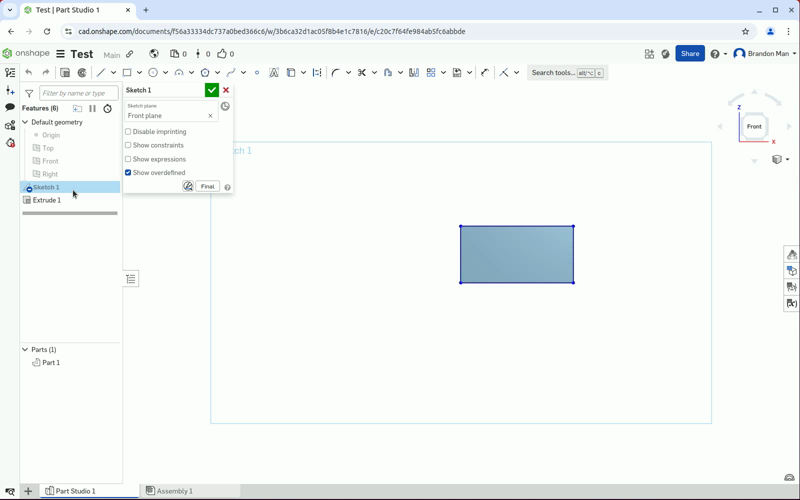
mouse_move(229, 92)
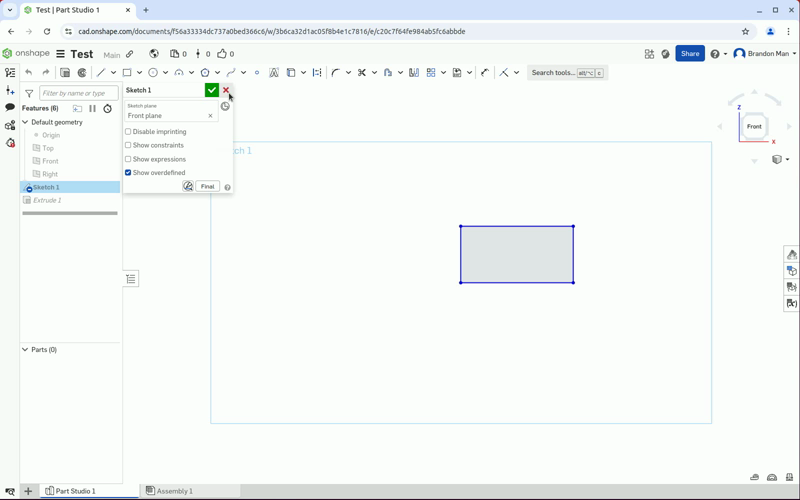
click(229, 92)
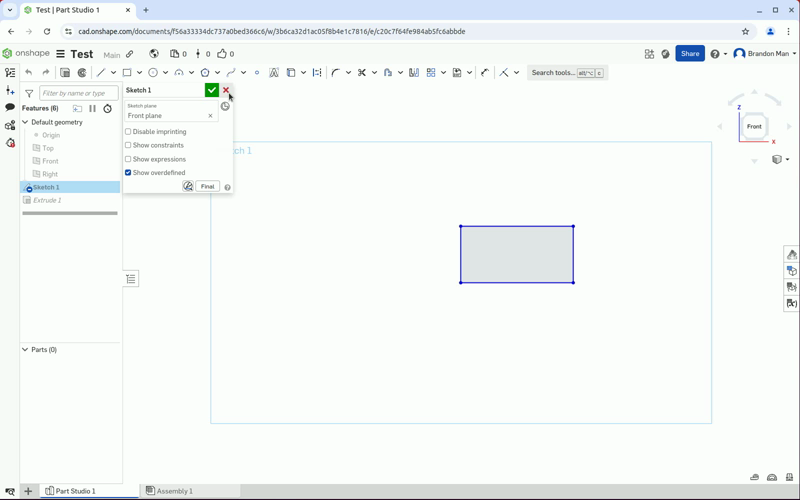
key(shift+s)
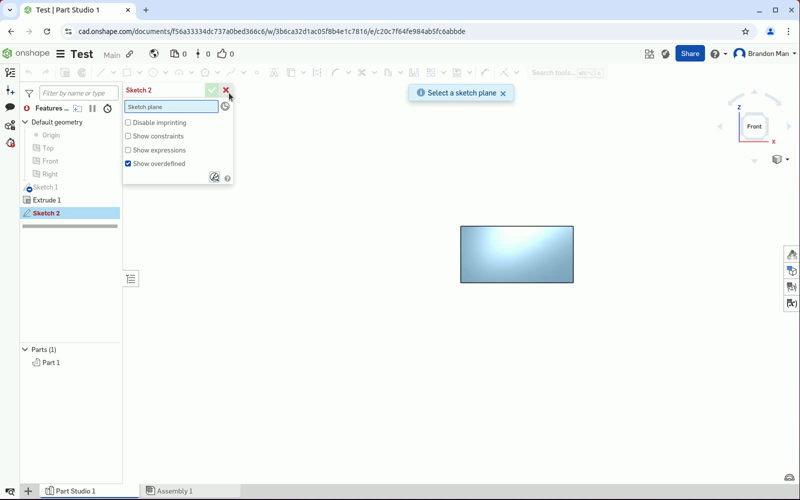
mouse_move(73, 163)
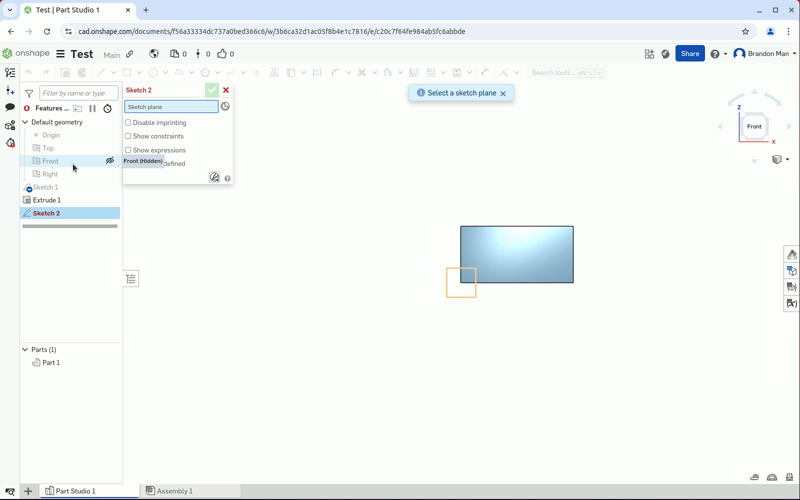
click(73, 163)
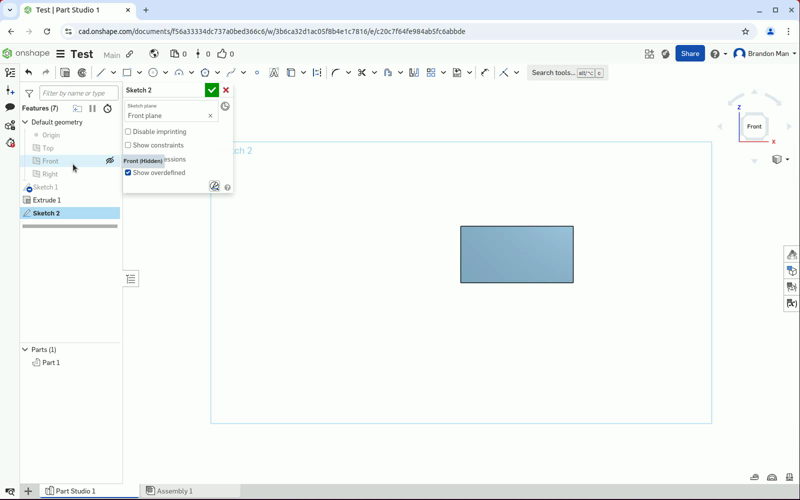
mouse_move(73, 352)
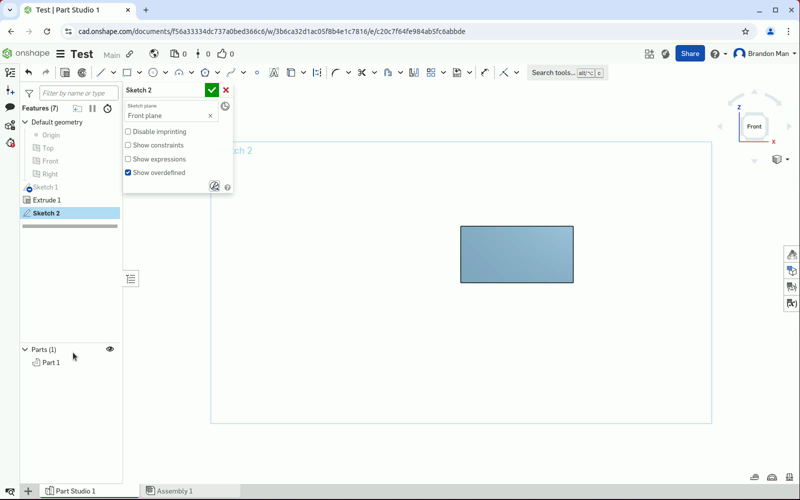
key(y)
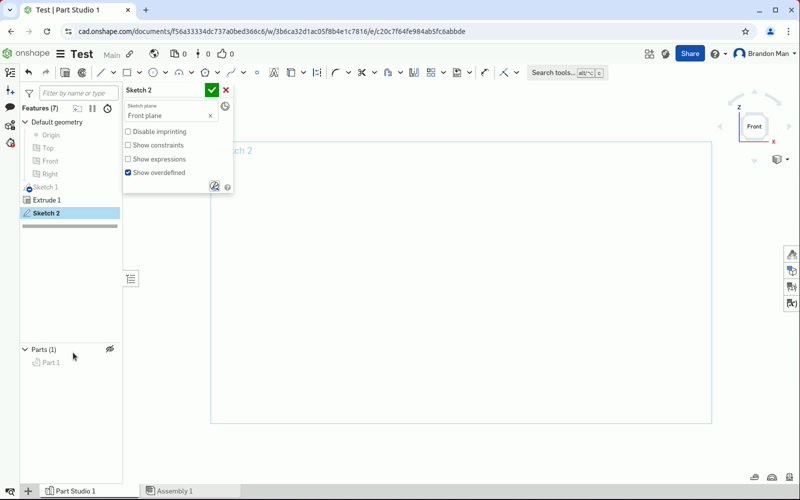
key(l)
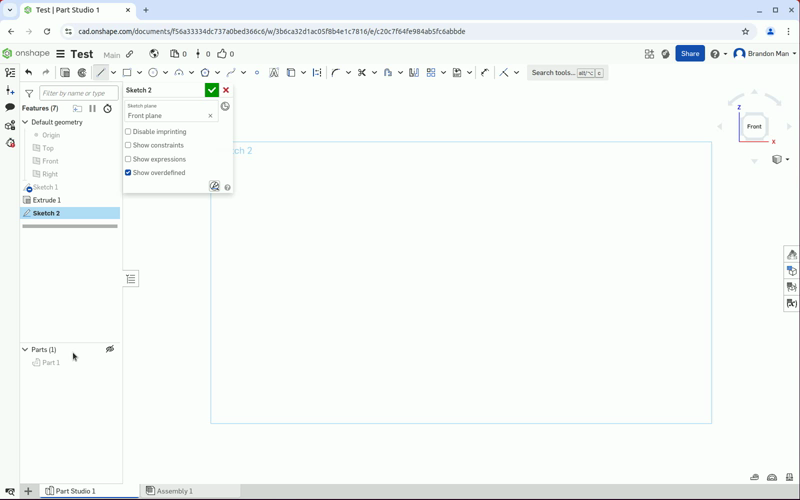
key_down(shift)
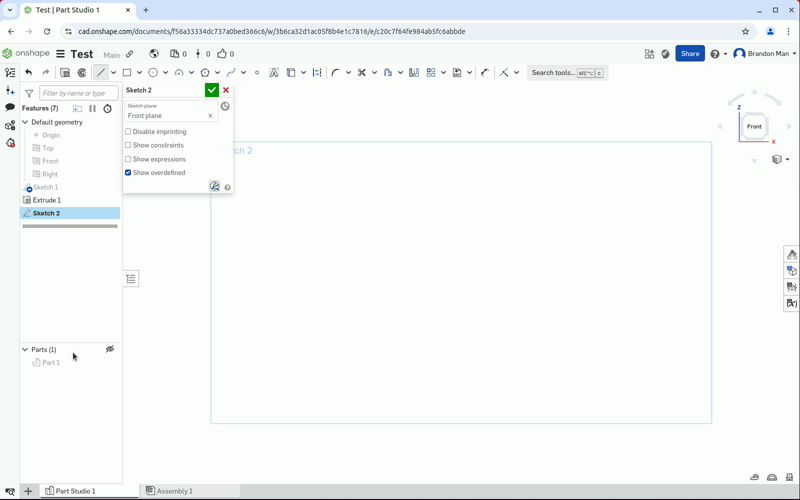
mouse_move(460, 264)
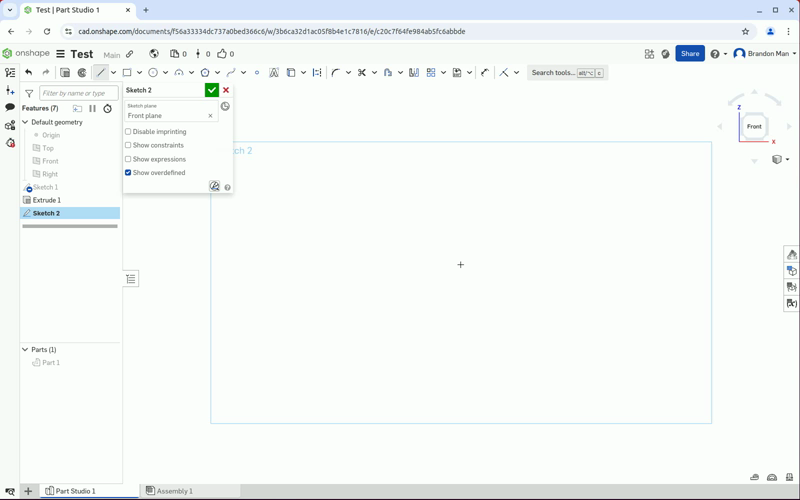
click(460, 264)
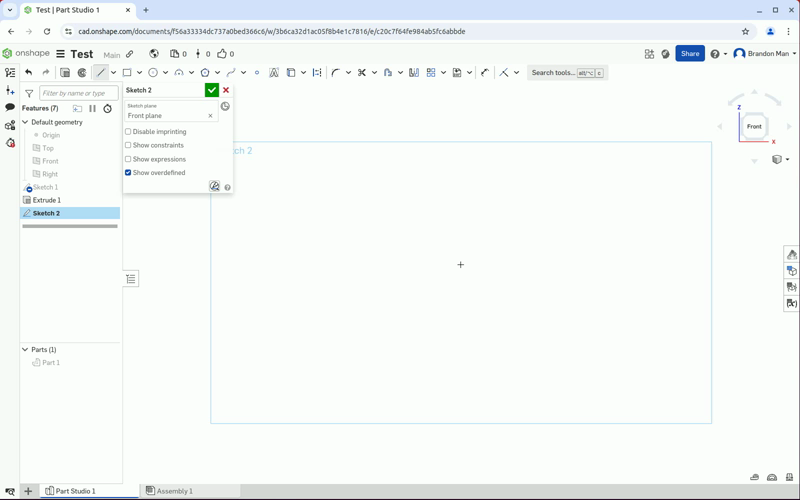
key_up(shift)
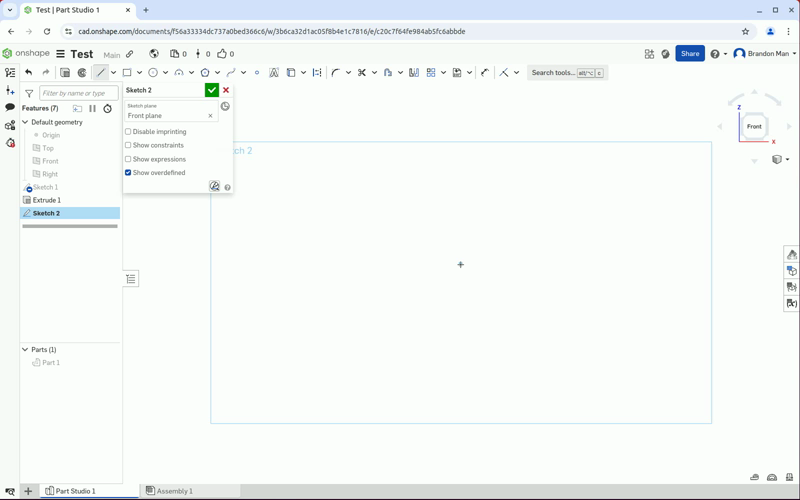
key_down(shift)
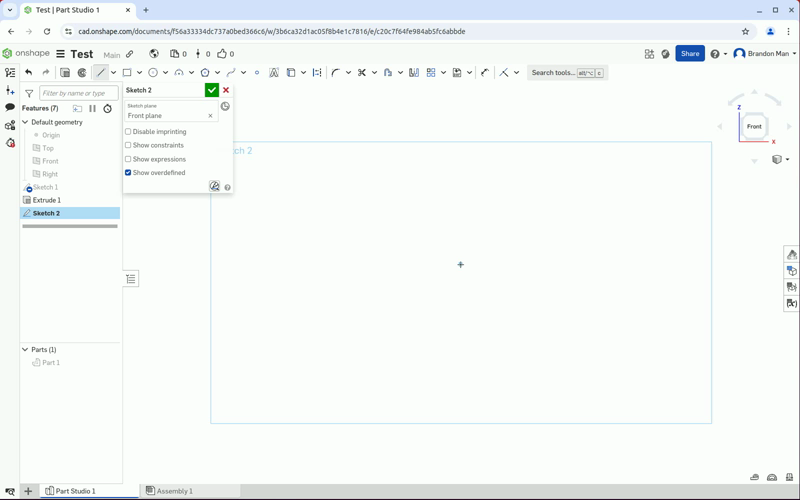
mouse_move(490, 264)
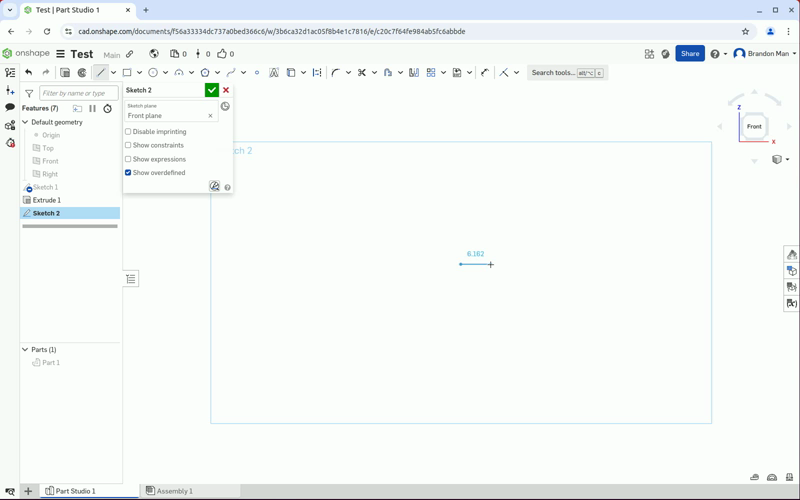
mouse_move(465, 264)
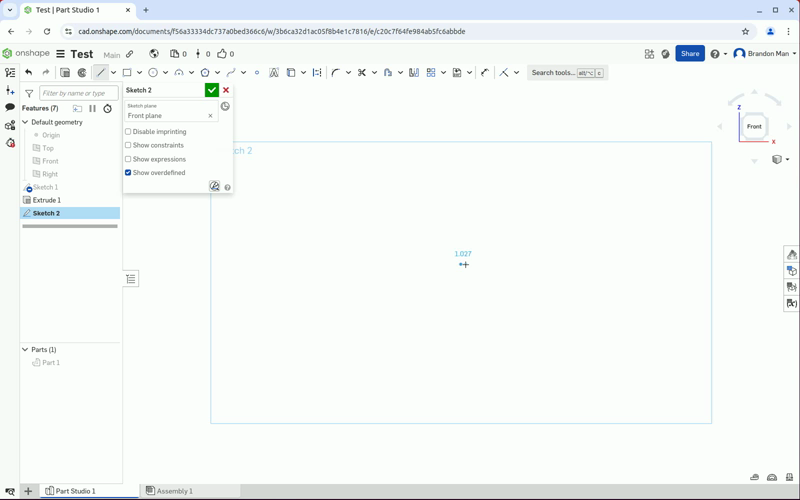
scroll(6)
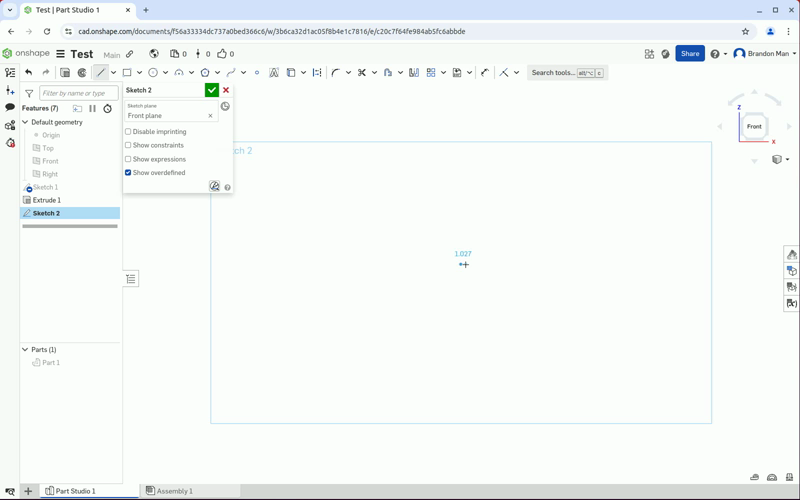
scroll(6)
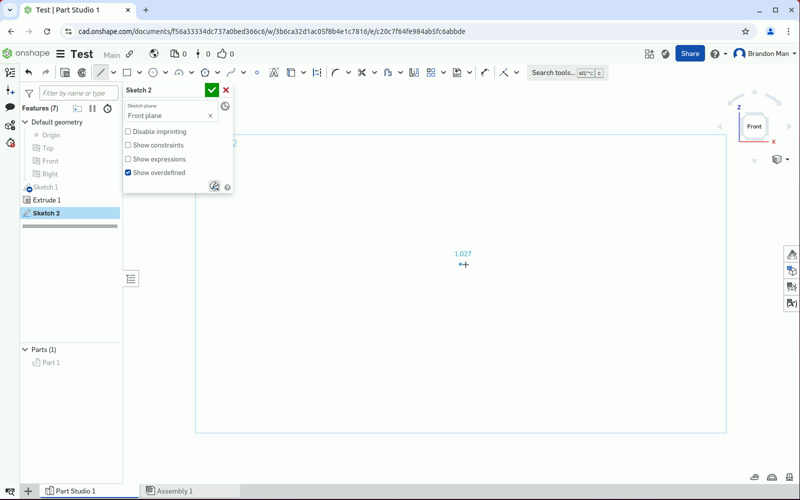
scroll(6)
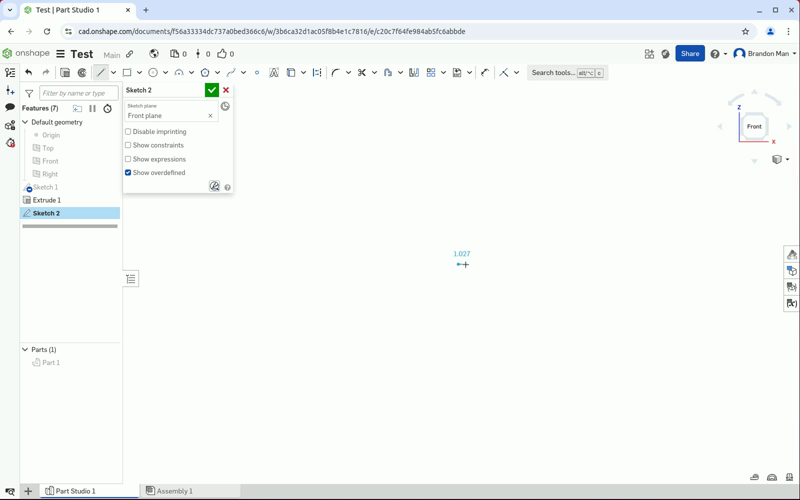
scroll(6)
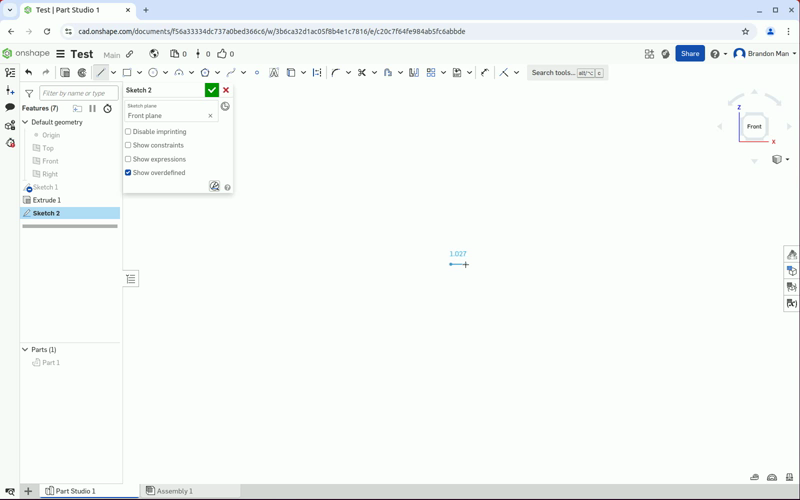
scroll(6)
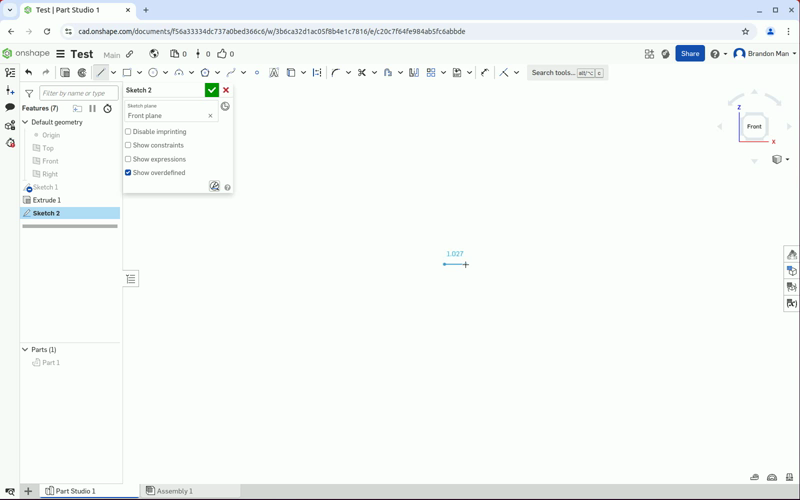
scroll(6)
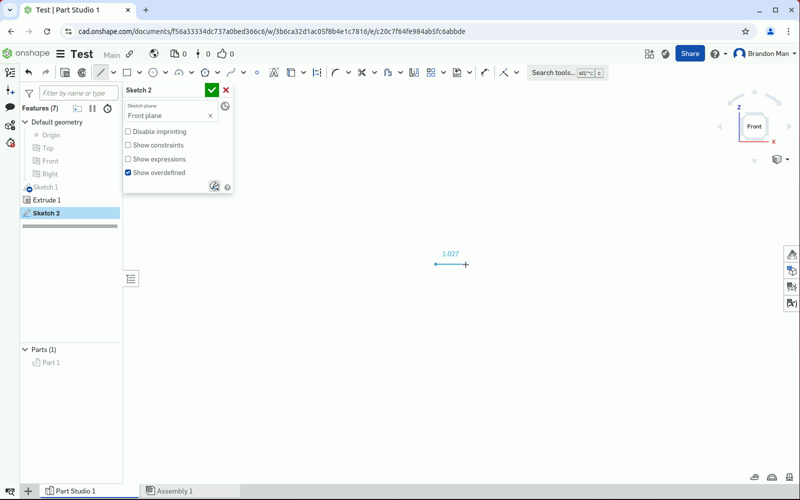
scroll(6)
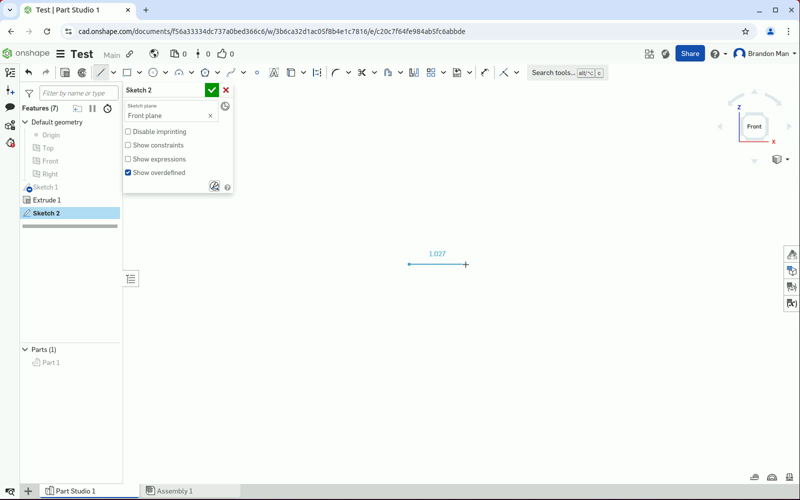
click(465, 264)
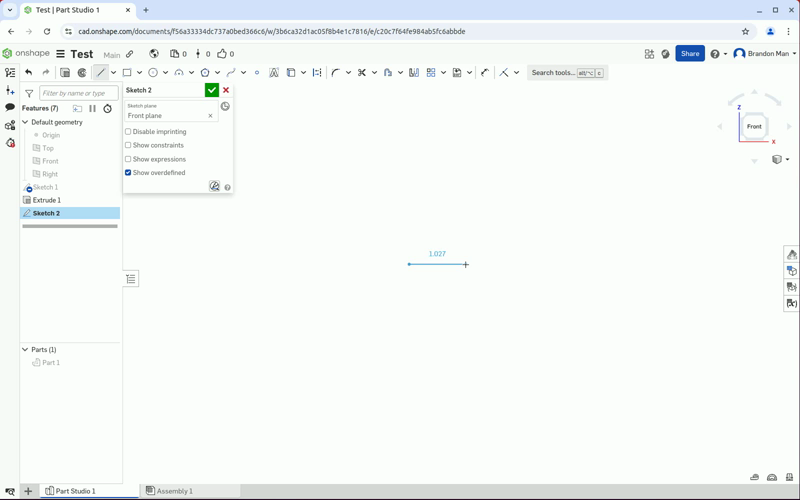
scroll(-6)
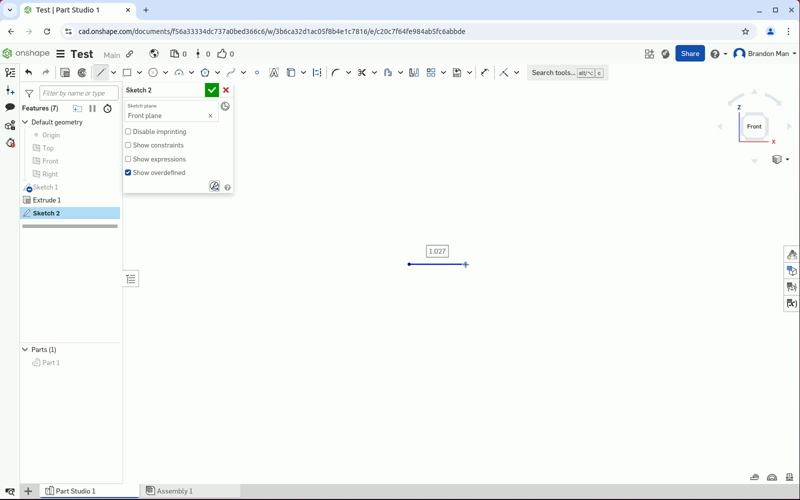
scroll(-6)
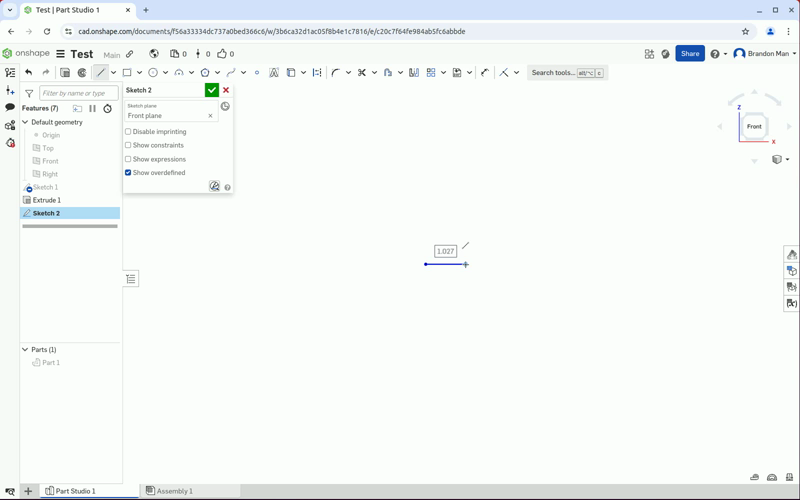
scroll(-6)
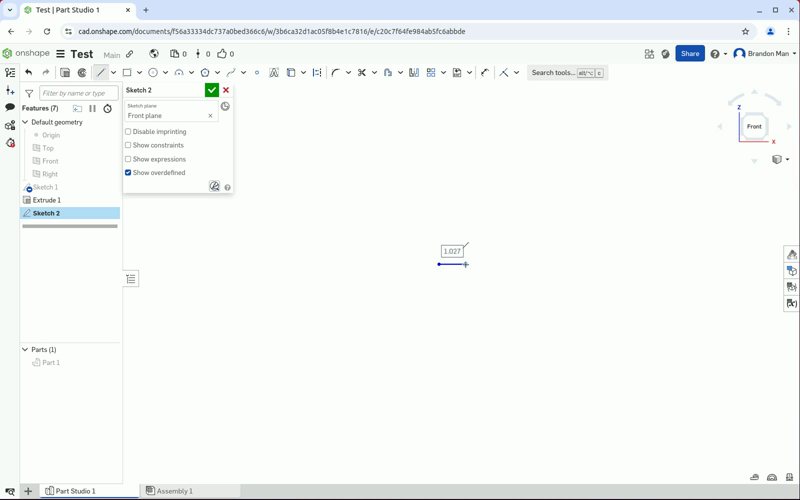
scroll(-6)
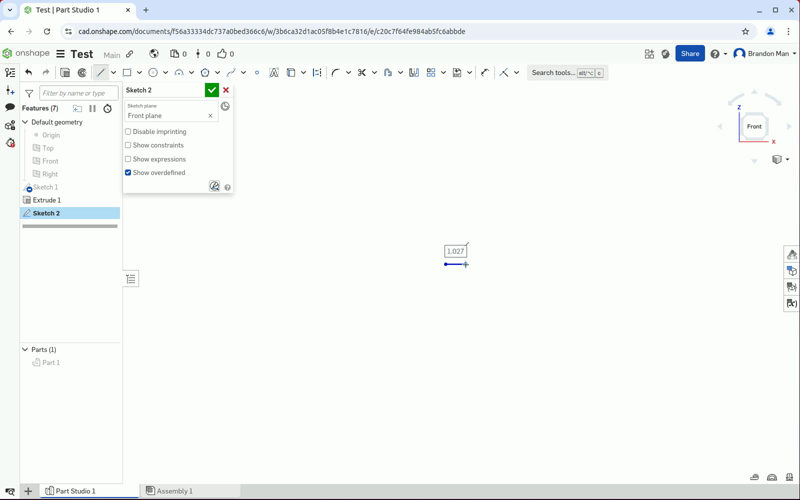
scroll(-6)
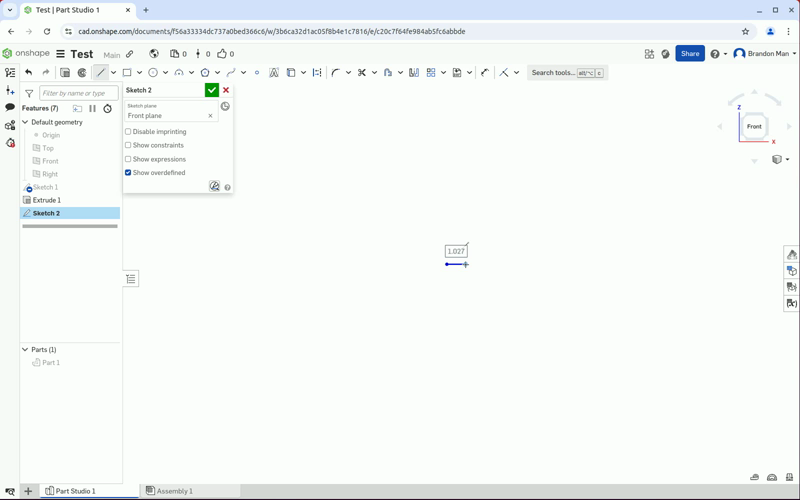
scroll(-6)
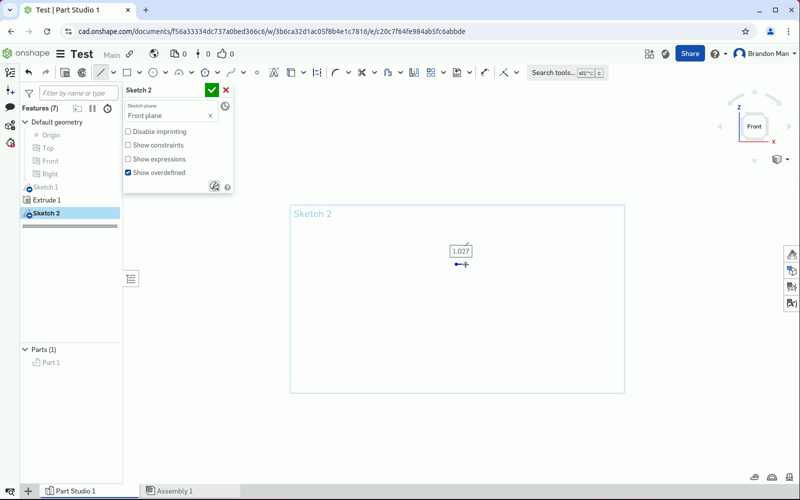
scroll(-6)
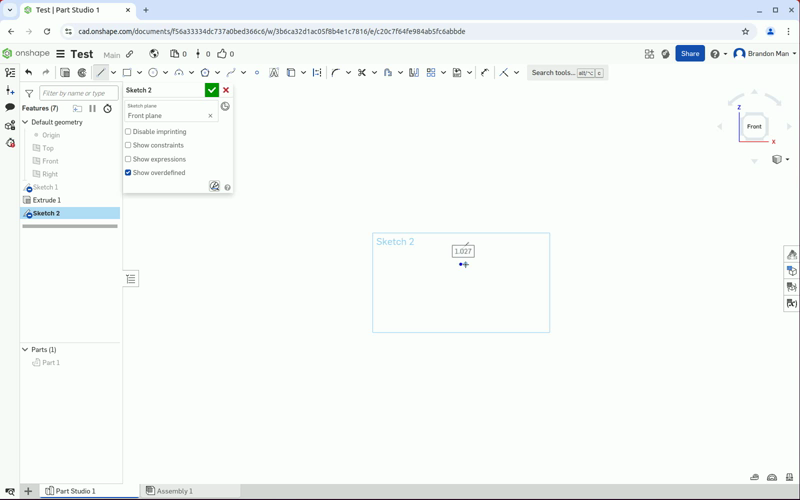
key_up(shift)
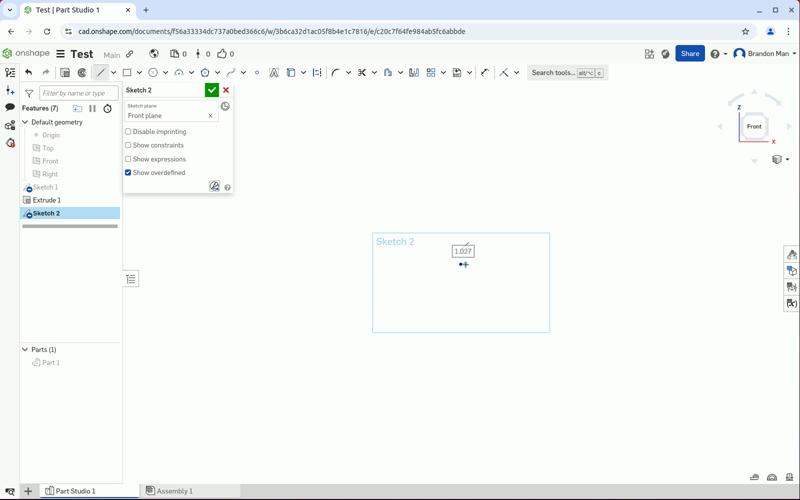
key_down(shift)
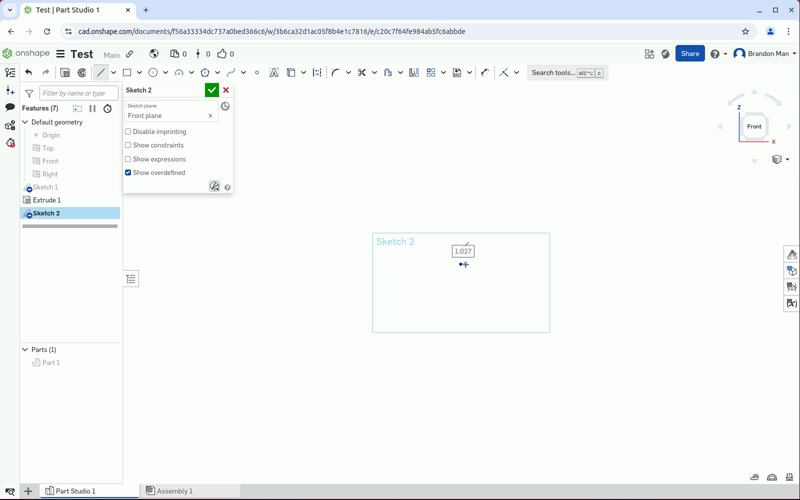
mouse_move(495, 264)
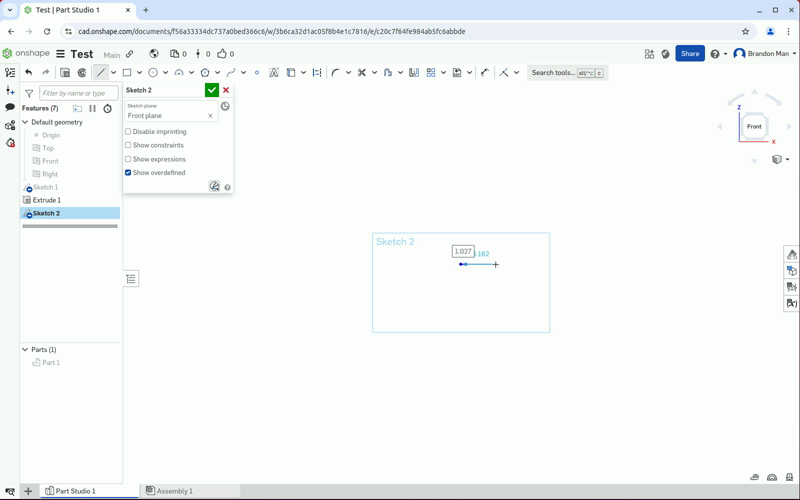
mouse_move(465, 244)
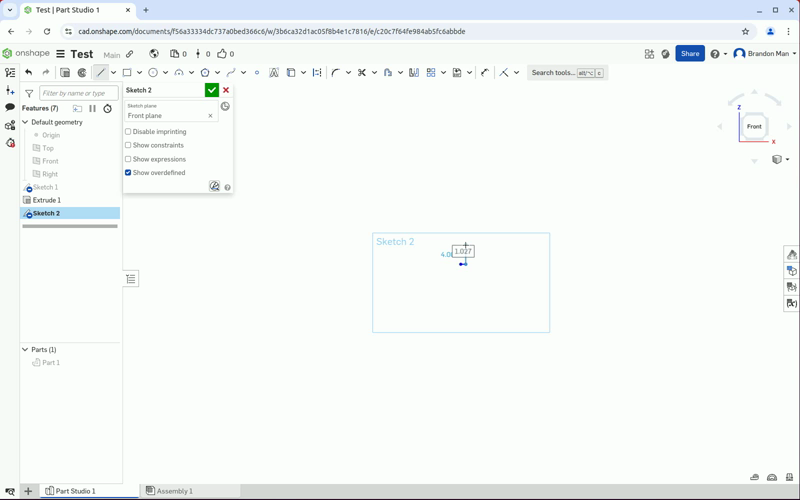
click(465, 244)
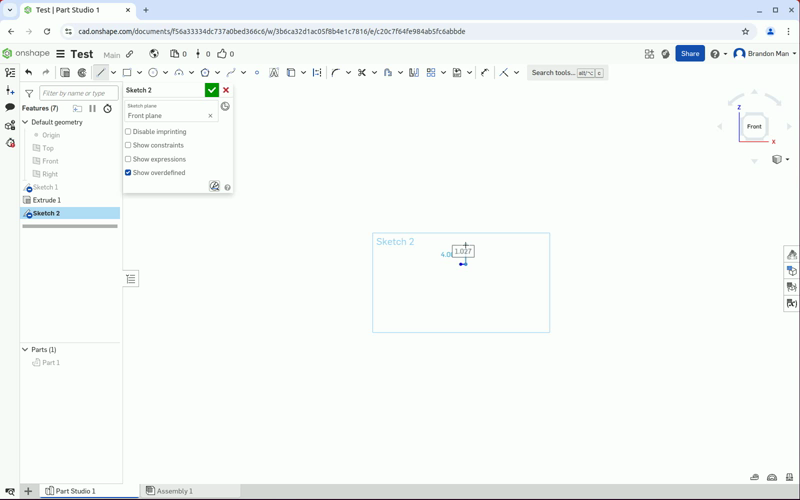
key_up(shift)
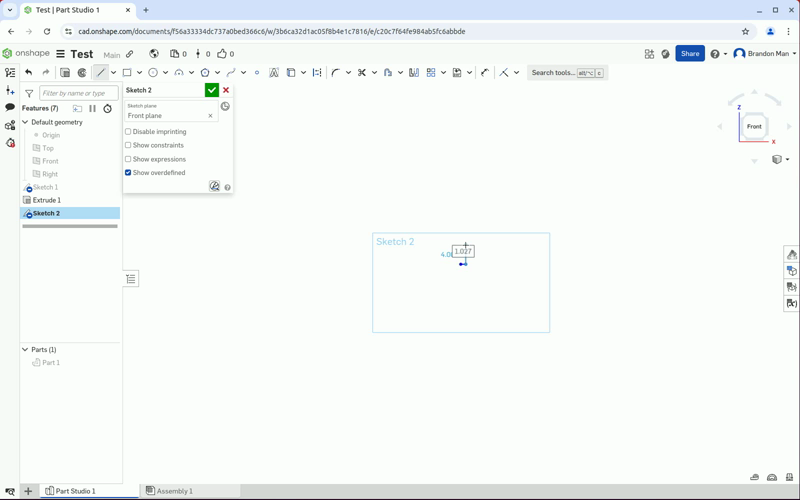
key_down(shift)
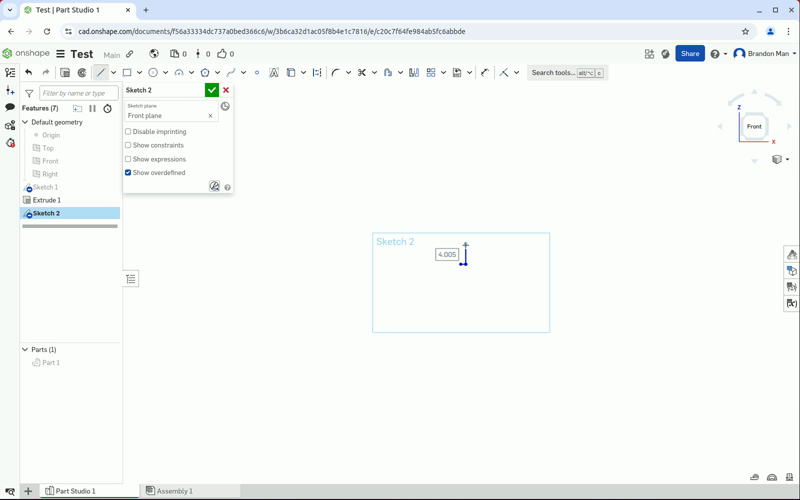
mouse_move(495, 244)
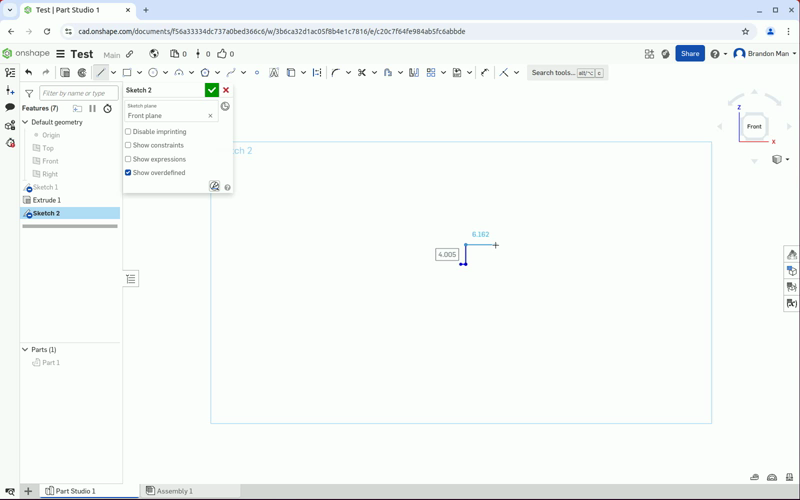
mouse_move(460, 244)
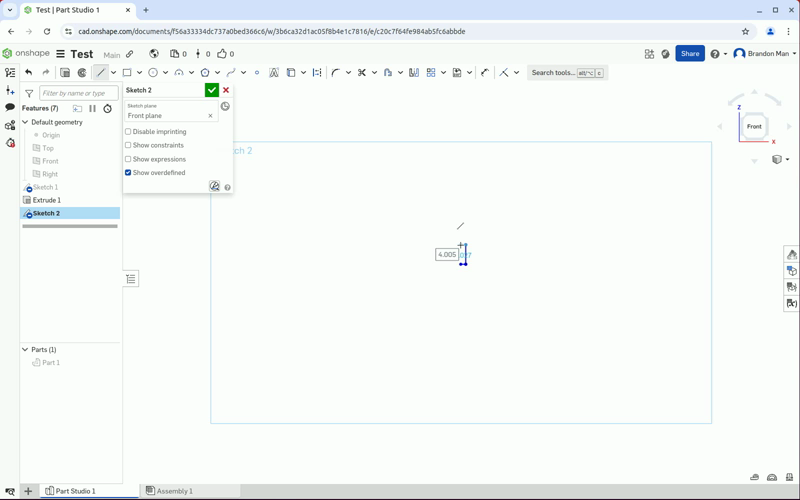
scroll(6)
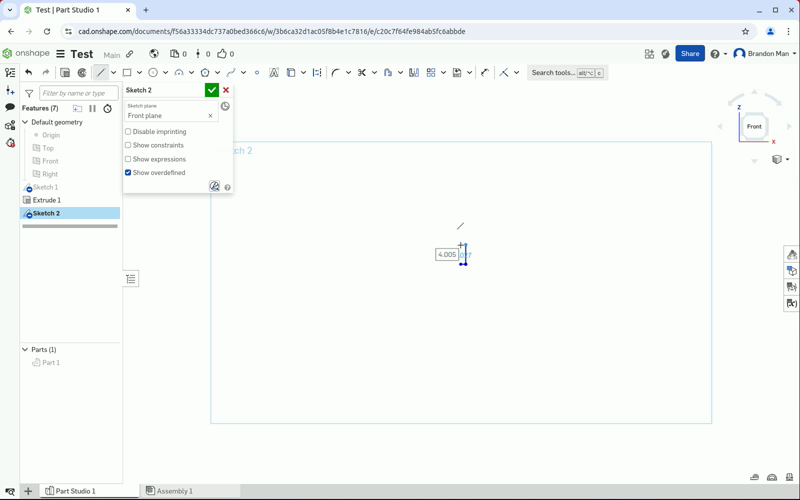
scroll(6)
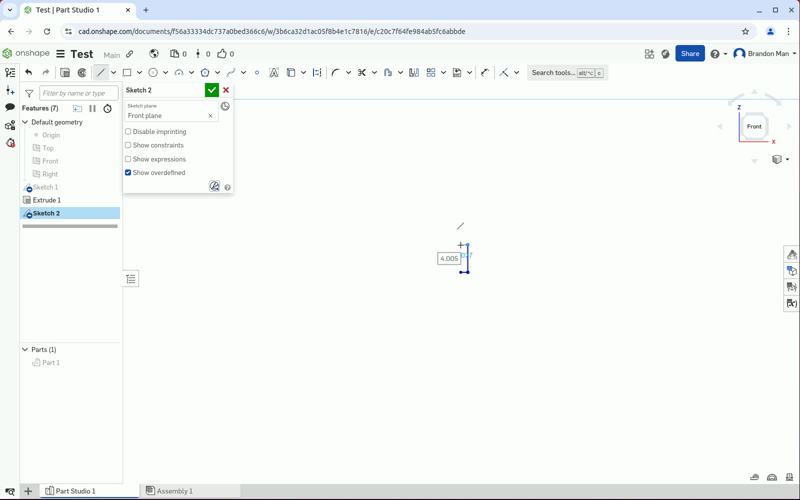
scroll(6)
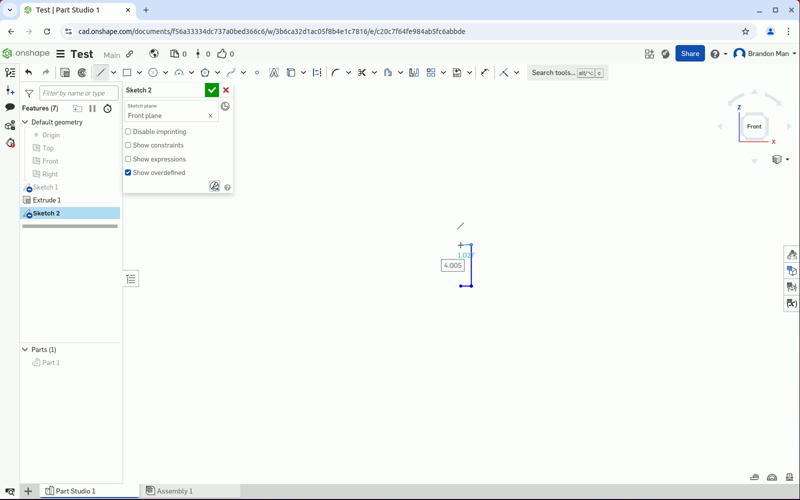
scroll(6)
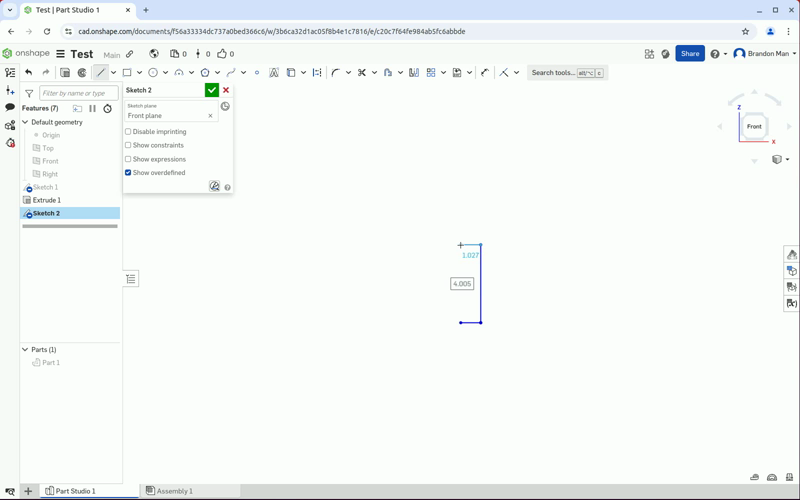
scroll(6)
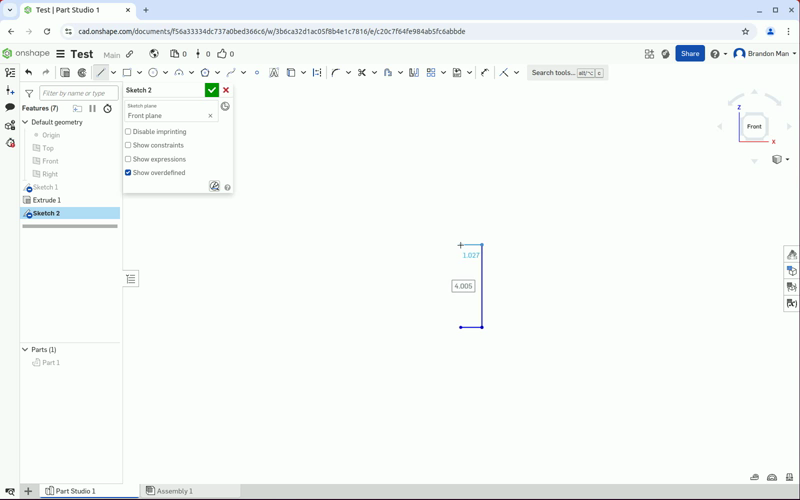
scroll(6)
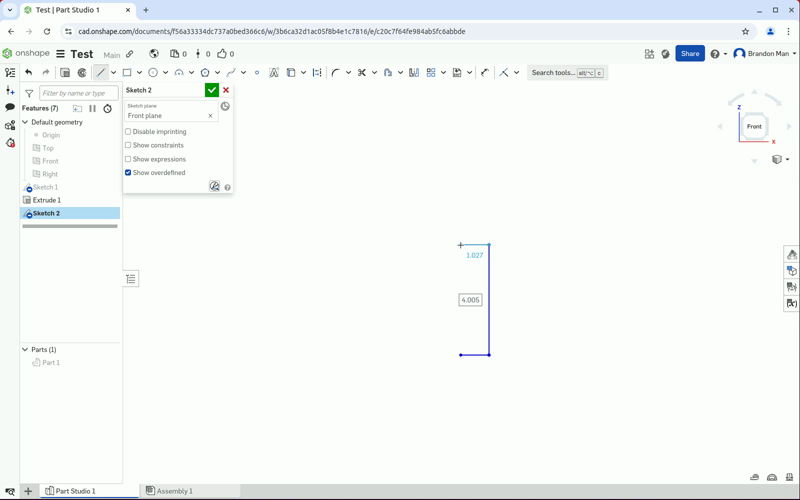
scroll(6)
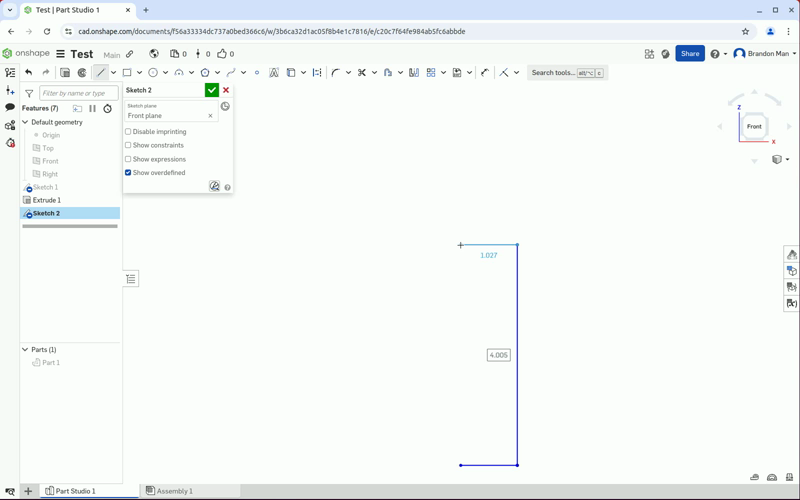
click(460, 244)
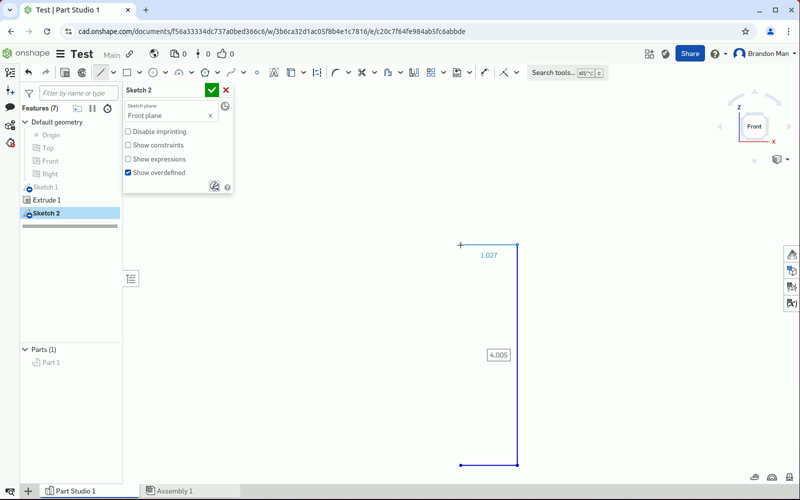
scroll(-6)
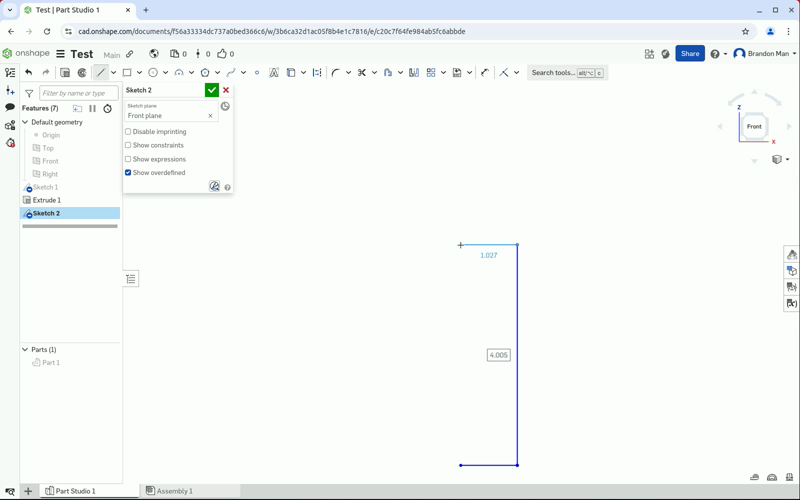
scroll(-6)
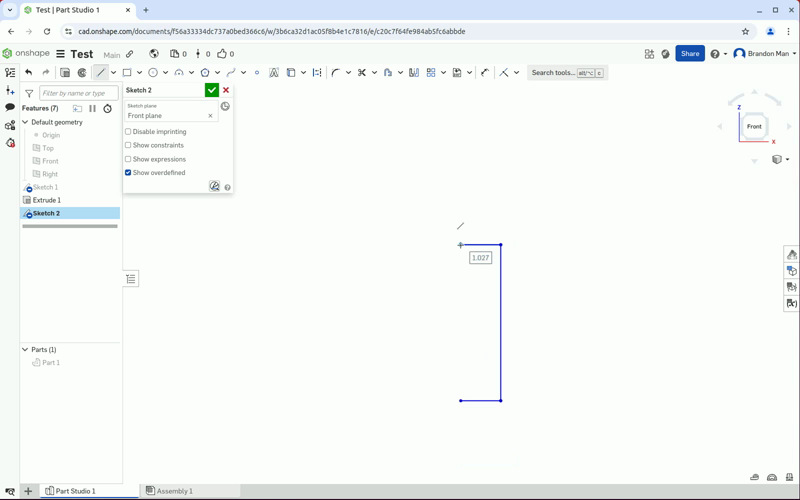
scroll(-6)
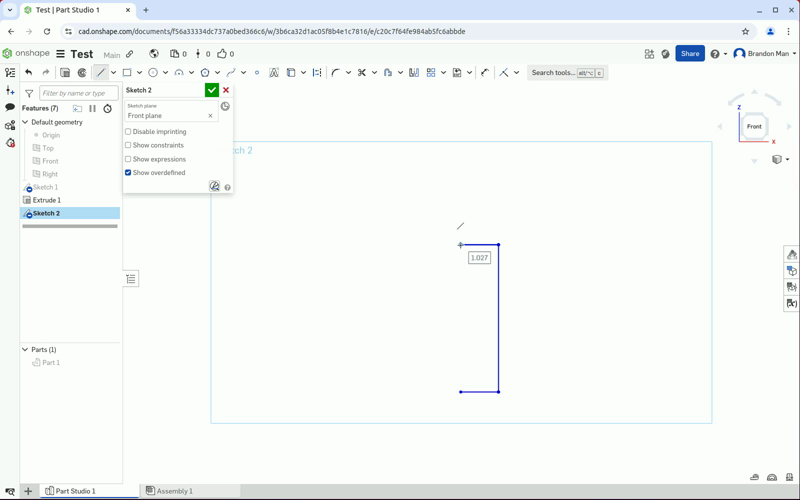
scroll(-6)
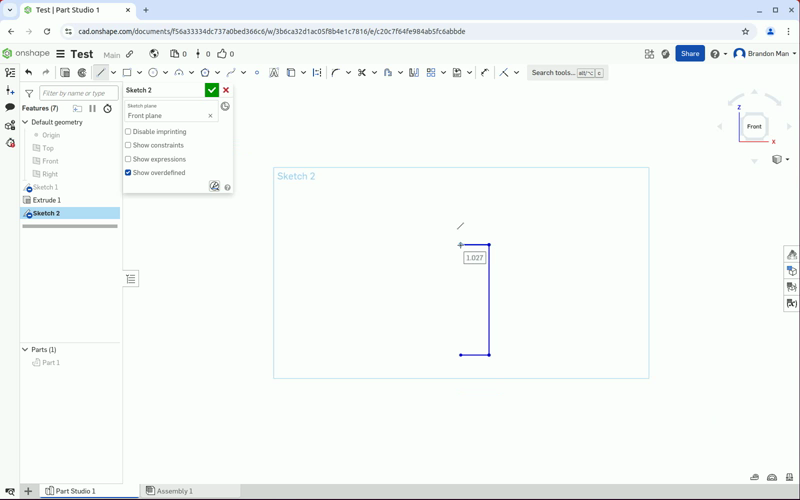
scroll(-6)
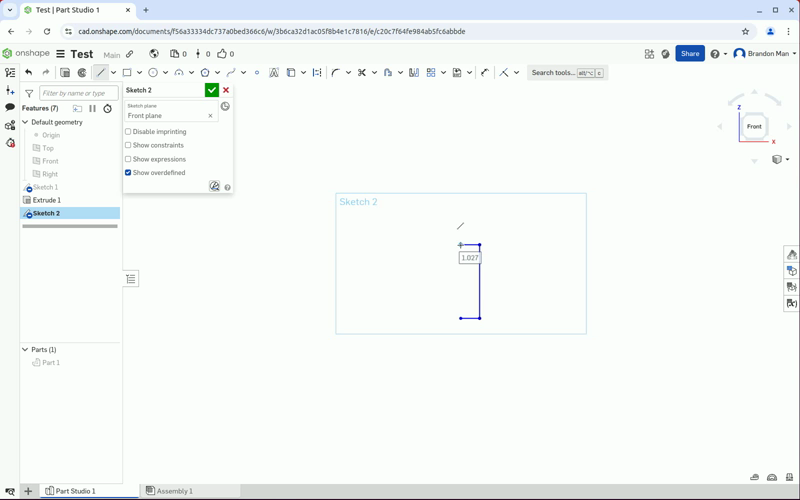
scroll(-6)
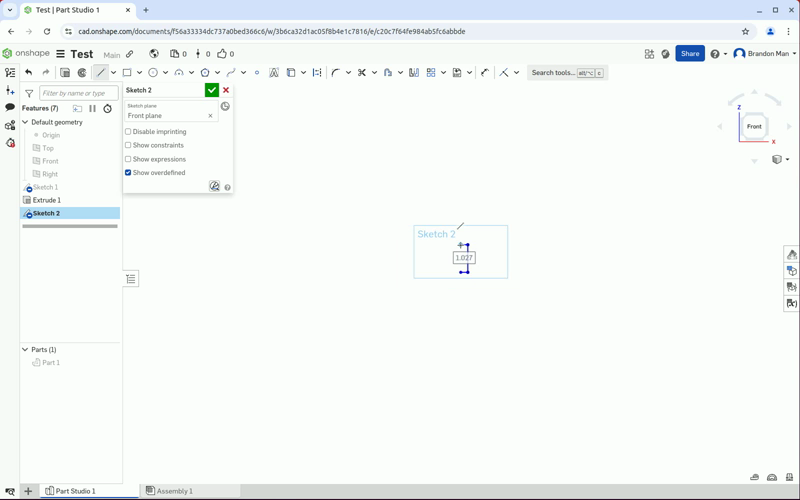
scroll(-6)
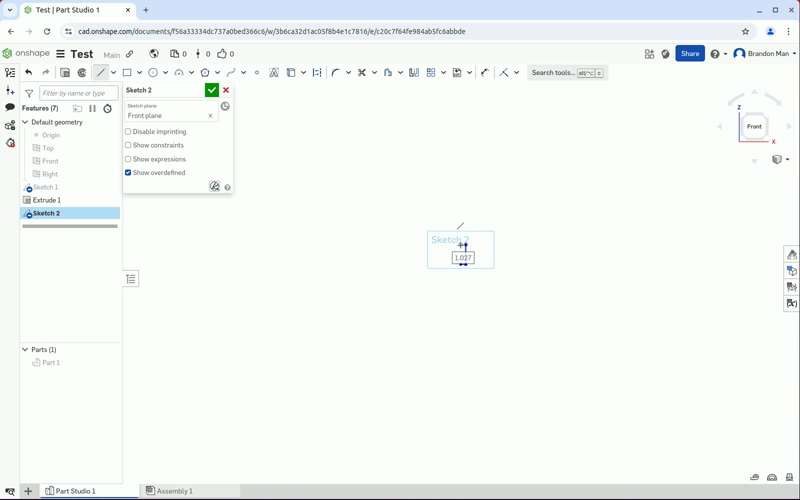
key_up(shift)
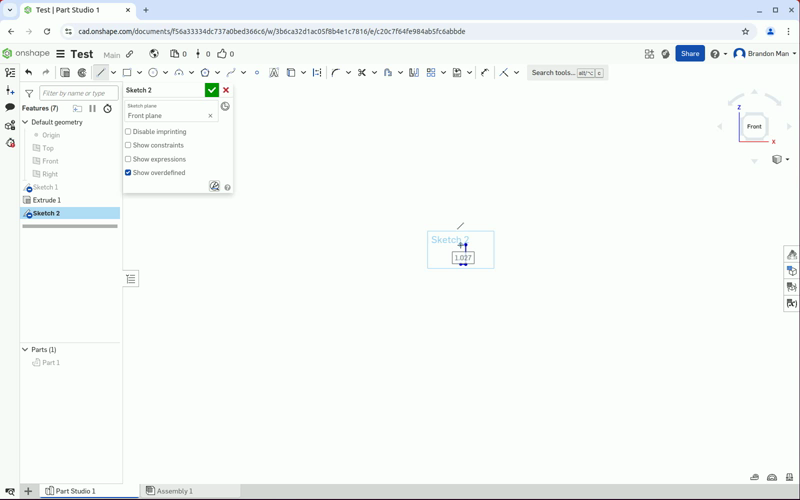
mouse_move(490, 244)
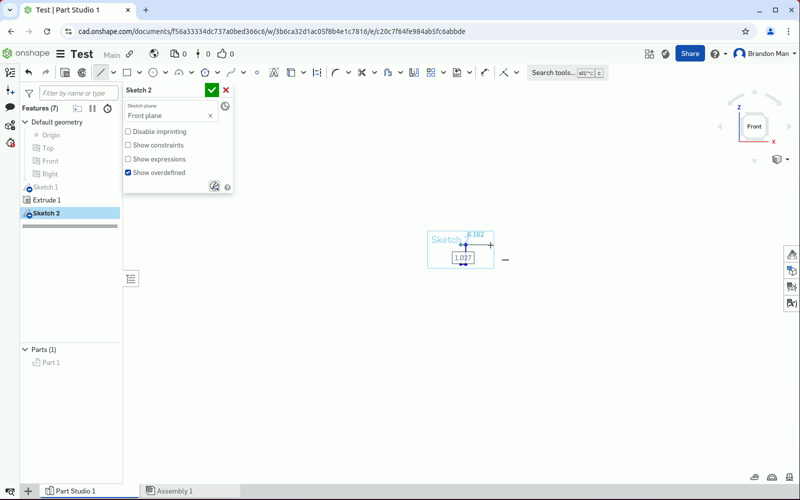
key_down(shift)
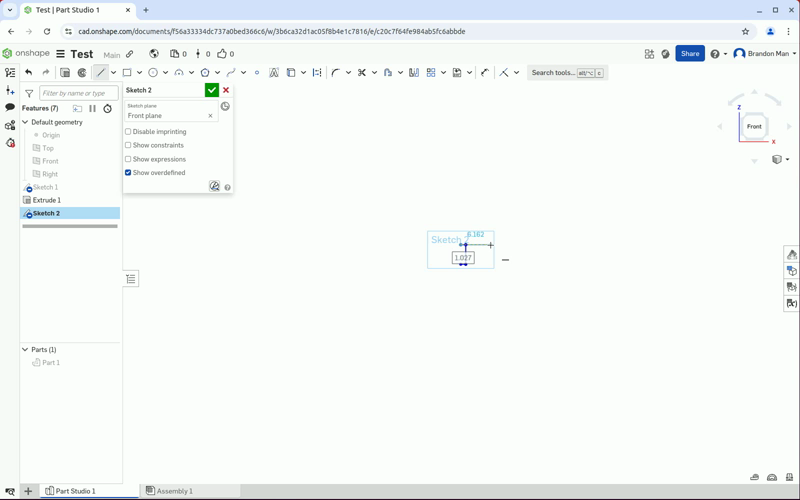
mouse_move(460, 264)
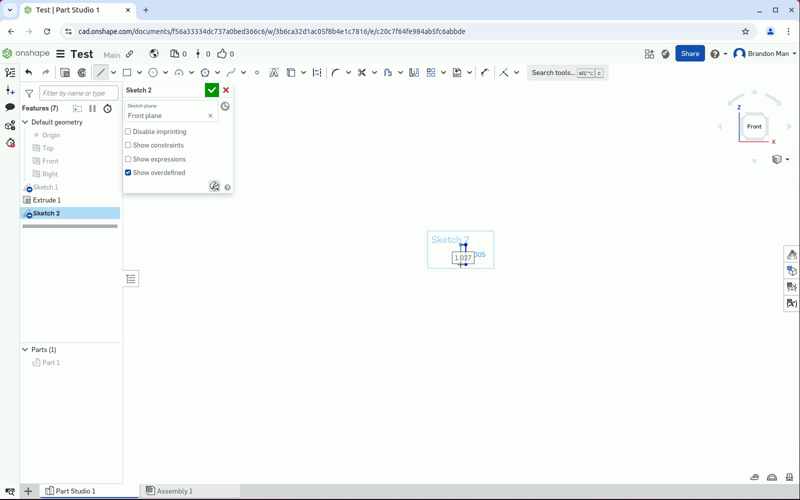
key_up(shift)
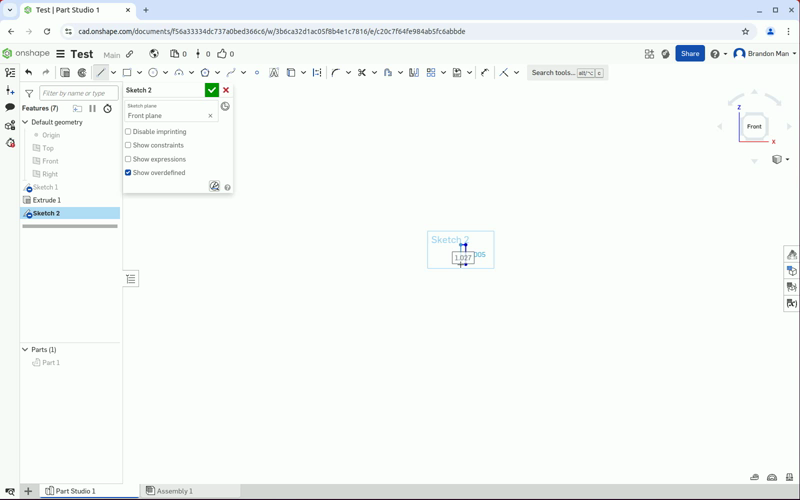
click(460, 264)
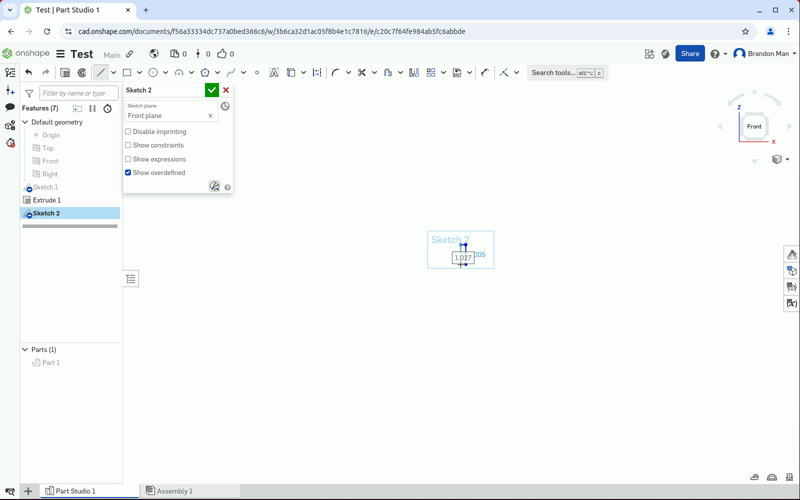
key(esc)
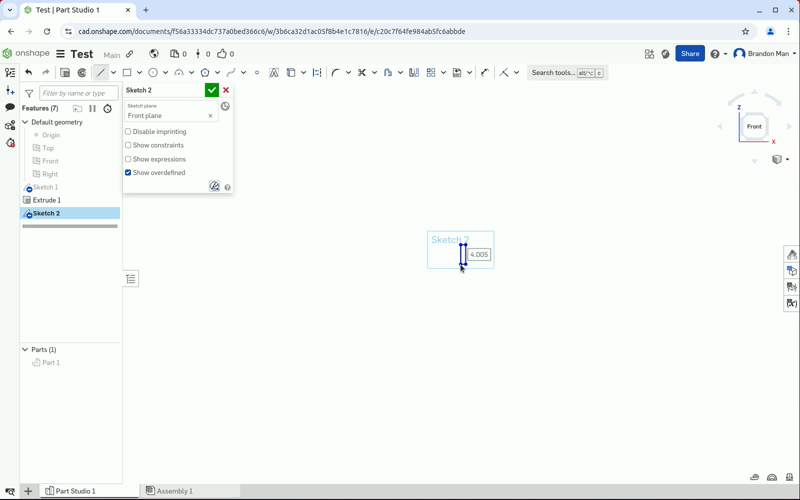
mouse_move(463, 254)
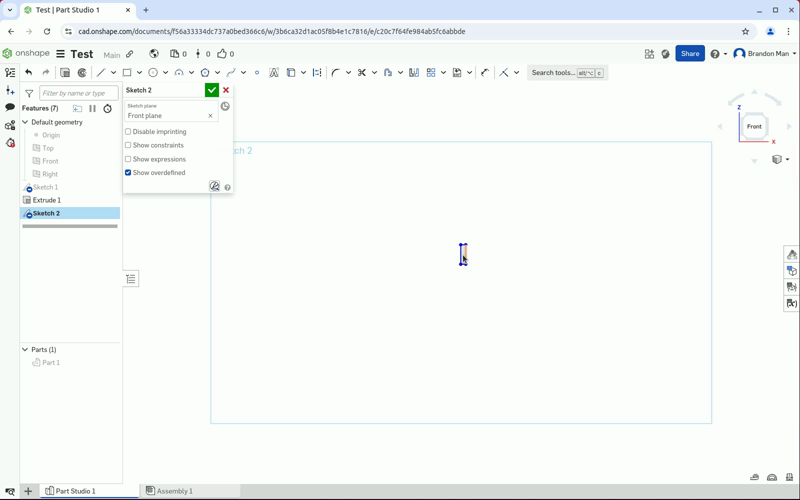
scroll(6)
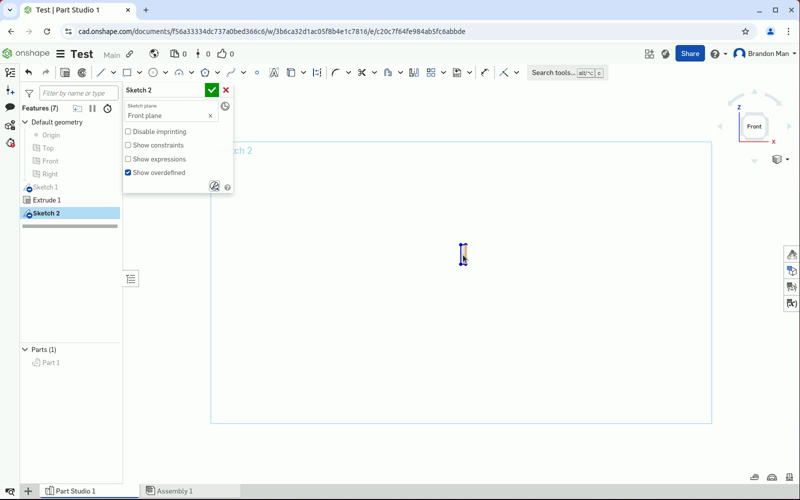
scroll(6)
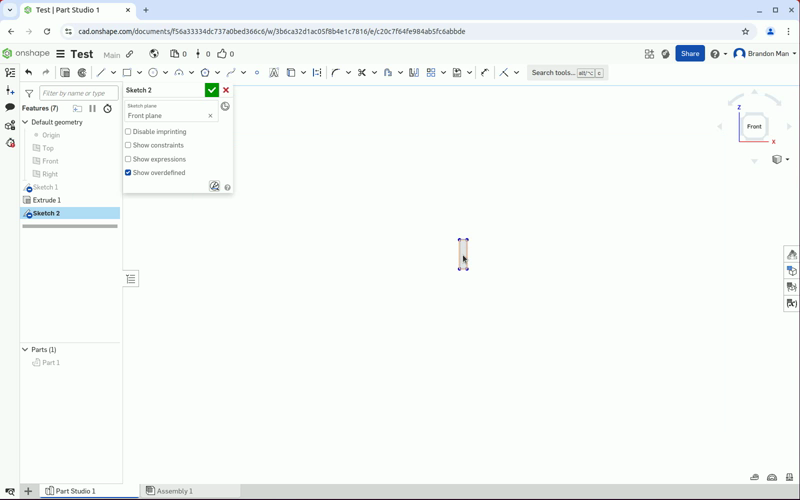
scroll(6)
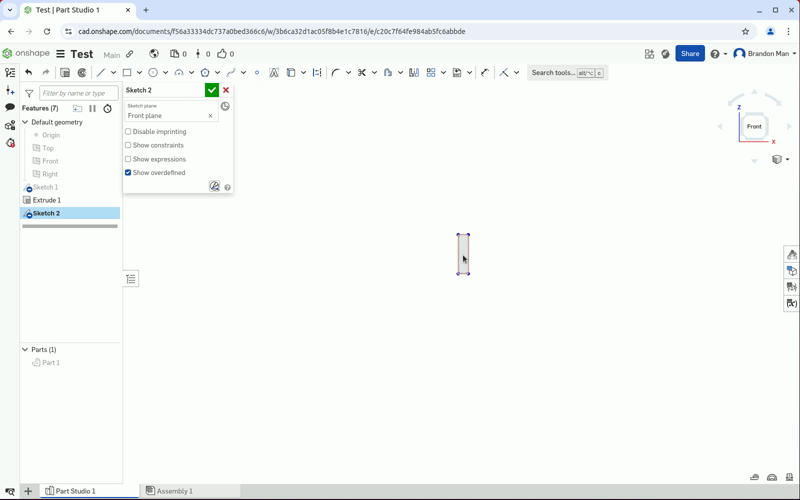
scroll(6)
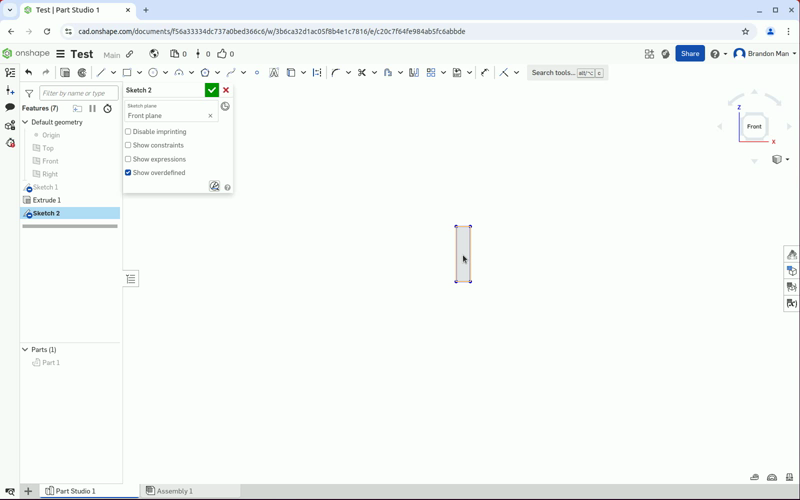
scroll(6)
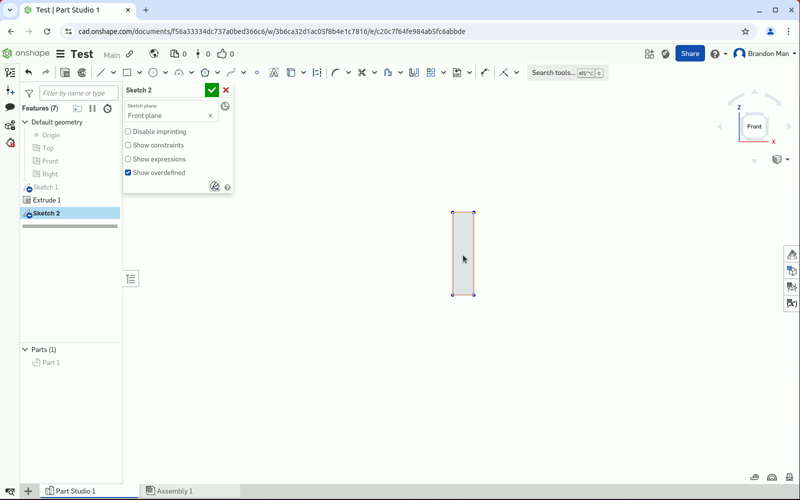
scroll(6)
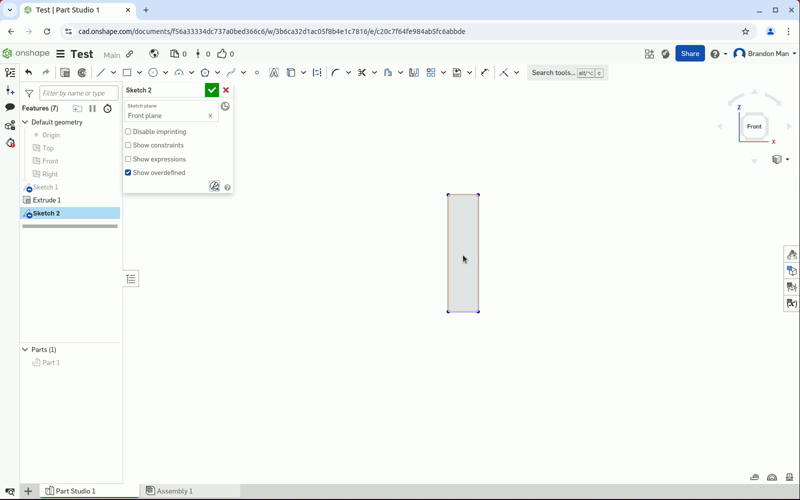
scroll(6)
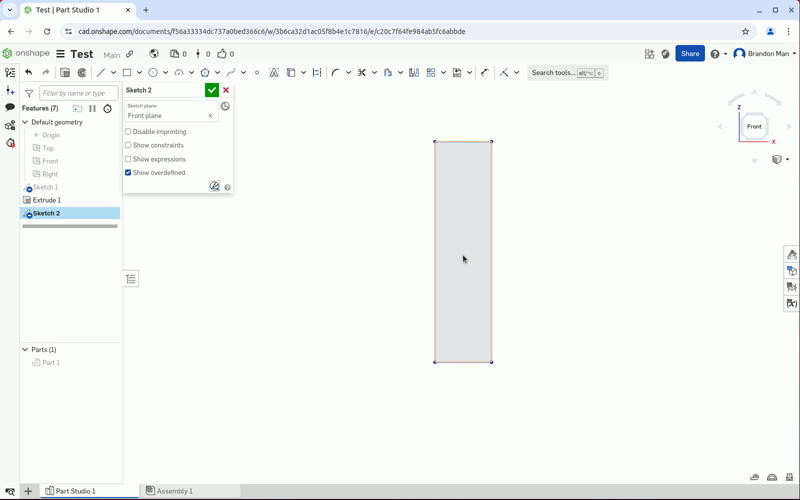
click(463, 254)
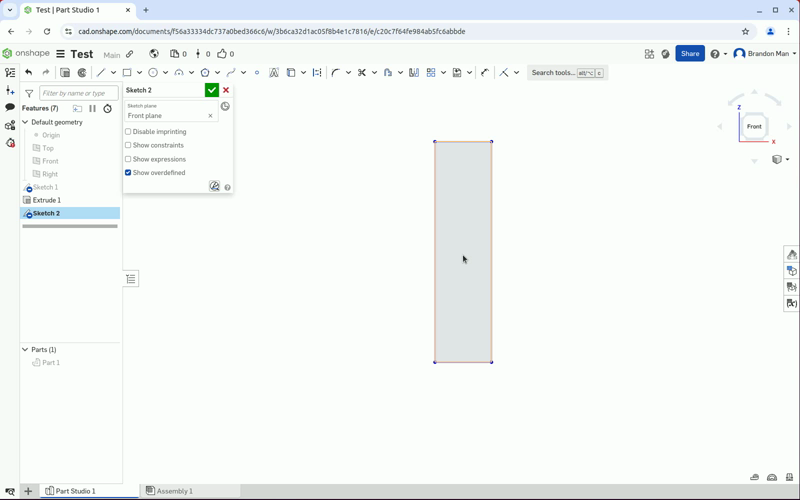
scroll(-6)
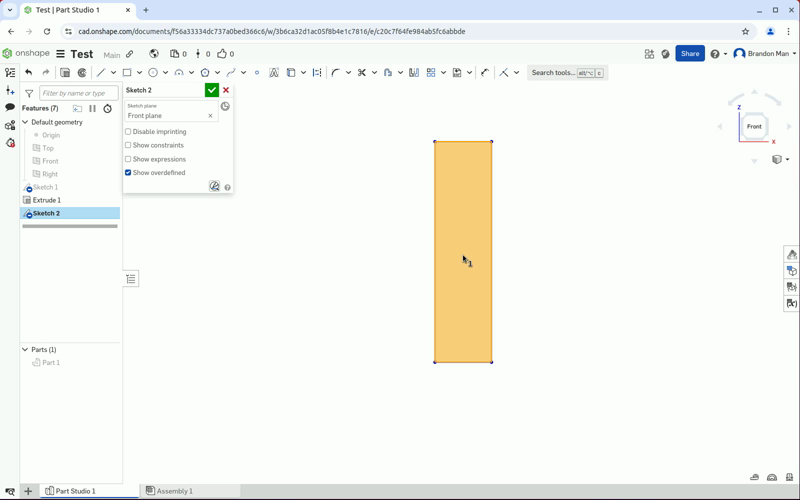
scroll(-6)
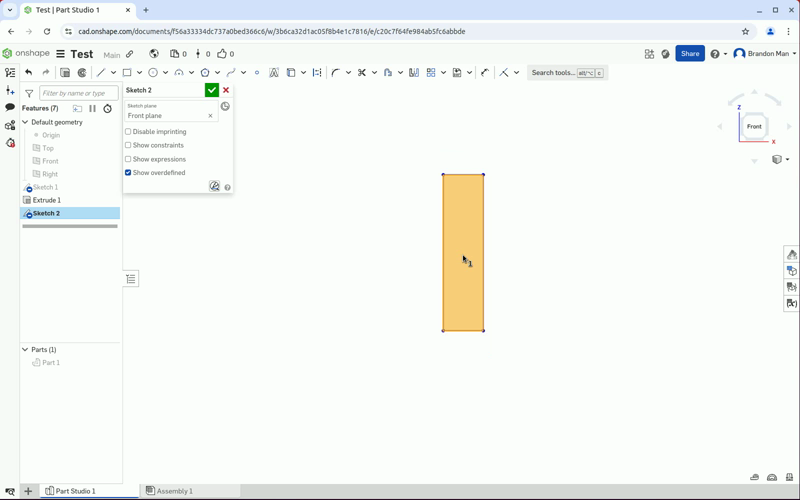
scroll(-6)
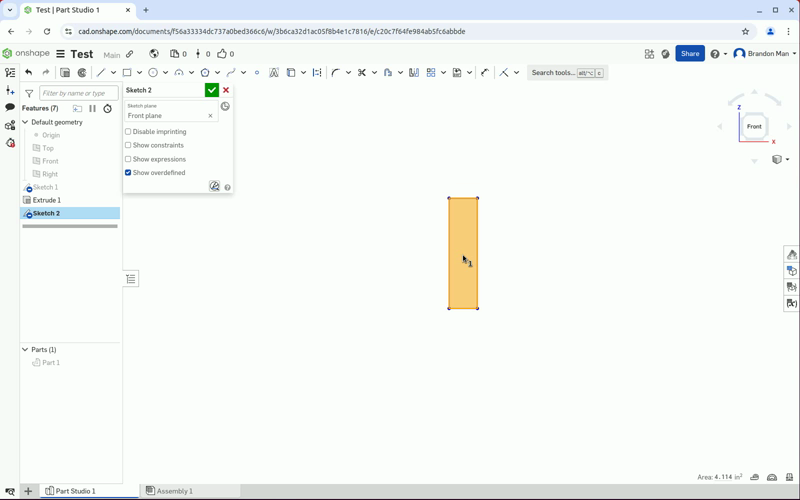
scroll(-6)
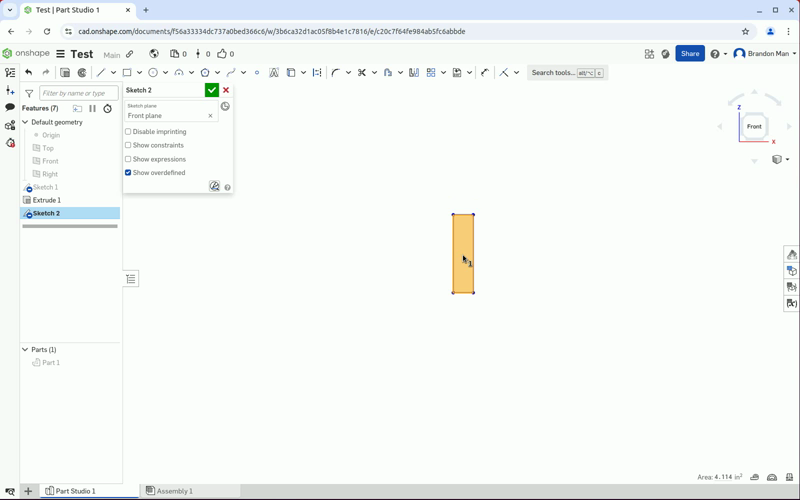
scroll(-6)
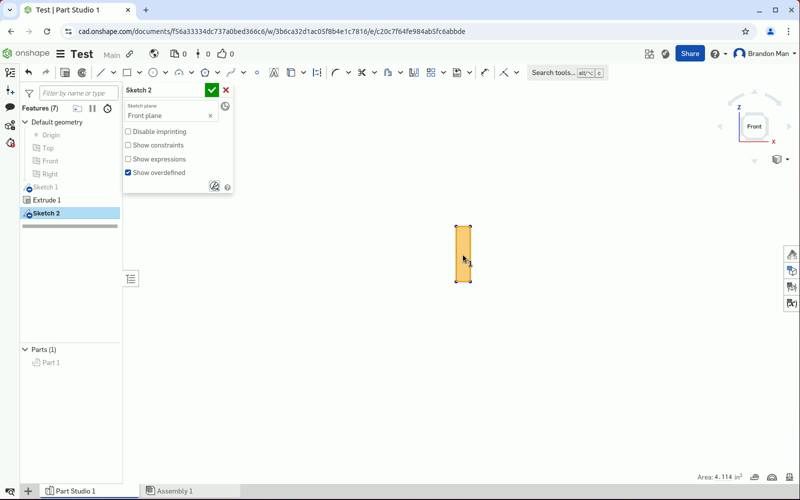
scroll(-6)
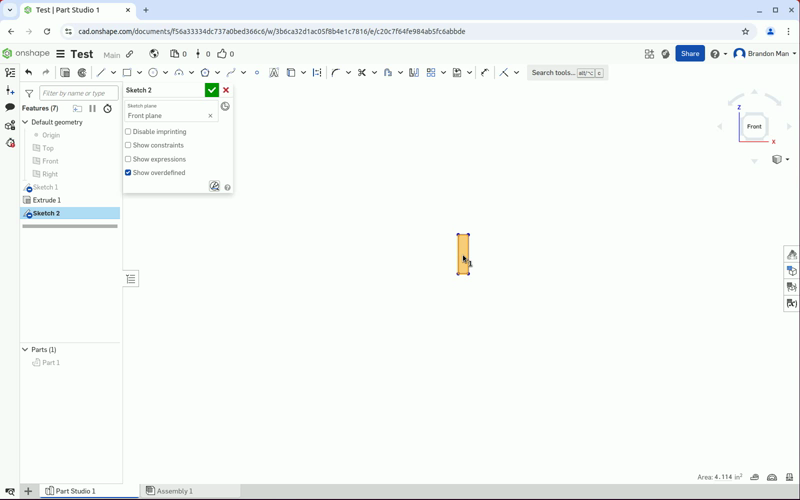
scroll(-6)
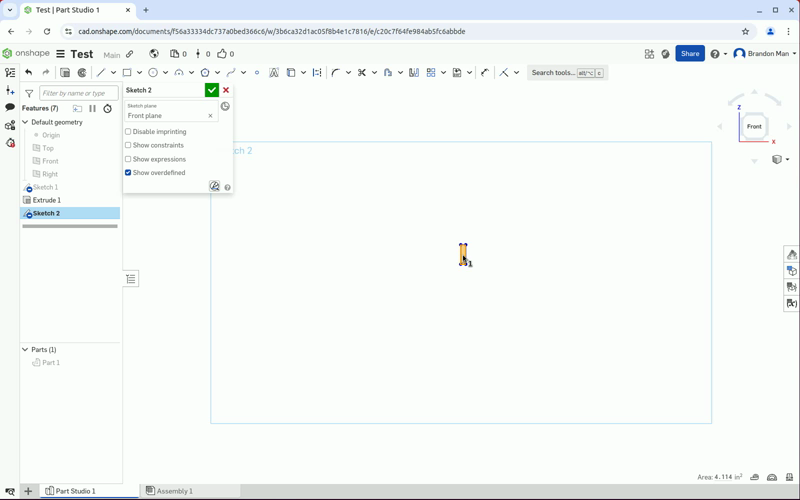
mouse_move(73, 352)
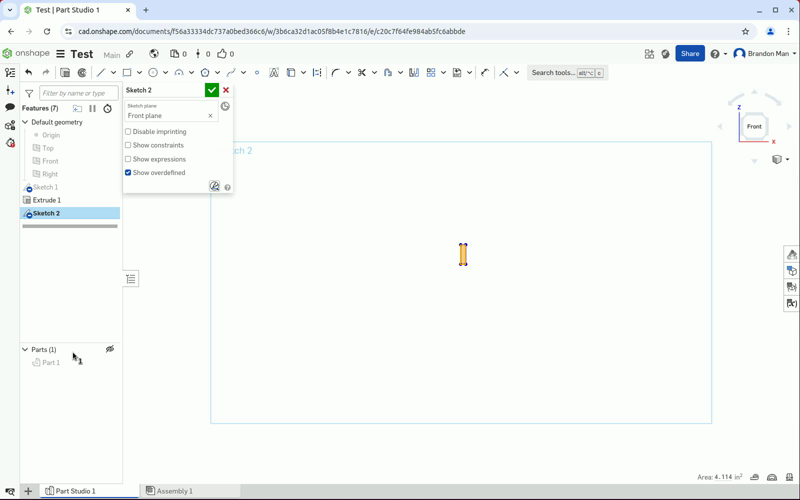
key(shift+y)
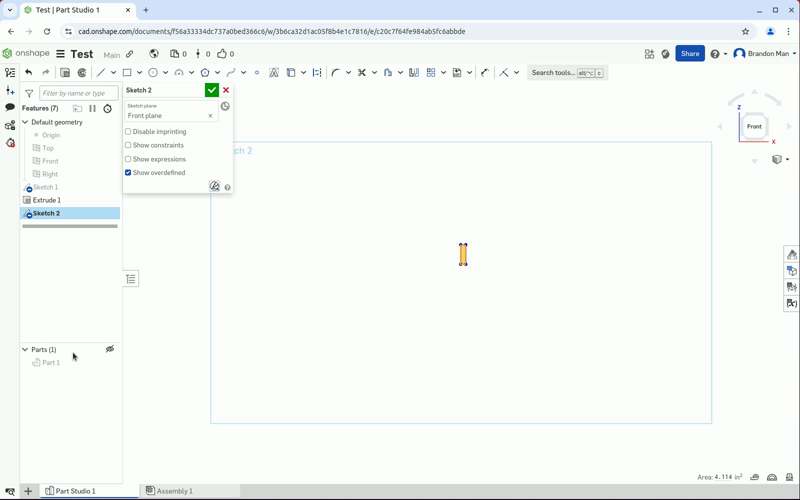
key(shift+e)
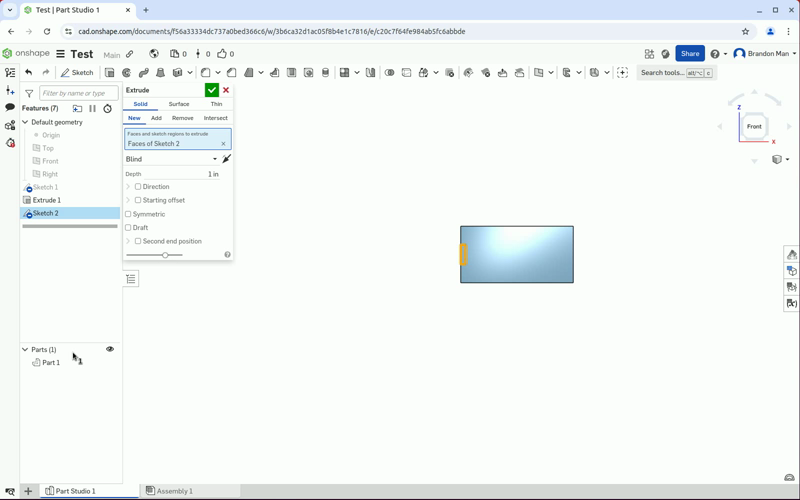
mouse_move(143, 106)
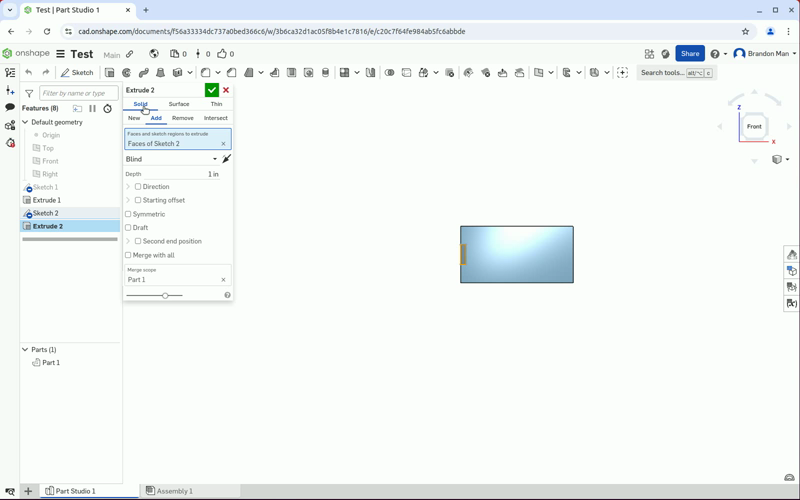
click(143, 106)
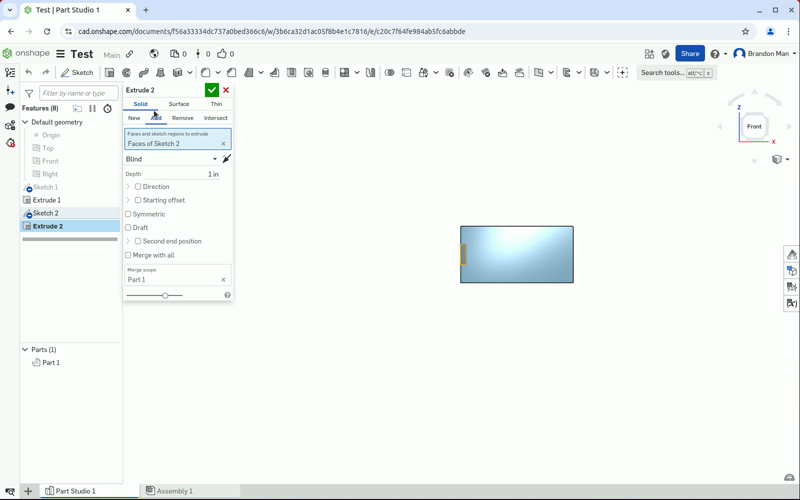
mouse_move(186, 120)
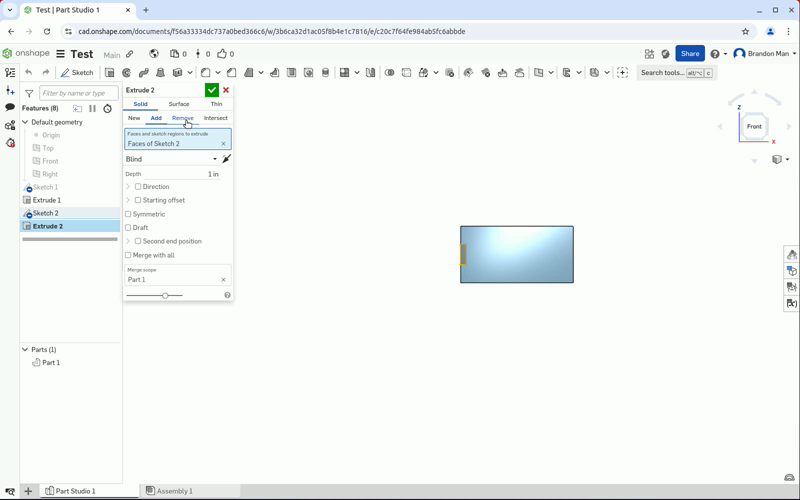
click(186, 120)
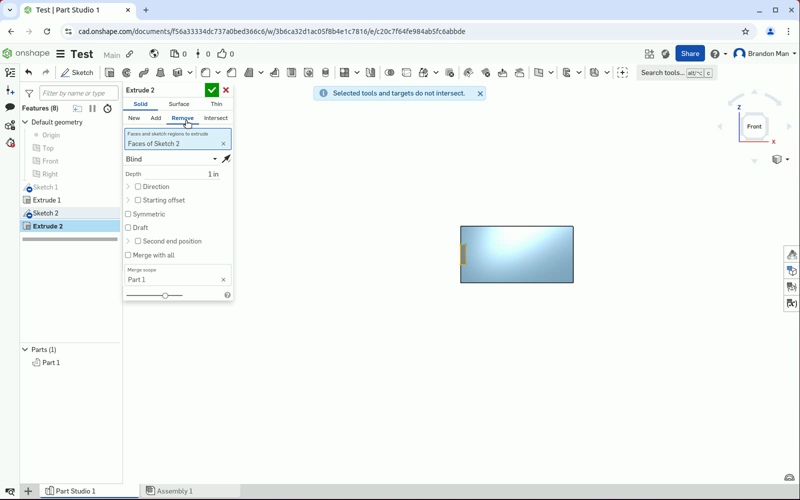
key(tab, 4)
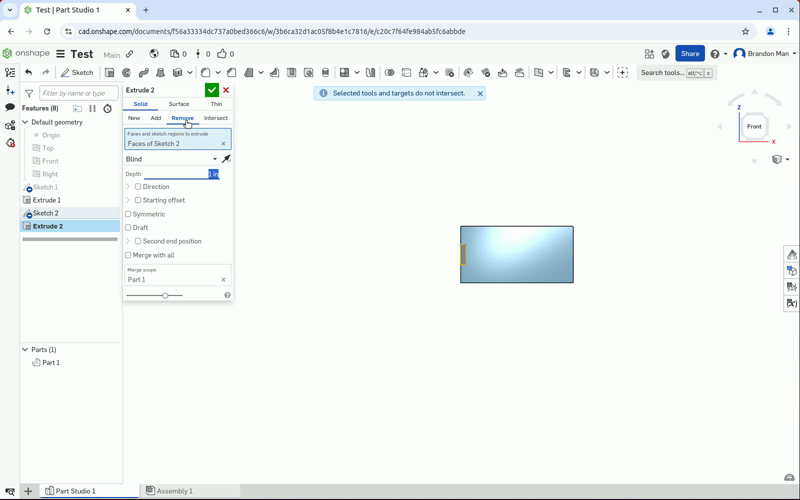
text(-0.963)
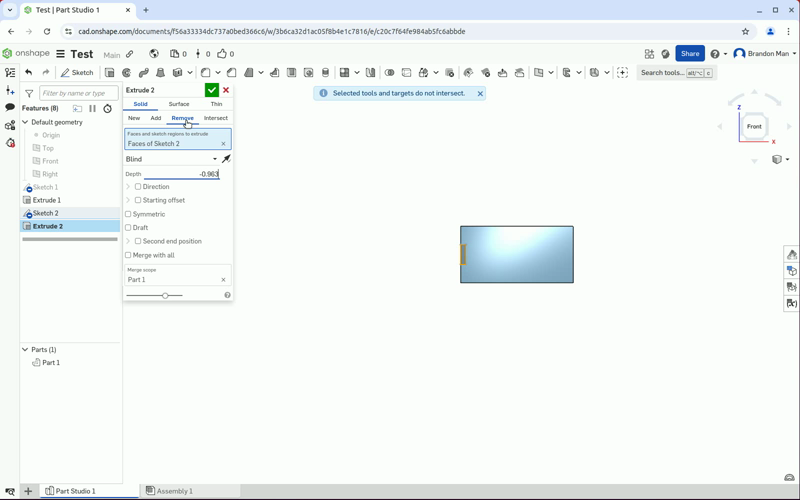
key(tab, 6)
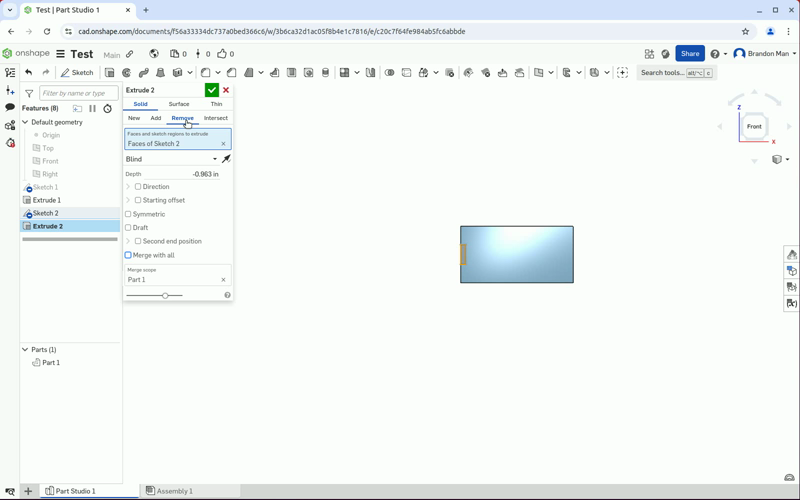
key(space)
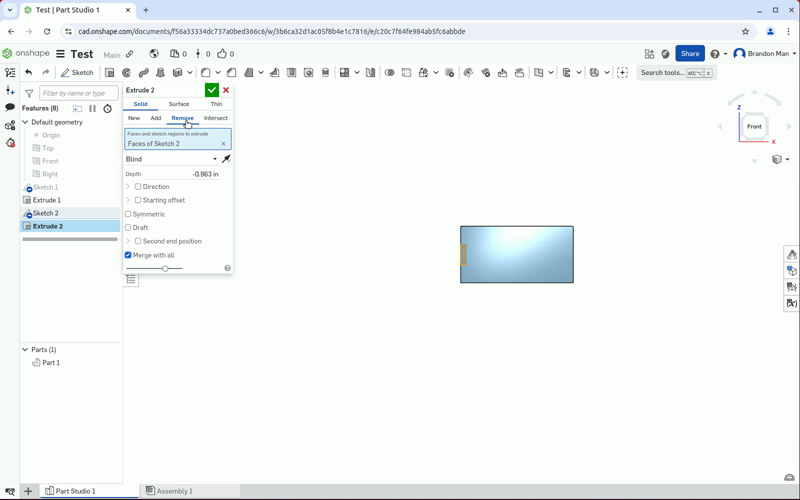
key(enter)
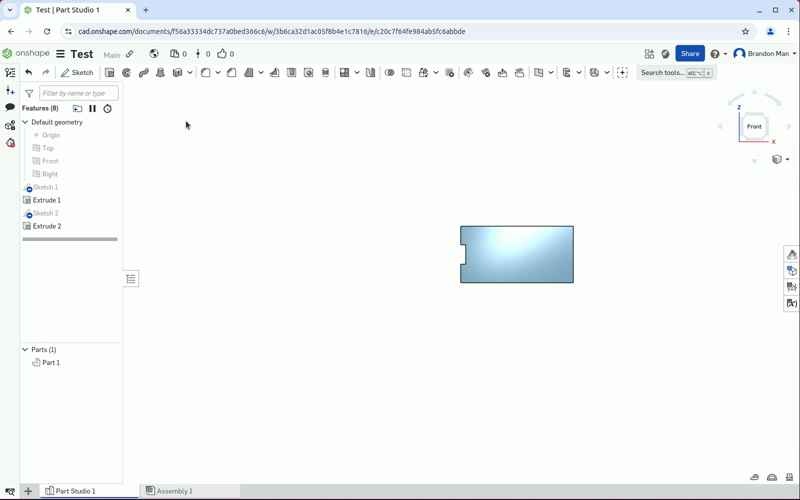
key(shift+h)
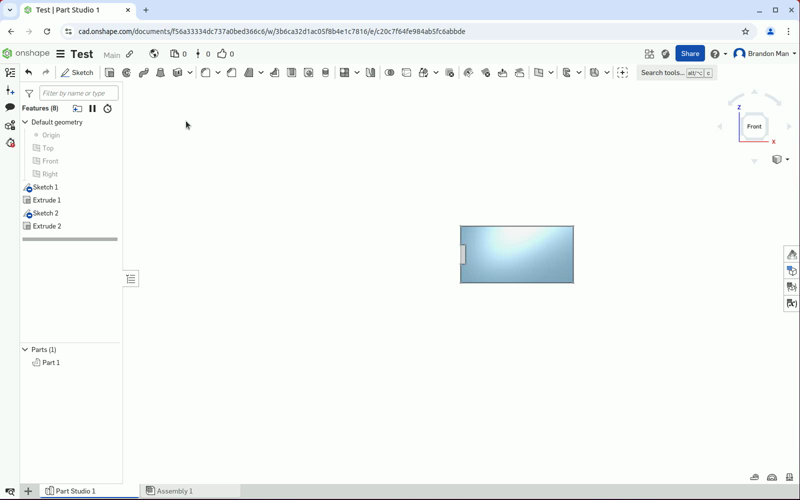
key(shift+h)
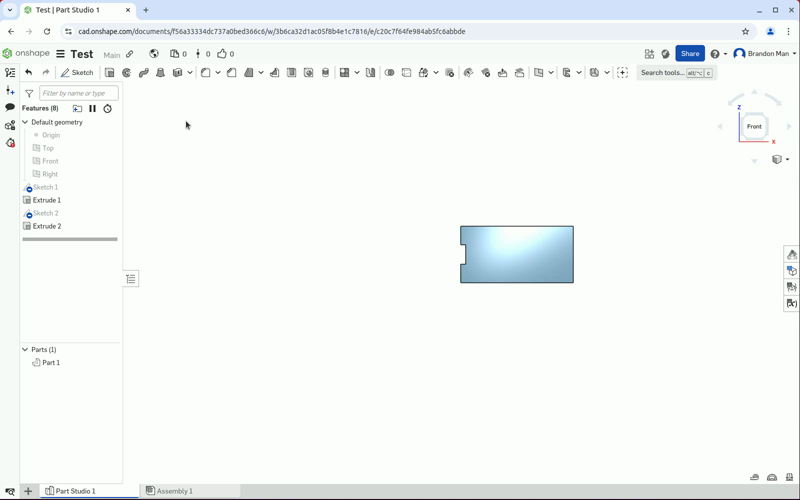
mouse_move(73, 189)
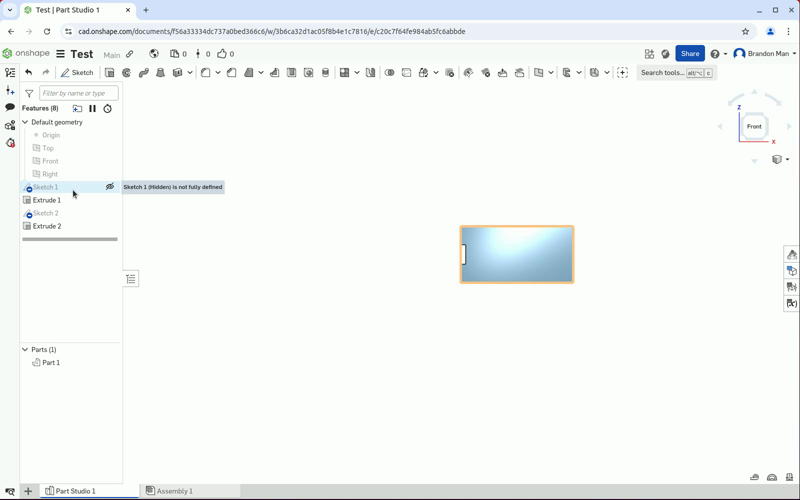
click(73, 189)
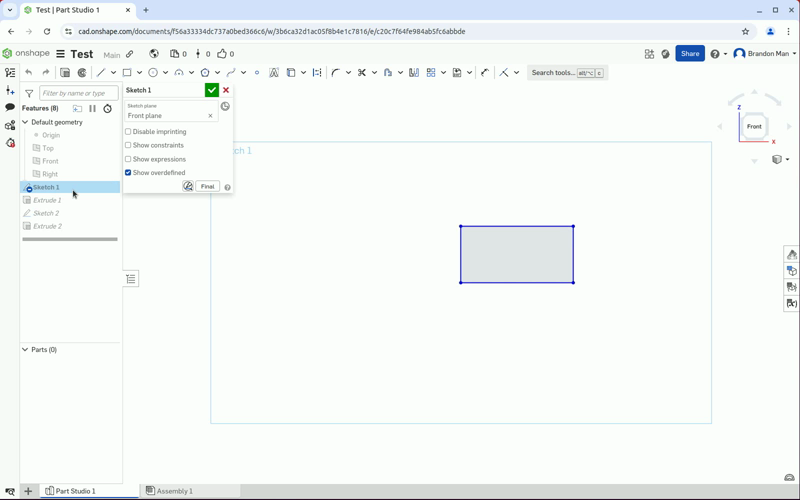
mouse_move(229, 92)
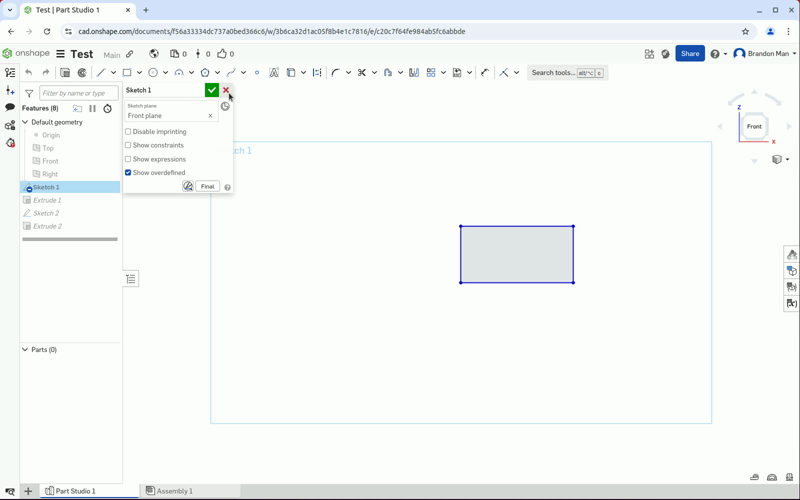
click(229, 92)
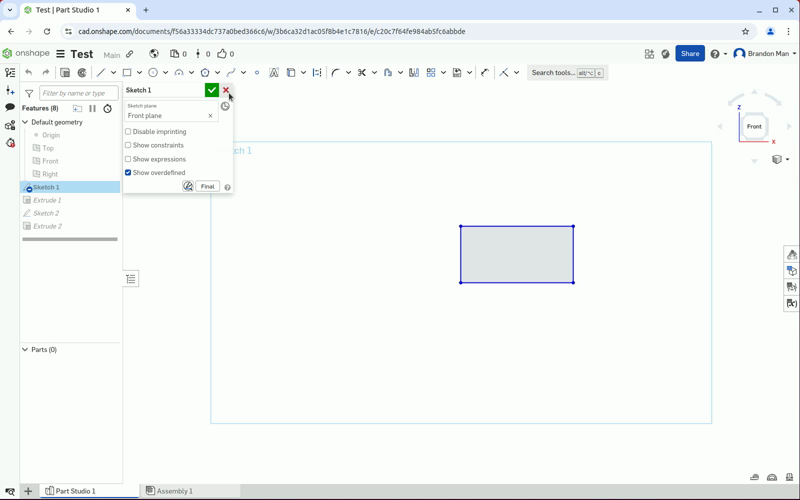
key(shift+s)
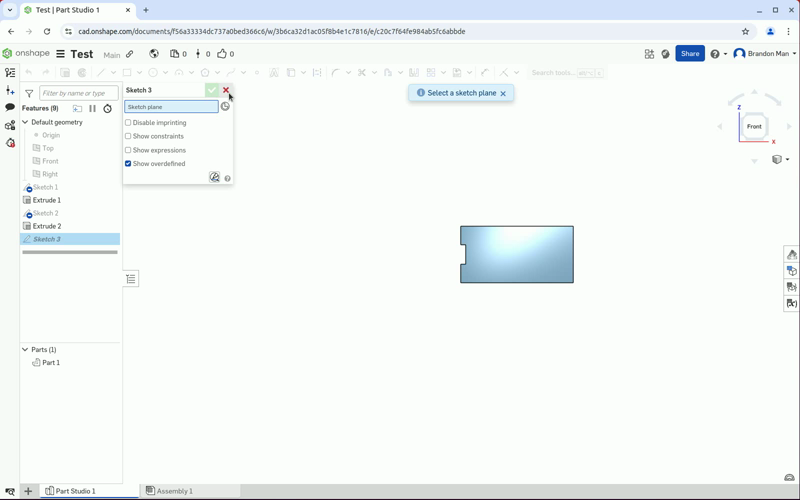
mouse_move(73, 163)
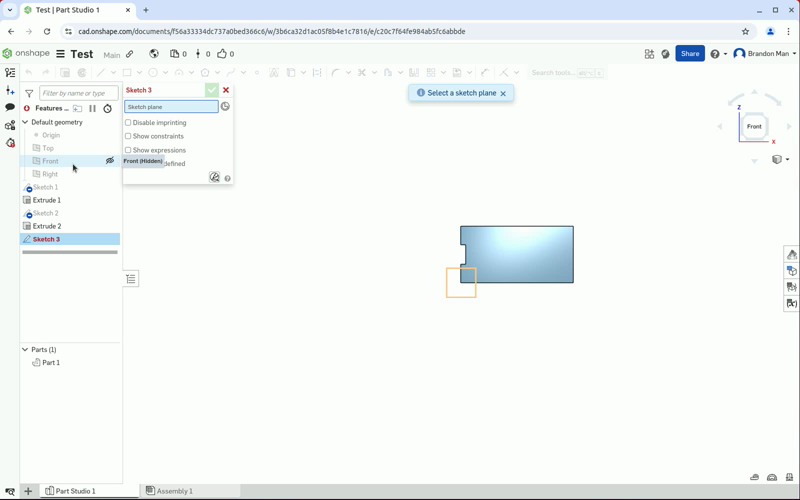
click(73, 163)
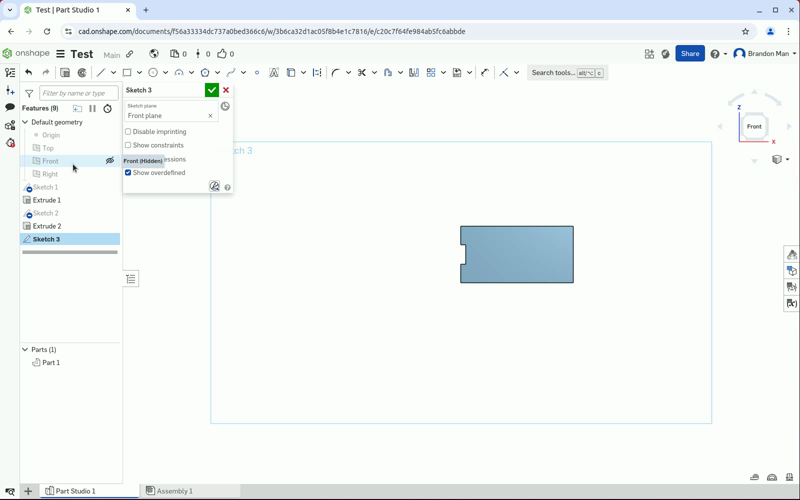
mouse_move(73, 352)
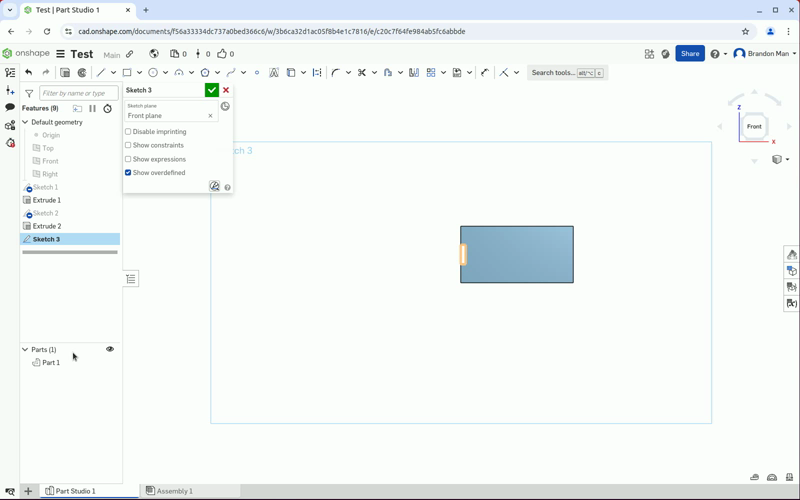
key(y)
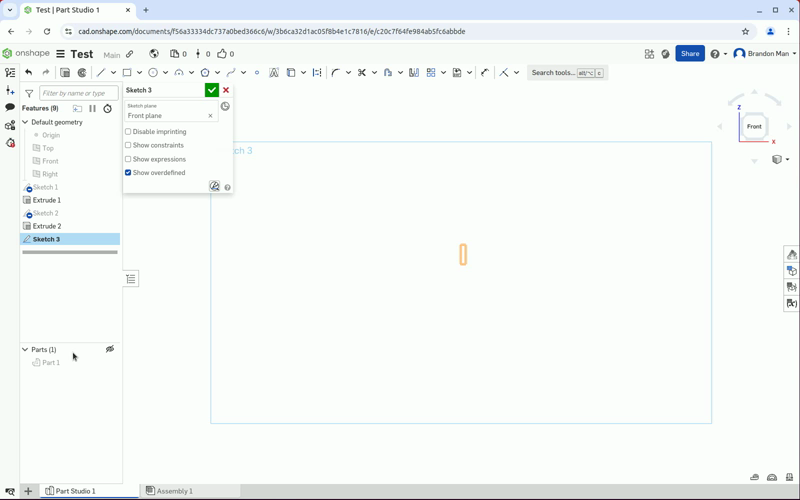
key(l)
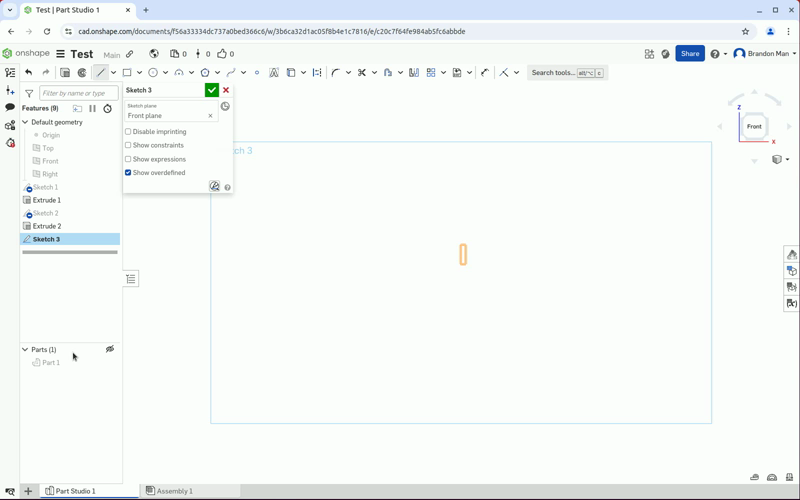
key_down(shift)
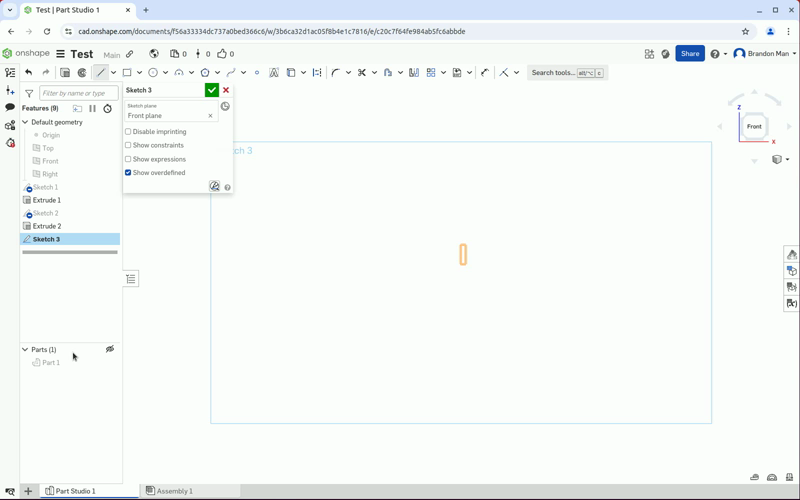
mouse_move(460, 282)
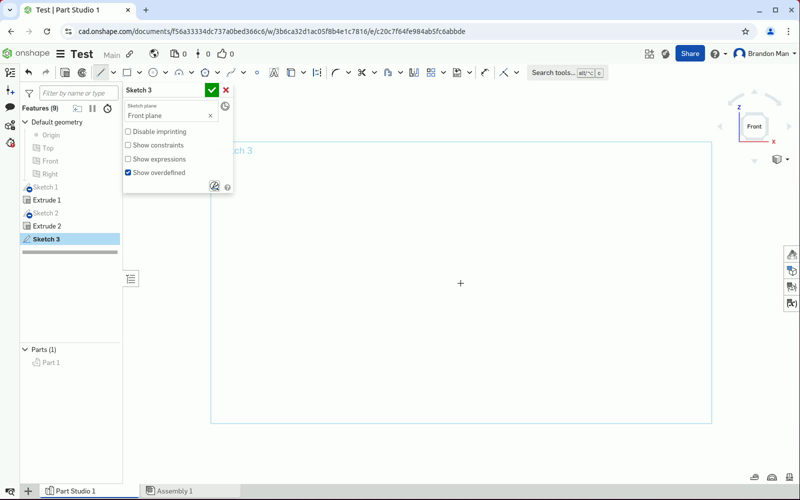
click(460, 282)
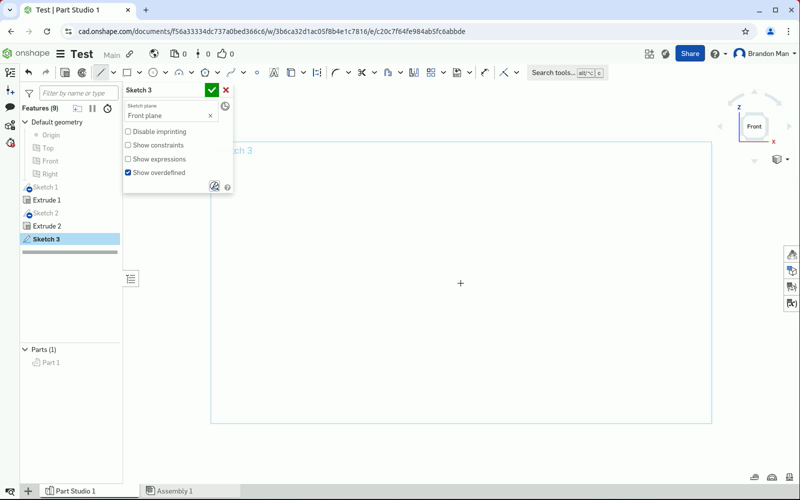
key_up(shift)
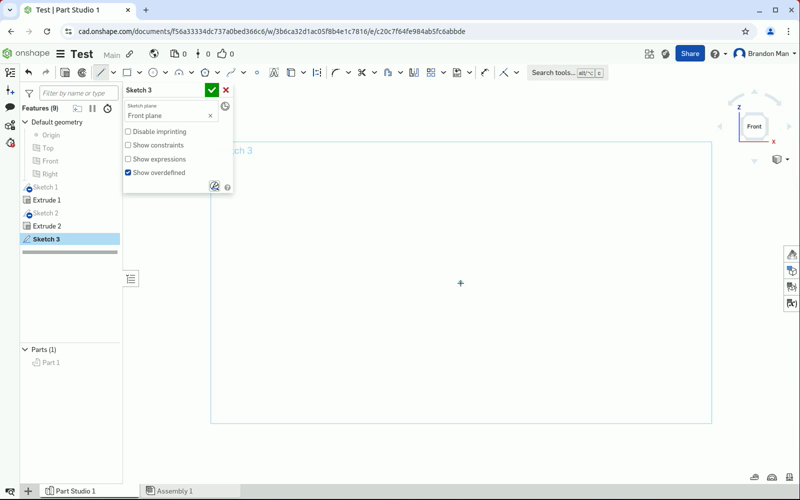
key_down(shift)
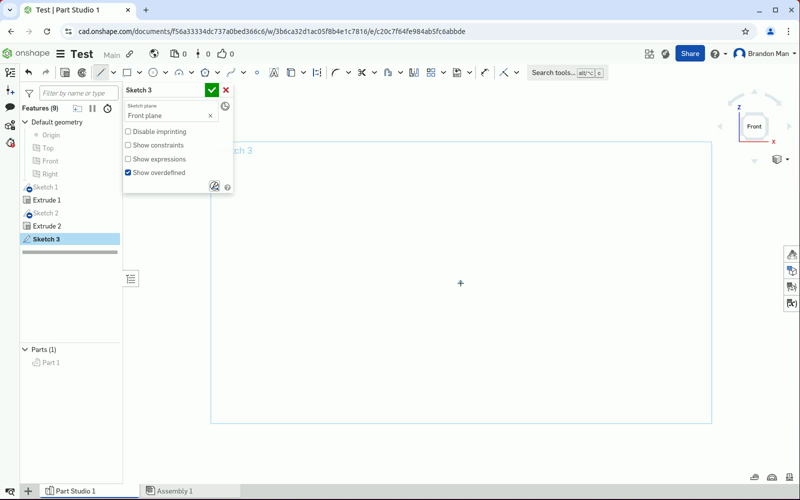
mouse_move(490, 282)
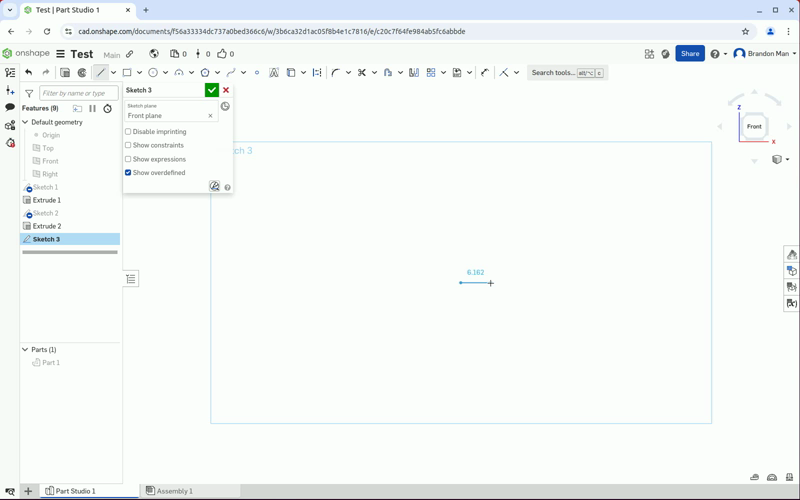
mouse_move(483, 282)
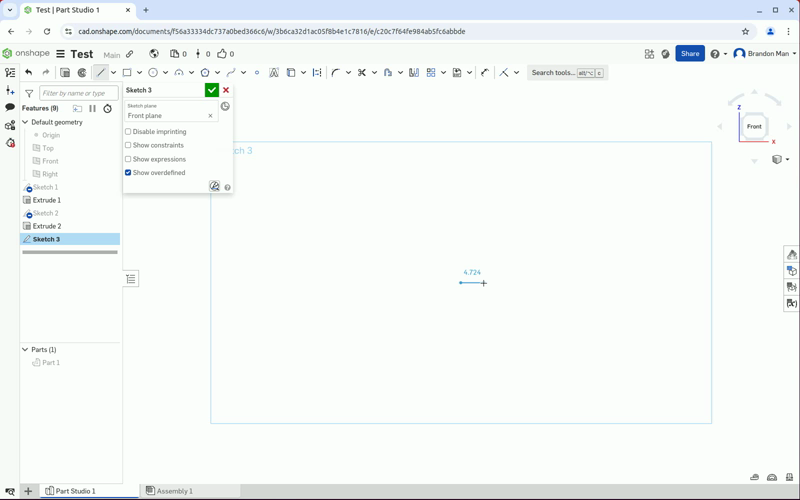
click(483, 282)
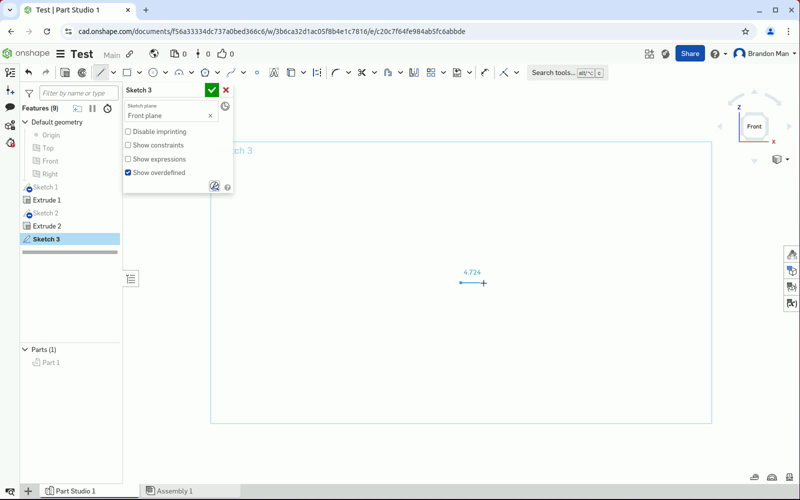
key_up(shift)
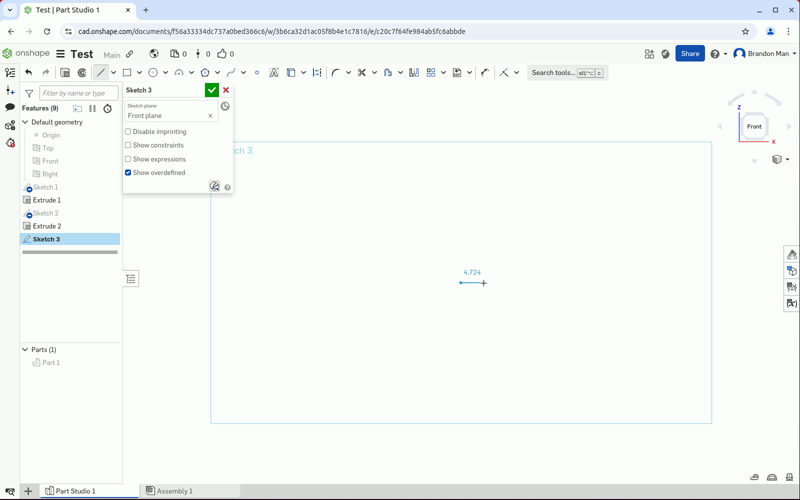
key_down(shift)
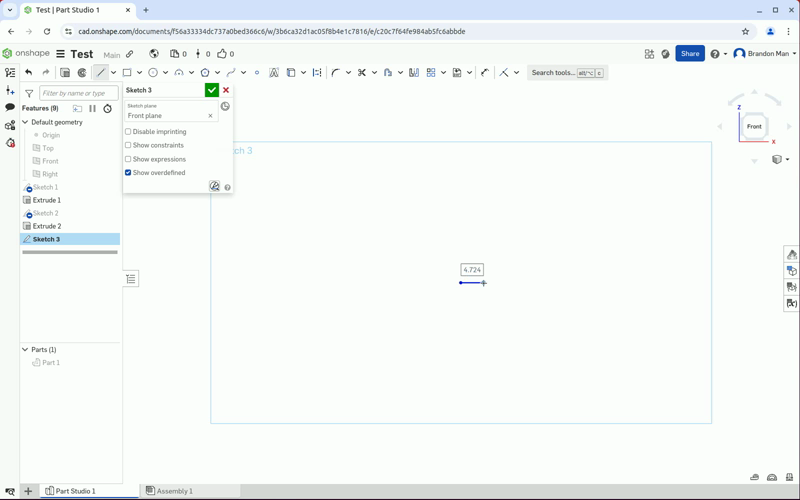
mouse_move(513, 282)
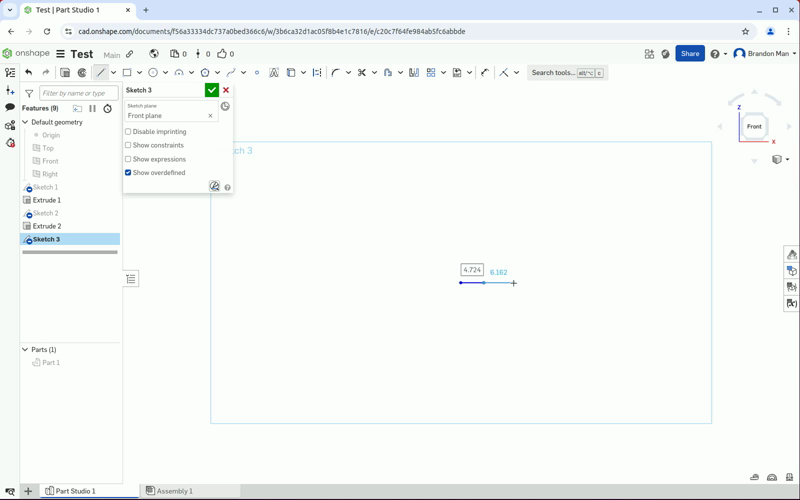
mouse_move(483, 278)
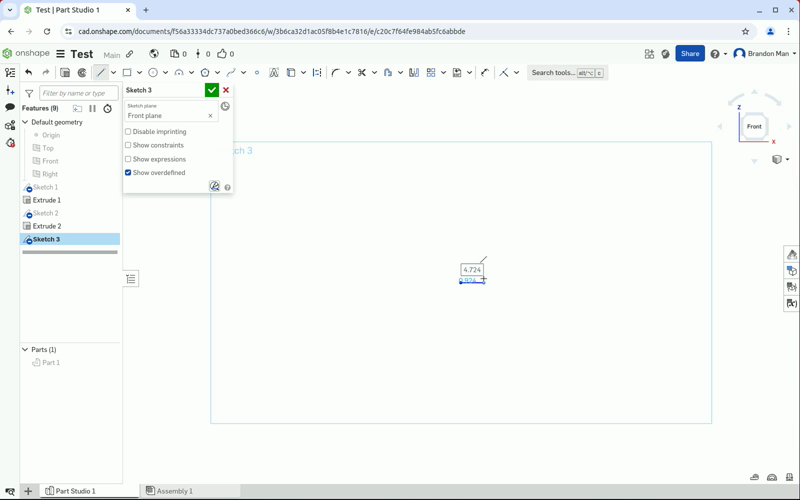
scroll(6)
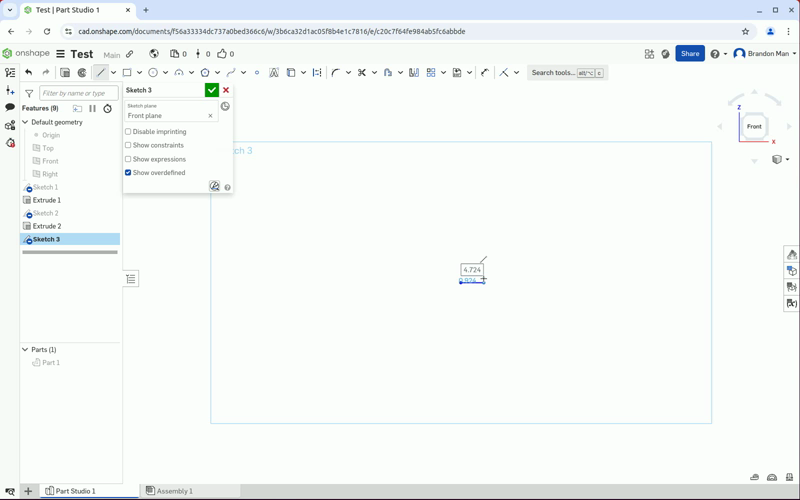
scroll(6)
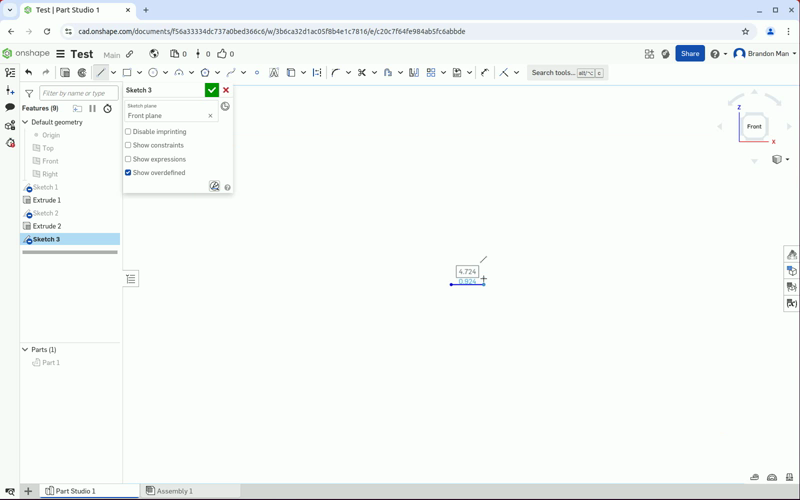
scroll(6)
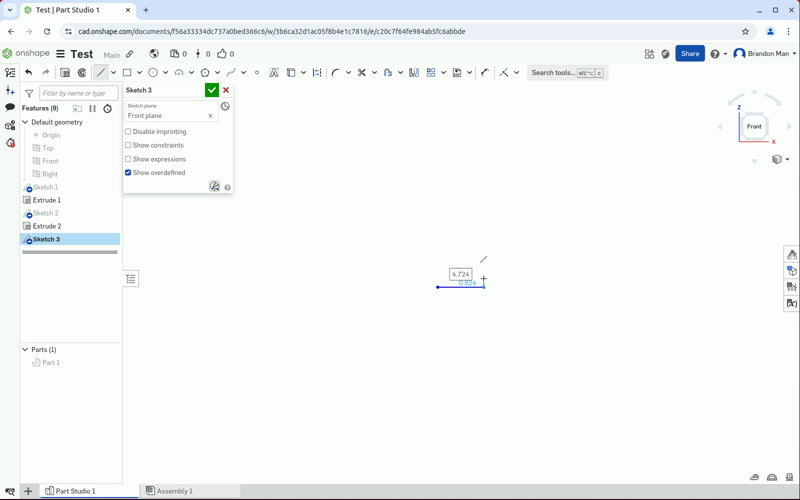
scroll(6)
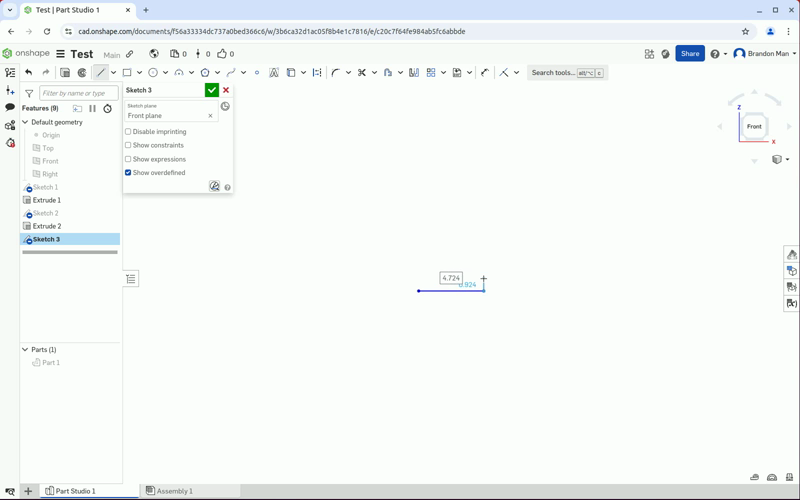
scroll(6)
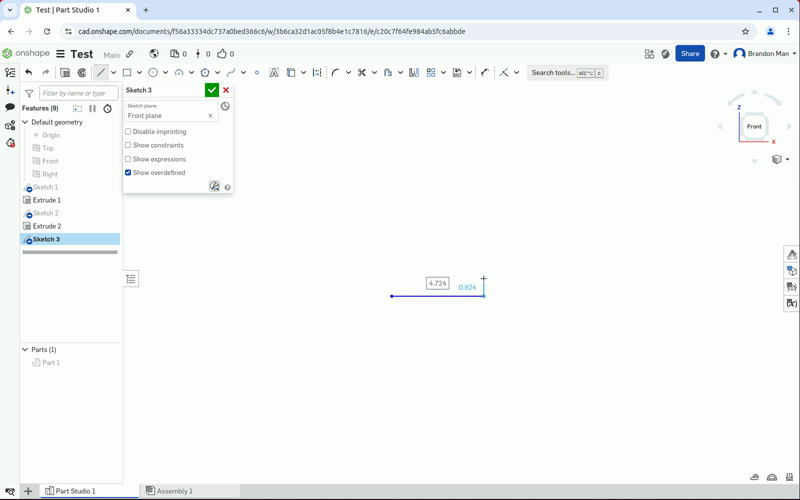
scroll(6)
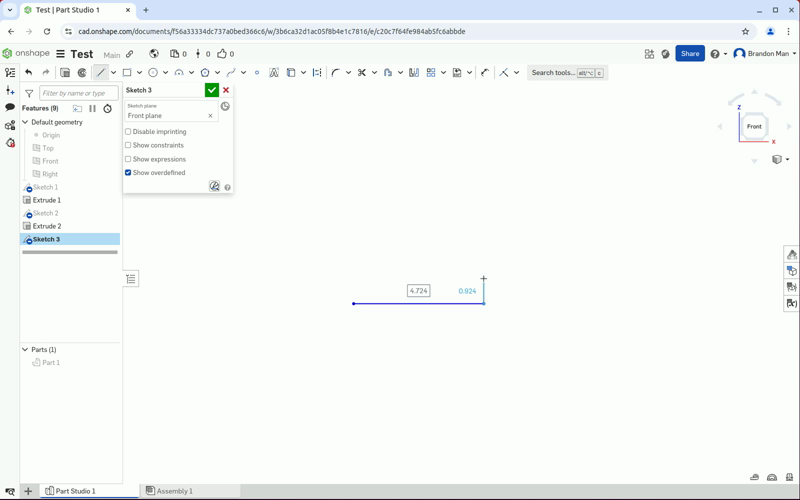
scroll(6)
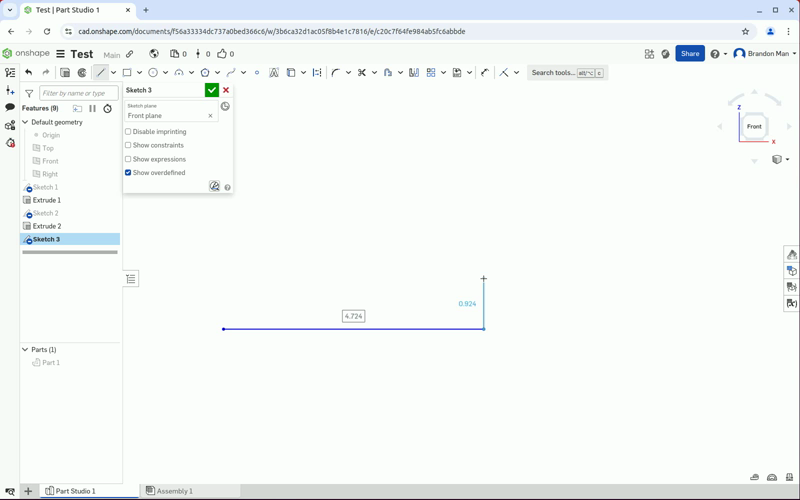
click(483, 278)
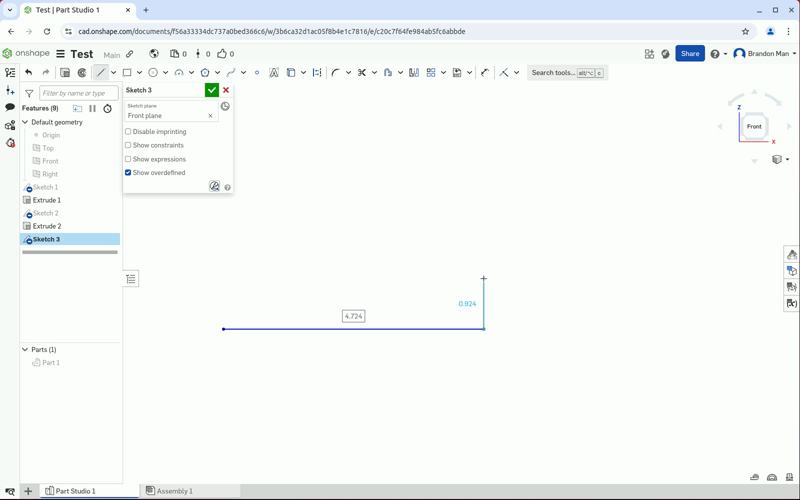
scroll(-6)
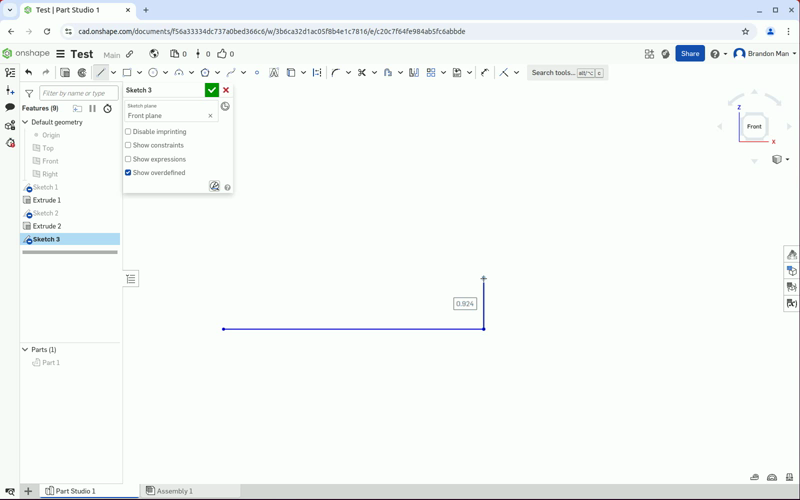
scroll(-6)
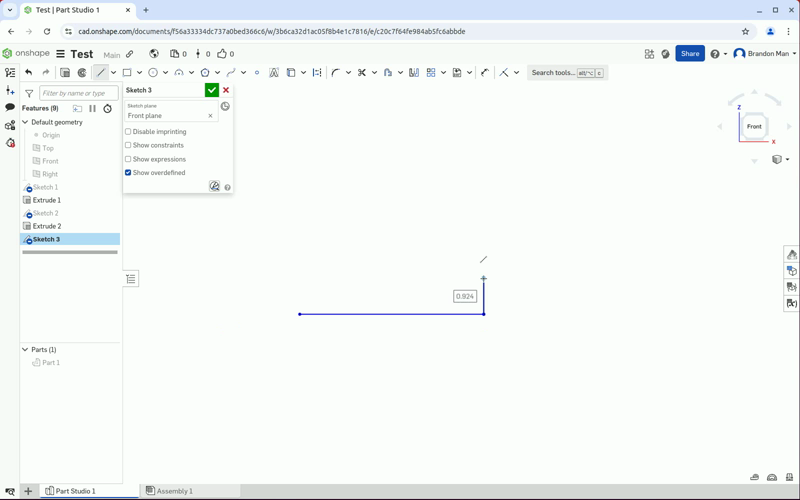
scroll(-6)
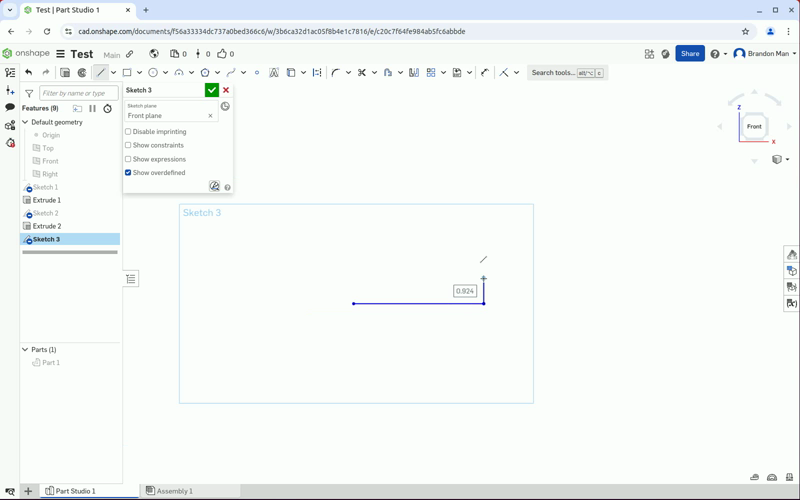
scroll(-6)
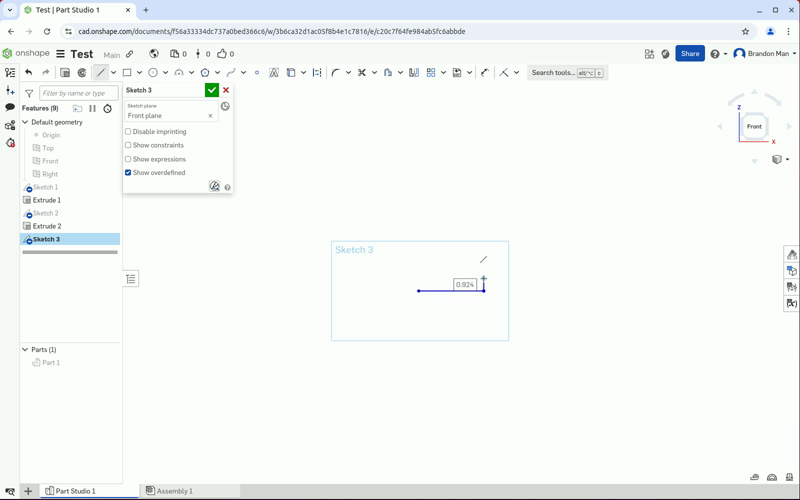
scroll(-6)
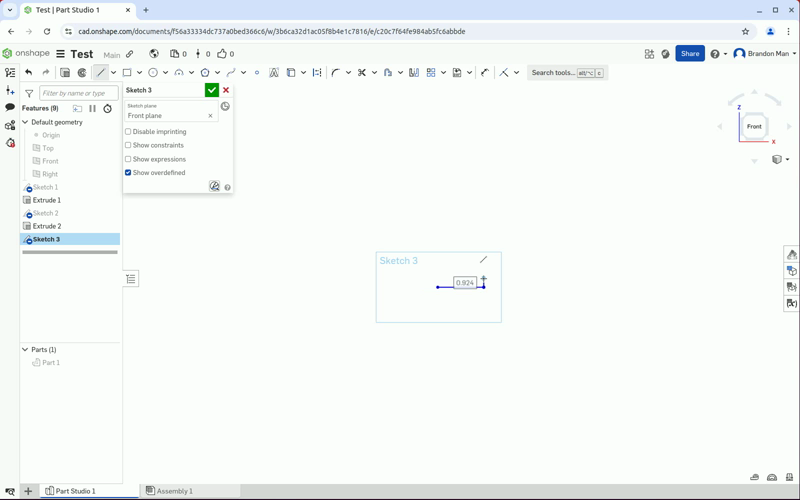
scroll(-6)
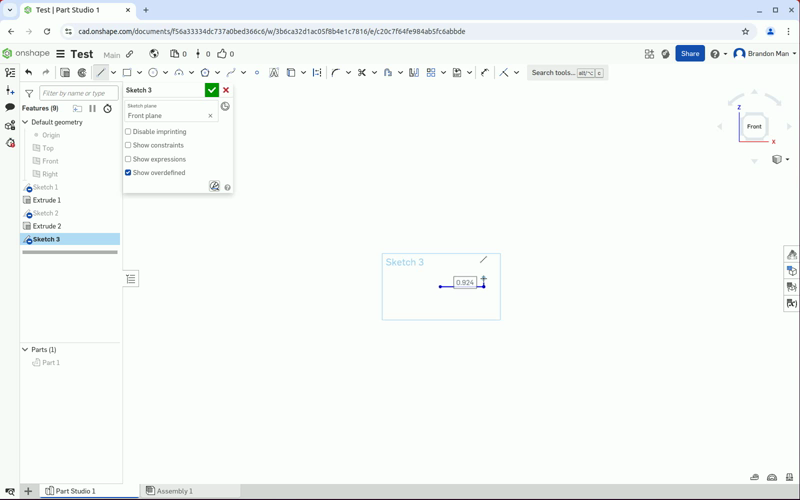
scroll(-6)
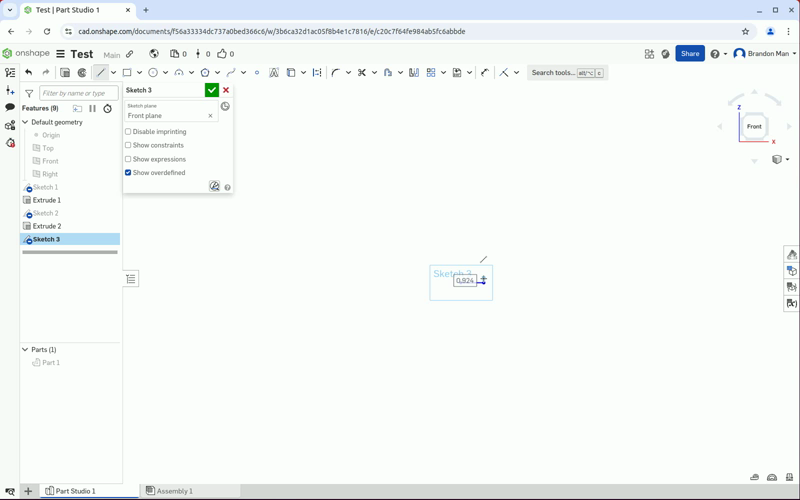
key_up(shift)
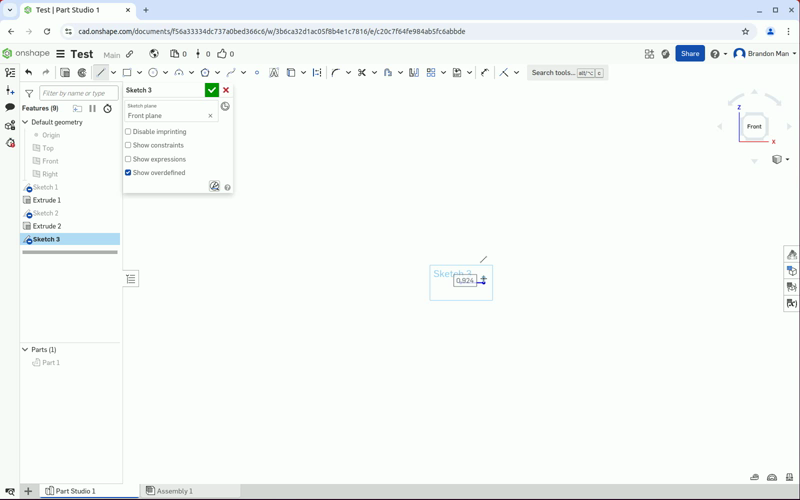
key_down(shift)
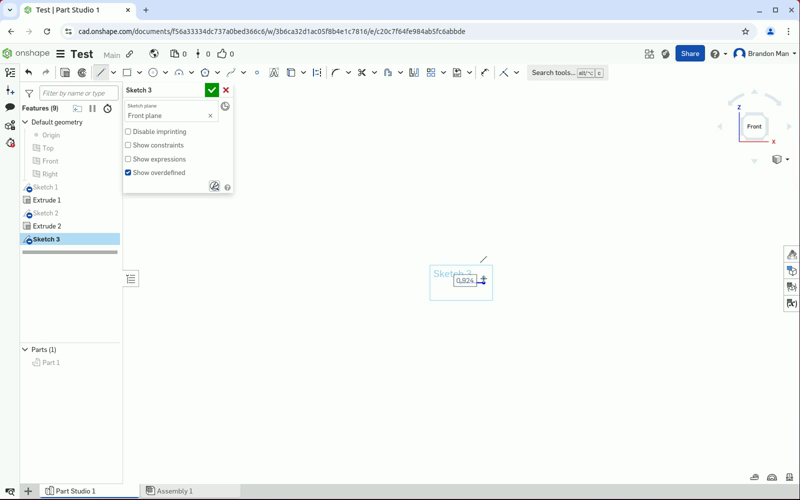
mouse_move(513, 278)
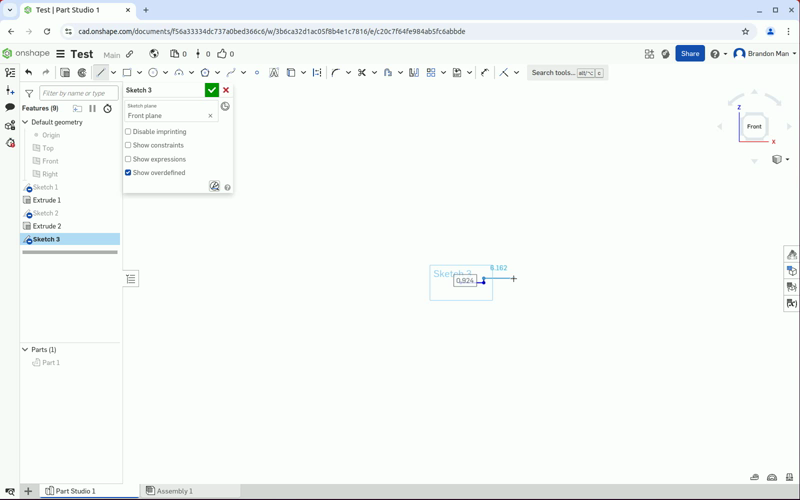
mouse_move(460, 278)
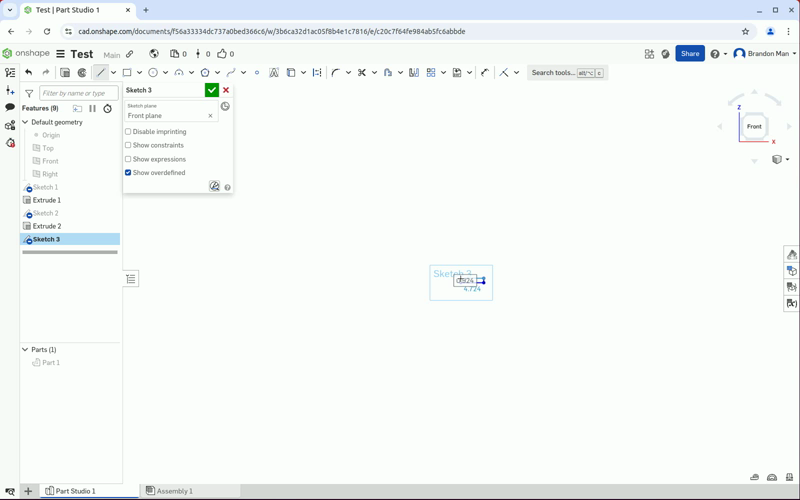
click(460, 278)
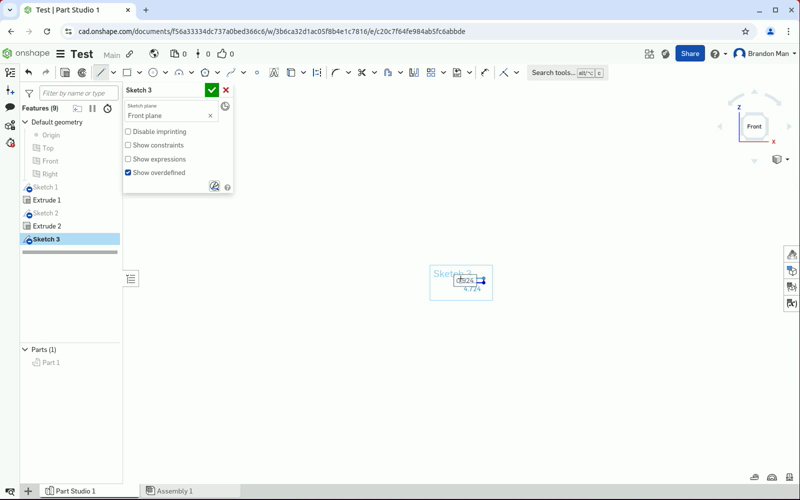
key_up(shift)
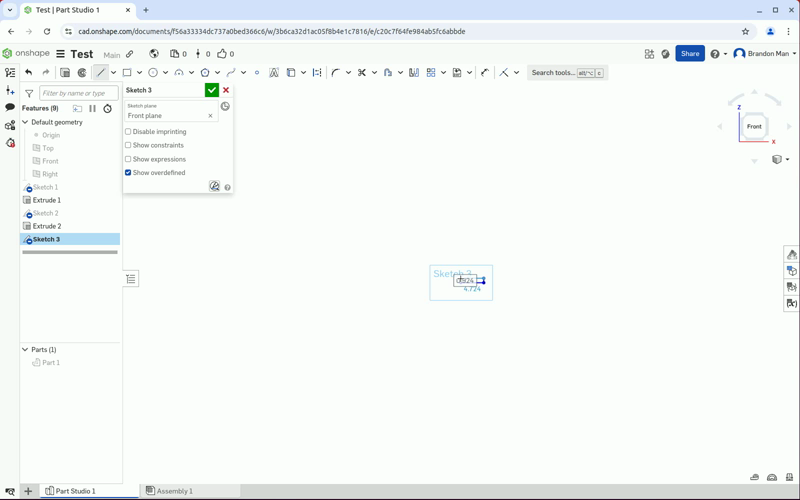
mouse_move(490, 278)
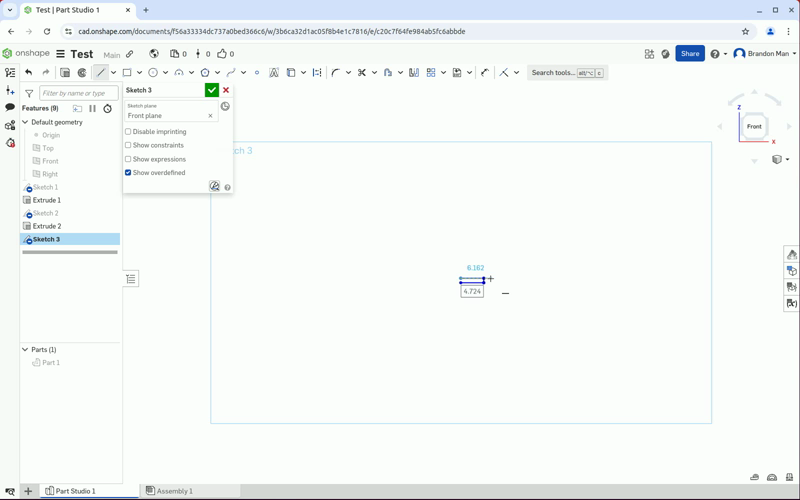
key_down(shift)
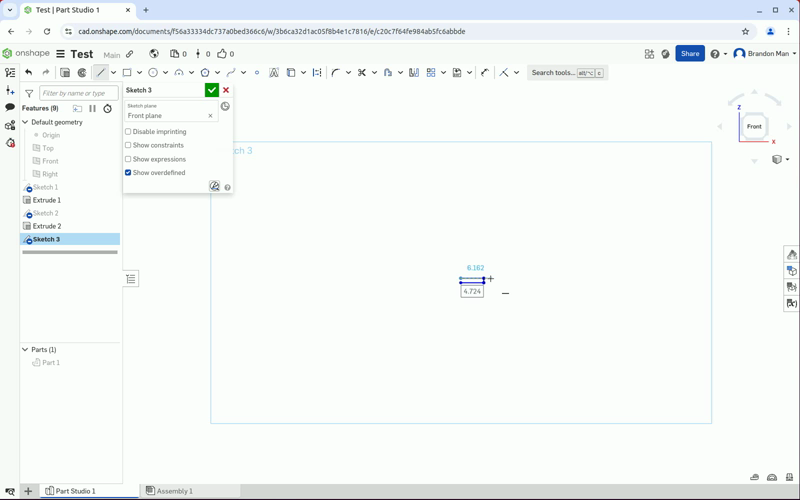
mouse_move(460, 282)
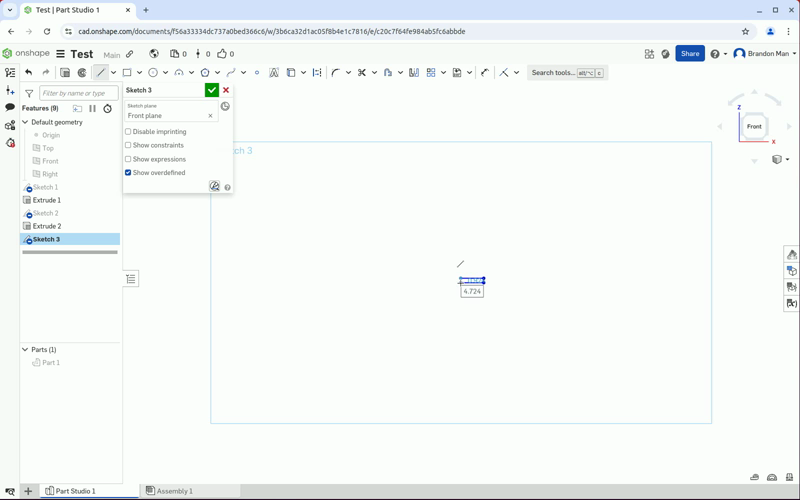
scroll(6)
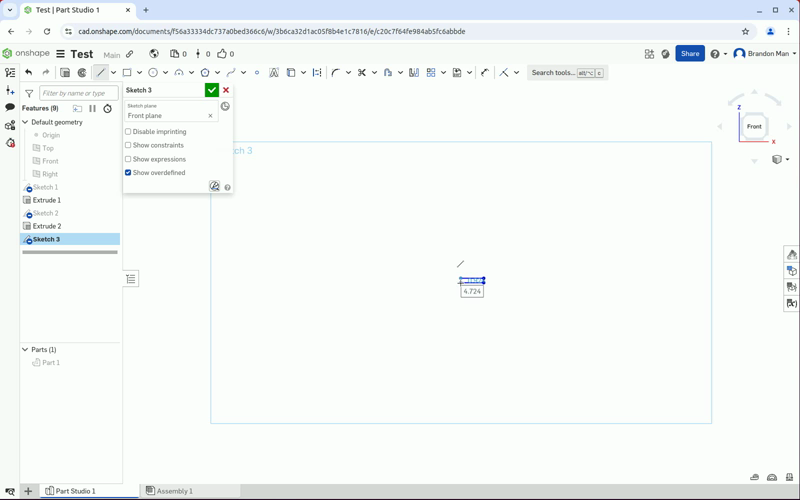
scroll(6)
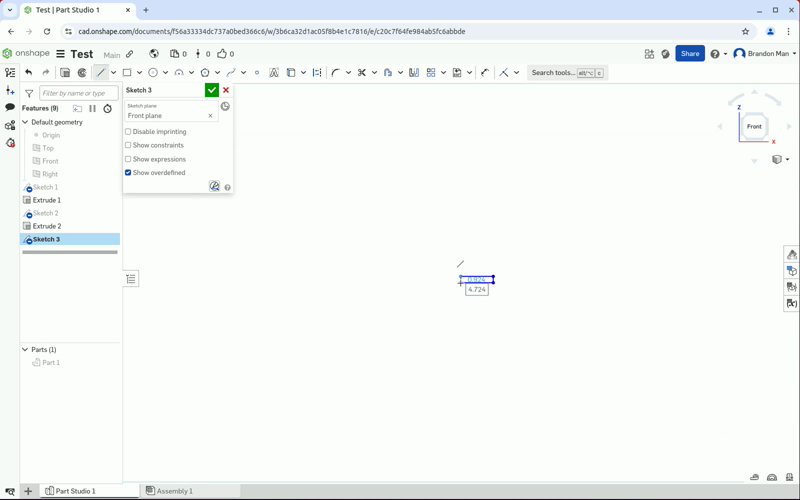
scroll(6)
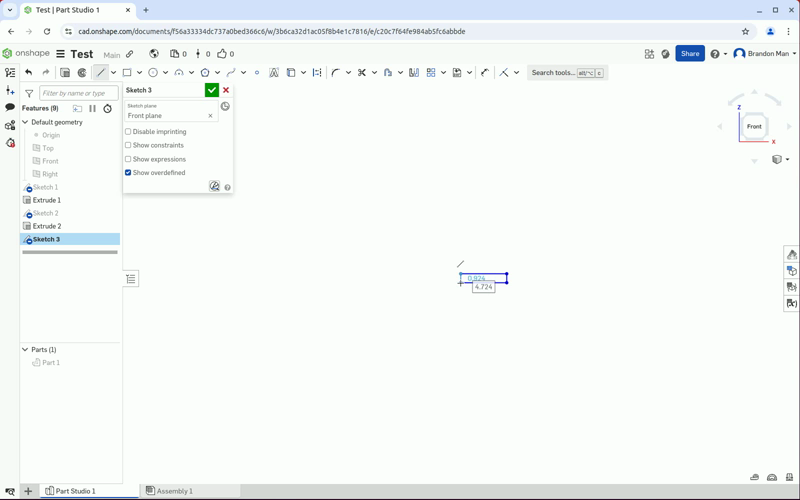
scroll(6)
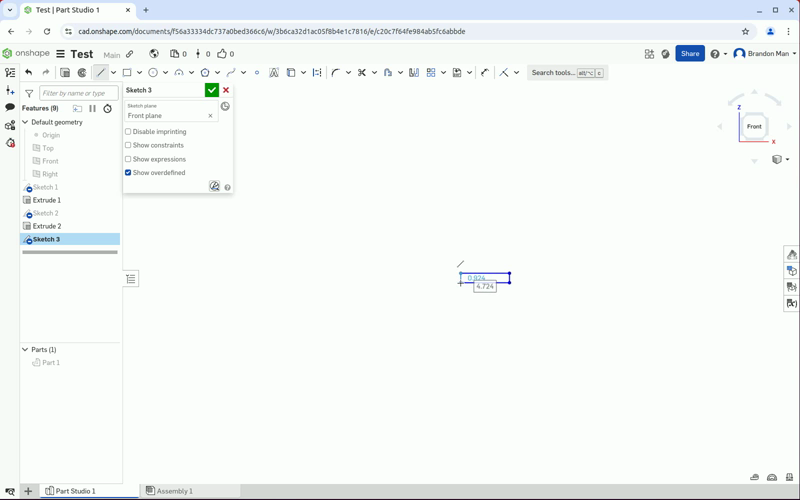
scroll(6)
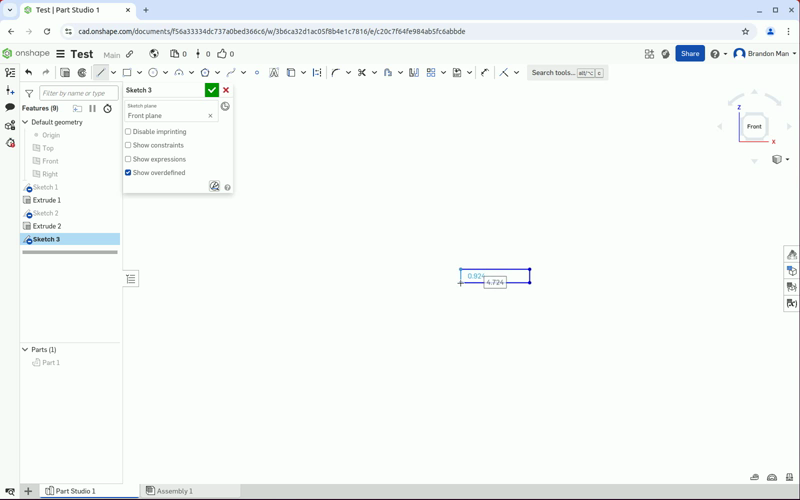
scroll(6)
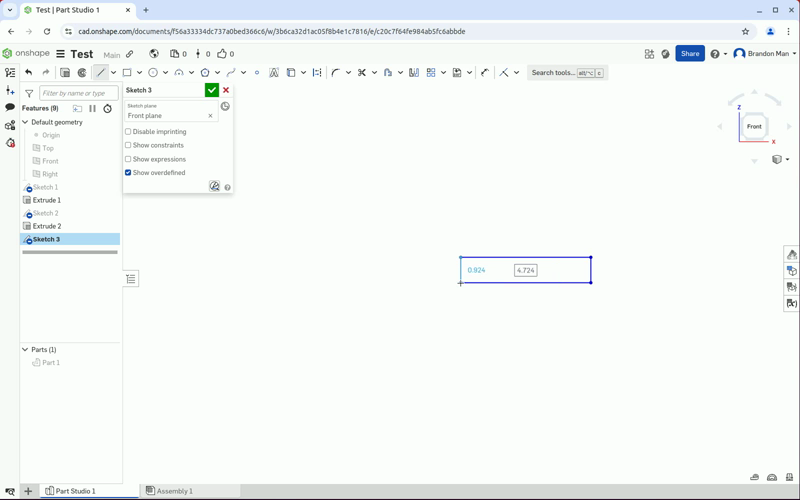
scroll(6)
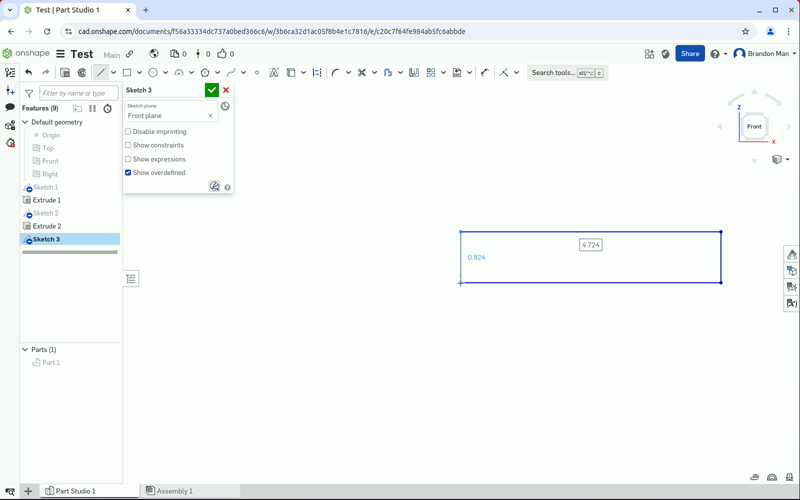
key_up(shift)
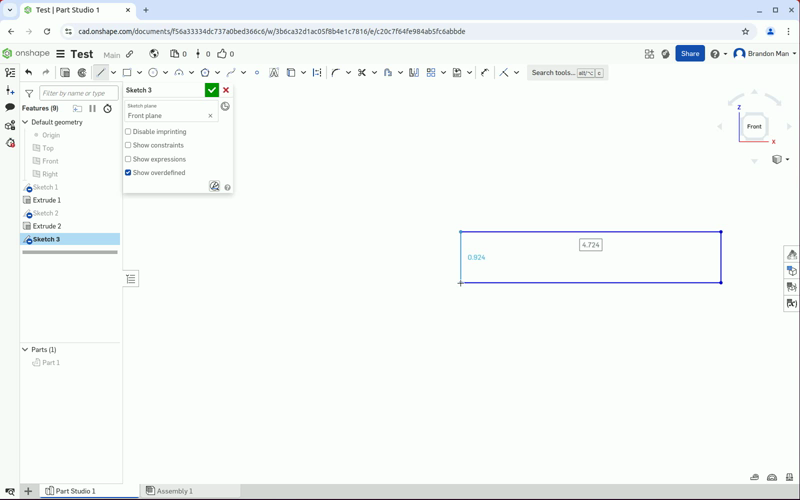
click(460, 282)
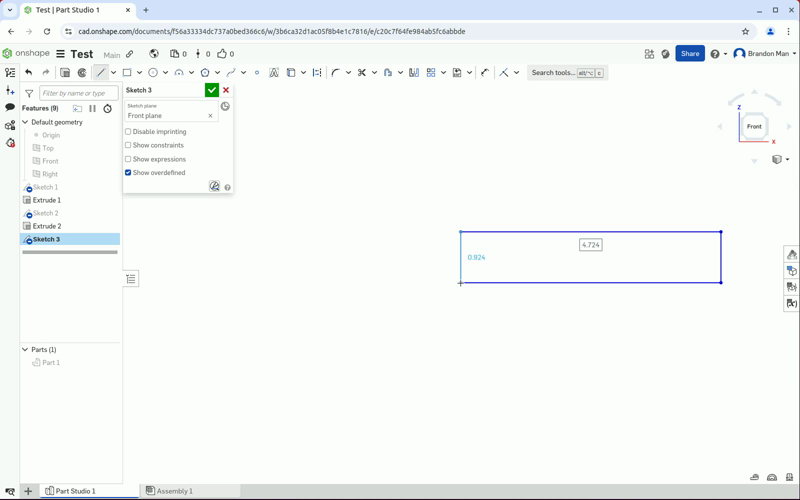
scroll(-6)
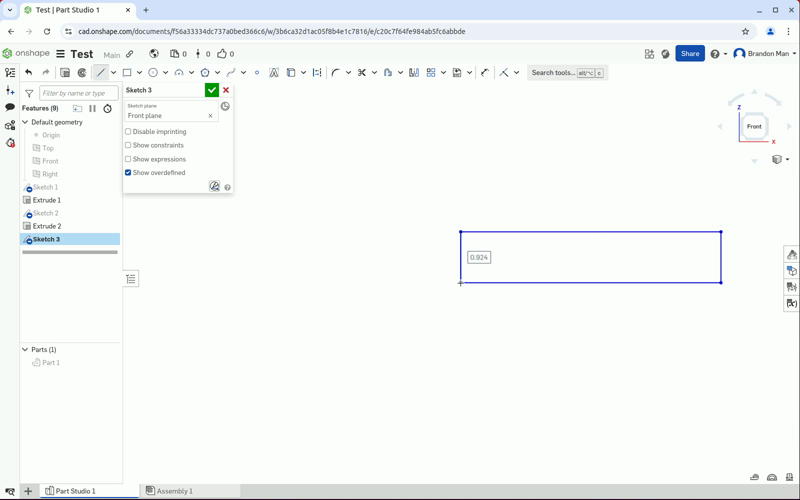
scroll(-6)
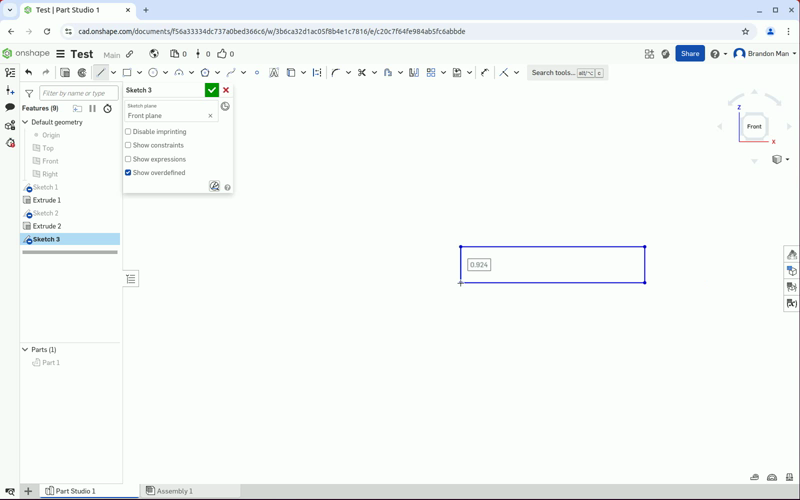
scroll(-6)
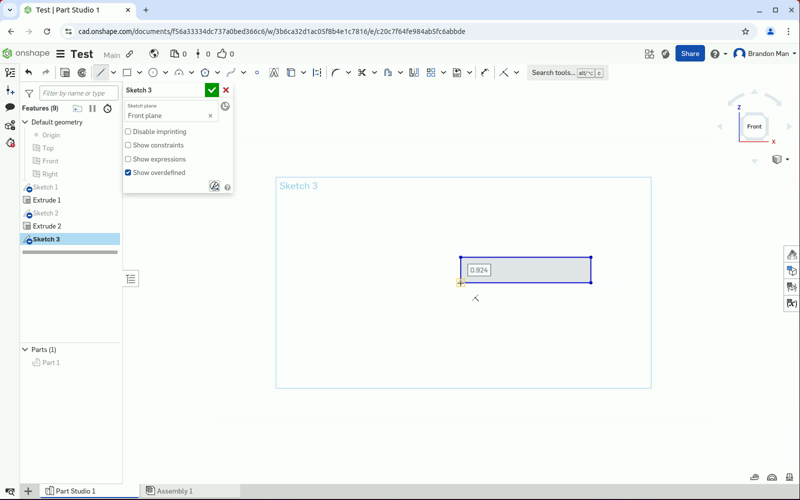
scroll(-6)
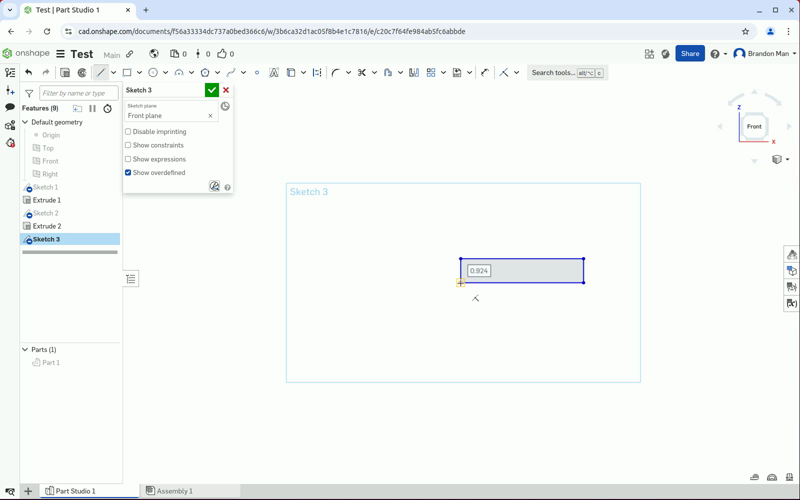
scroll(-6)
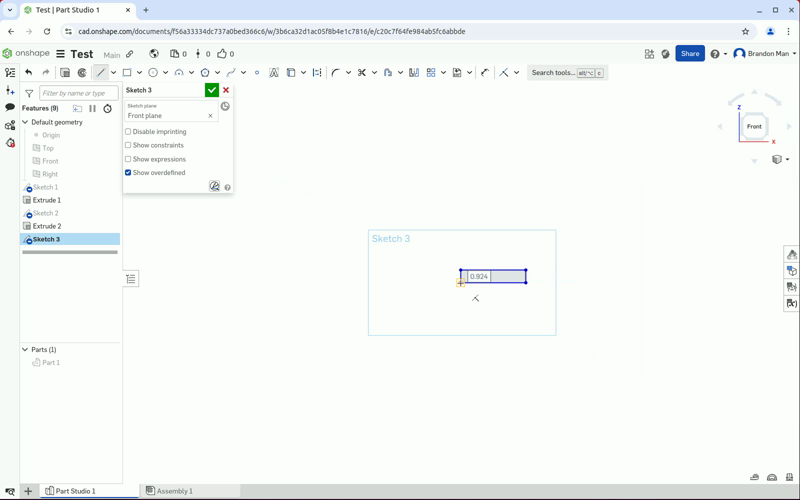
scroll(-6)
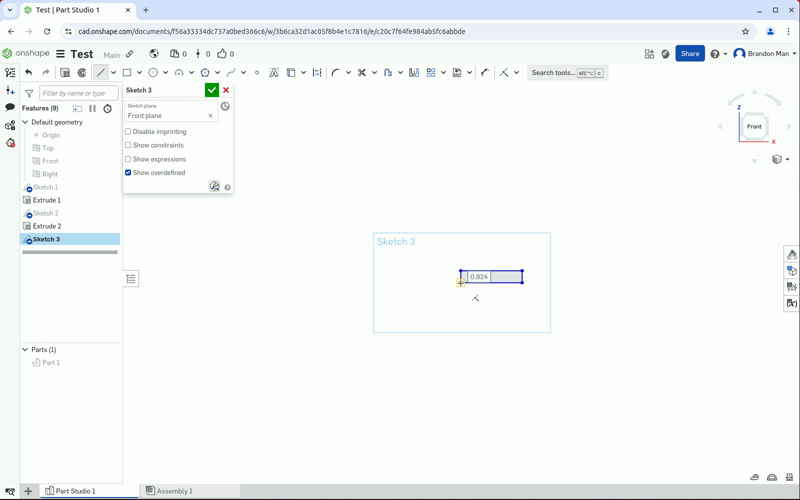
scroll(-6)
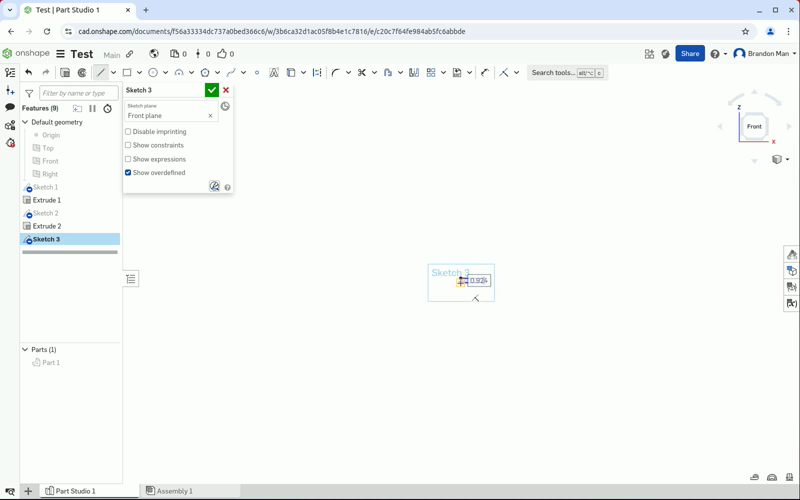
key(esc)
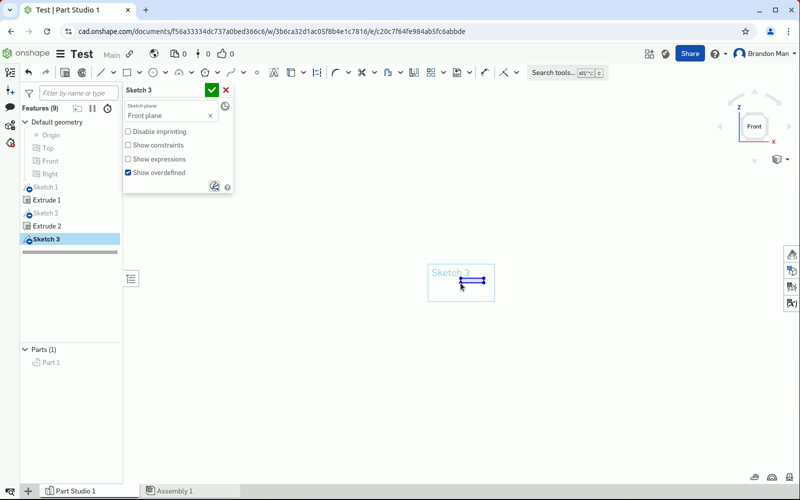
mouse_move(477, 280)
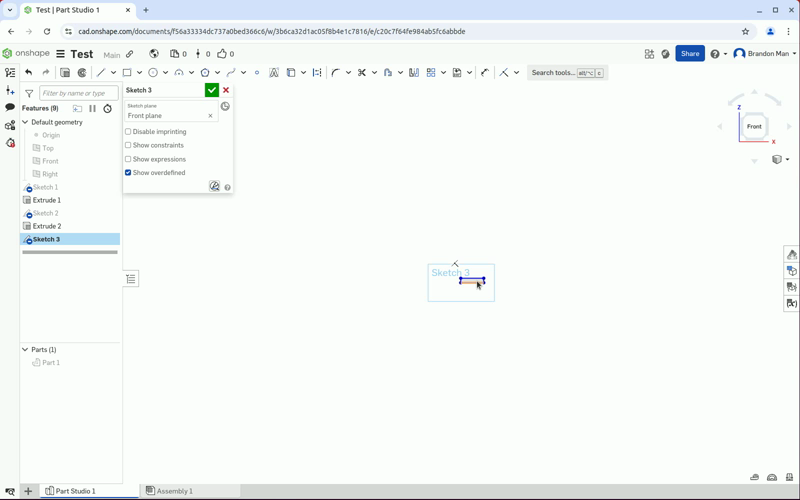
scroll(6)
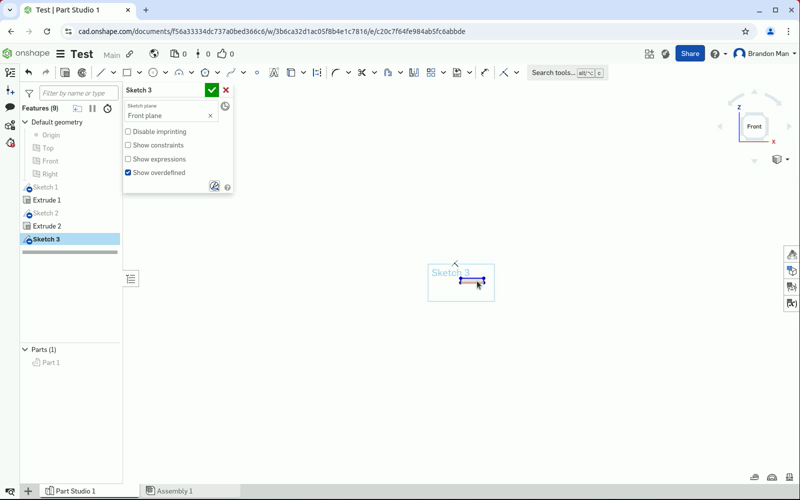
scroll(6)
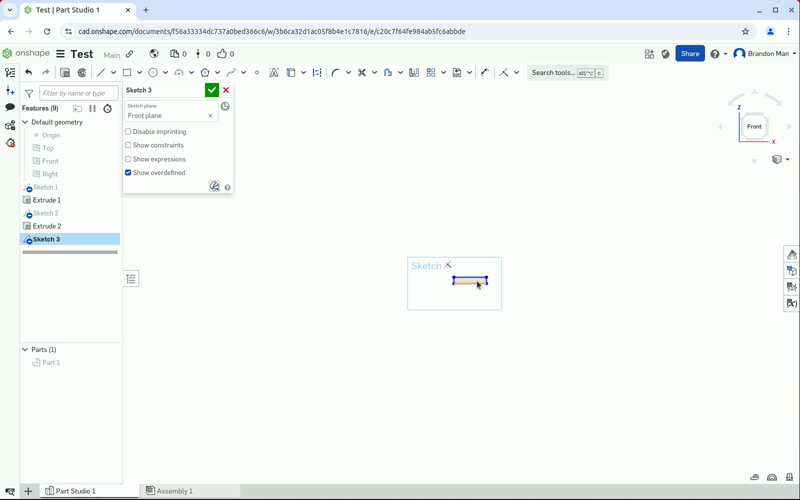
scroll(6)
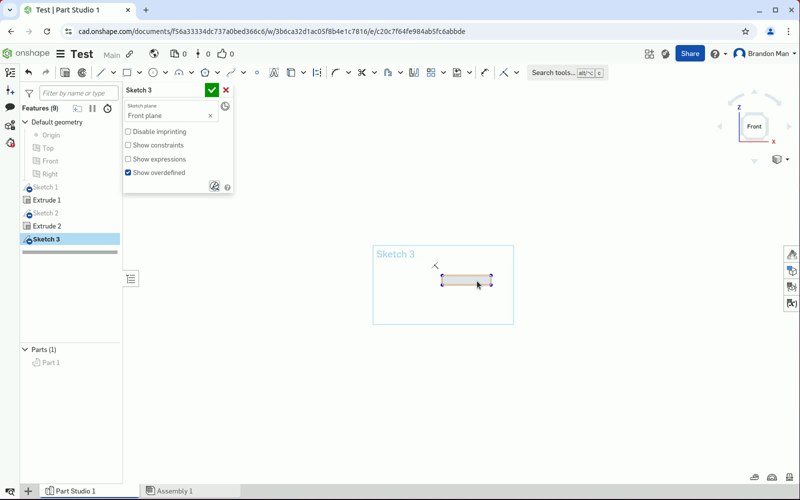
scroll(6)
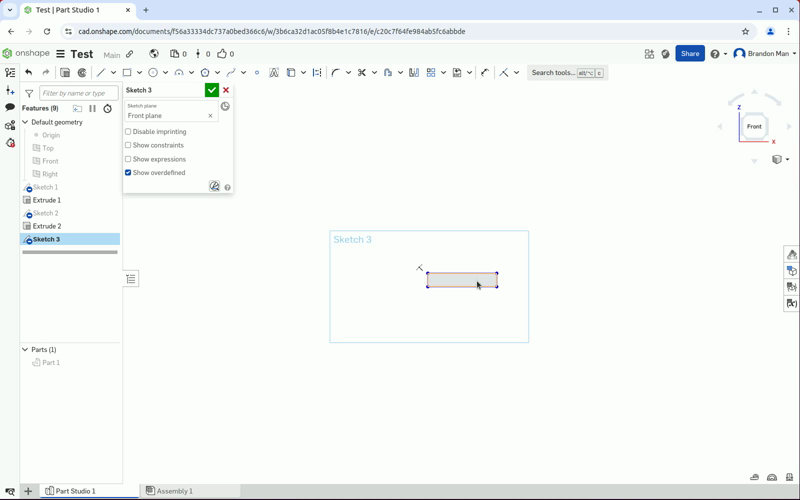
scroll(6)
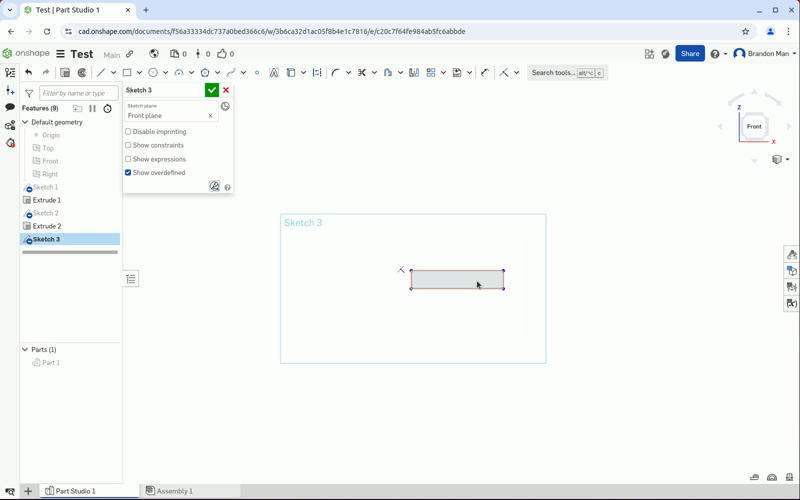
scroll(6)
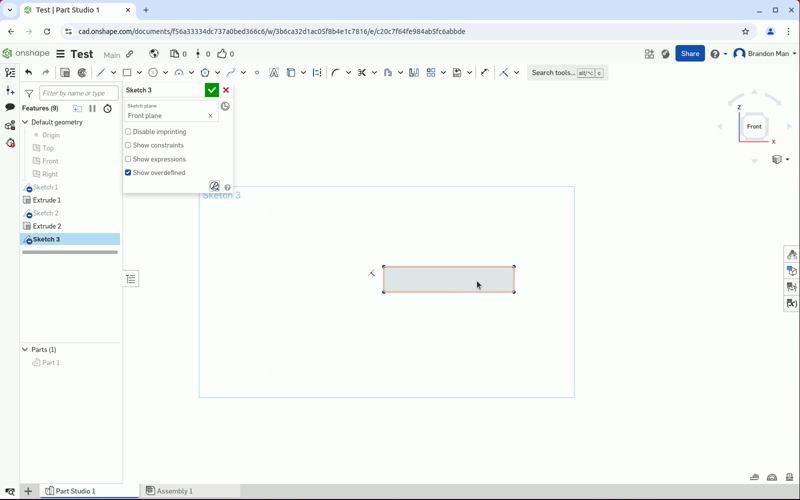
scroll(6)
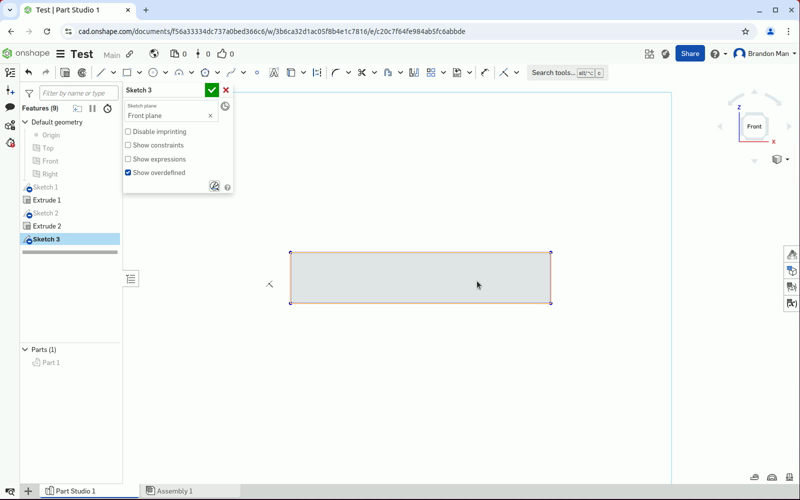
click(477, 280)
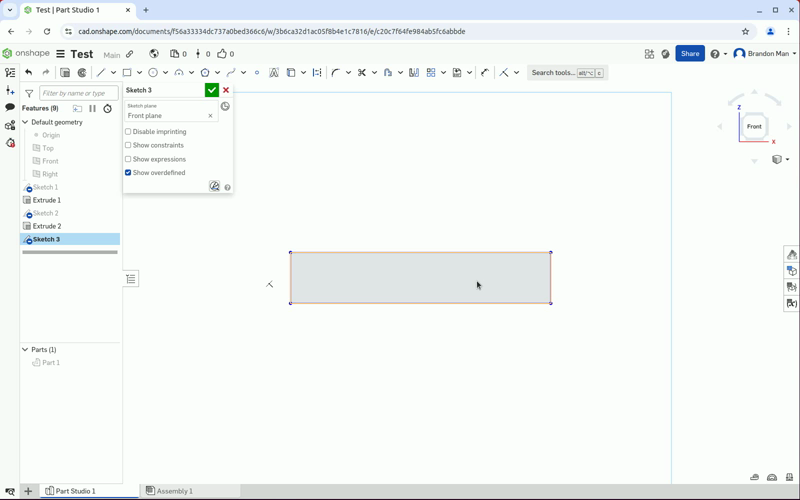
scroll(-6)
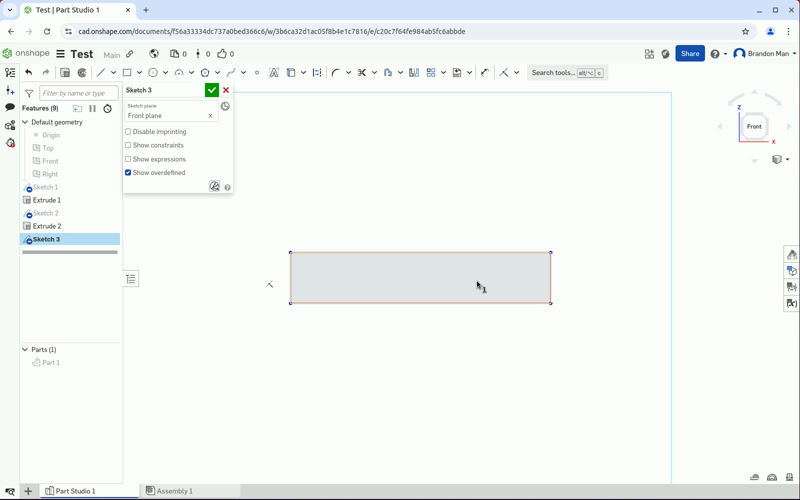
scroll(-6)
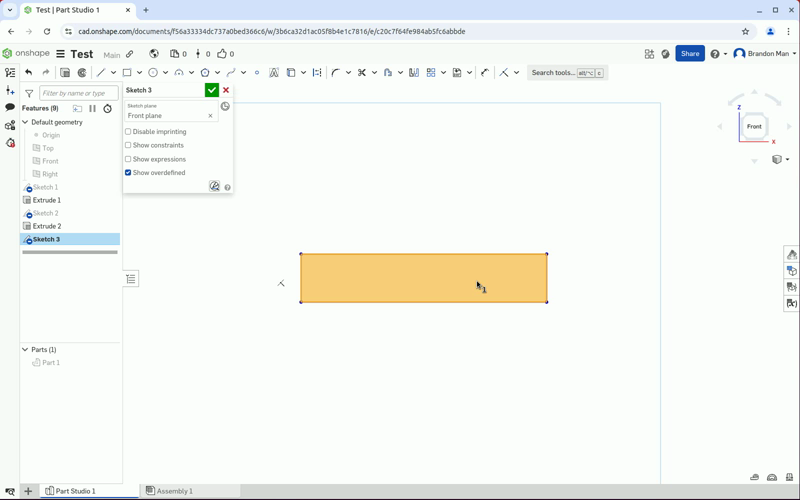
scroll(-6)
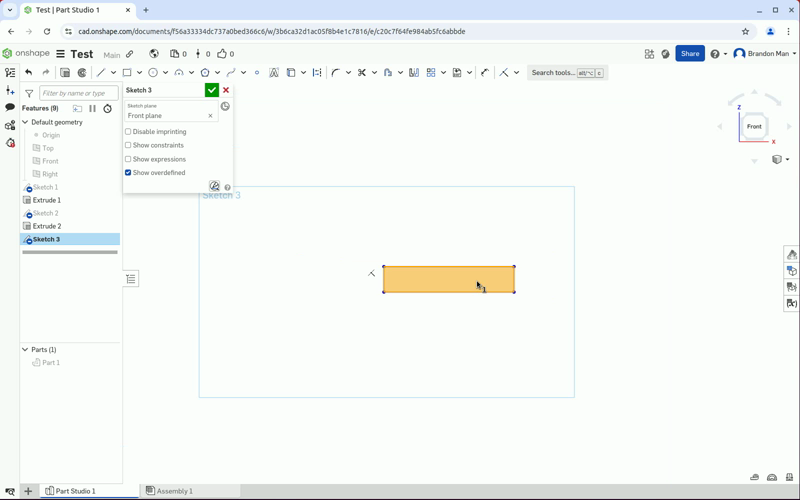
scroll(-6)
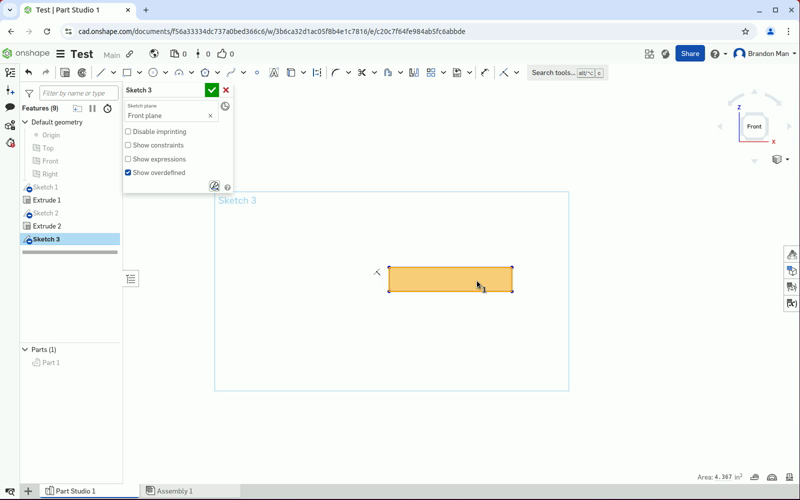
scroll(-6)
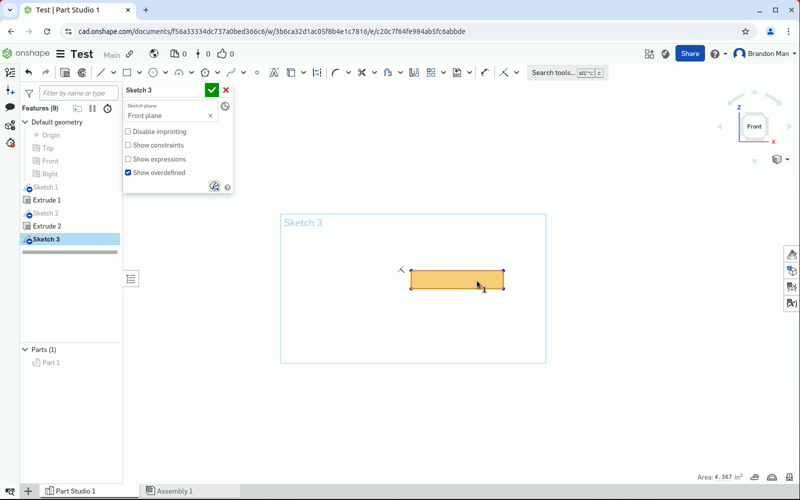
scroll(-6)
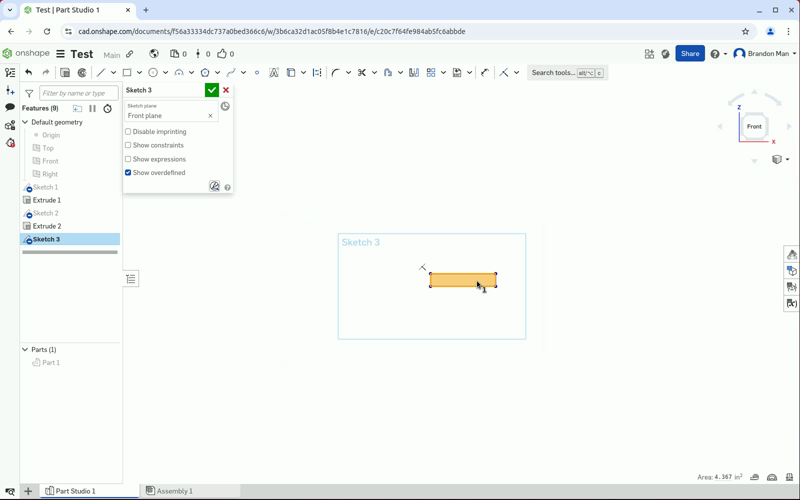
scroll(-6)
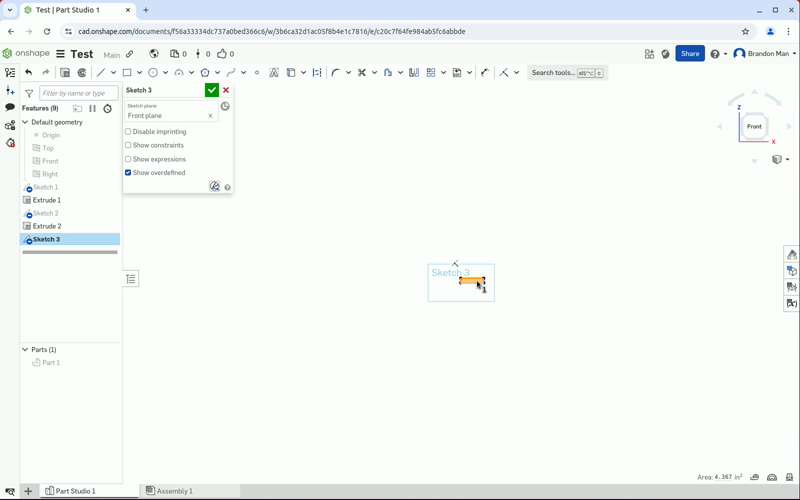
mouse_move(73, 352)
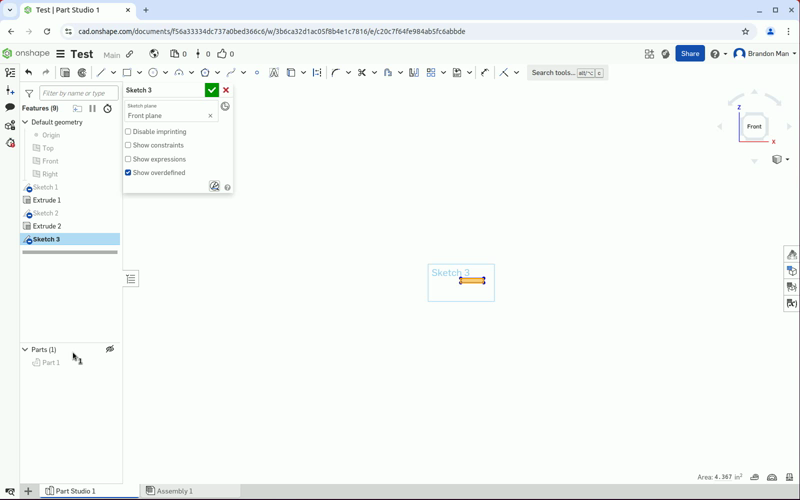
key(shift+y)
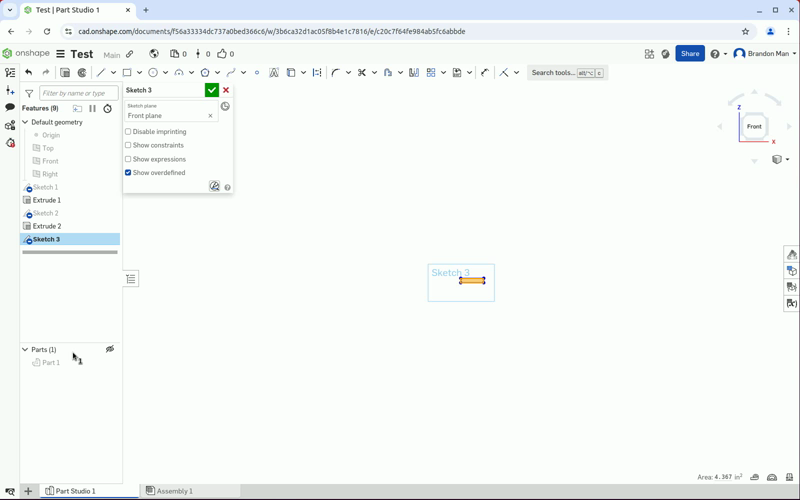
key(shift+e)
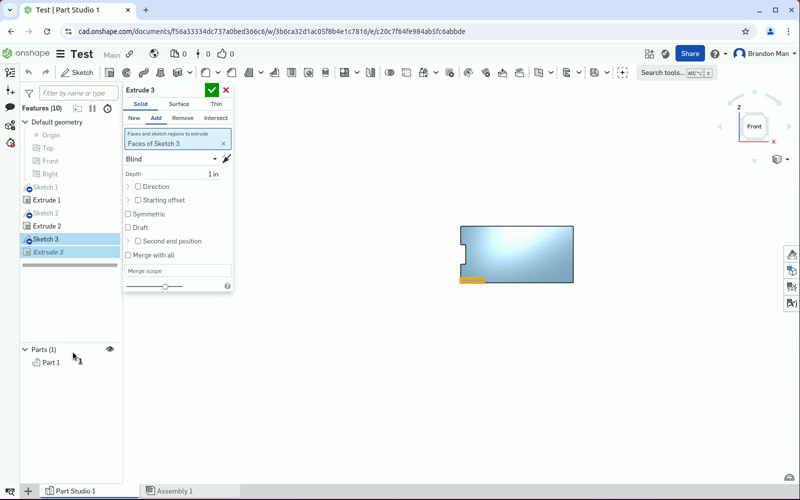
mouse_move(143, 106)
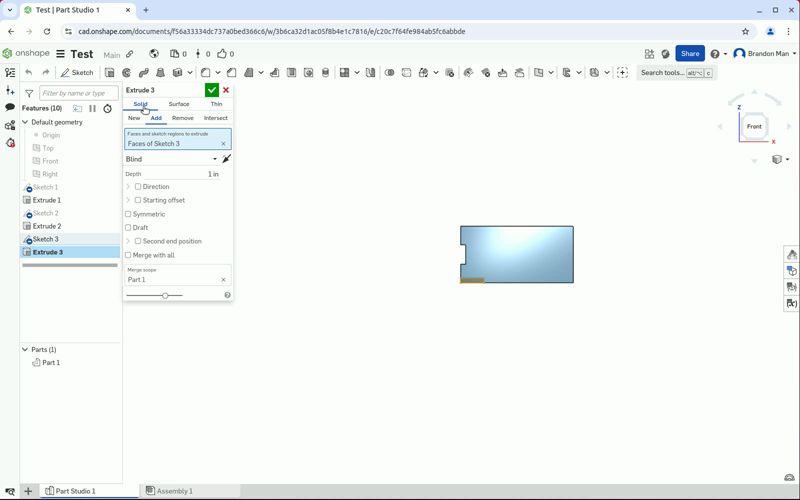
click(143, 106)
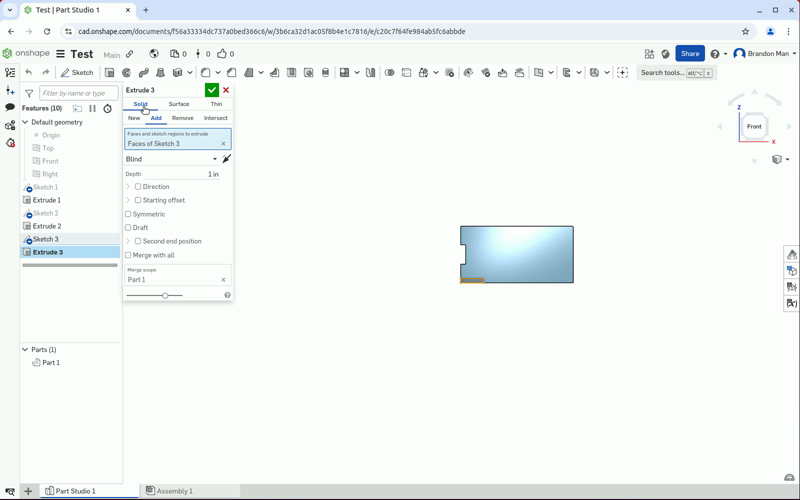
mouse_move(186, 120)
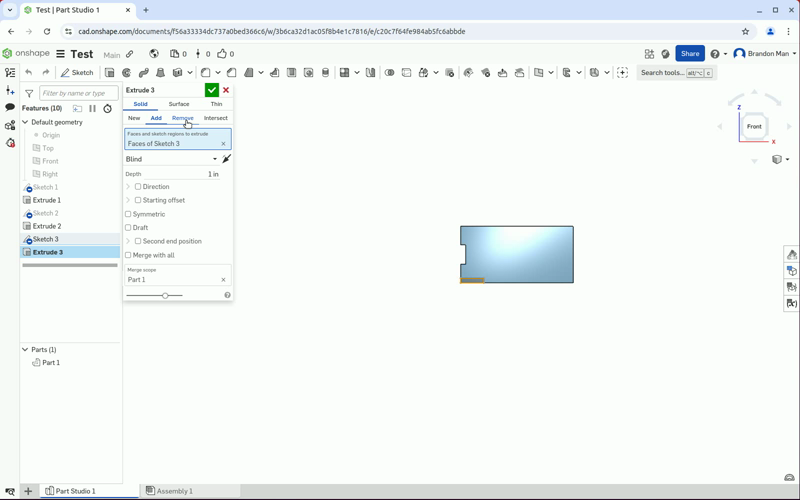
click(186, 120)
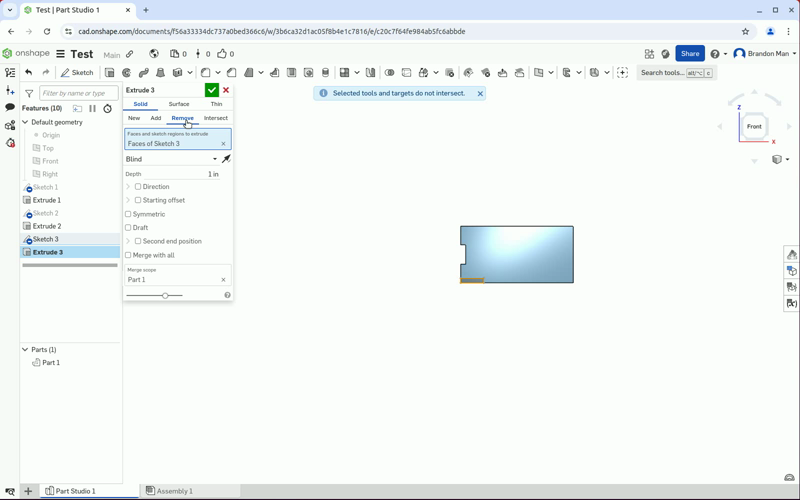
key(tab, 4)
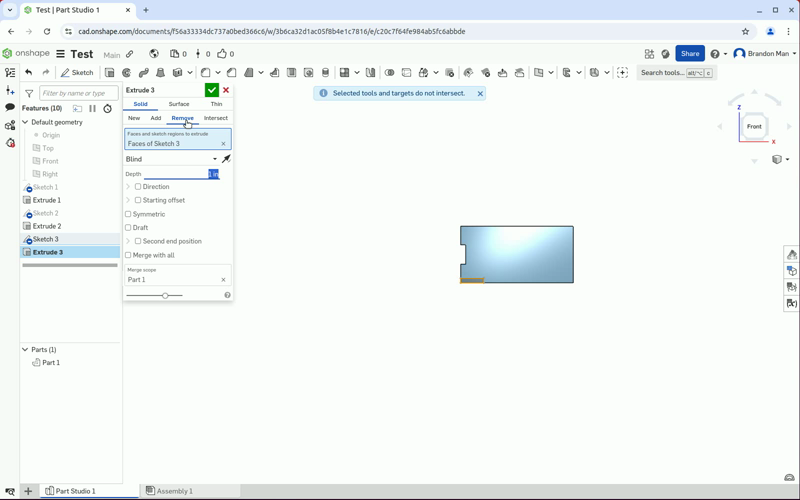
text(-0.963)
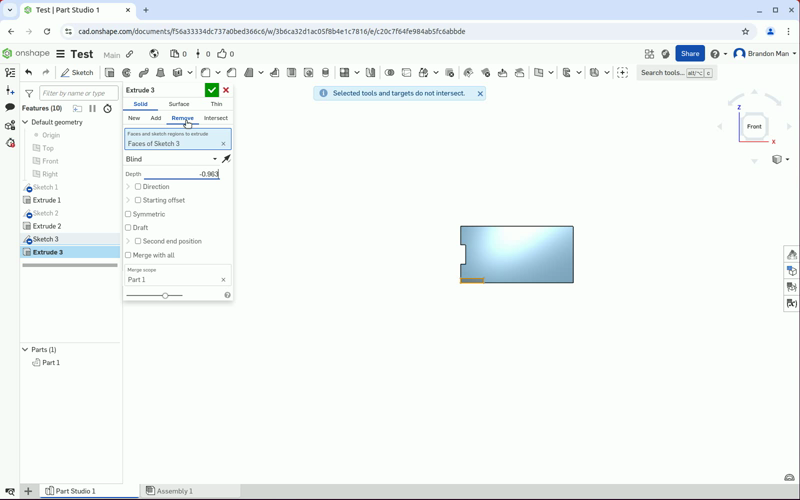
key(tab, 6)
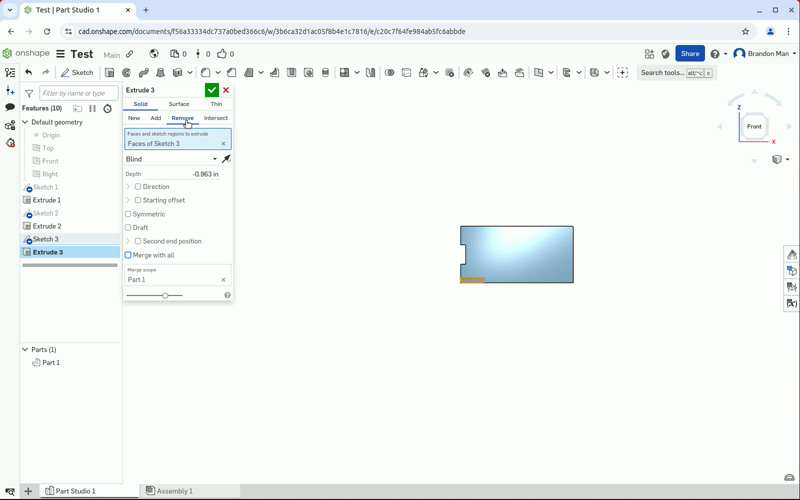
key(space)
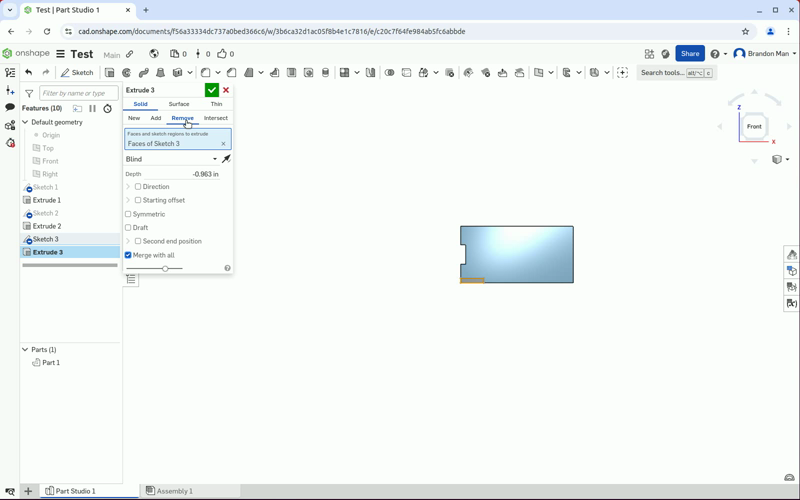
key(enter)
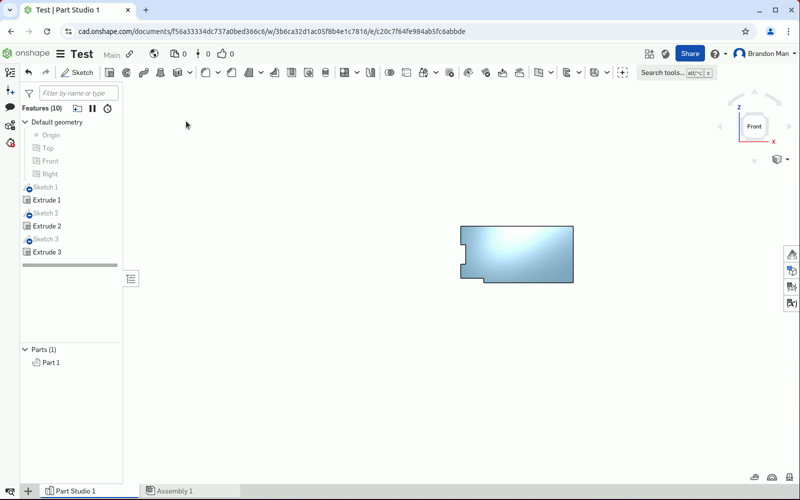
key(shift+h)
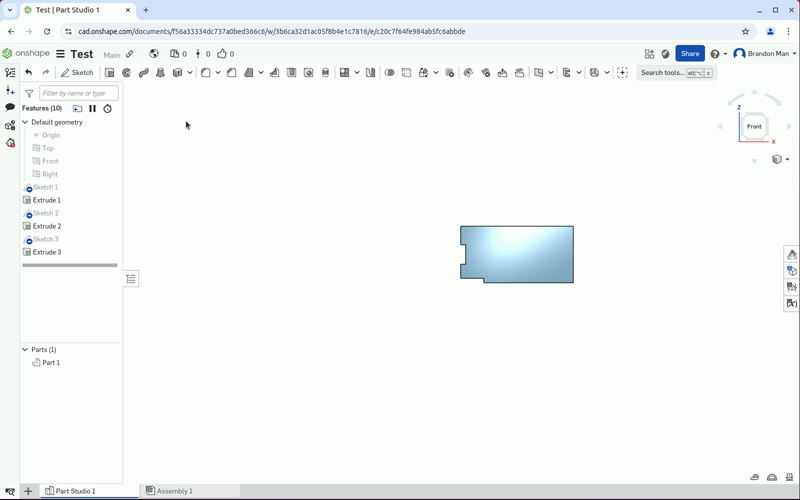
key(shift+h)
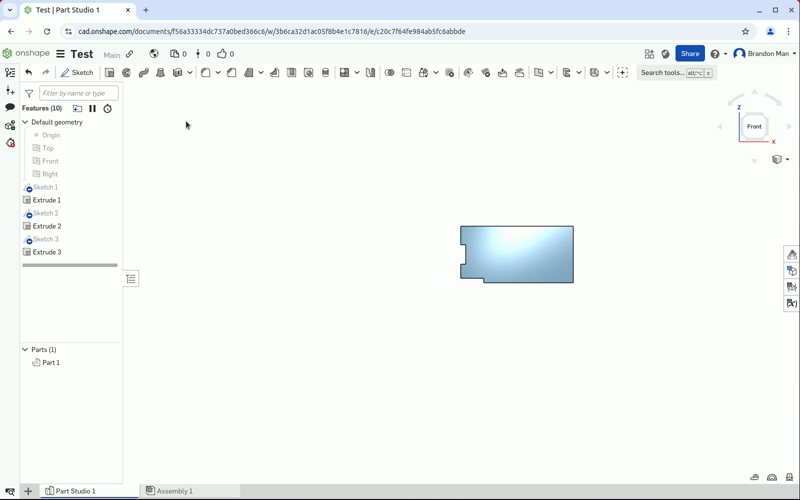
mouse_move(73, 189)
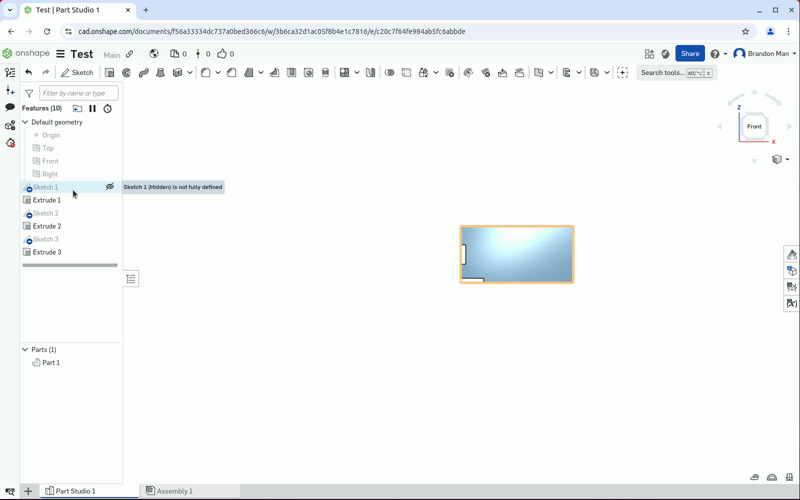
click(73, 189)
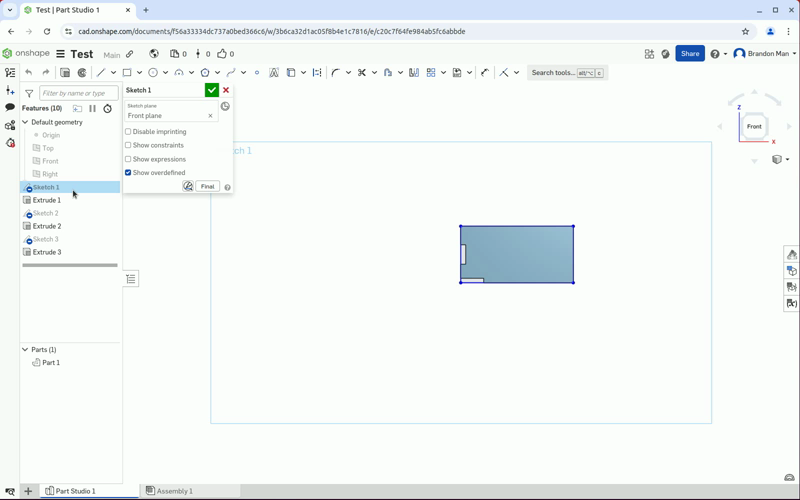
mouse_move(229, 92)
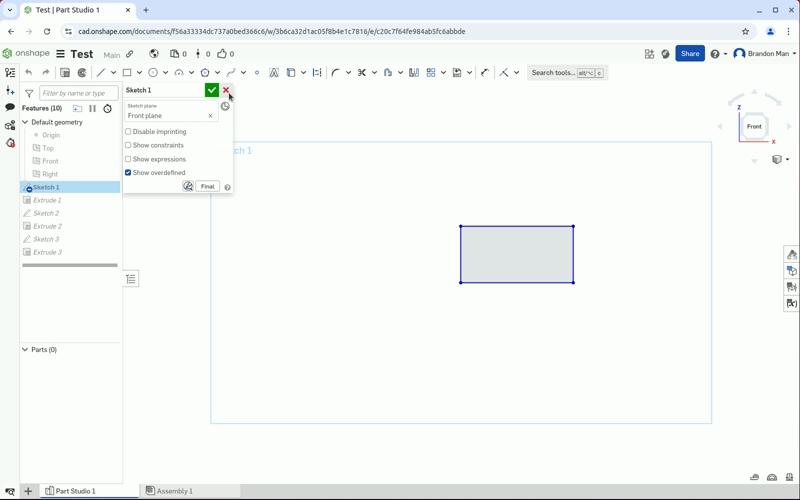
click(229, 92)
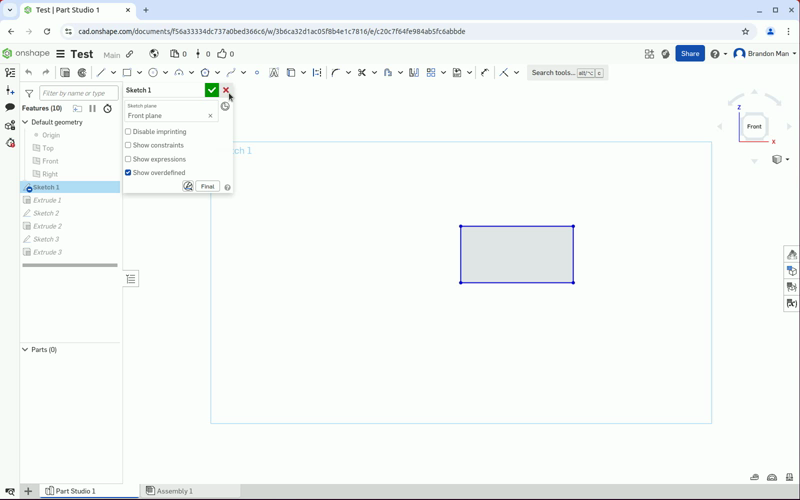
key(shift+s)
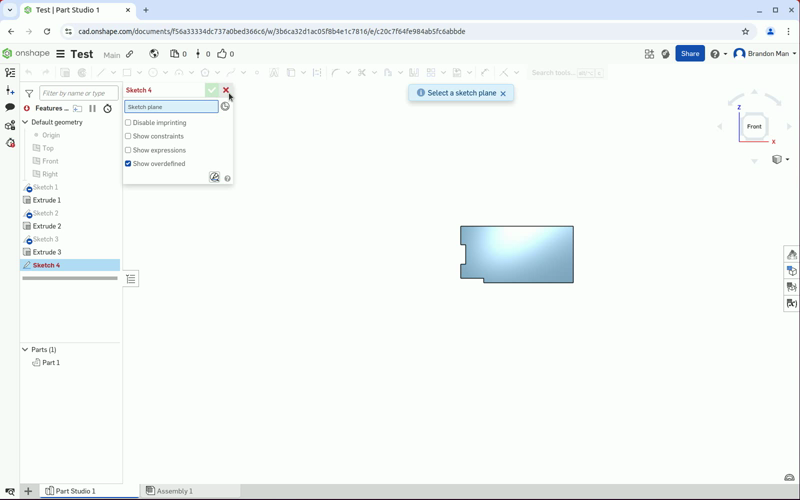
mouse_move(73, 163)
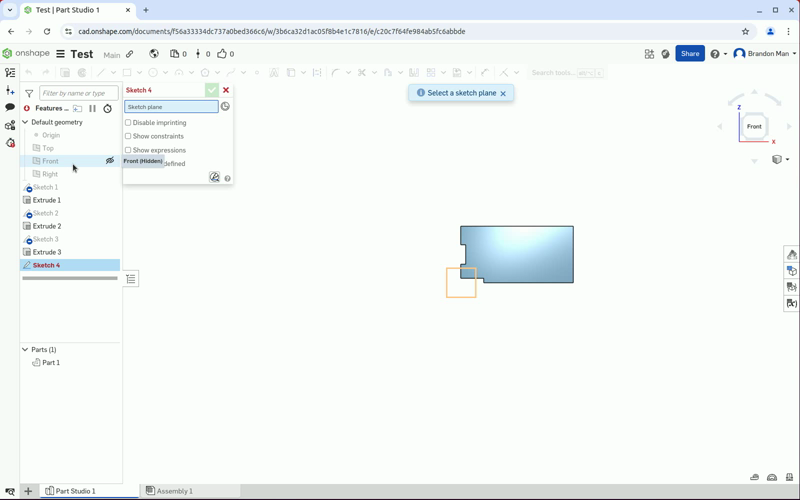
click(73, 163)
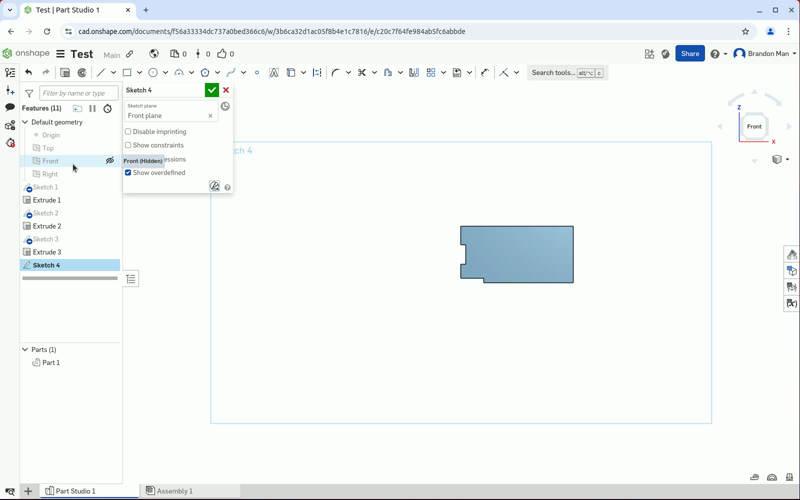
mouse_move(73, 352)
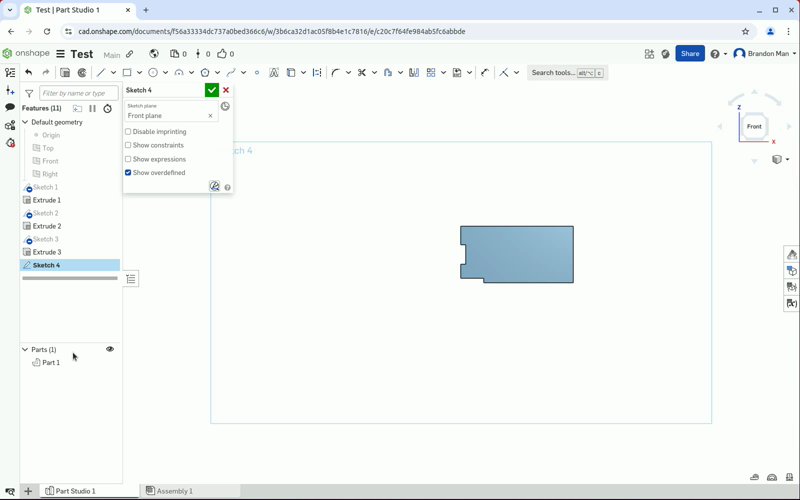
key(y)
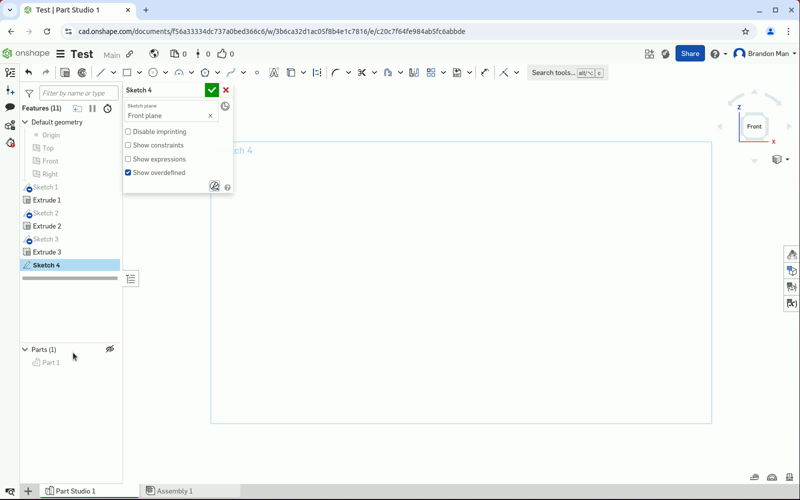
key(l)
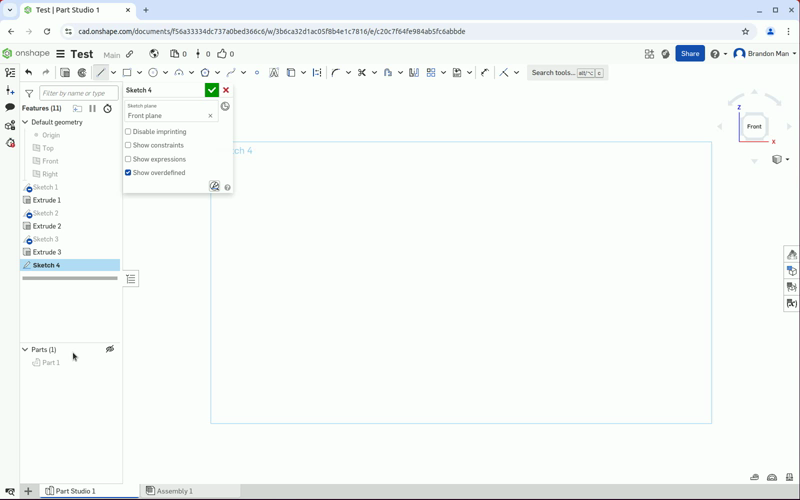
key_down(shift)
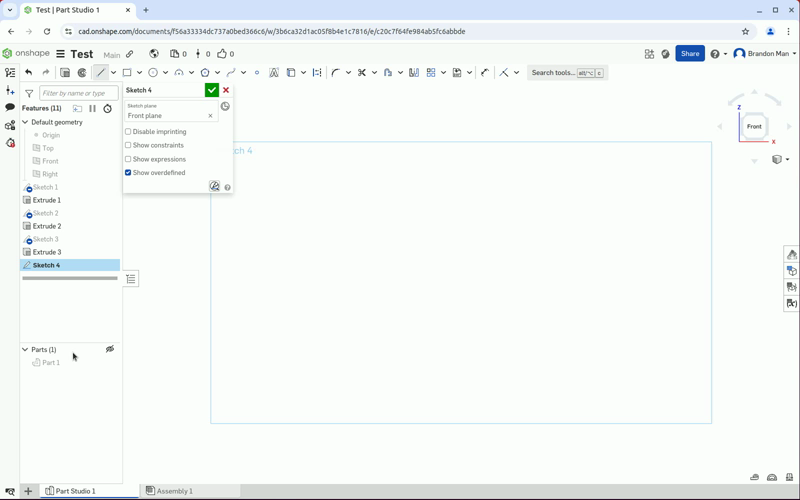
mouse_move(505, 282)
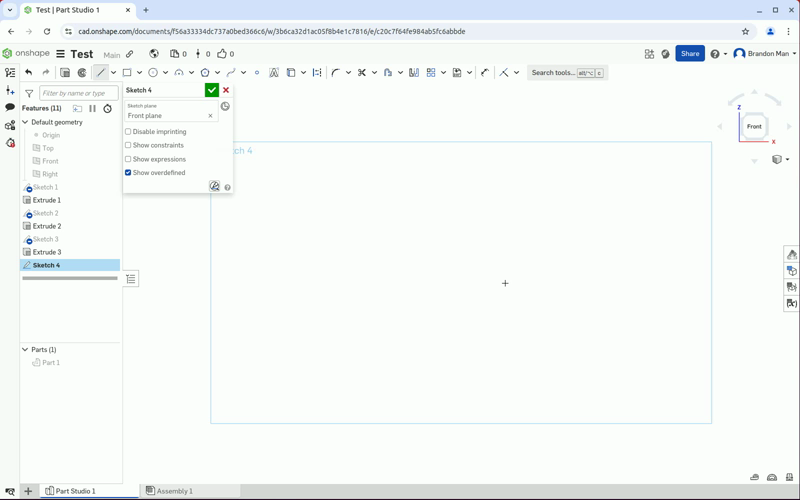
click(505, 282)
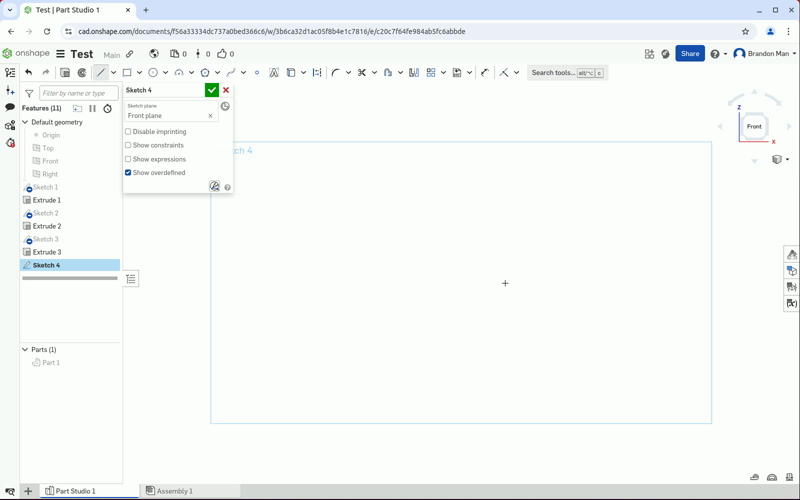
key_up(shift)
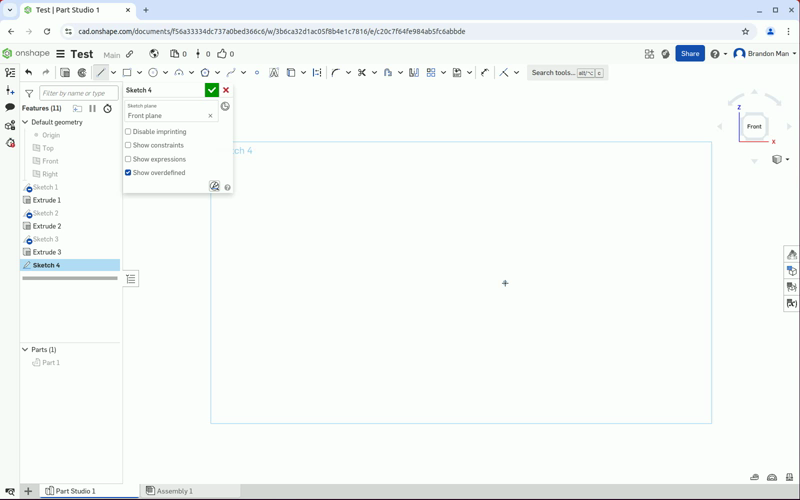
key_down(shift)
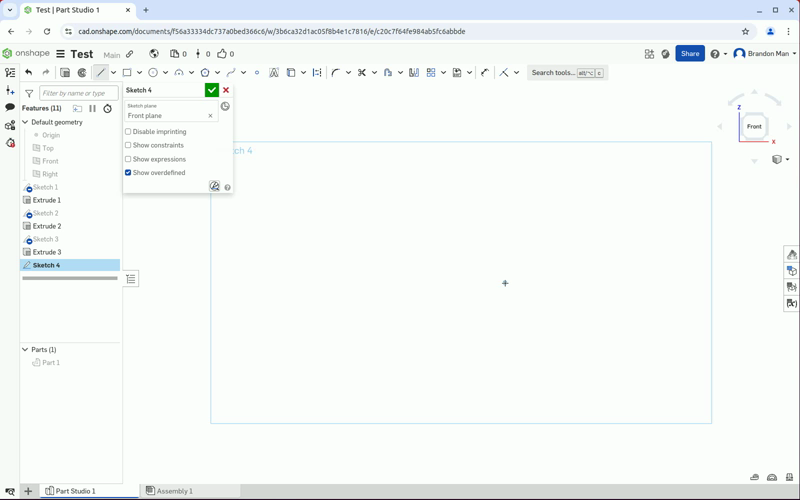
mouse_move(535, 282)
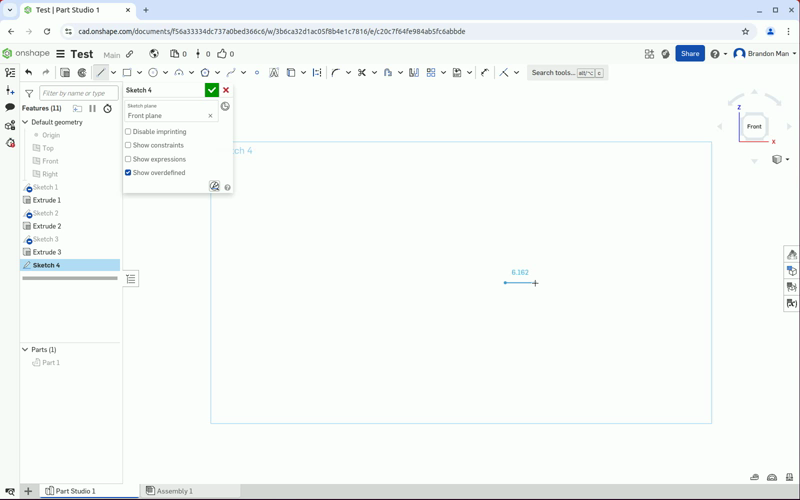
mouse_move(528, 282)
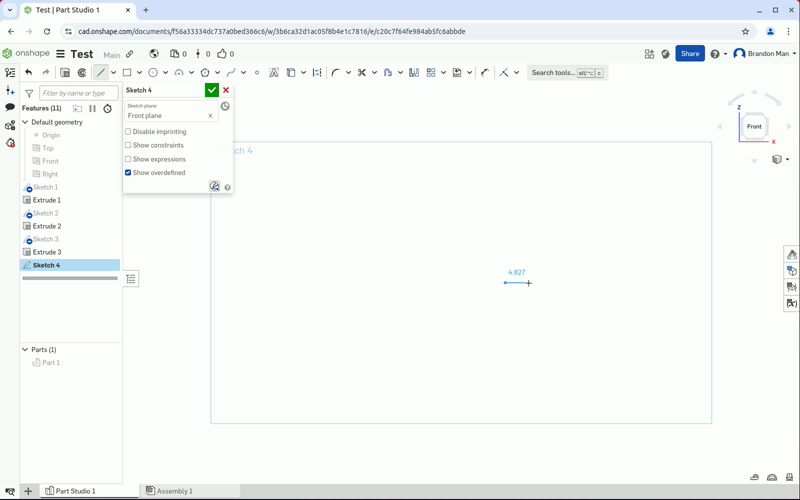
click(528, 282)
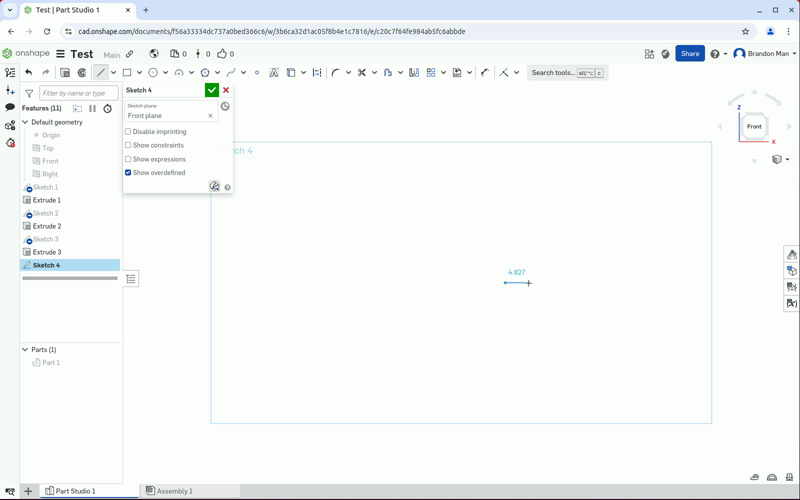
key_up(shift)
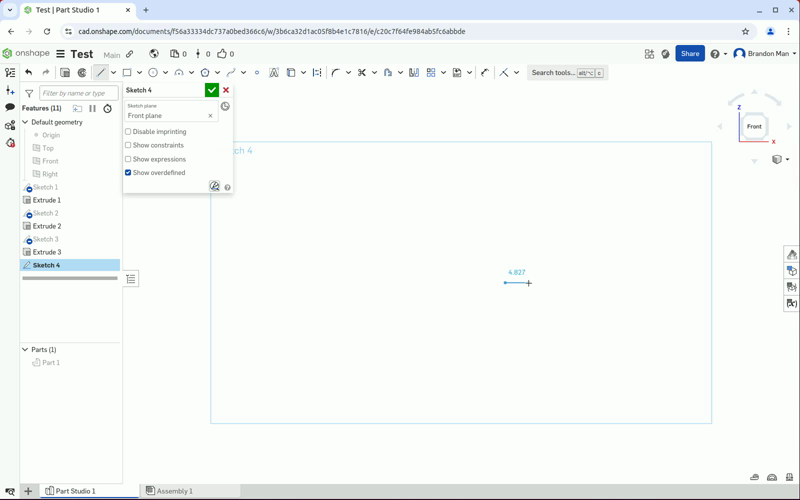
key_down(shift)
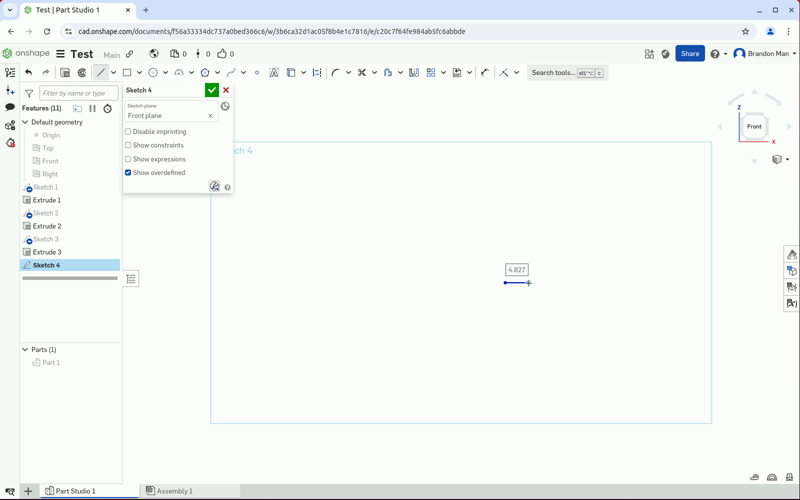
mouse_move(558, 282)
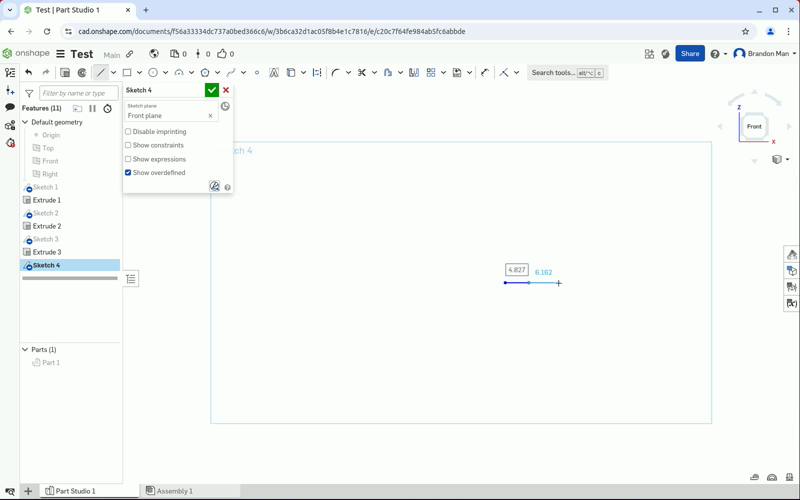
mouse_move(528, 278)
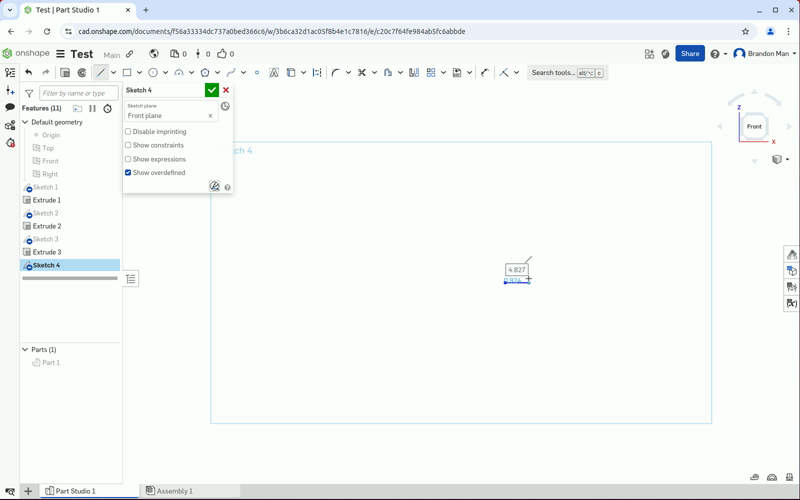
scroll(6)
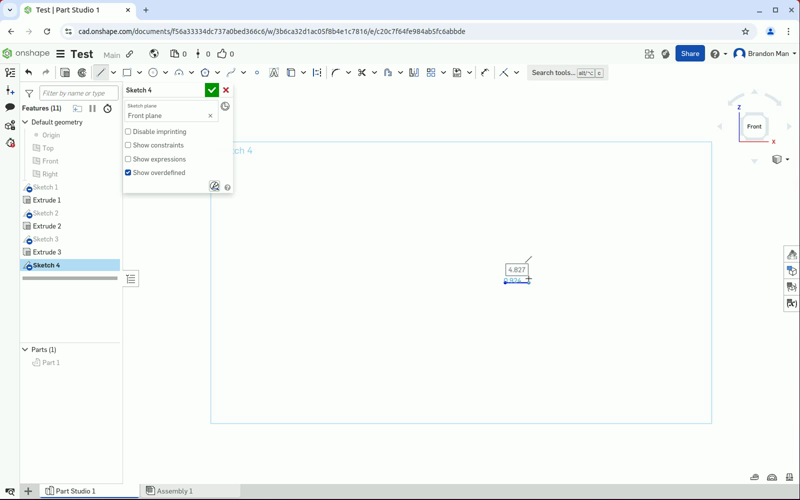
scroll(6)
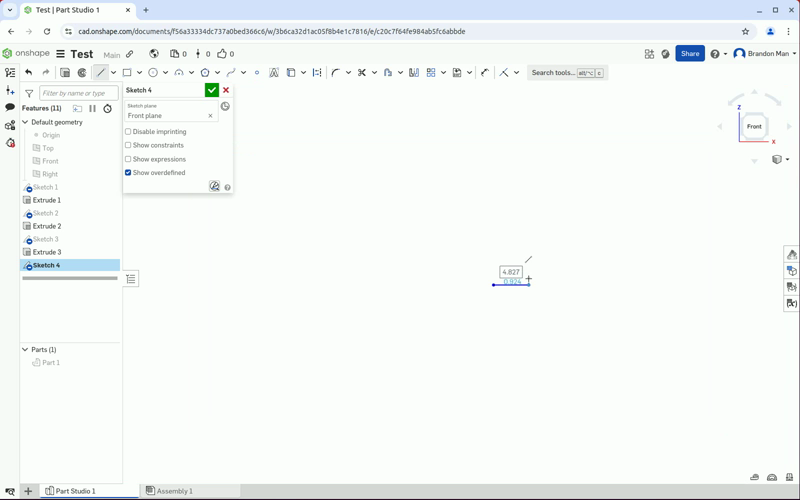
scroll(6)
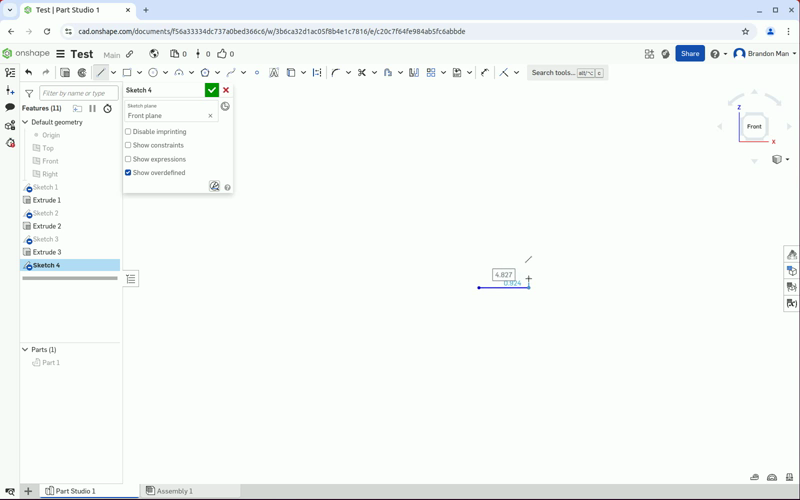
scroll(6)
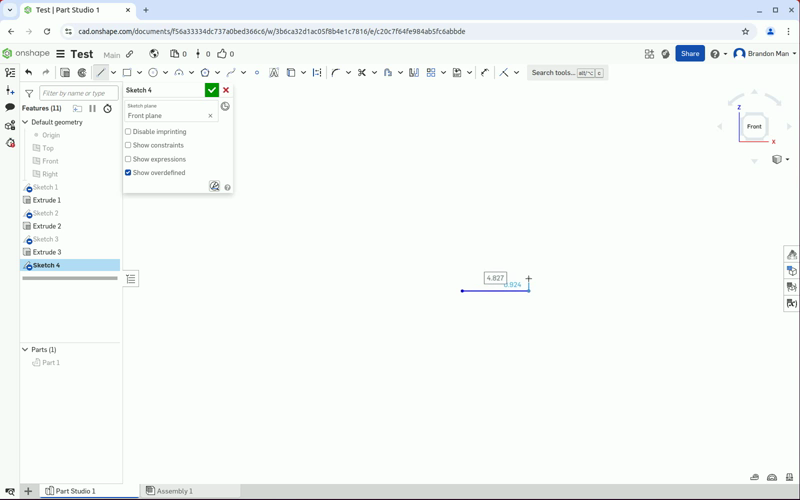
scroll(6)
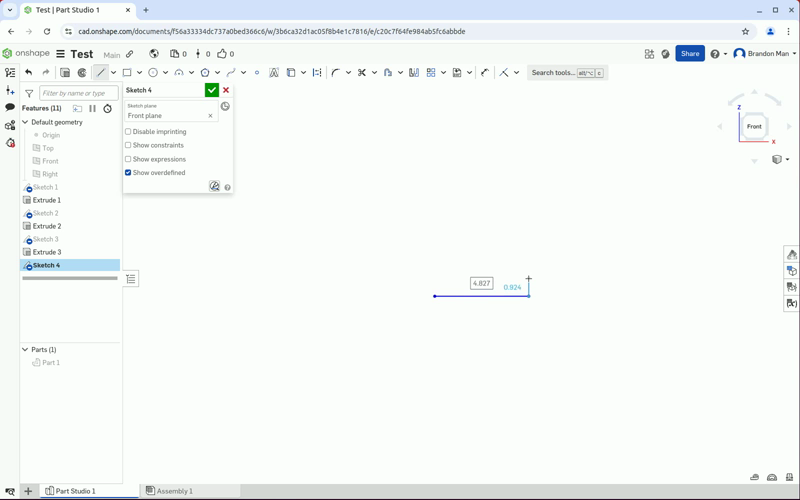
scroll(6)
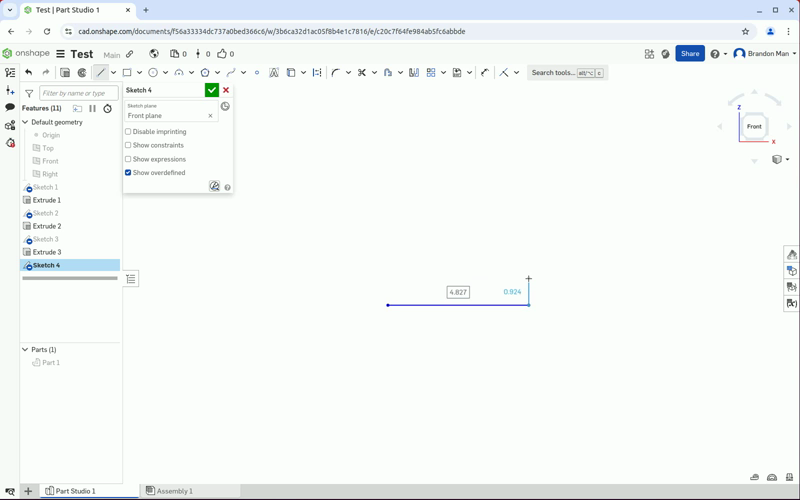
scroll(6)
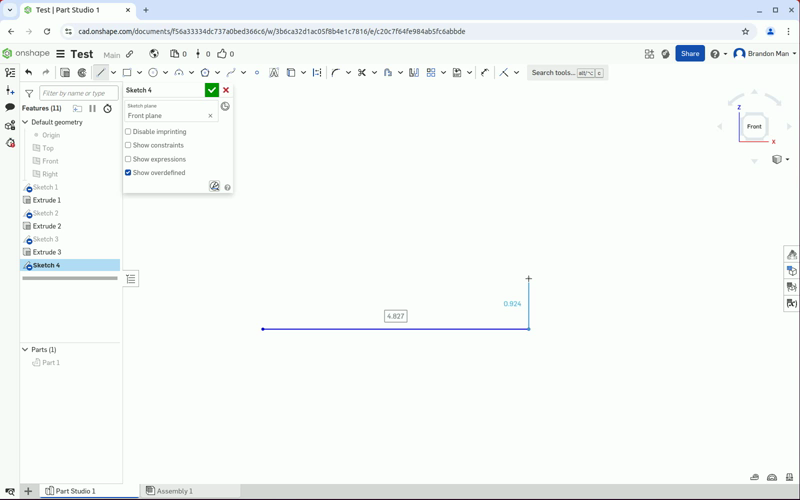
click(528, 278)
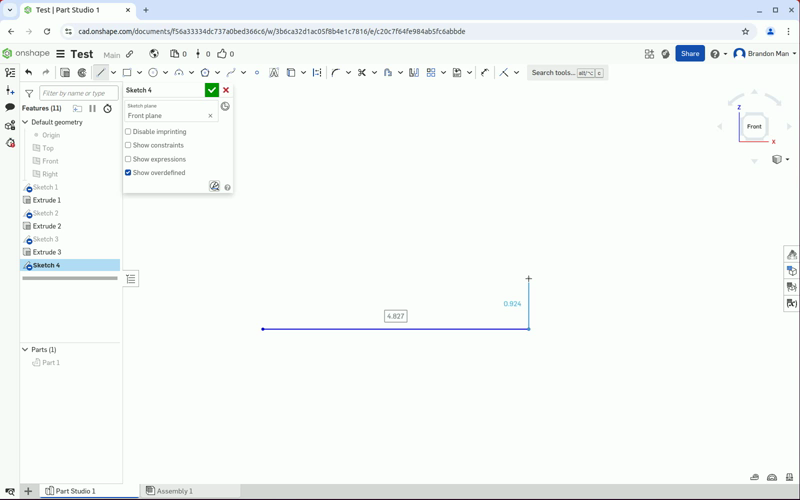
scroll(-6)
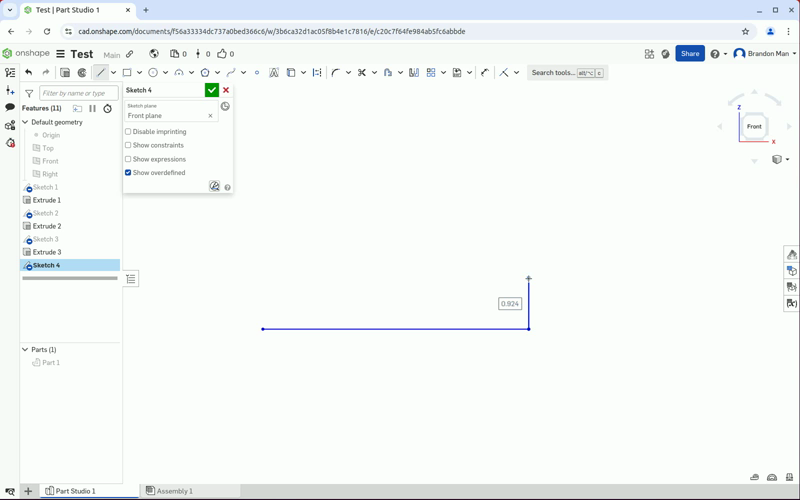
scroll(-6)
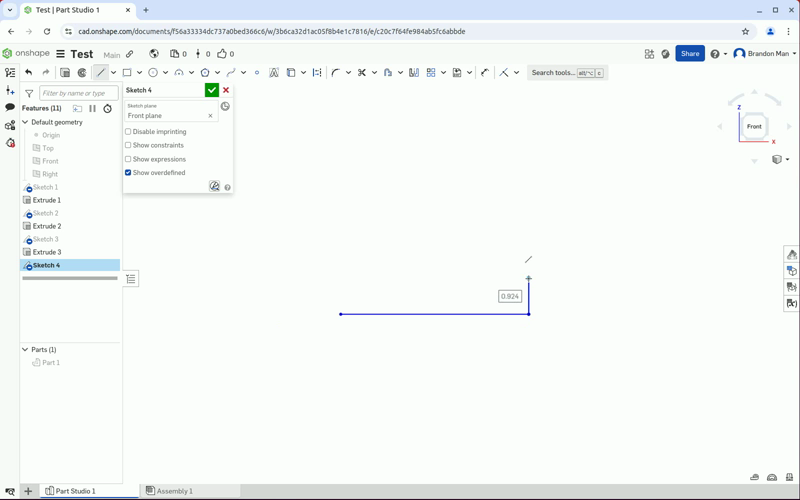
scroll(-6)
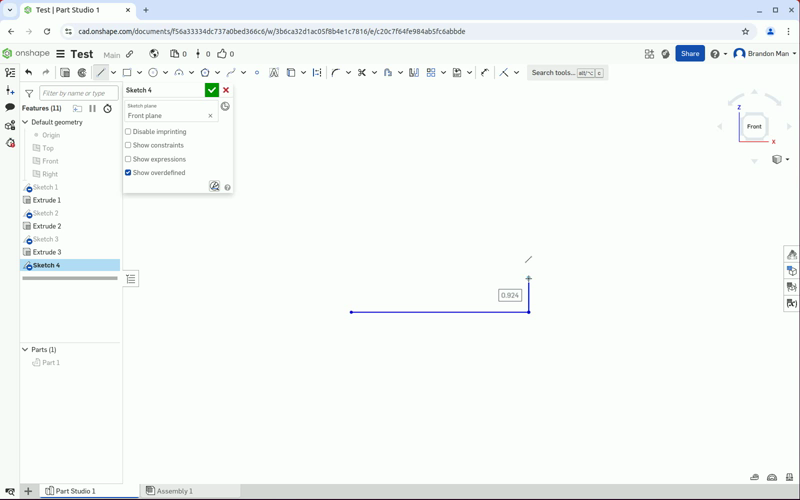
scroll(-6)
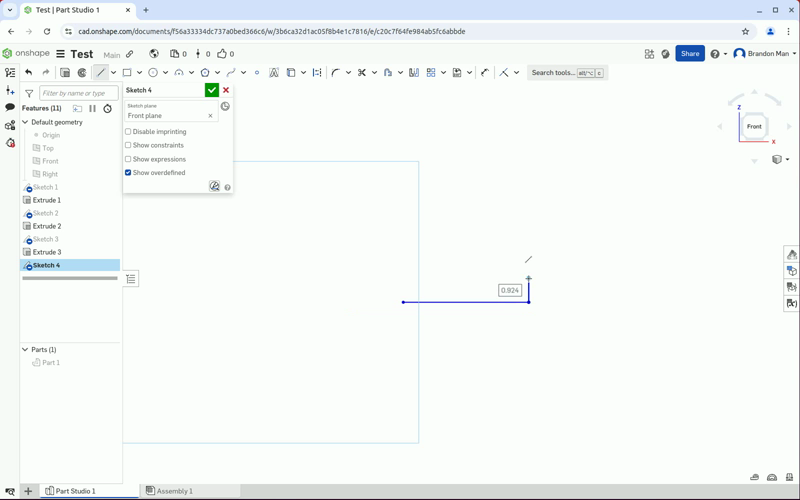
scroll(-6)
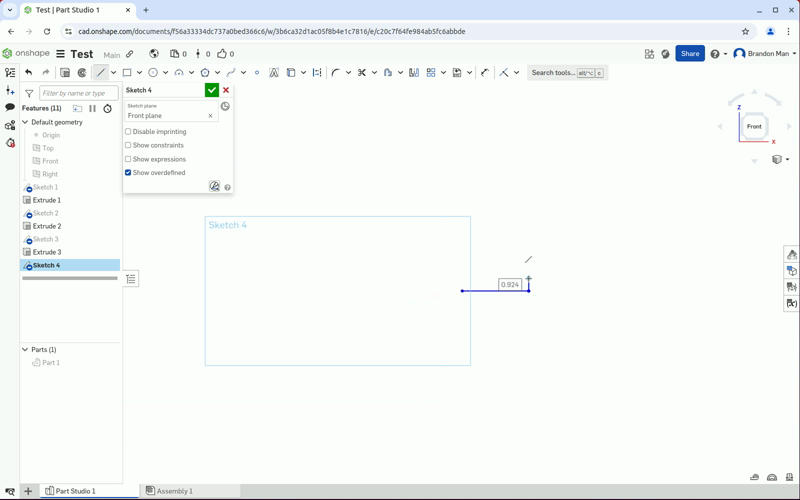
scroll(-6)
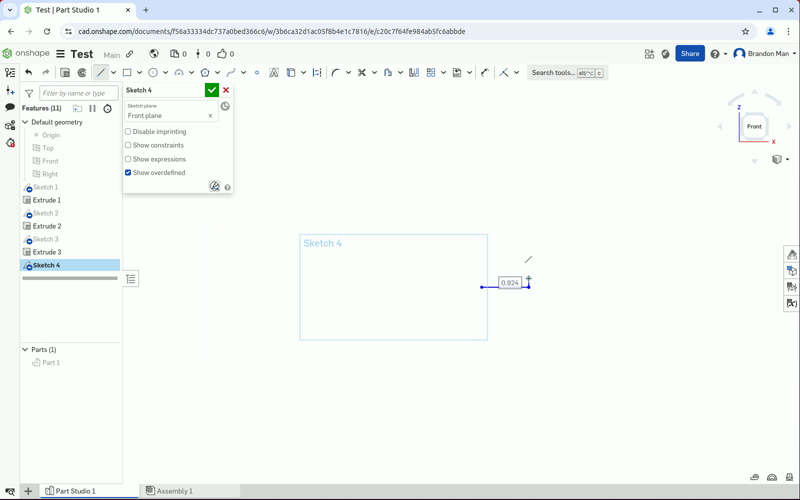
scroll(-6)
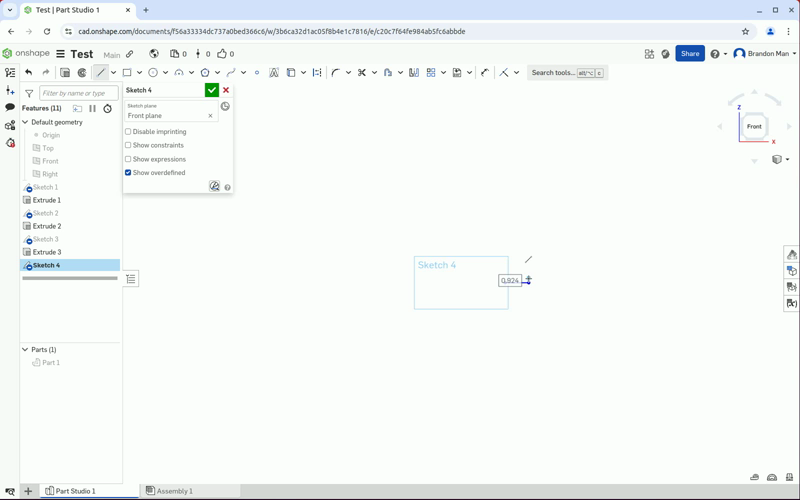
key_up(shift)
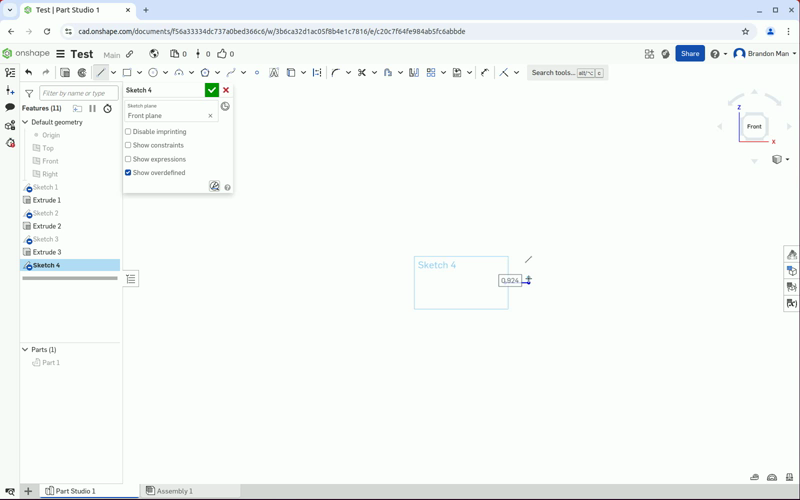
key_down(shift)
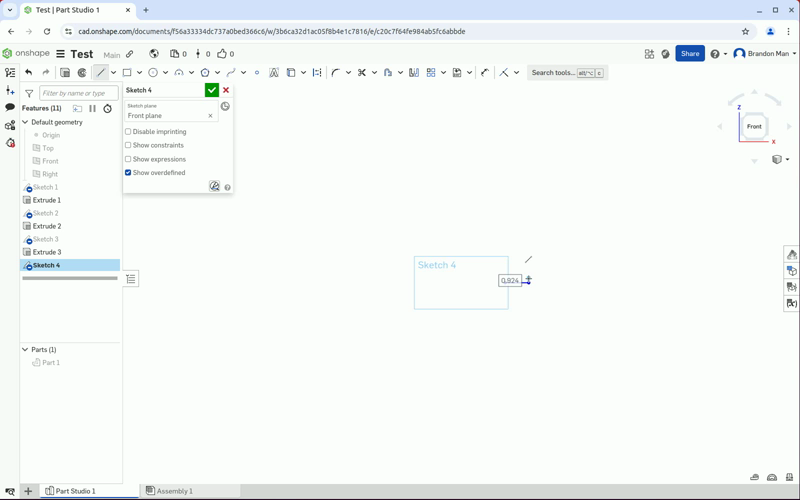
mouse_move(558, 278)
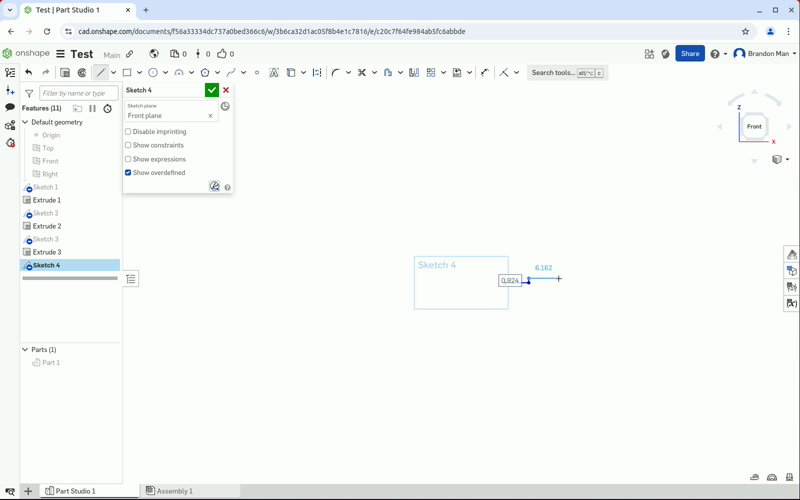
mouse_move(505, 278)
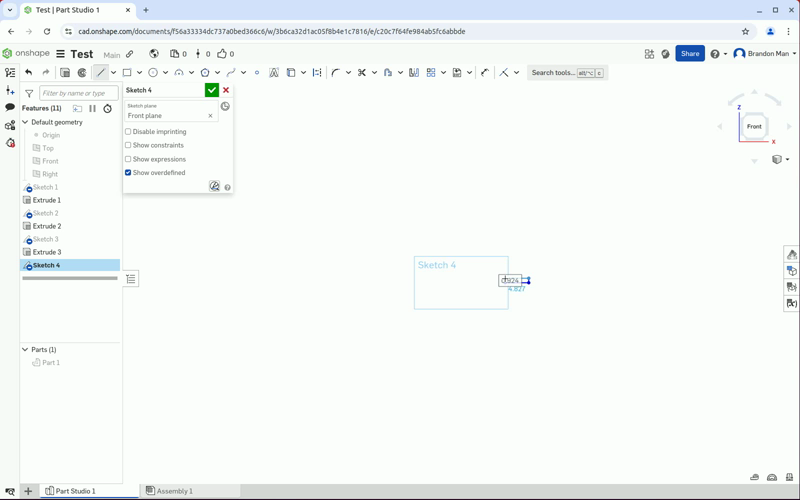
click(505, 278)
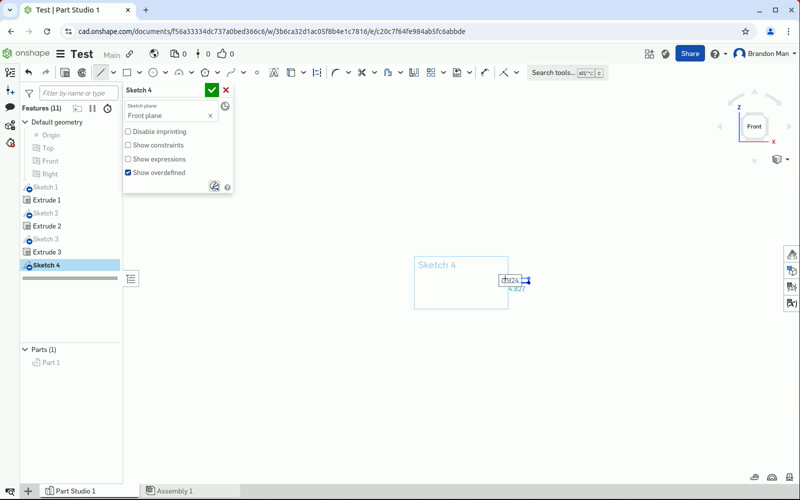
key_up(shift)
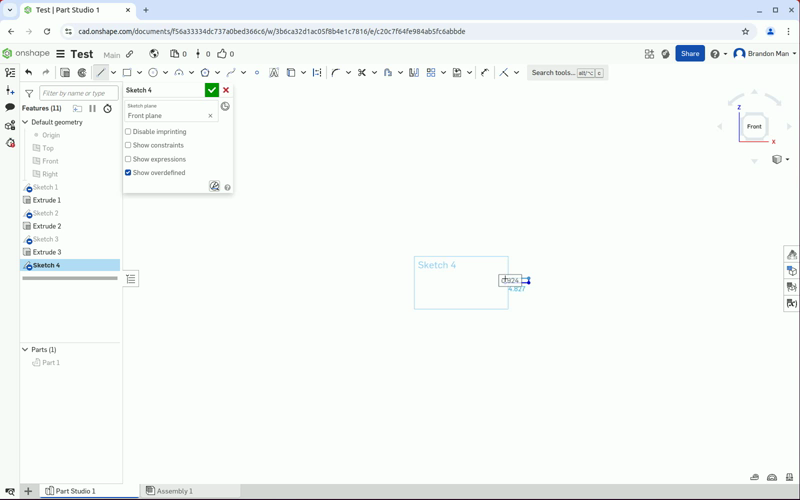
mouse_move(535, 278)
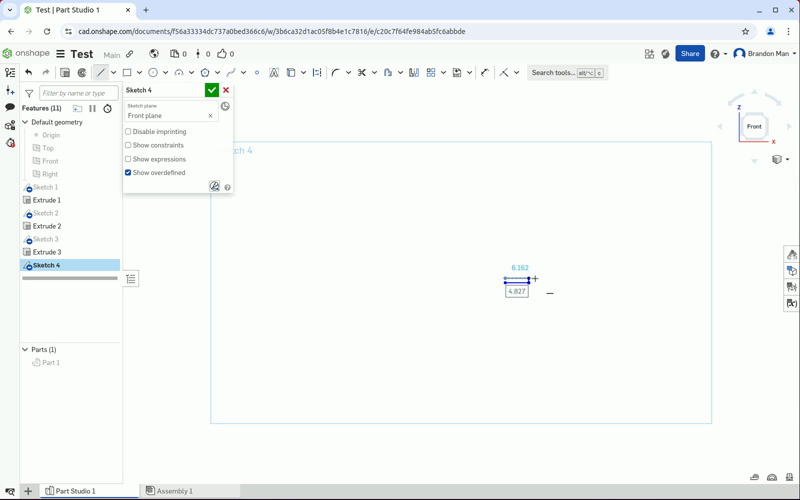
key_down(shift)
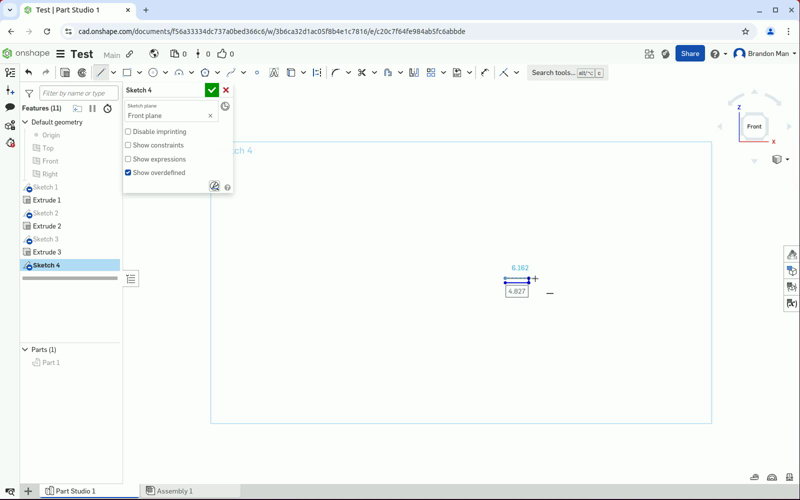
mouse_move(505, 282)
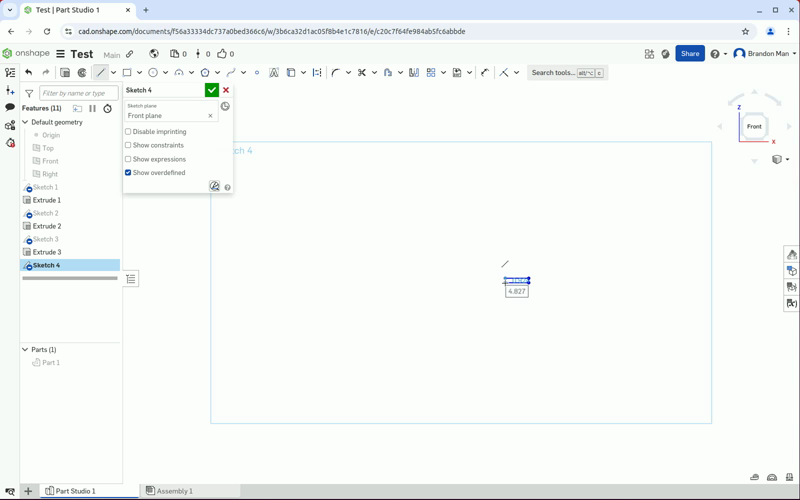
scroll(6)
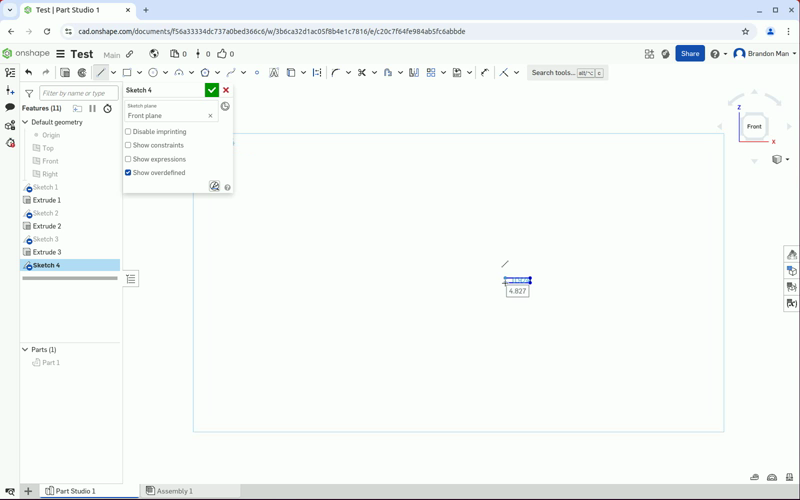
scroll(6)
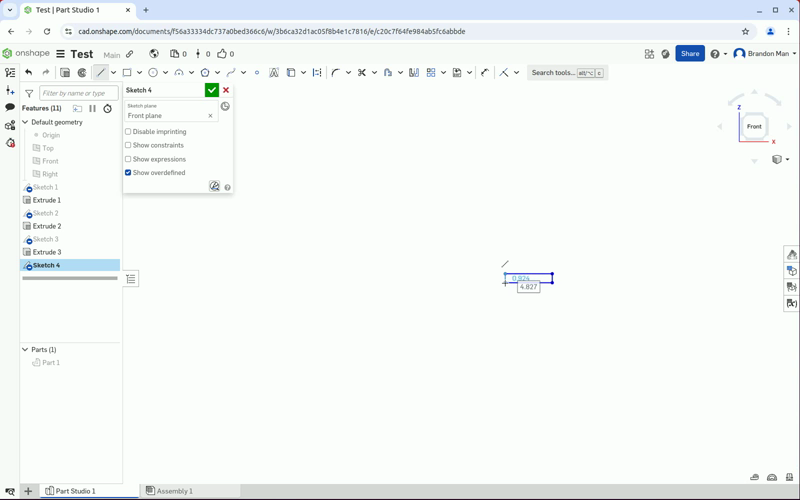
scroll(6)
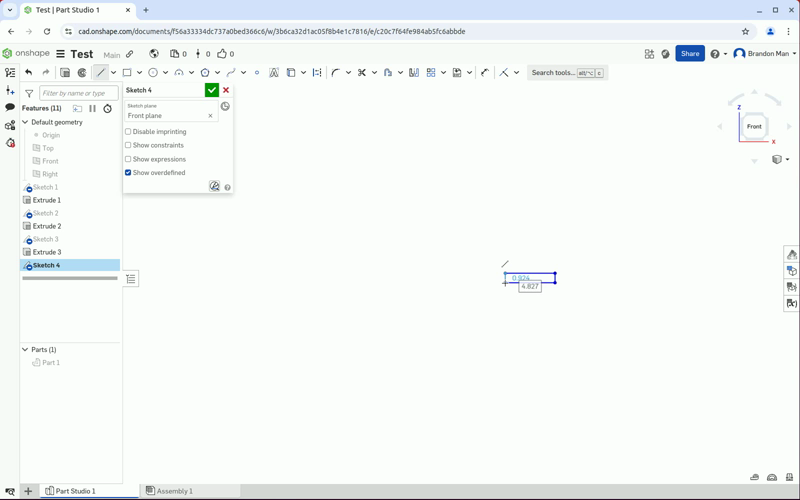
scroll(6)
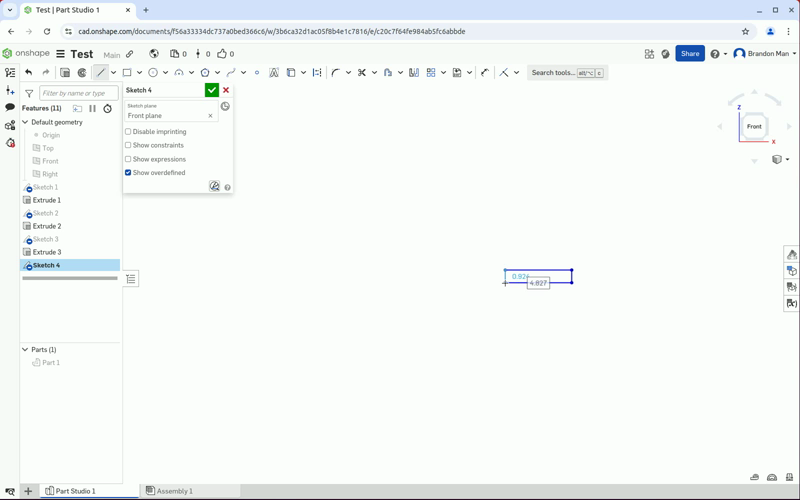
scroll(6)
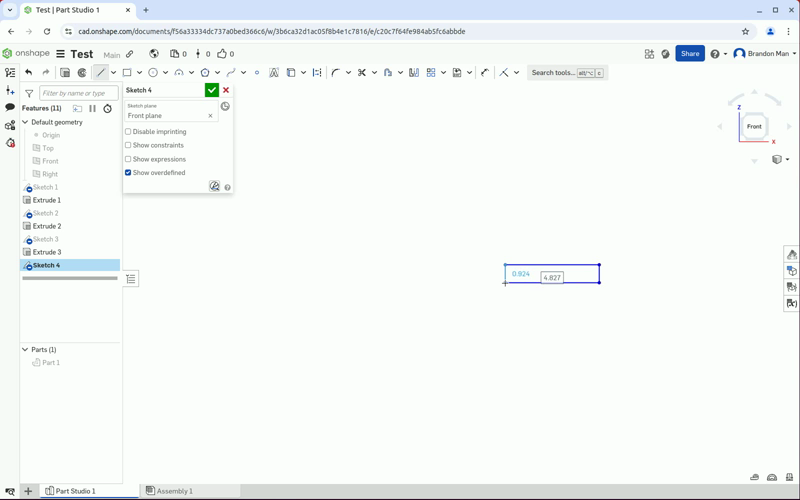
scroll(6)
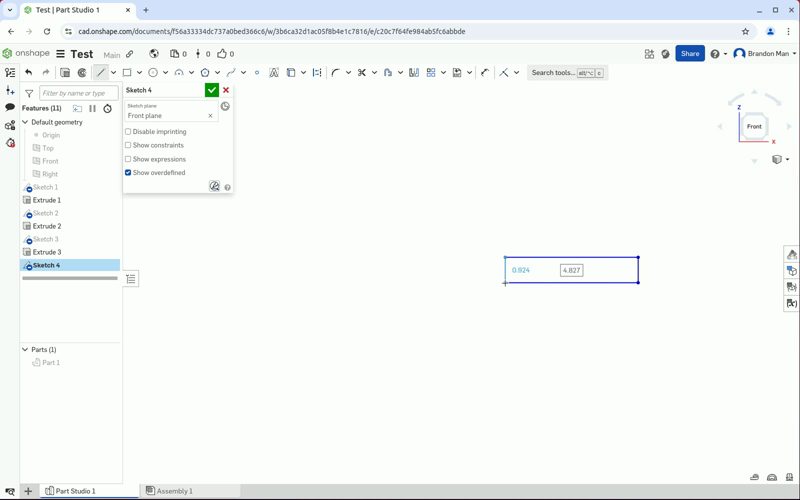
scroll(6)
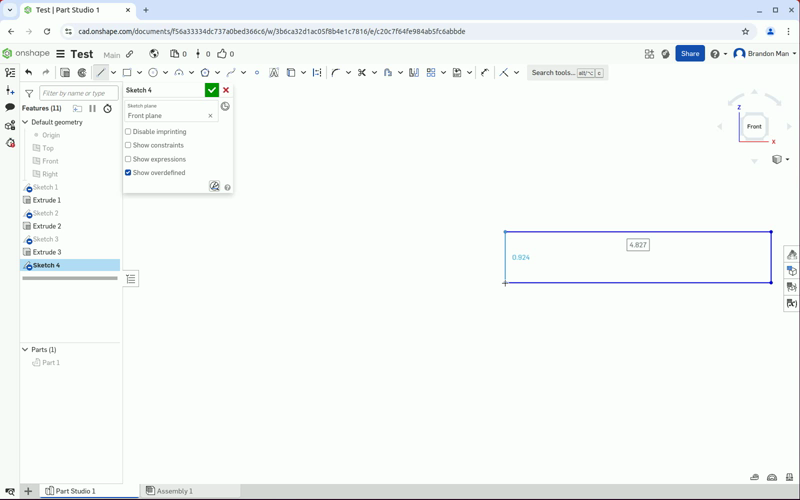
key_up(shift)
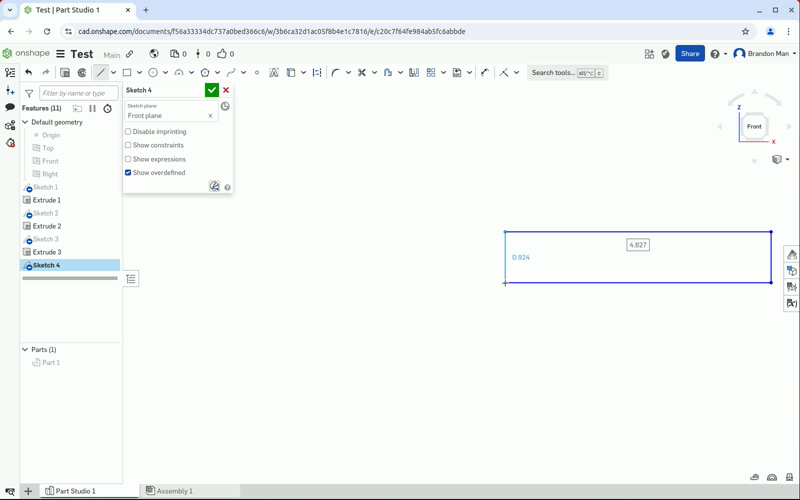
click(505, 282)
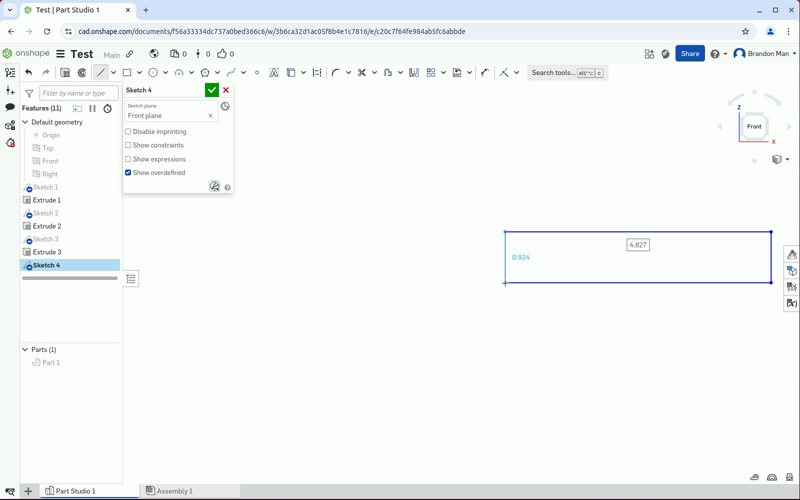
scroll(-6)
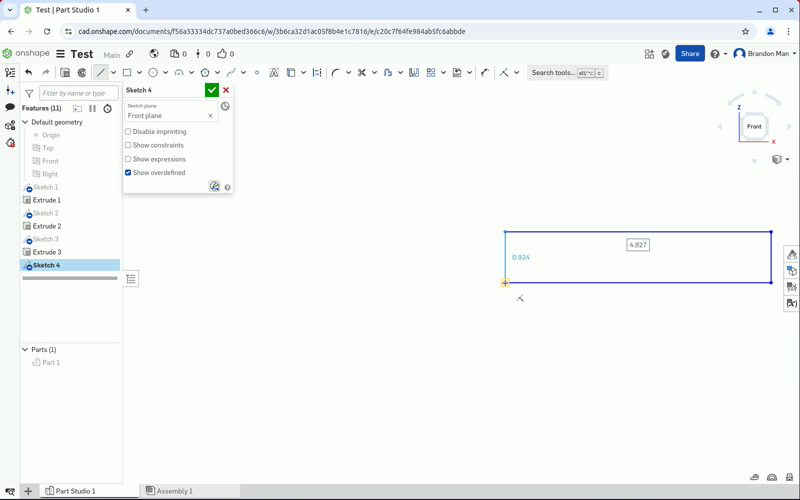
scroll(-6)
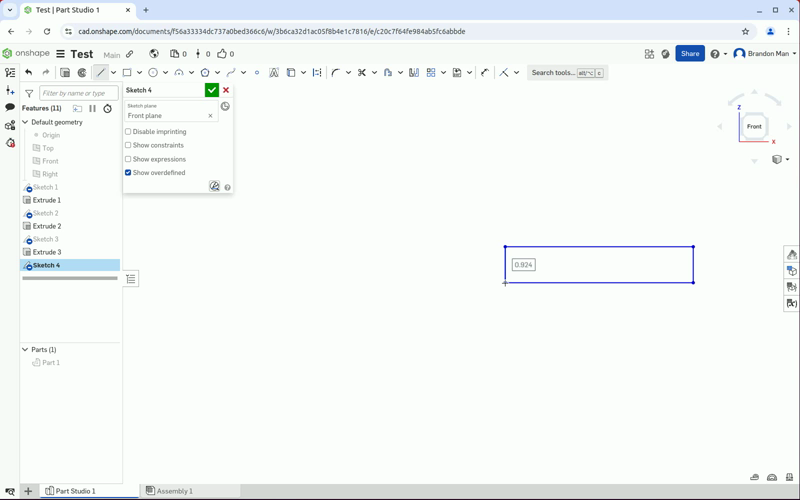
scroll(-6)
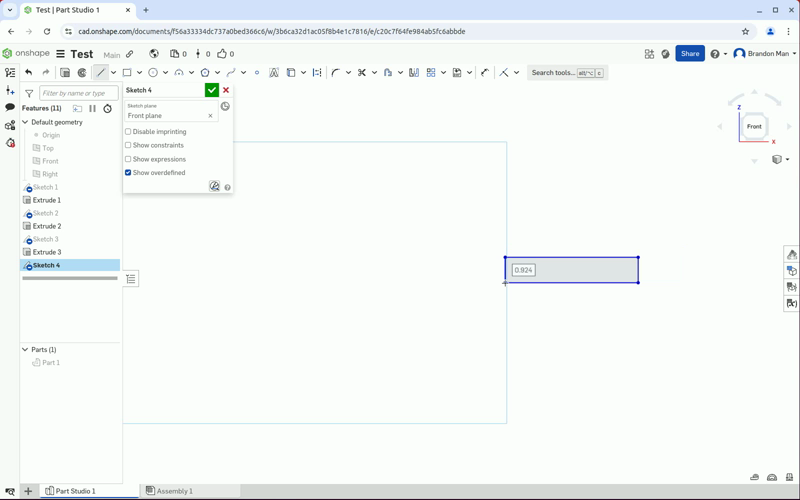
scroll(-6)
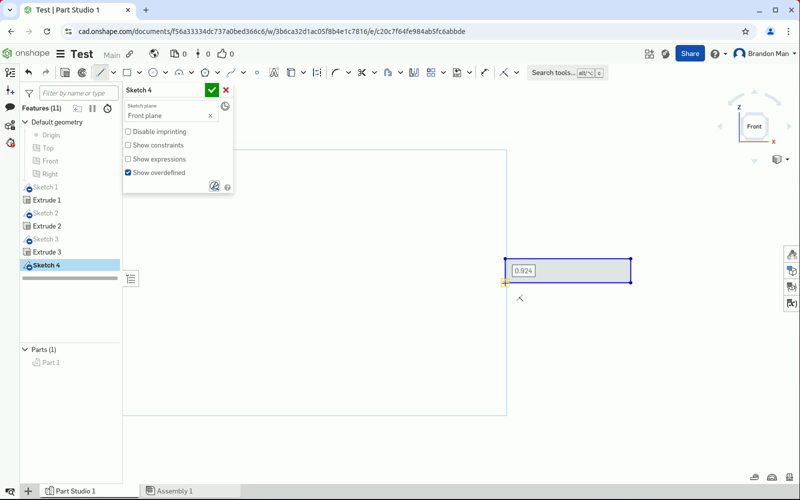
scroll(-6)
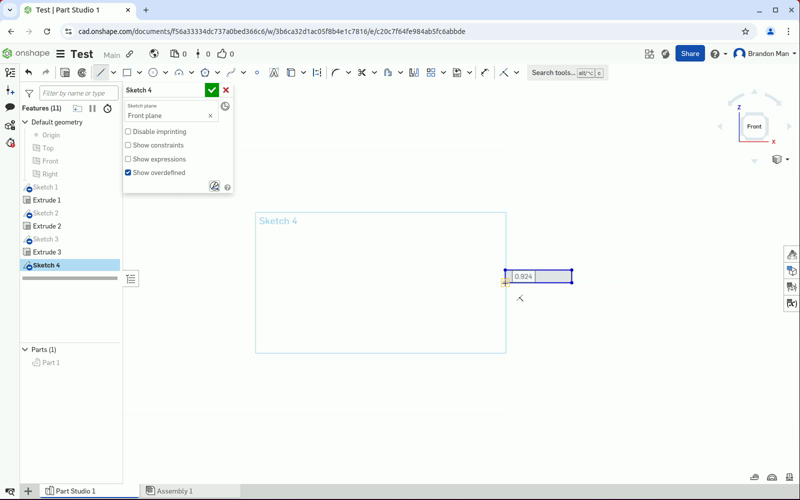
scroll(-6)
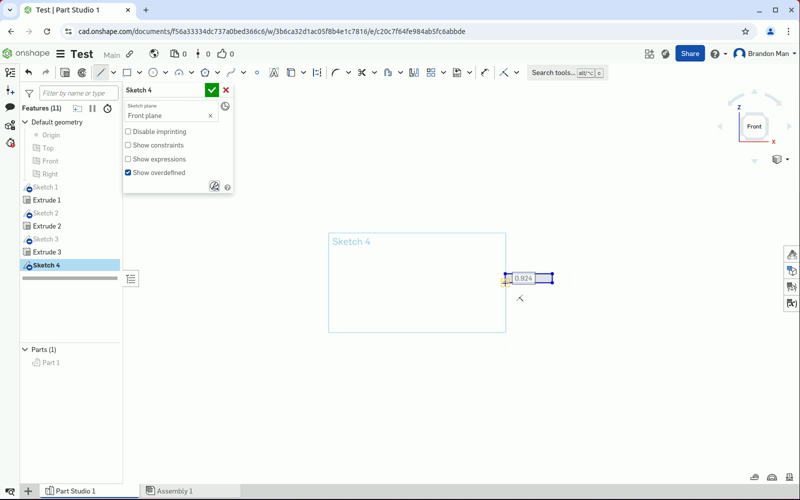
scroll(-6)
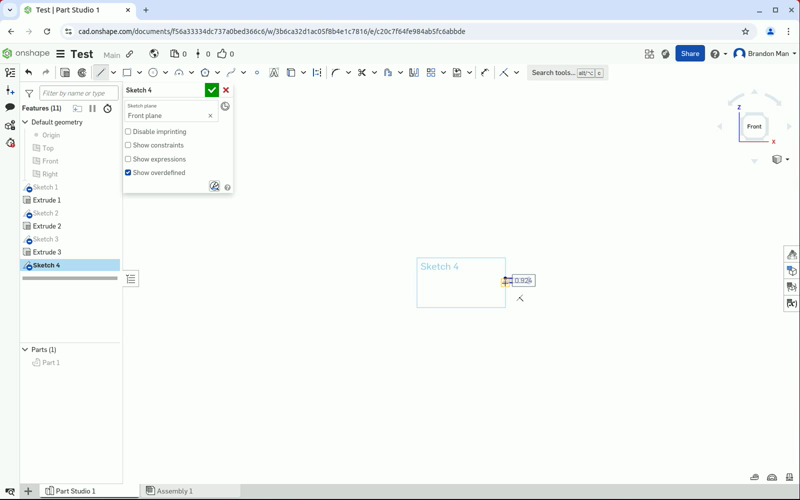
key(esc)
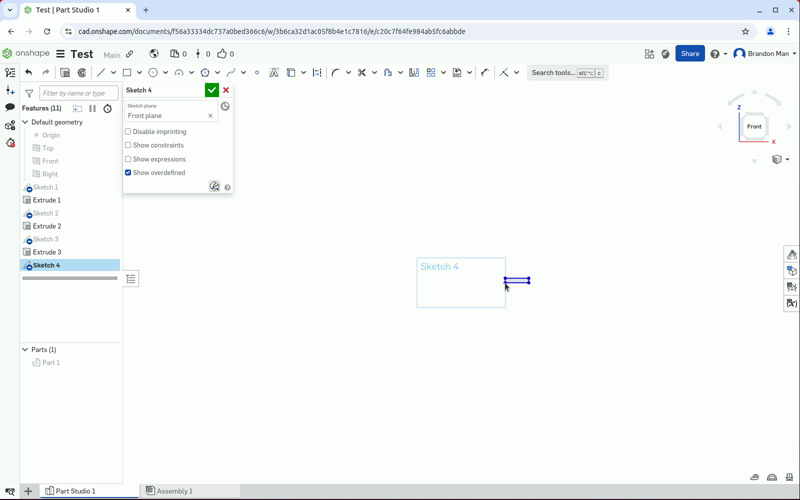
mouse_move(506, 280)
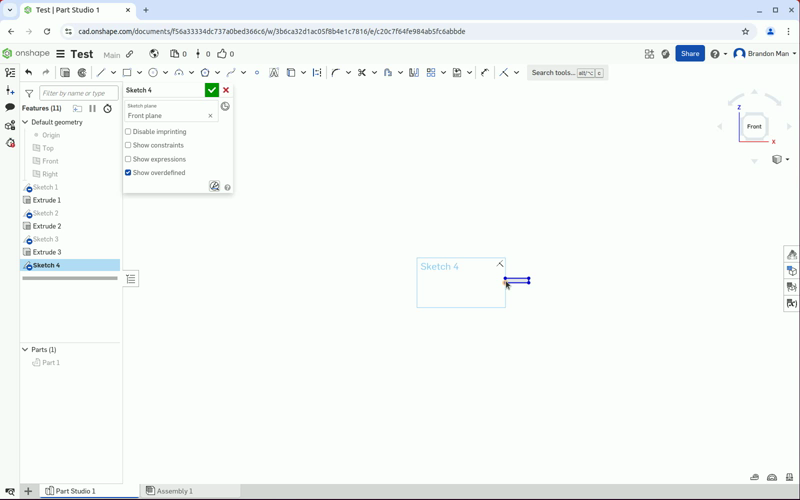
scroll(6)
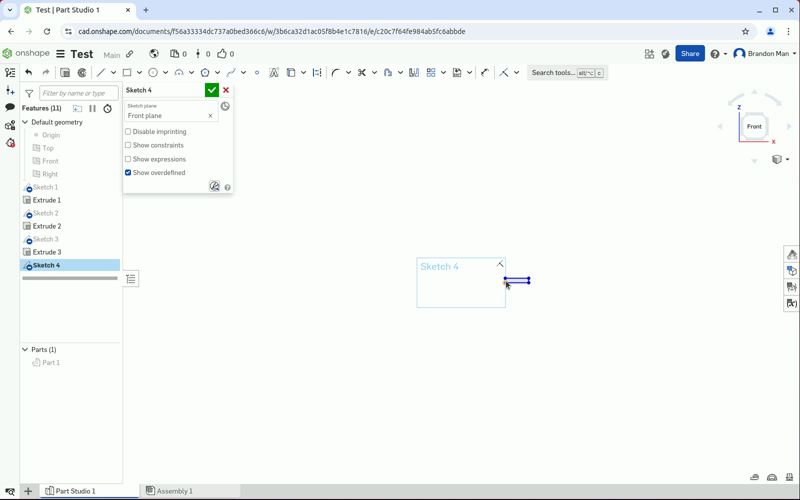
scroll(6)
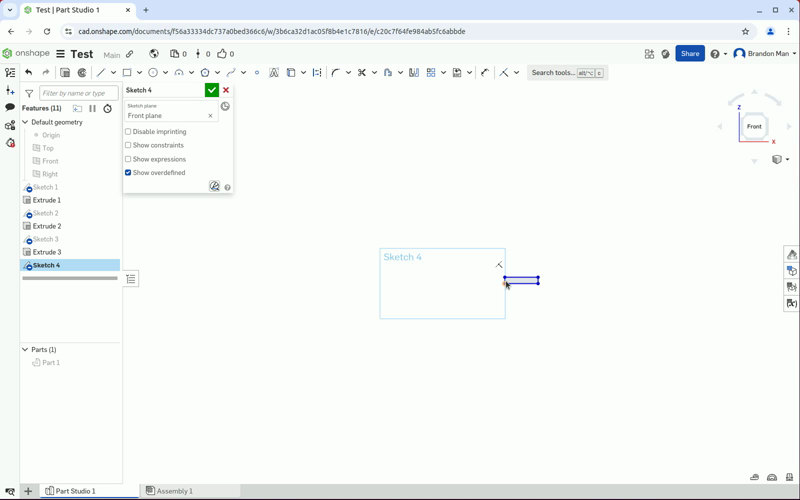
scroll(6)
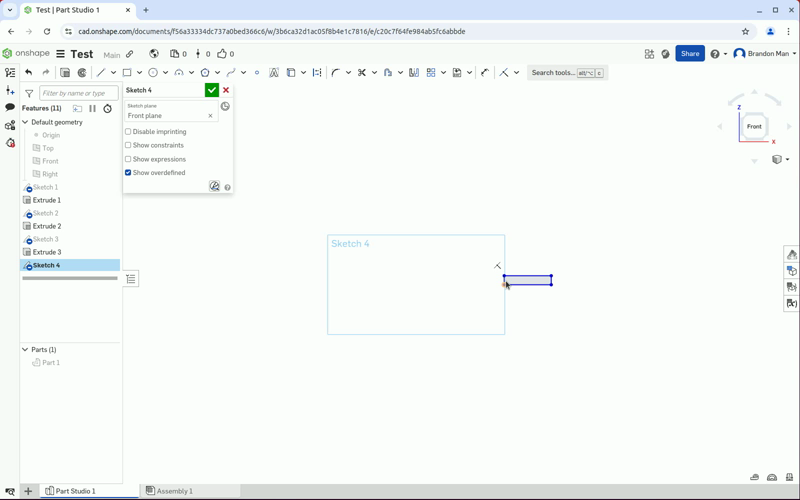
scroll(6)
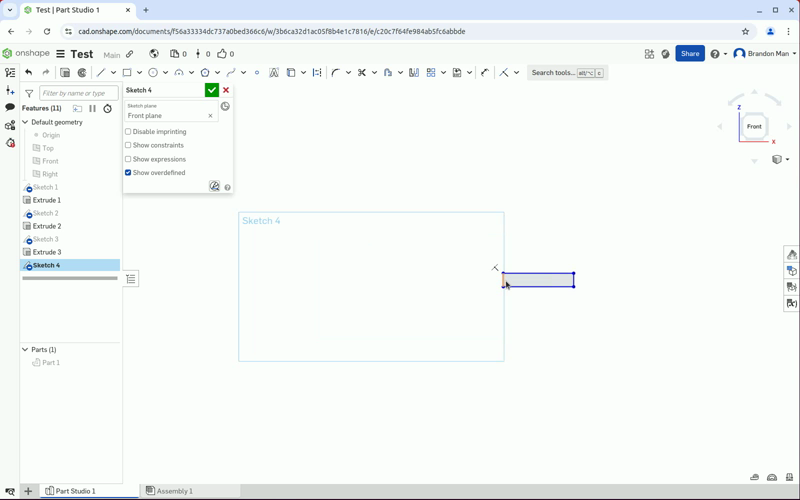
scroll(6)
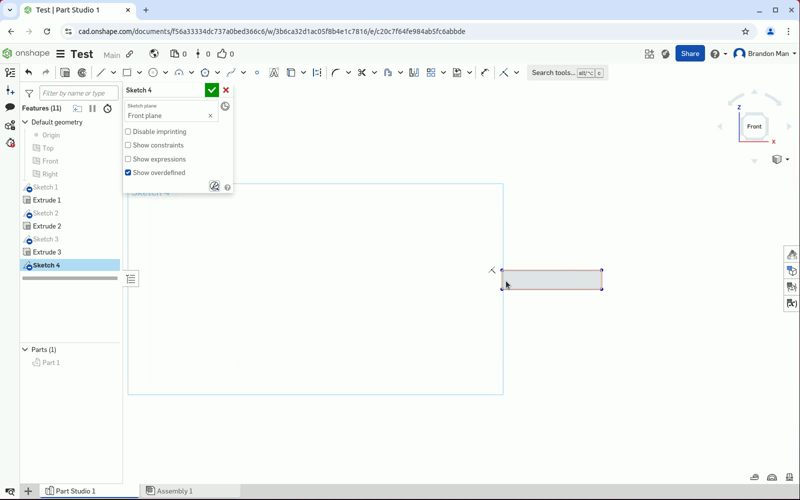
scroll(6)
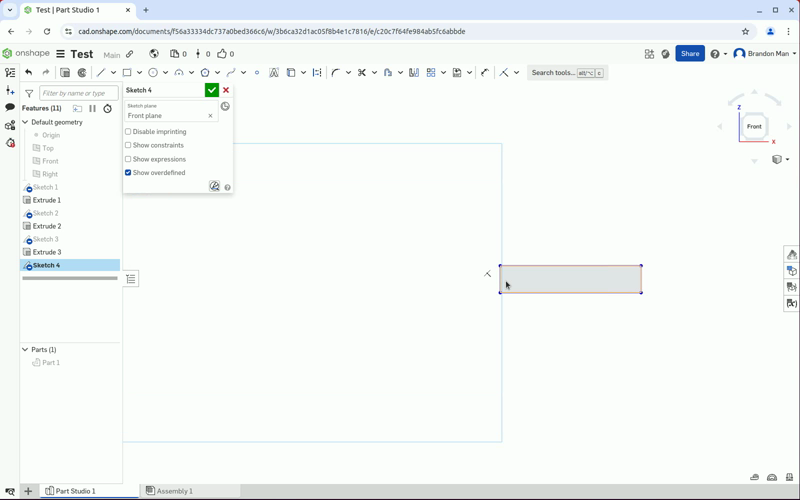
scroll(6)
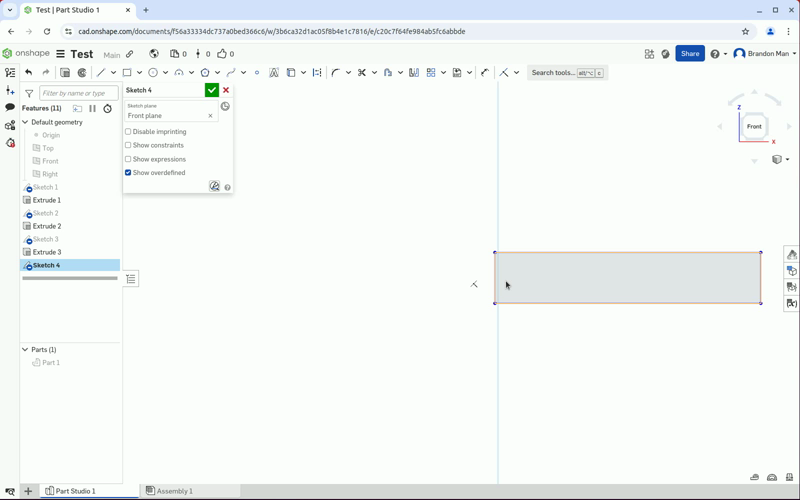
click(506, 280)
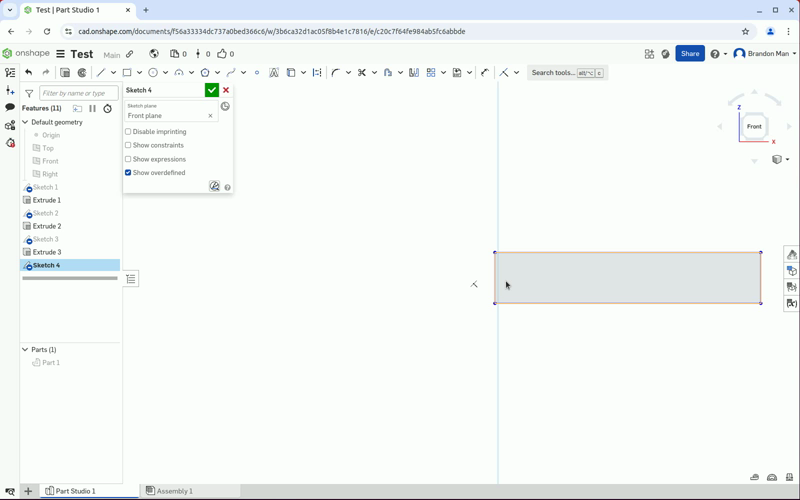
scroll(-6)
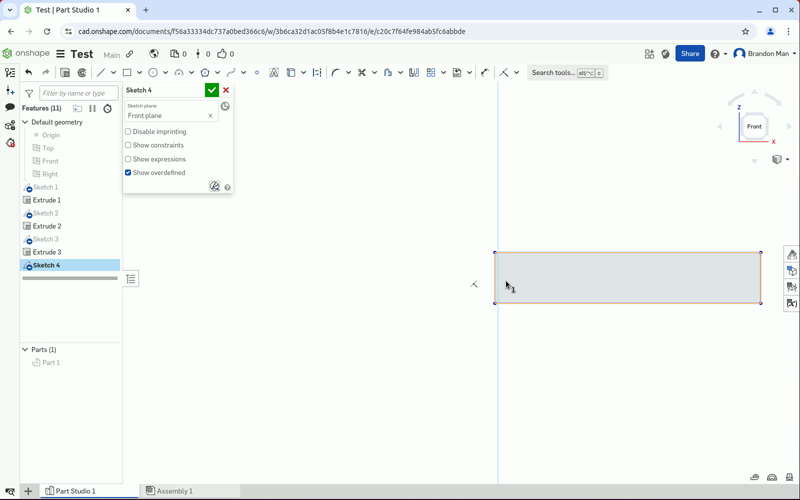
scroll(-6)
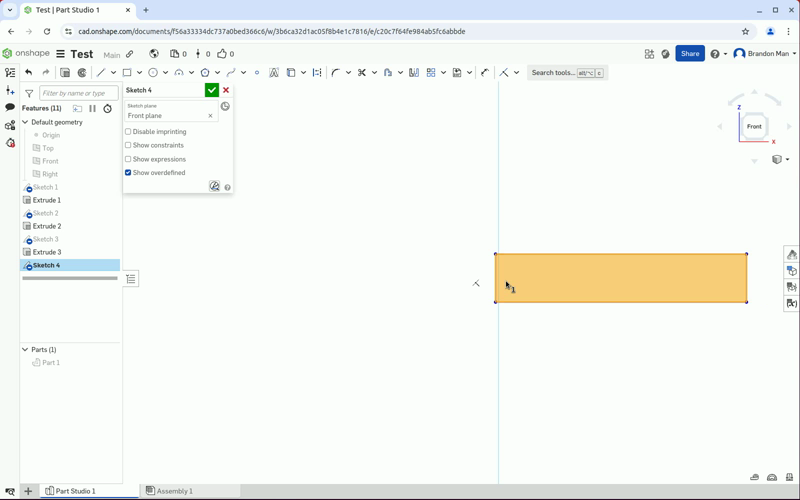
scroll(-6)
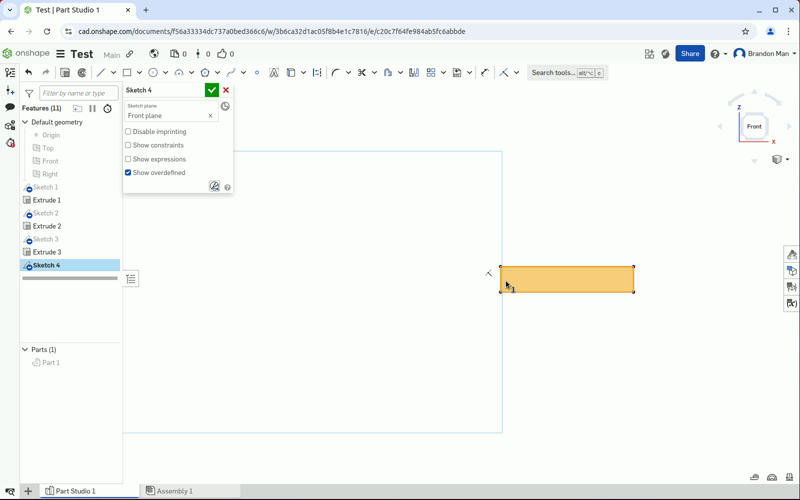
scroll(-6)
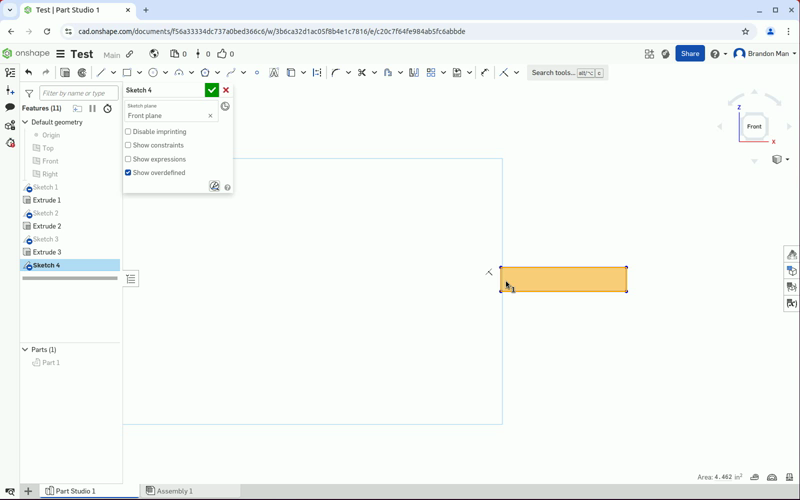
scroll(-6)
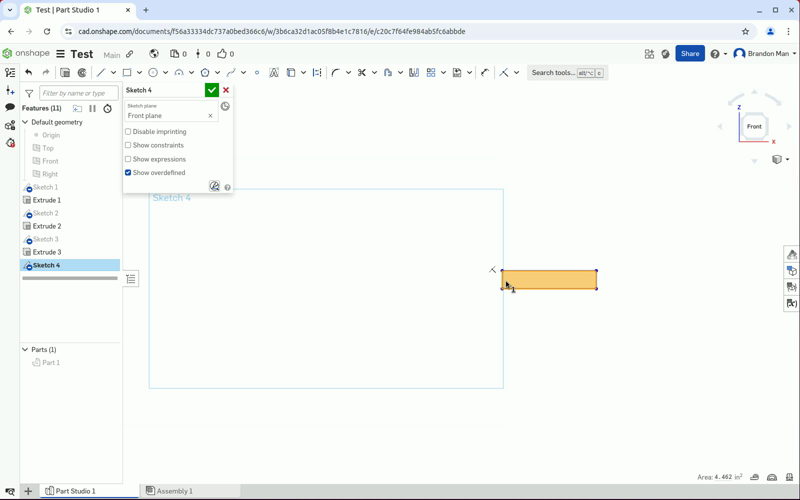
scroll(-6)
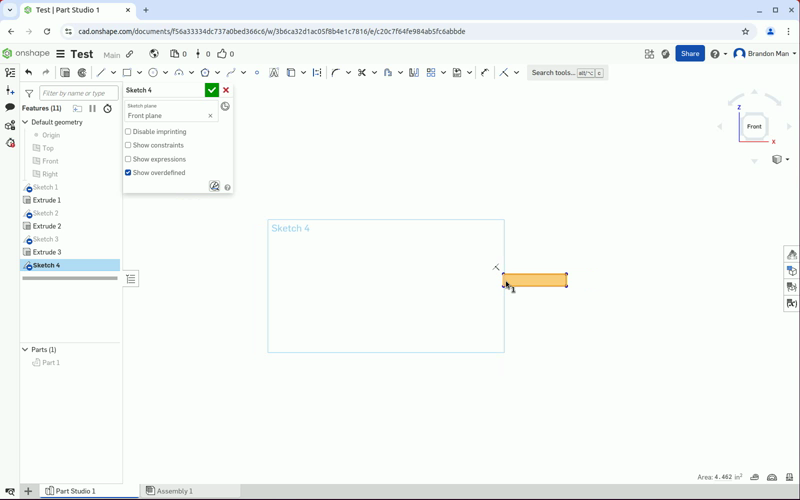
scroll(-6)
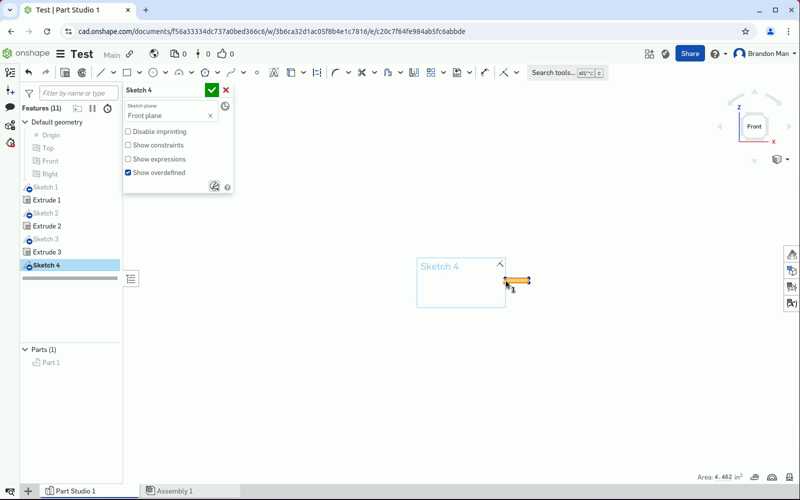
mouse_move(73, 352)
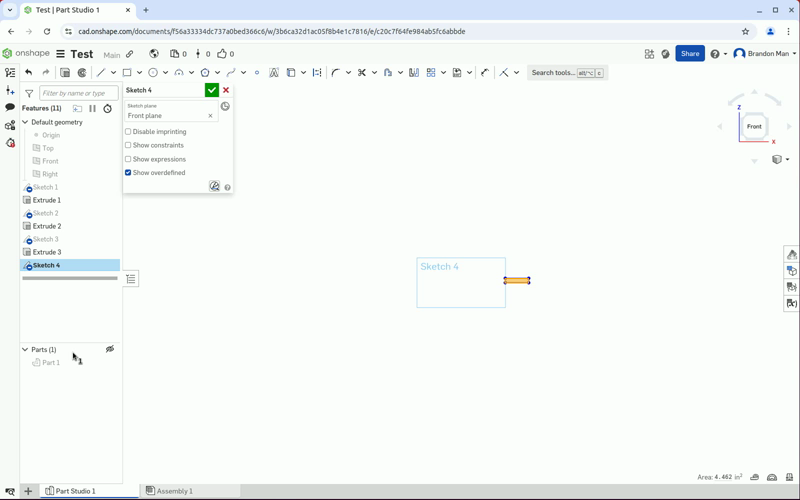
key(shift+y)
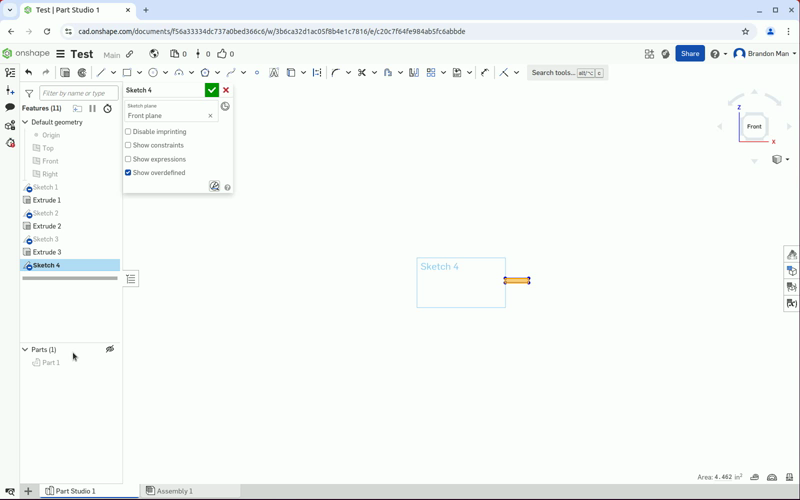
key(shift+e)
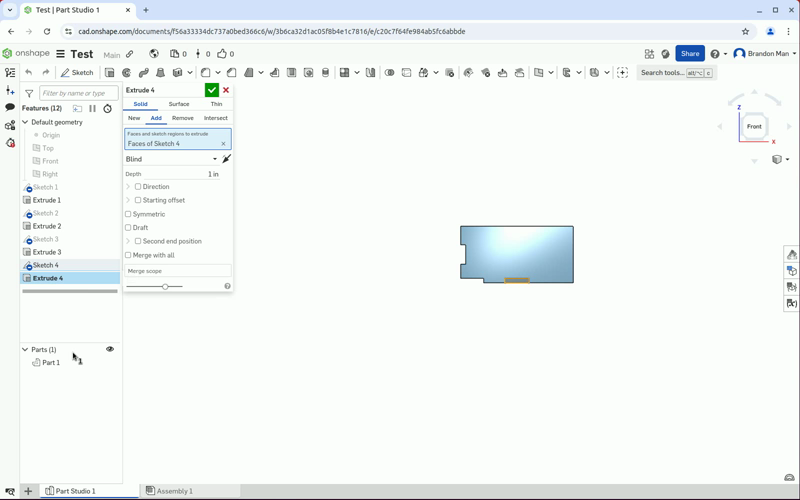
mouse_move(143, 106)
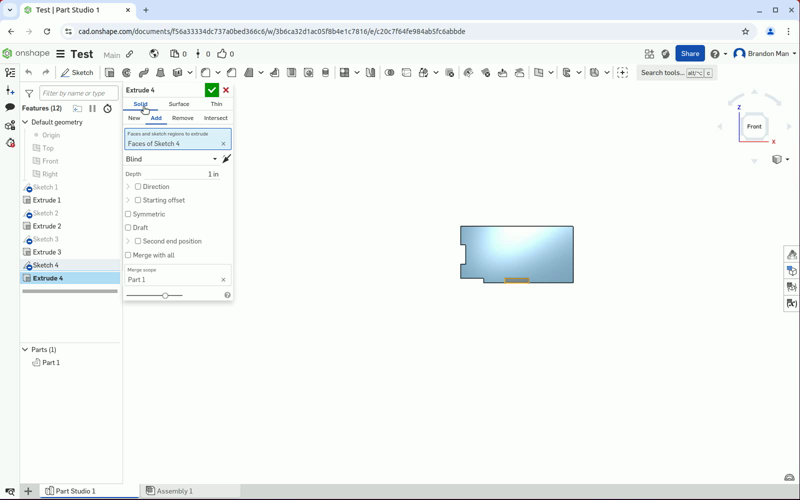
click(143, 106)
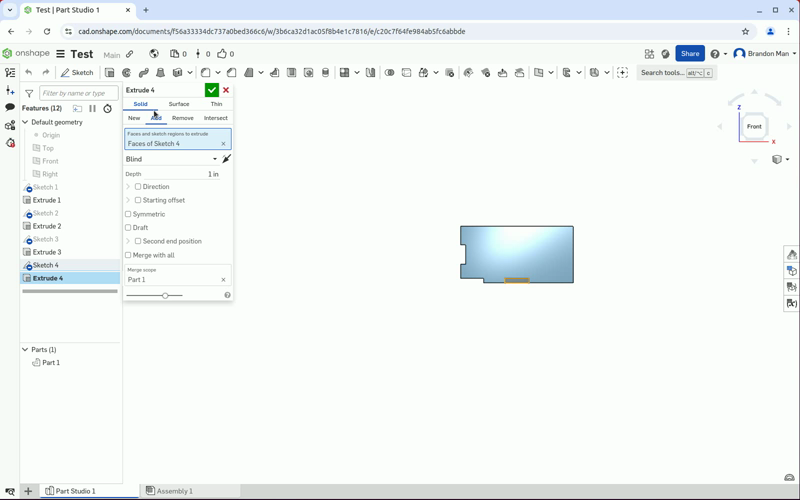
mouse_move(186, 120)
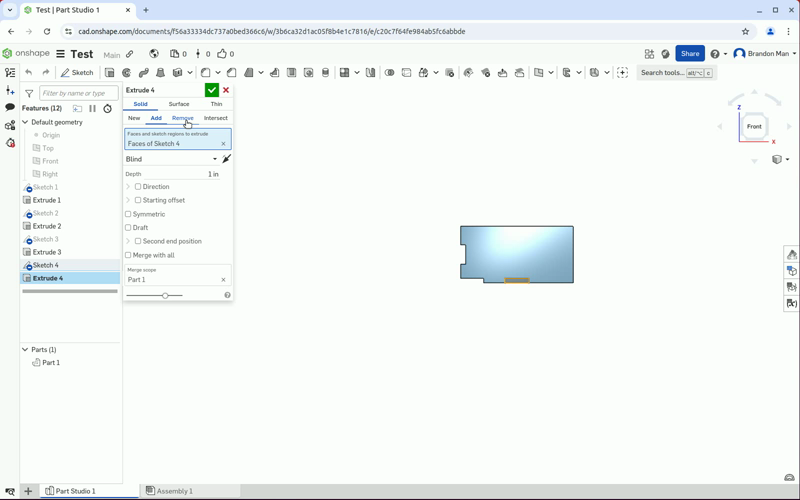
click(186, 120)
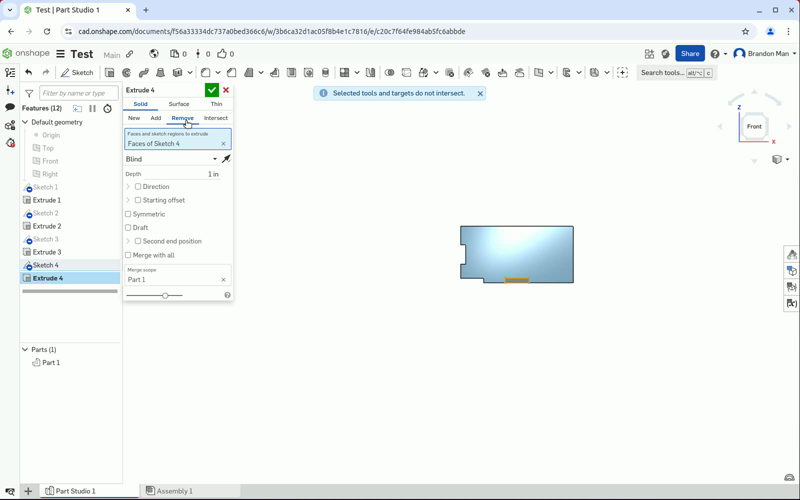
key(tab, 4)
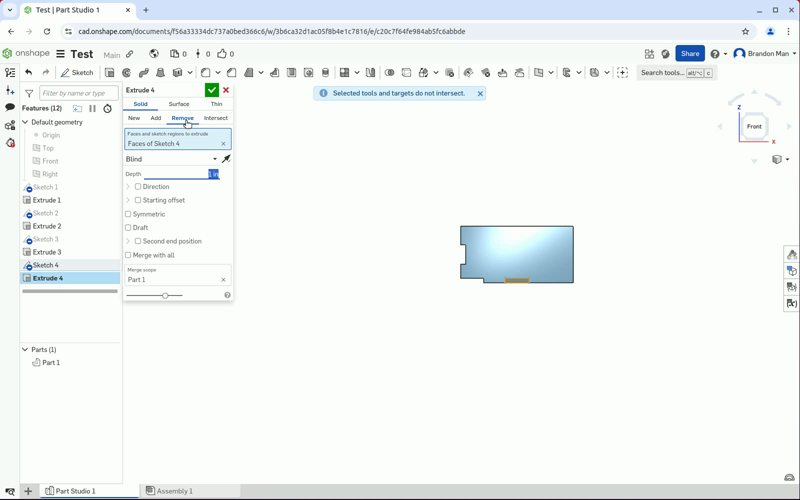
text(-0.963)
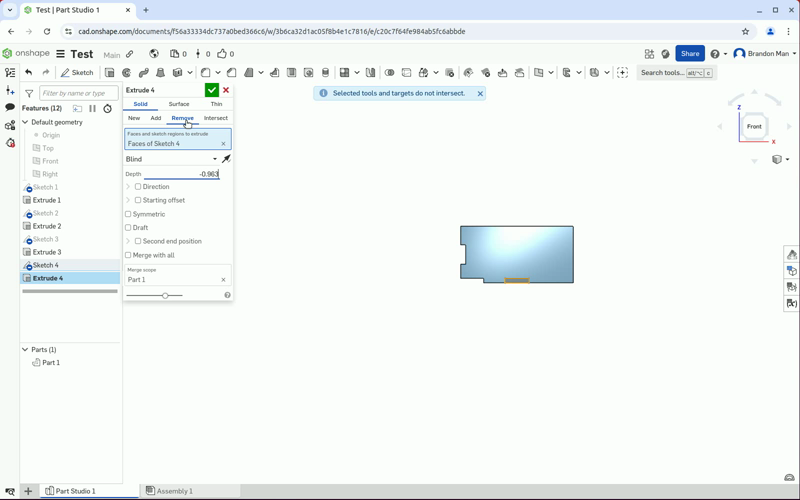
key(tab, 6)
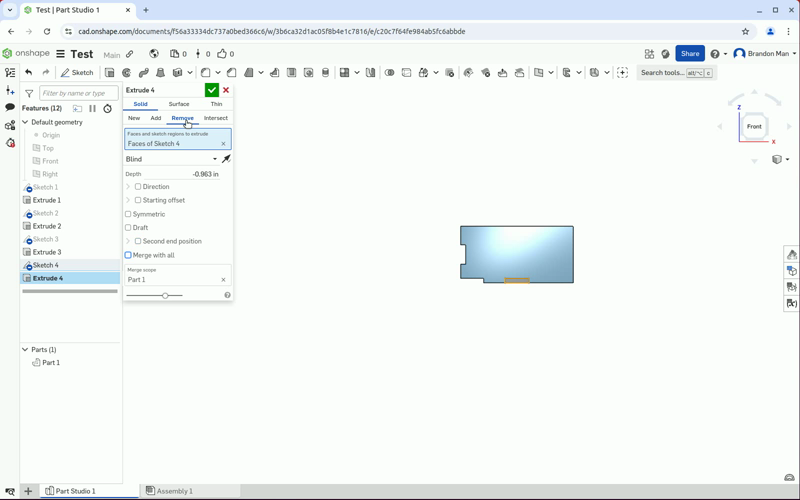
key(space)
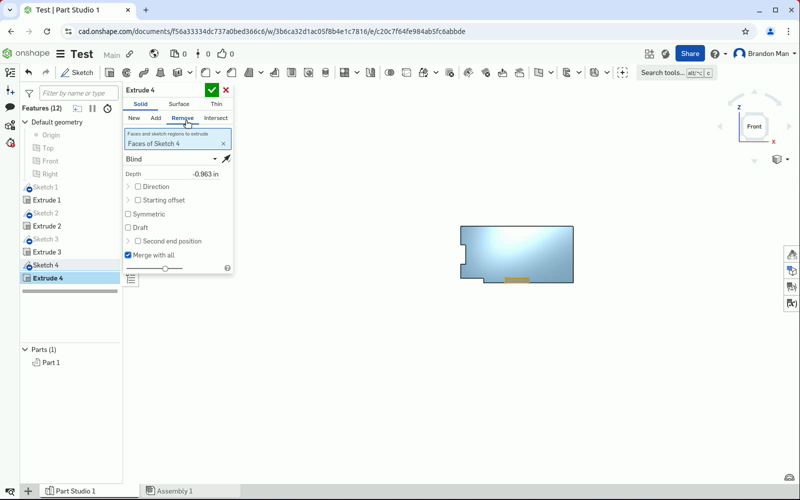
key(enter)
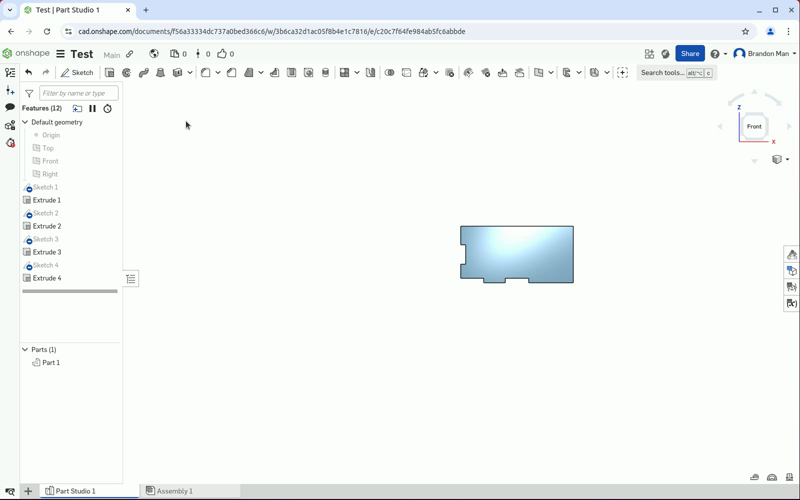
key(shift+h)
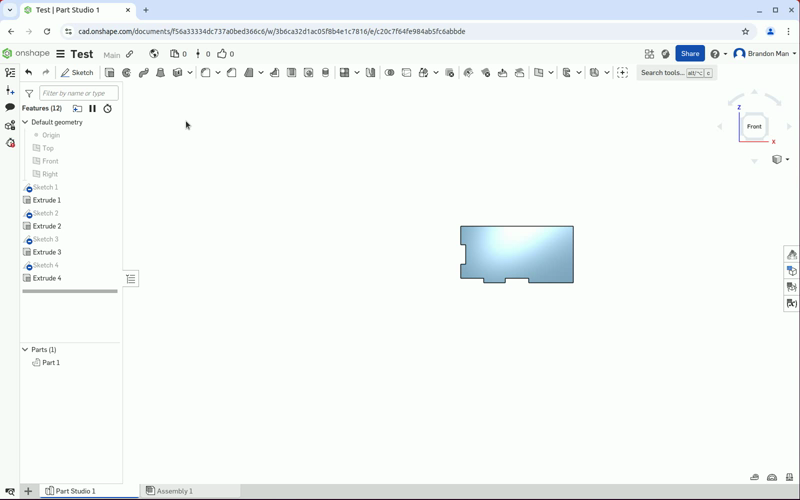
key(shift+h)
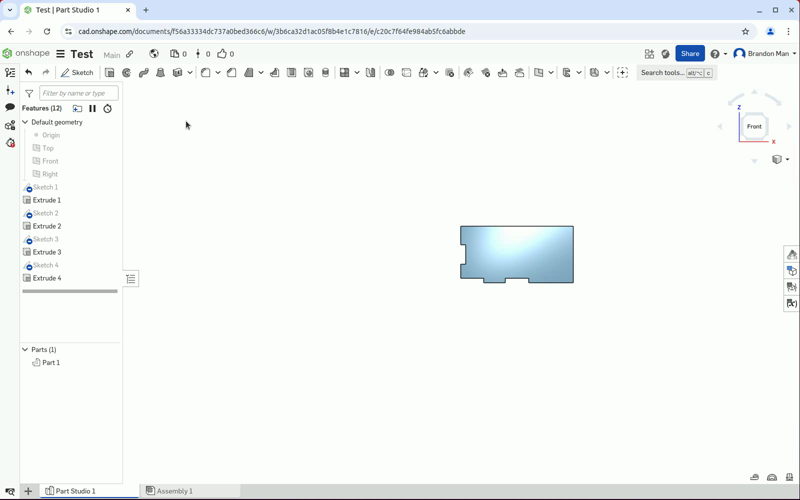
mouse_move(73, 189)
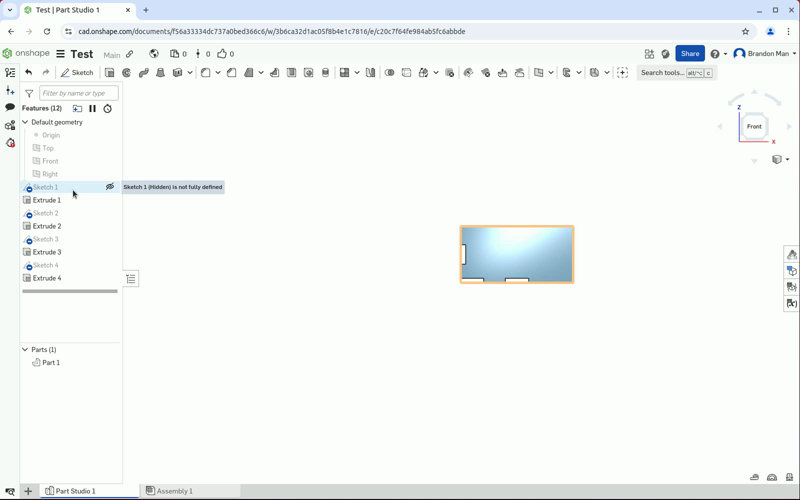
click(73, 189)
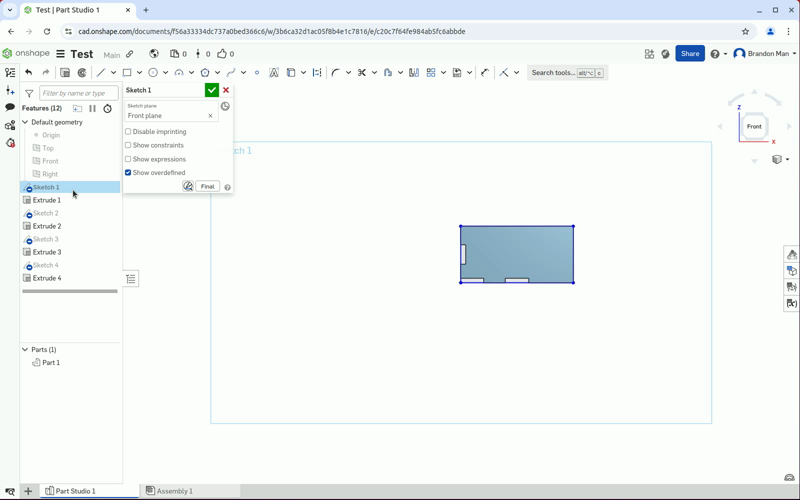
mouse_move(229, 92)
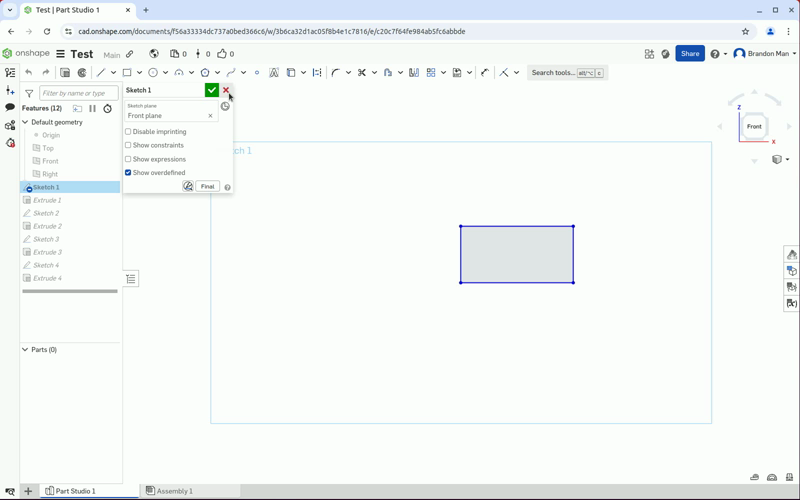
click(229, 92)
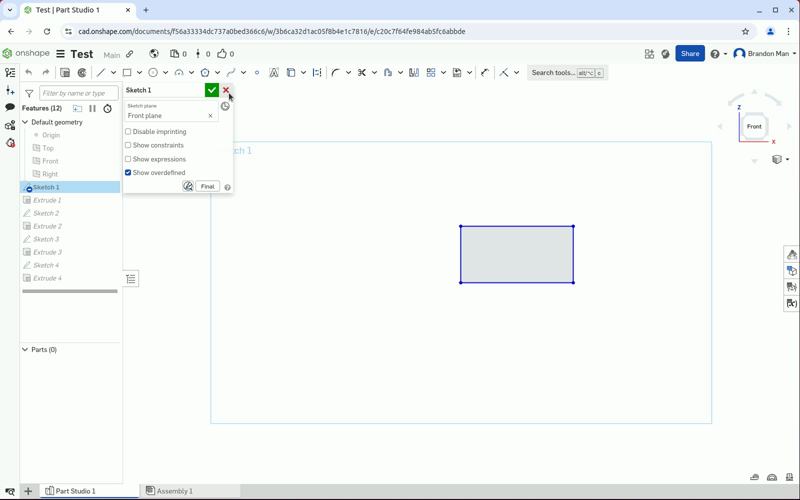
key(shift+s)
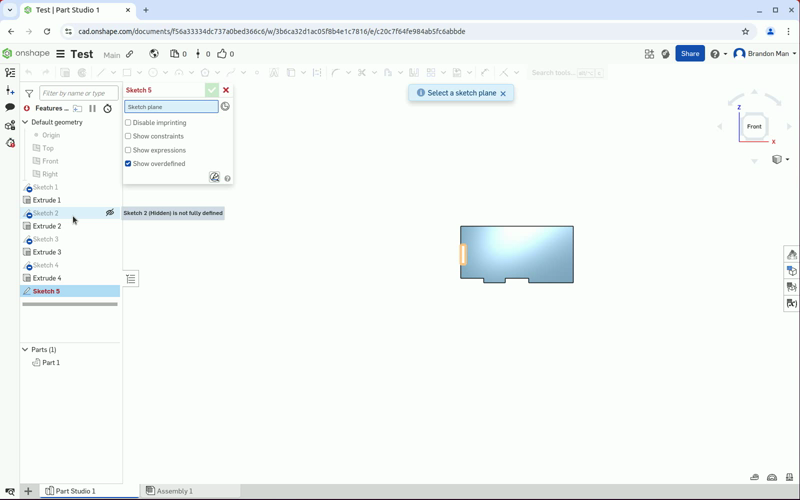
scroll(3)
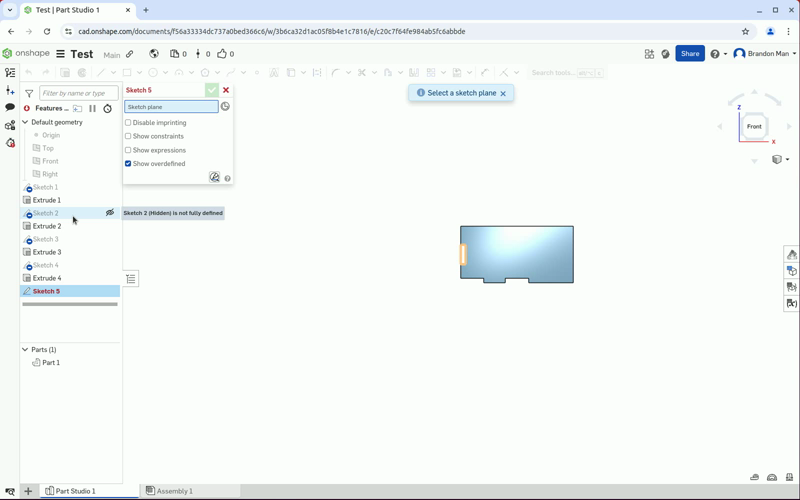
mouse_move(73, 163)
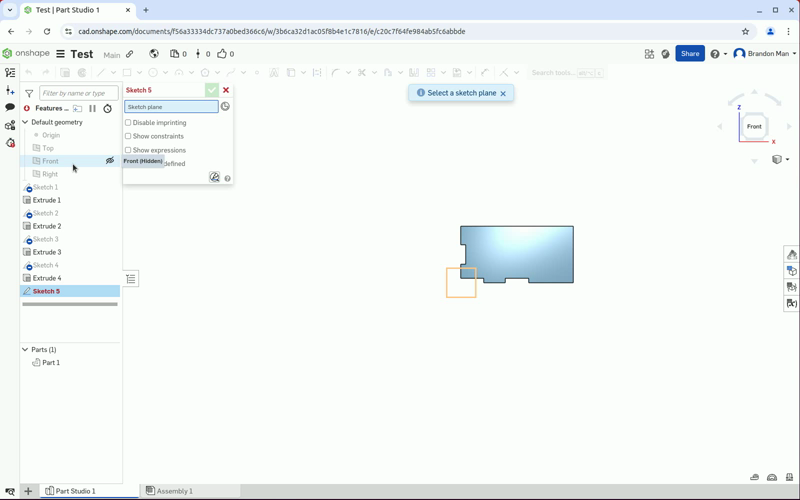
click(73, 163)
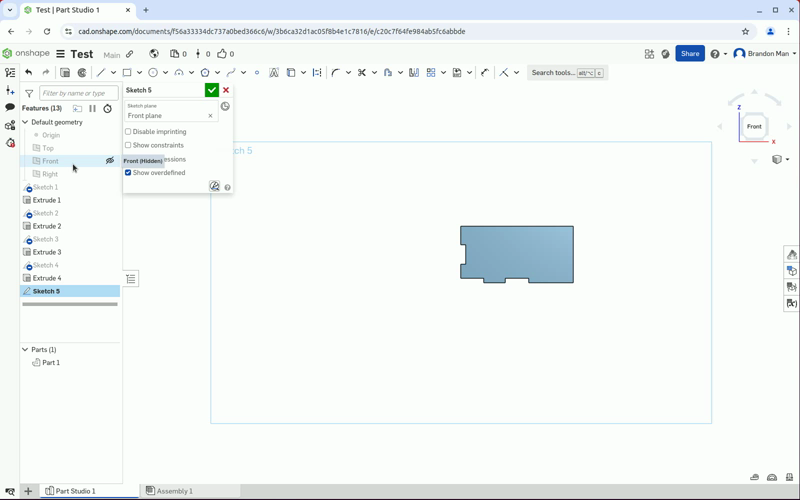
mouse_move(73, 352)
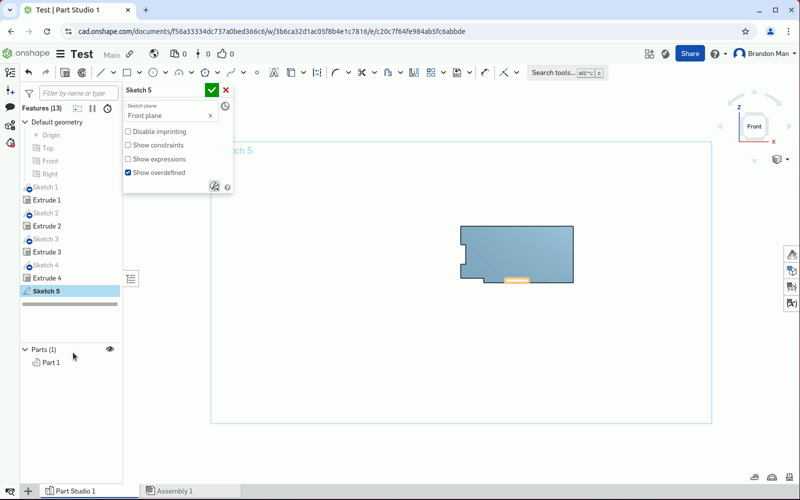
key(y)
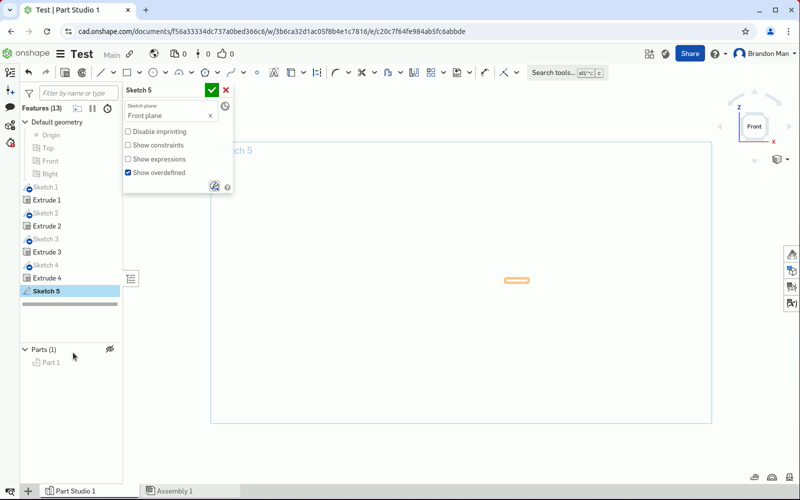
key(l)
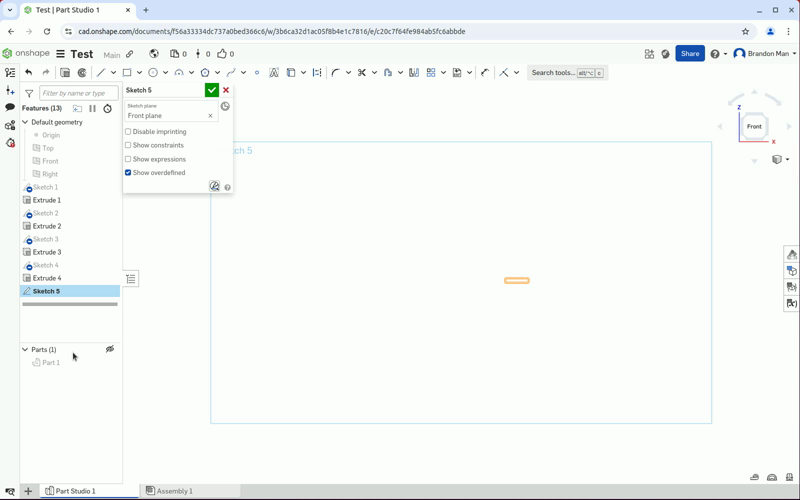
key_down(shift)
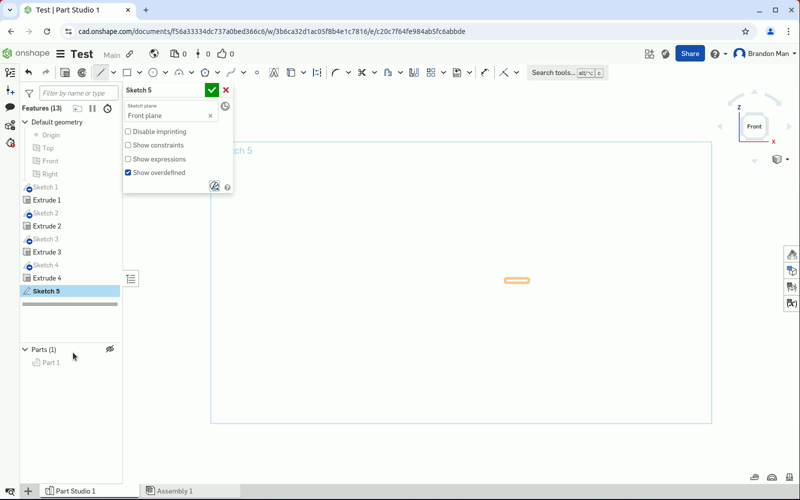
mouse_move(551, 282)
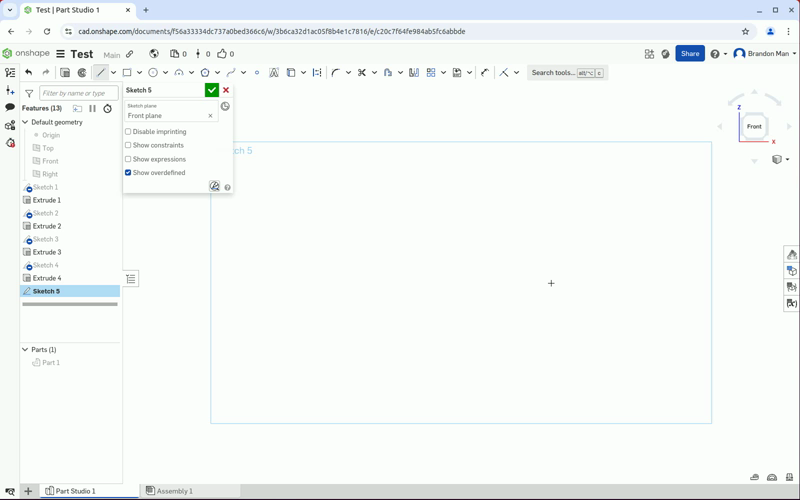
click(551, 282)
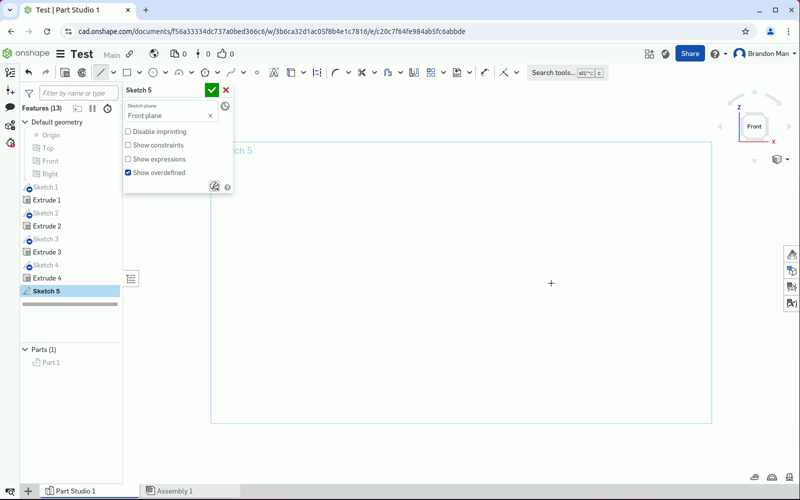
key_up(shift)
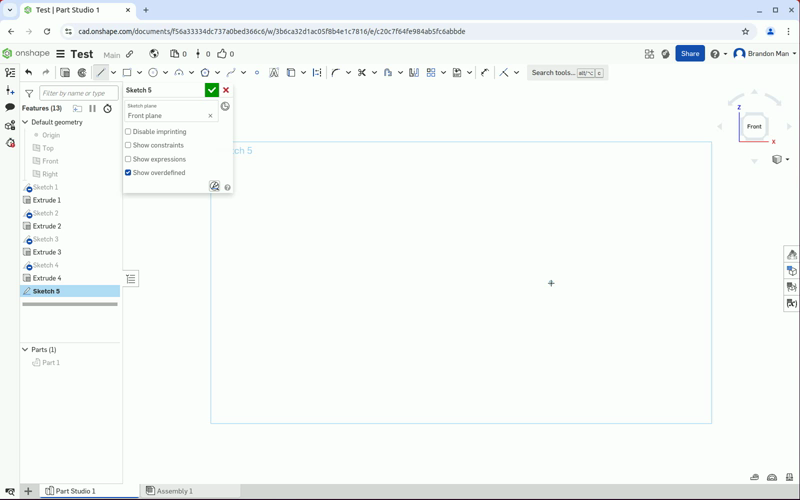
key_down(shift)
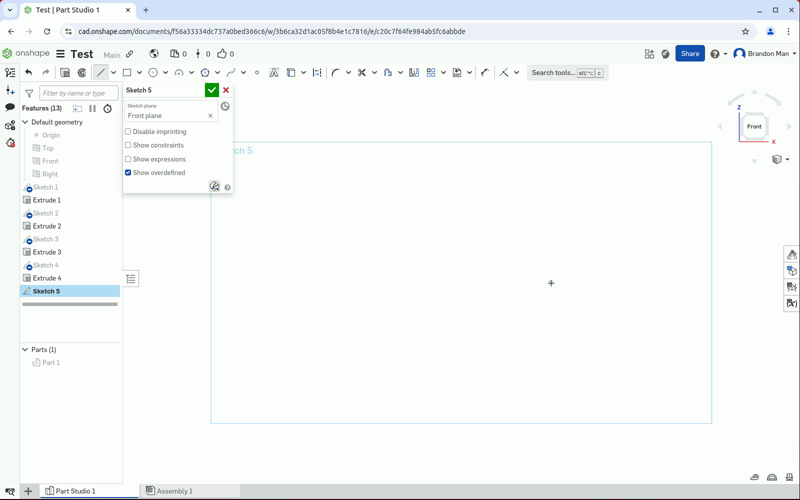
mouse_move(581, 282)
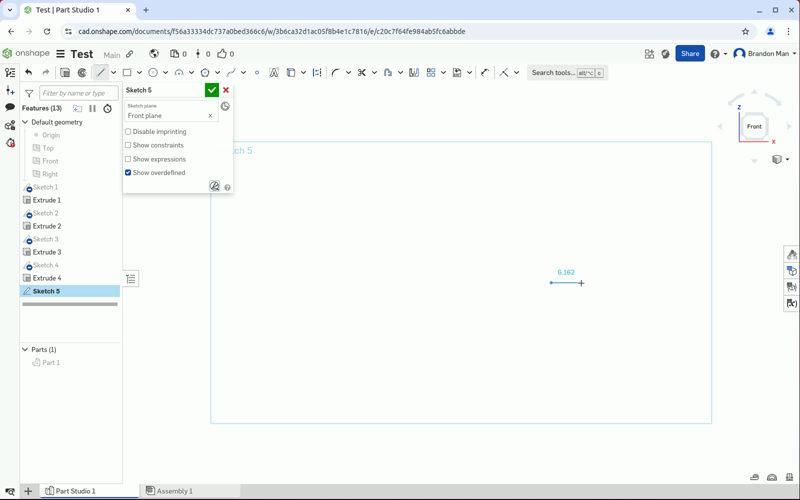
mouse_move(574, 282)
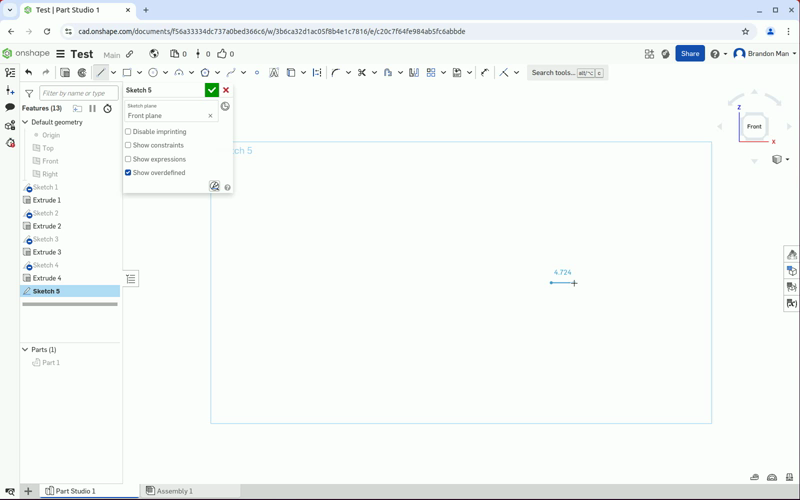
click(574, 282)
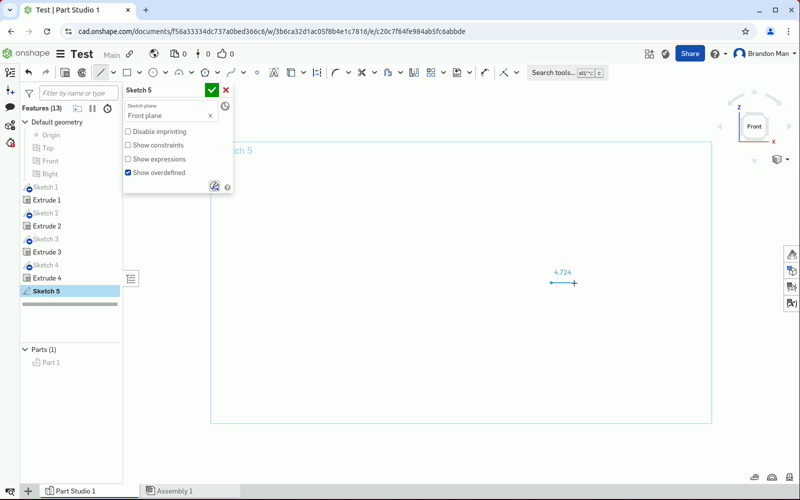
key_up(shift)
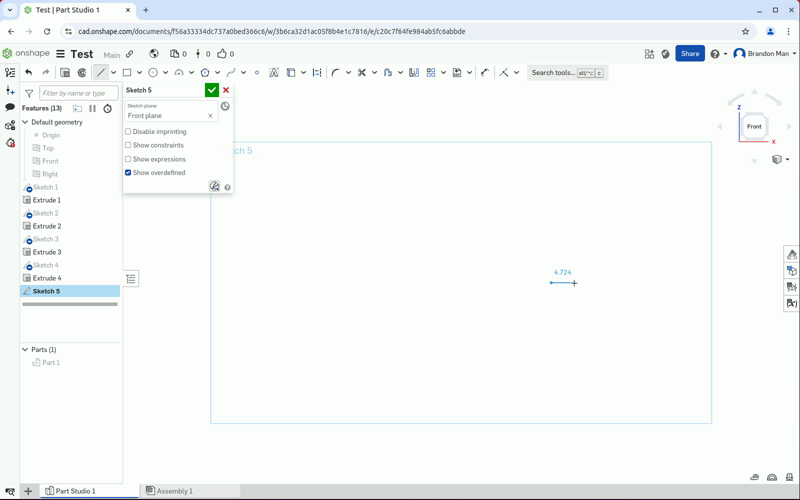
key_down(shift)
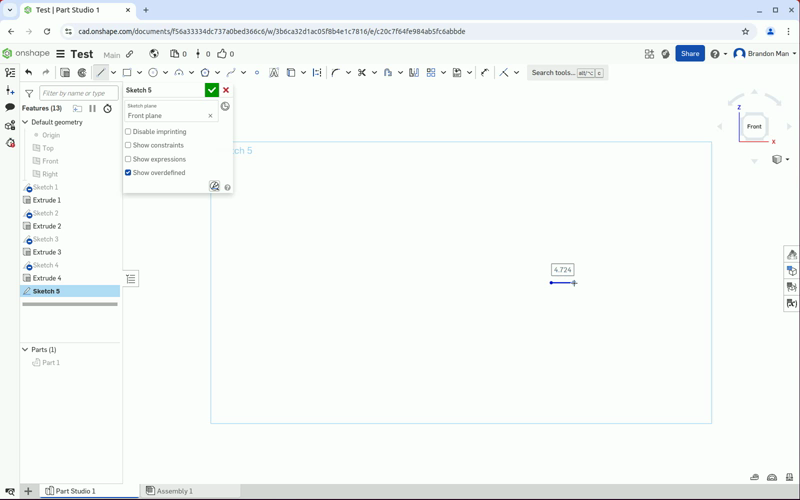
mouse_move(589, 282)
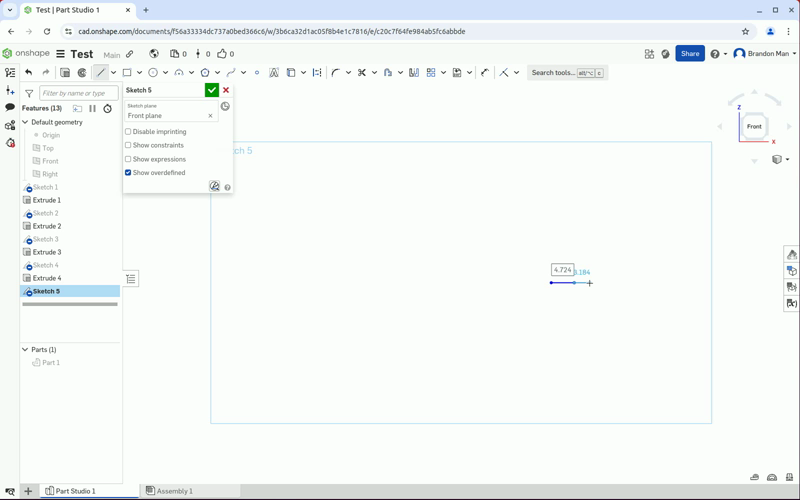
mouse_move(574, 278)
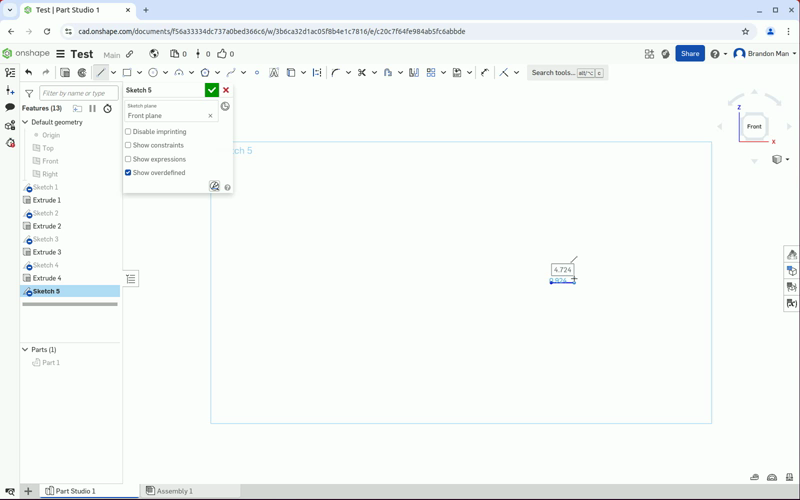
scroll(6)
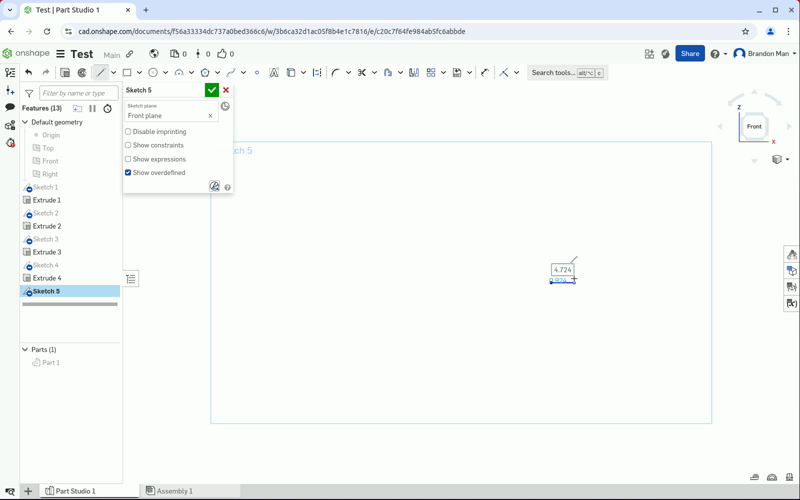
scroll(6)
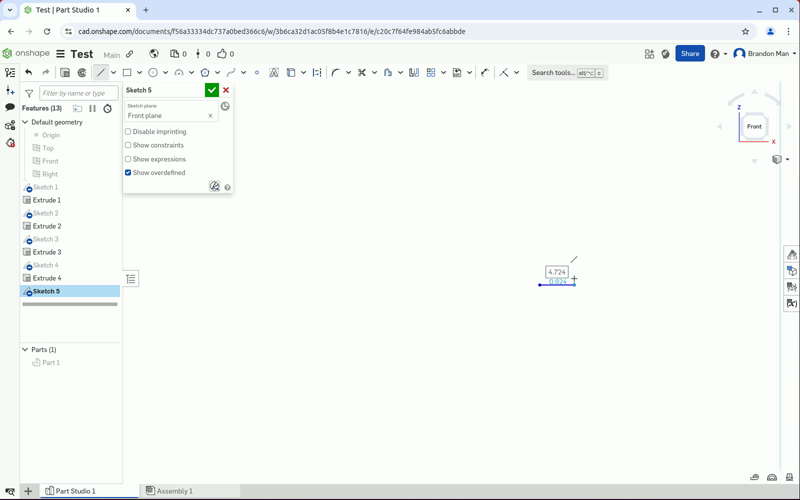
scroll(6)
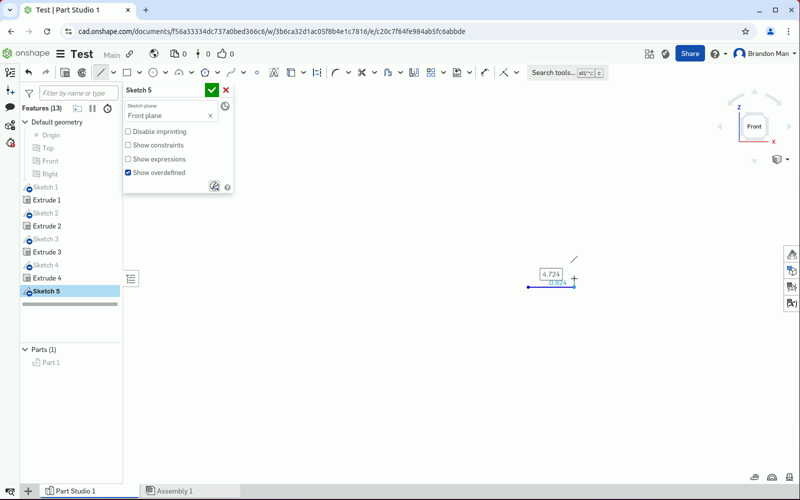
scroll(6)
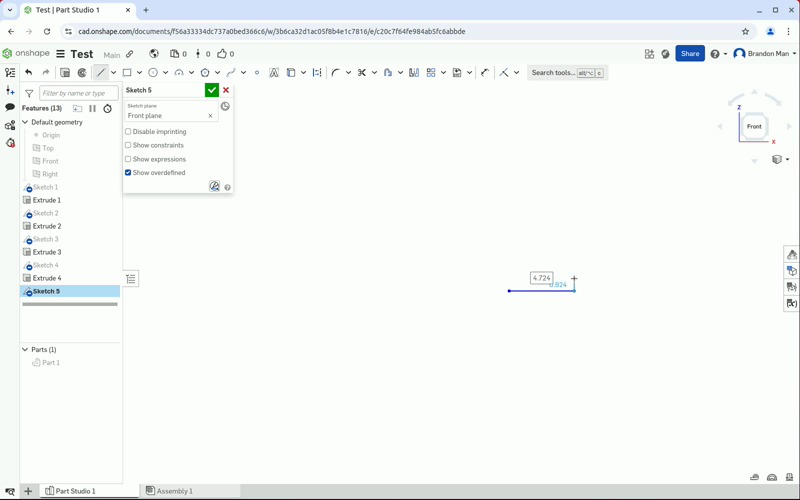
scroll(6)
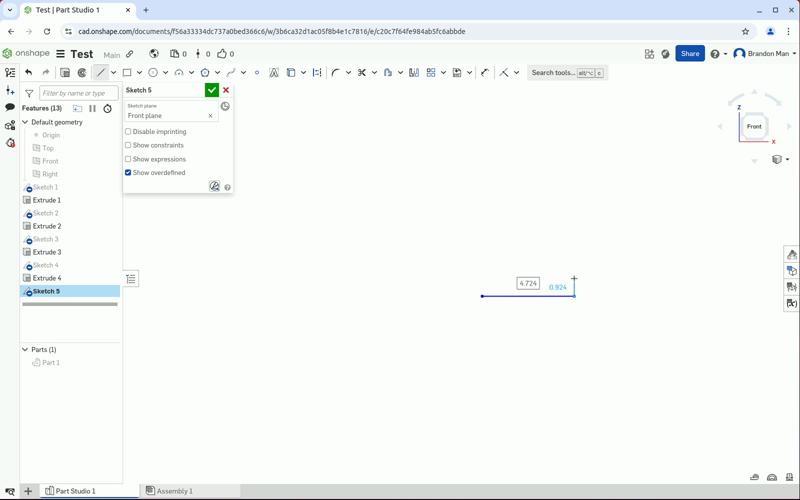
scroll(6)
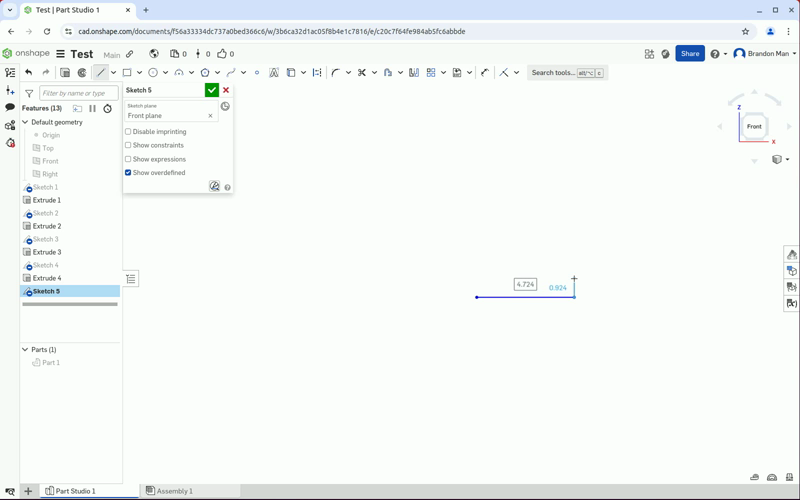
scroll(6)
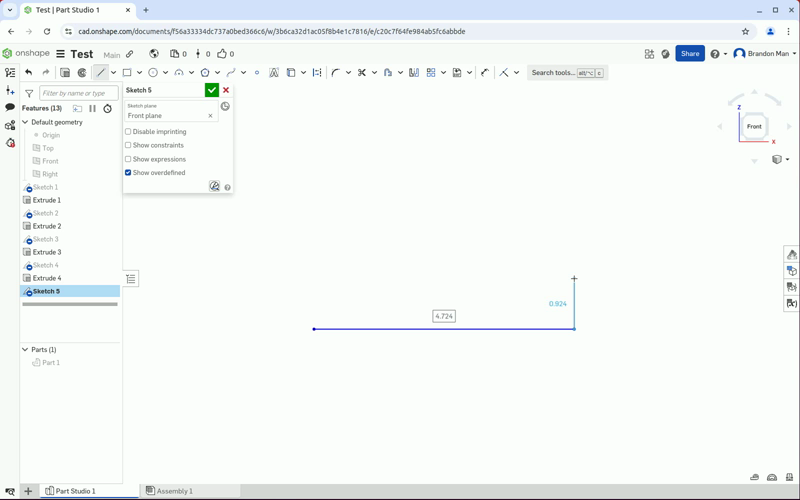
click(574, 278)
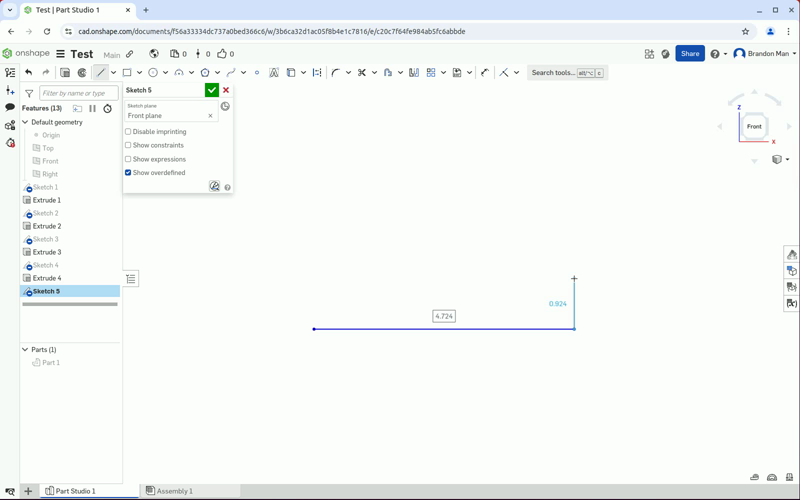
scroll(-6)
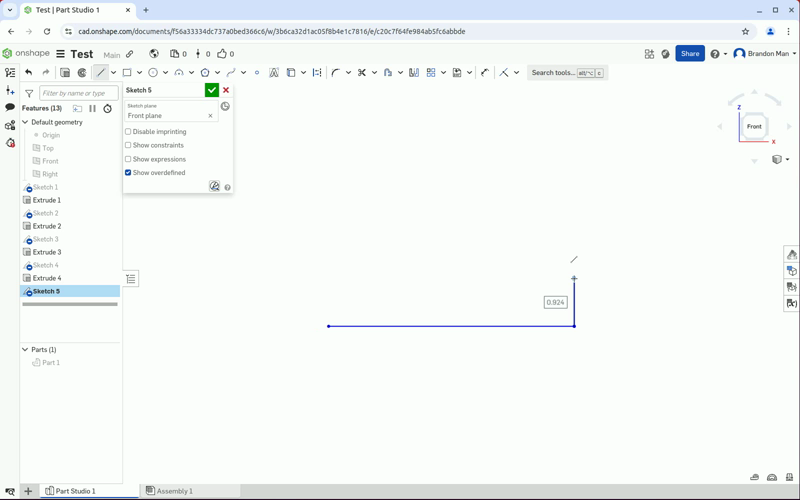
scroll(-6)
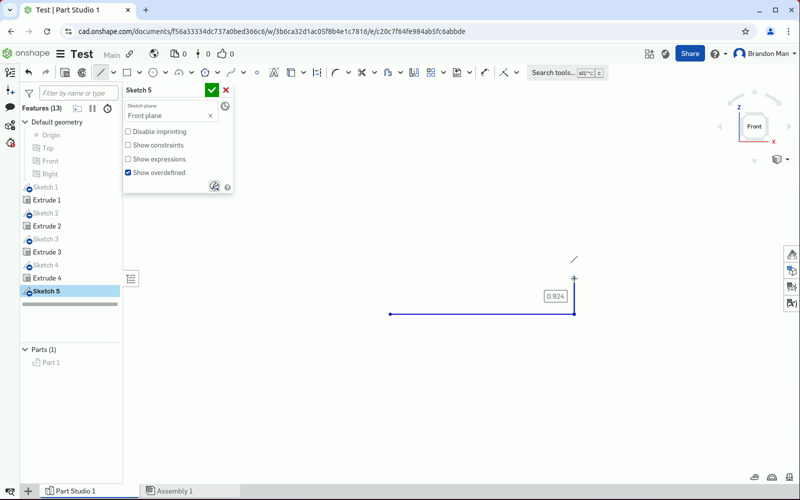
scroll(-6)
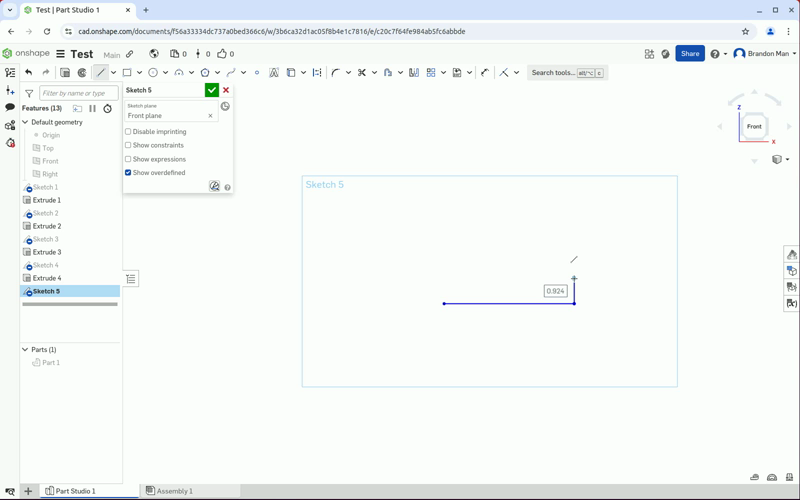
scroll(-6)
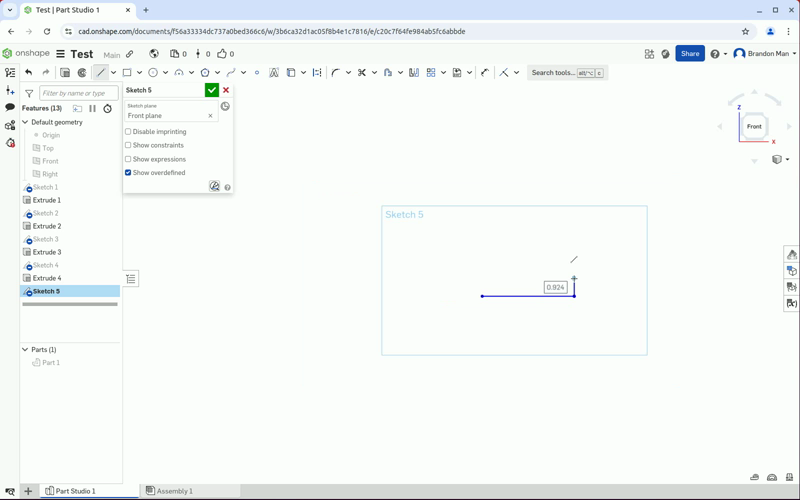
scroll(-6)
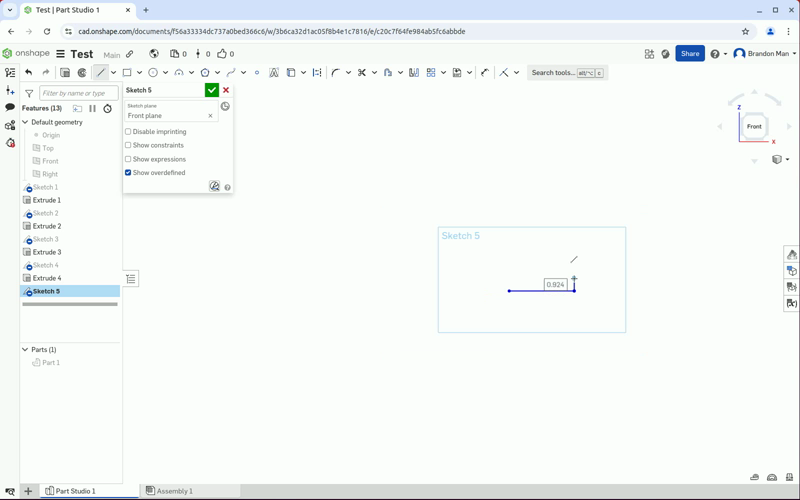
scroll(-6)
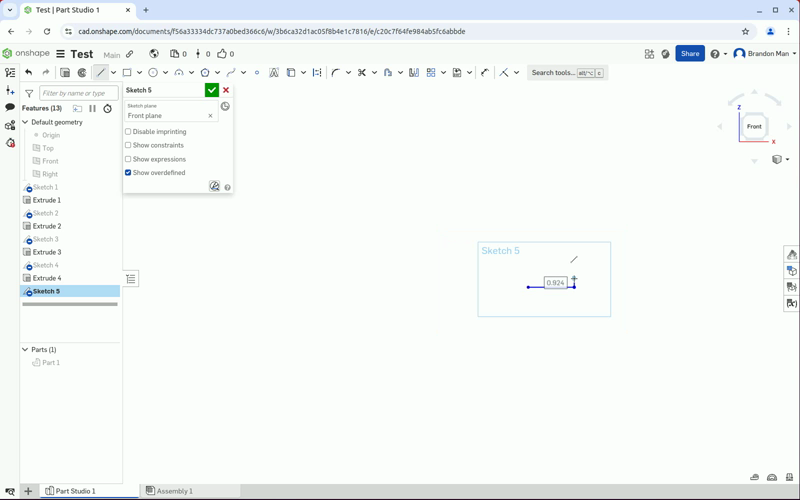
scroll(-6)
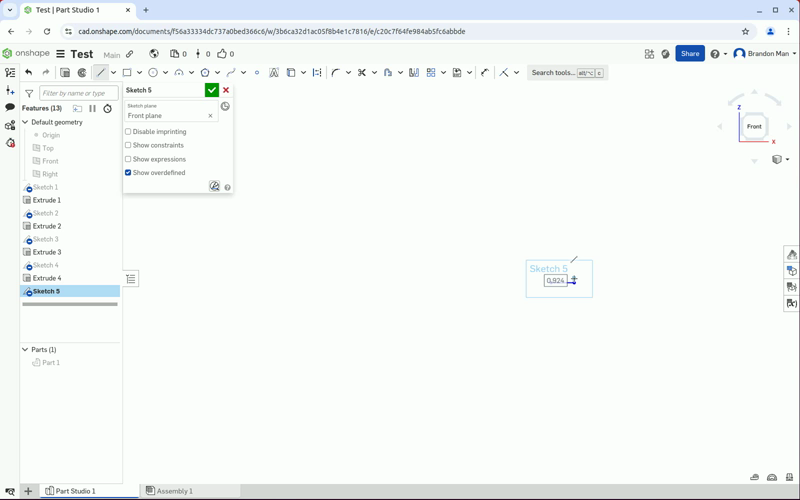
key_up(shift)
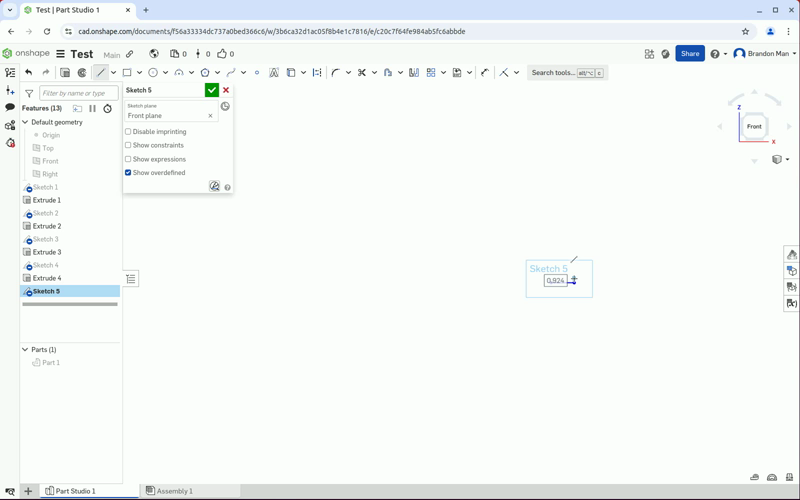
key_down(shift)
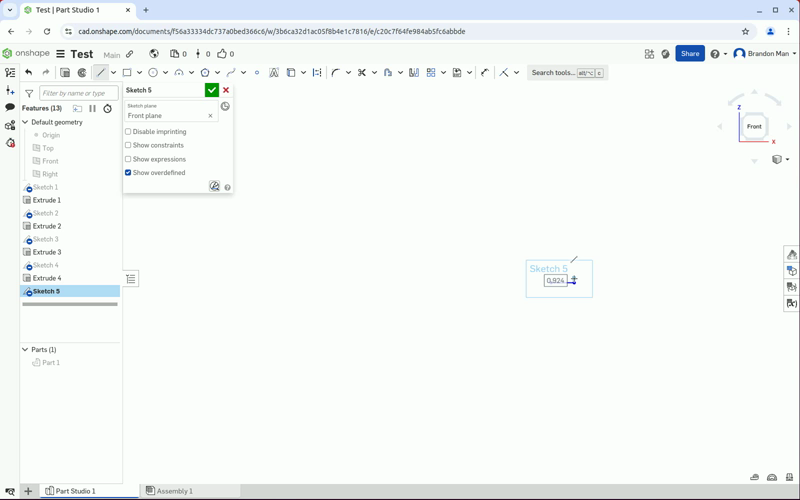
mouse_move(589, 278)
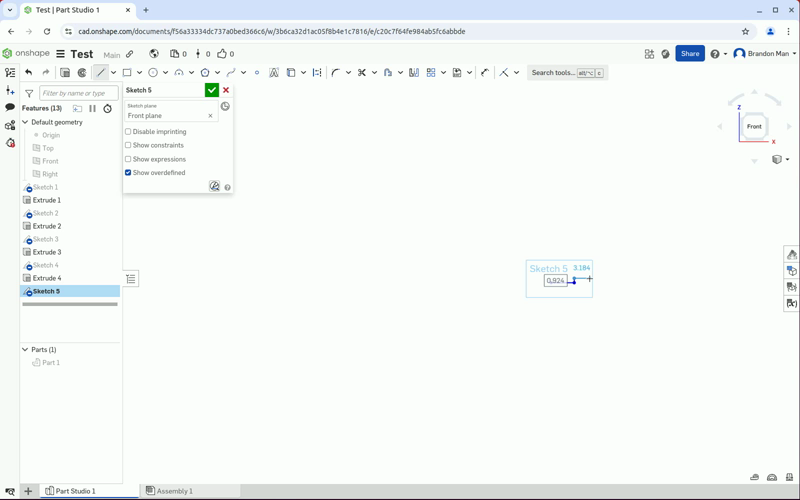
mouse_move(551, 278)
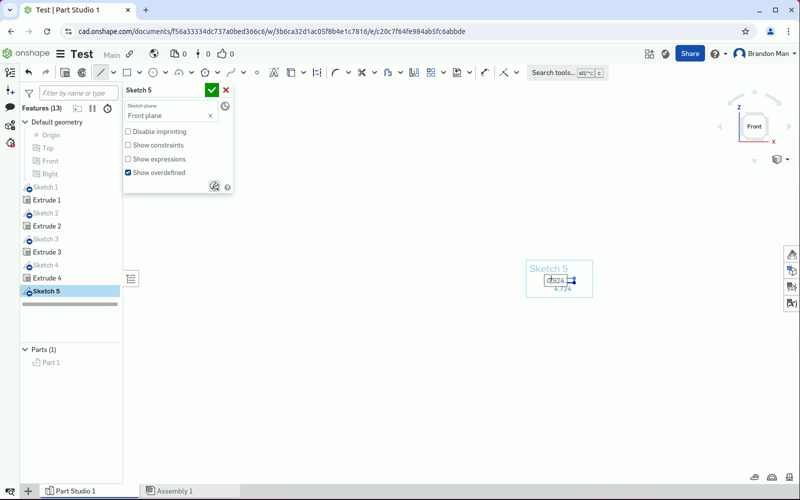
click(551, 278)
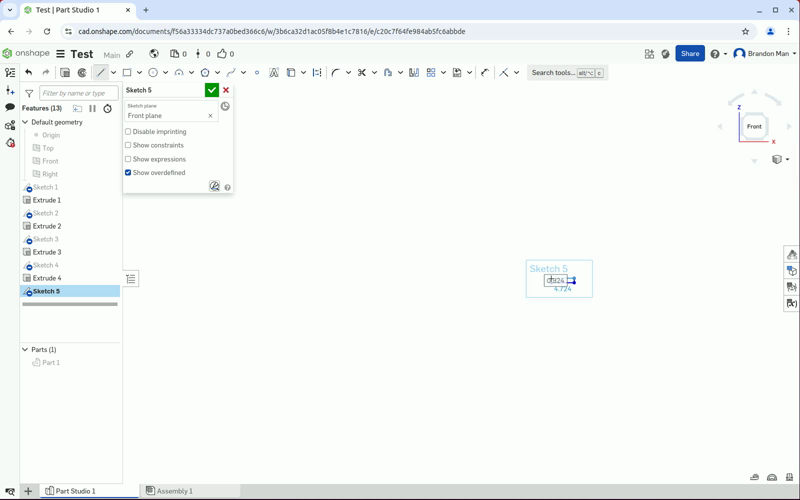
key_up(shift)
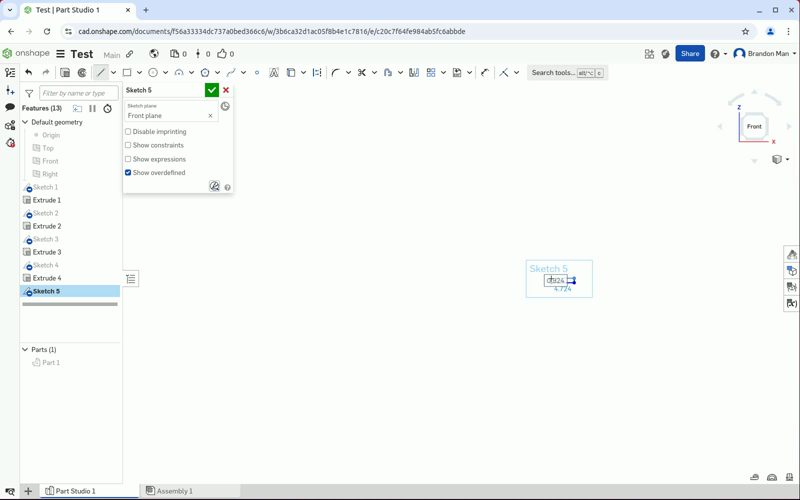
mouse_move(581, 278)
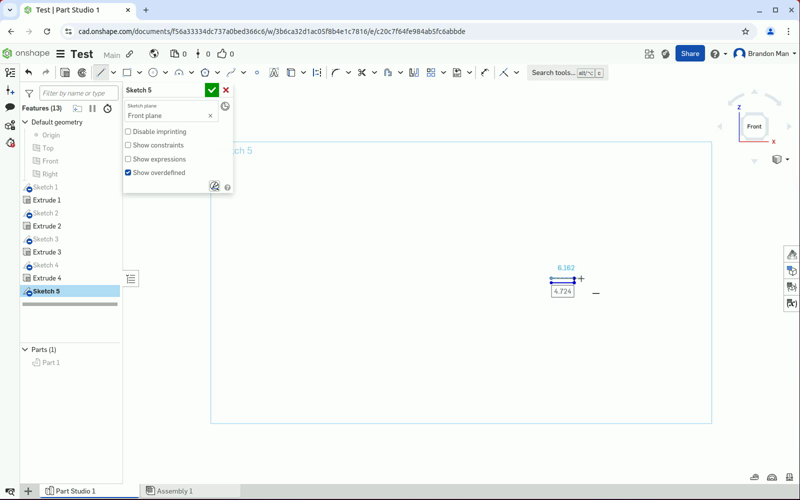
key_down(shift)
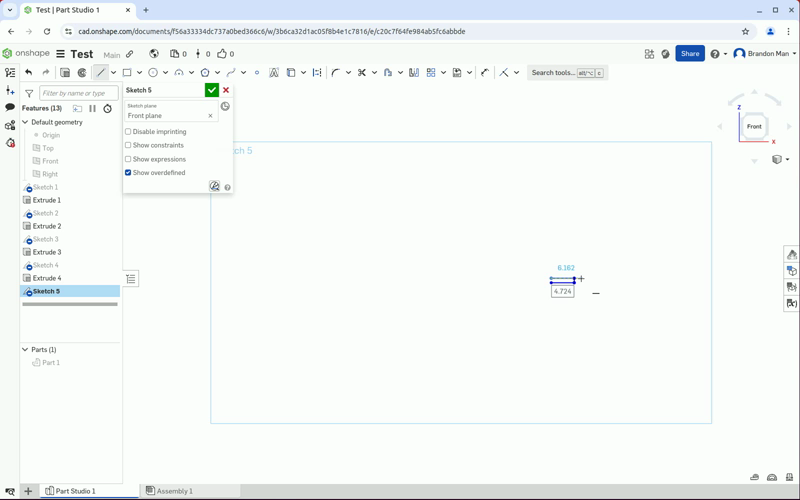
mouse_move(551, 282)
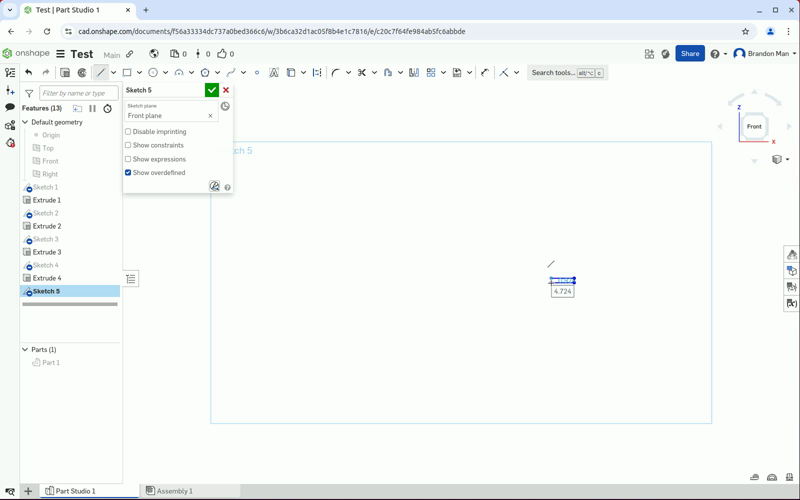
scroll(6)
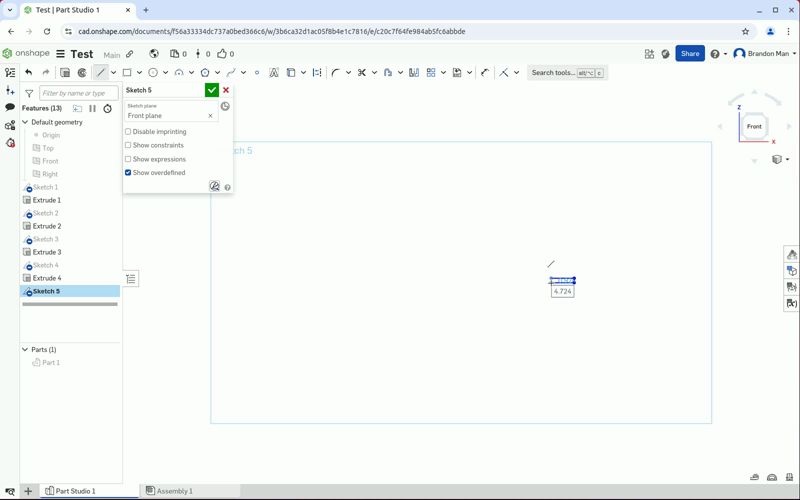
scroll(6)
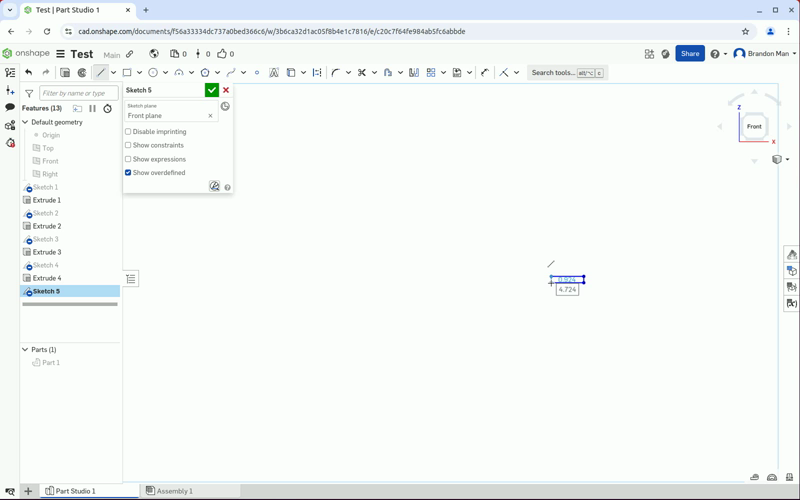
scroll(6)
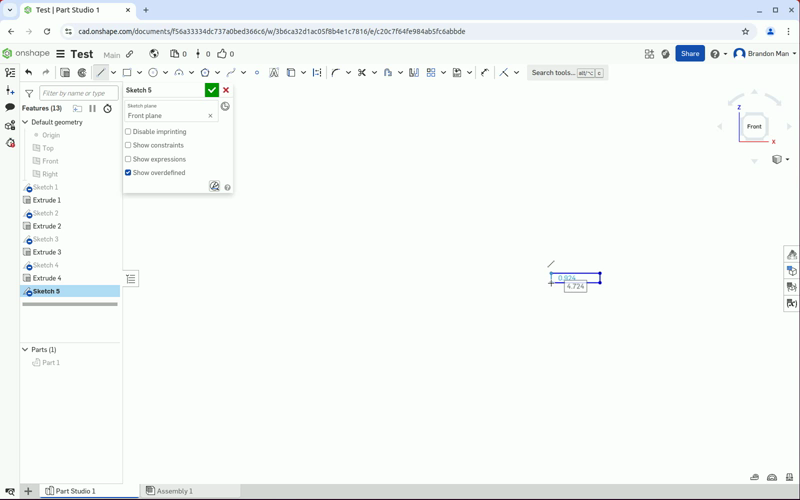
scroll(6)
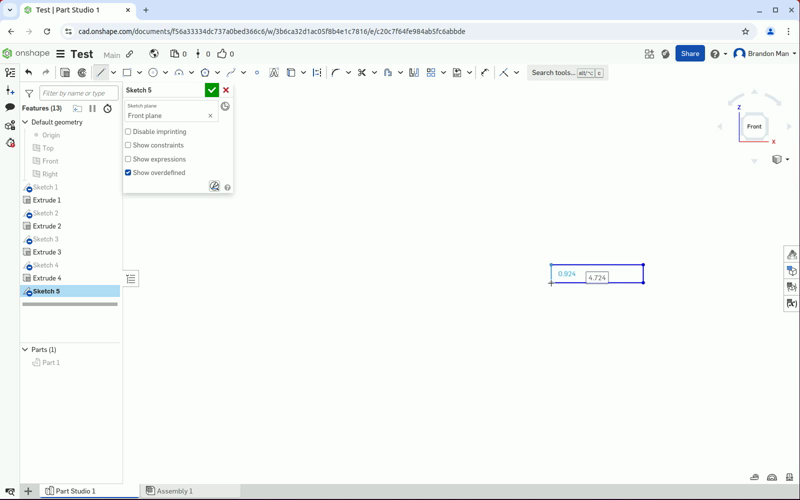
scroll(6)
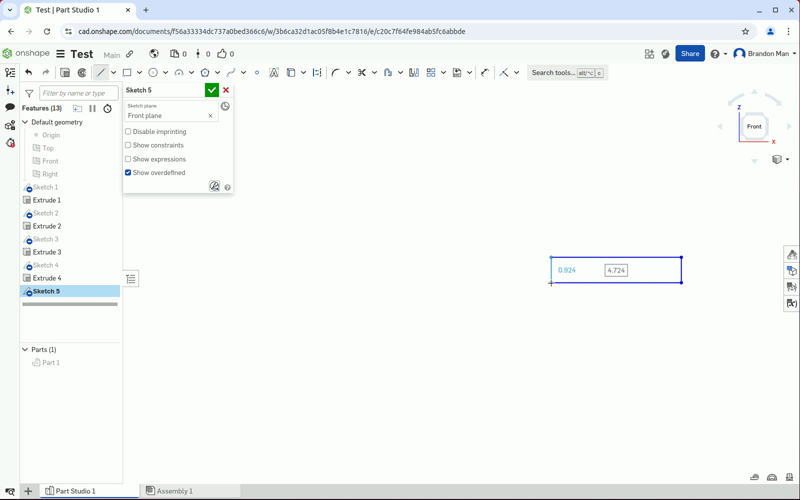
scroll(6)
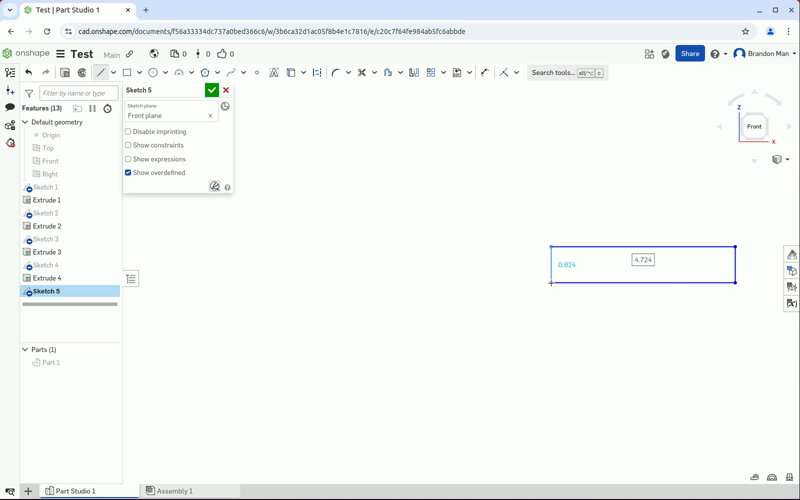
scroll(6)
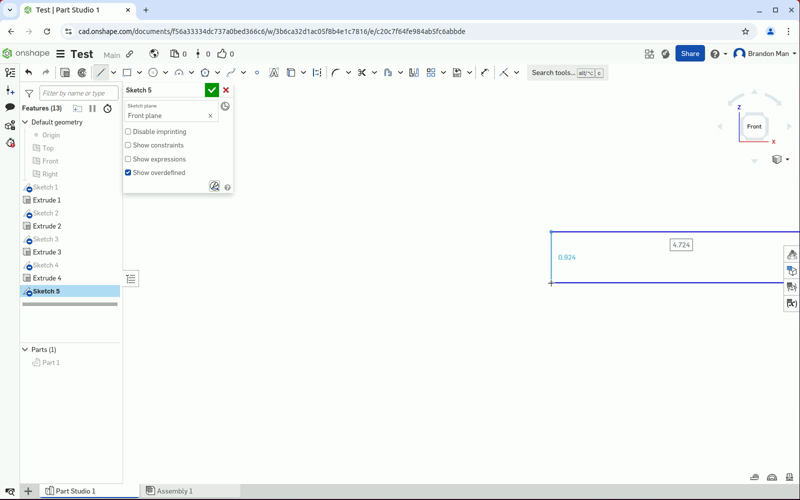
key_up(shift)
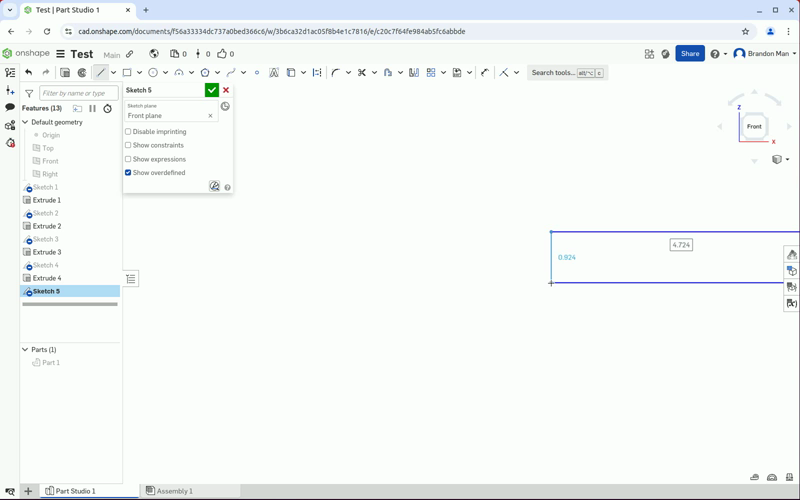
click(551, 282)
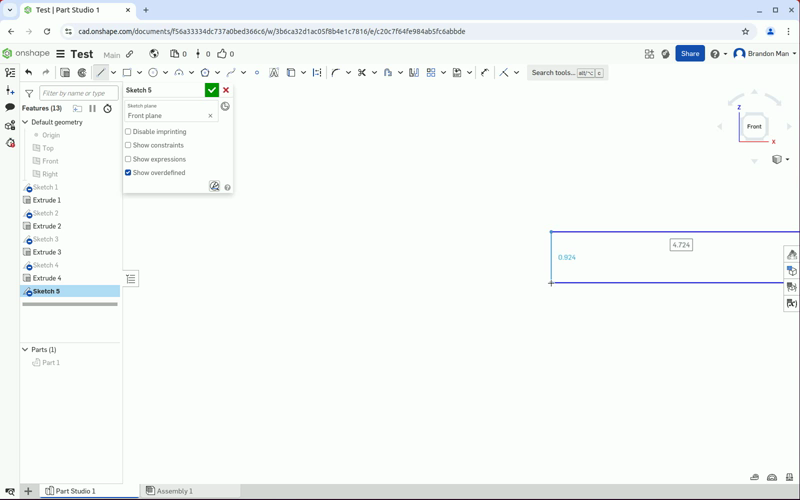
scroll(-6)
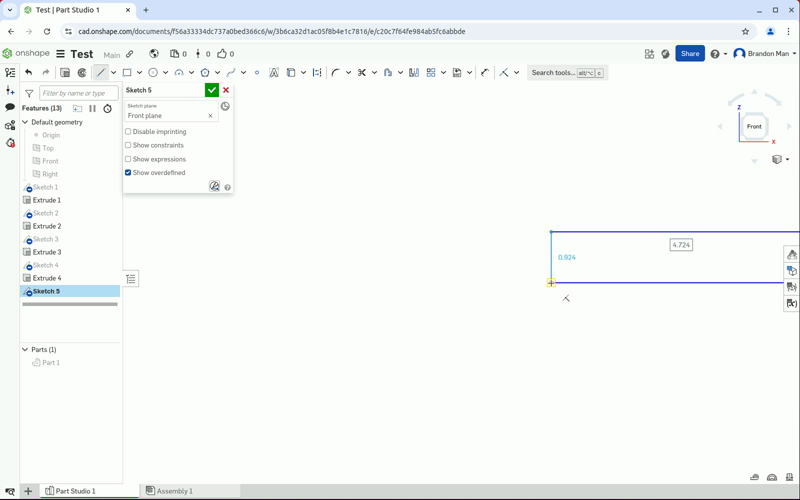
scroll(-6)
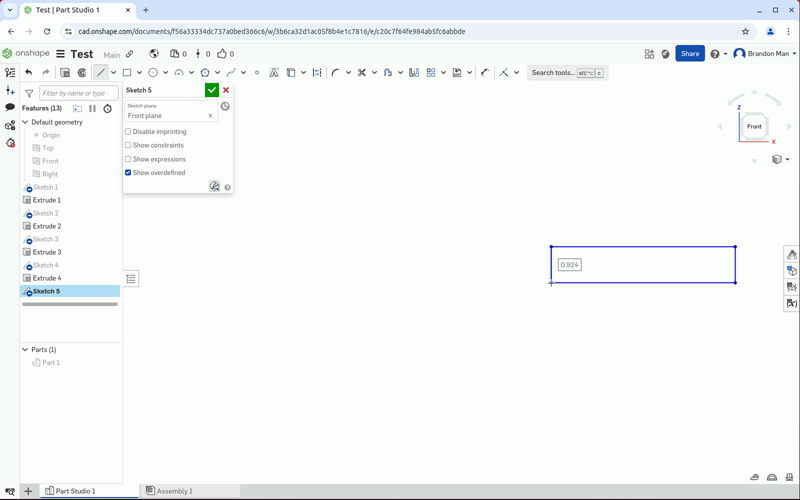
scroll(-6)
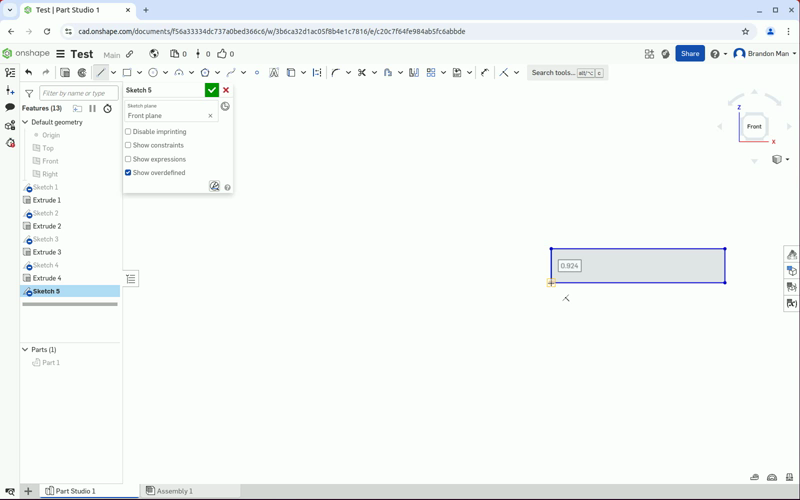
scroll(-6)
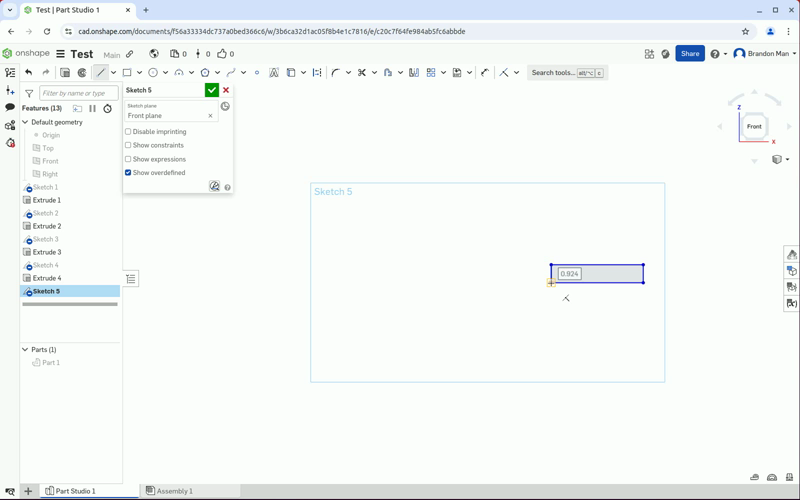
scroll(-6)
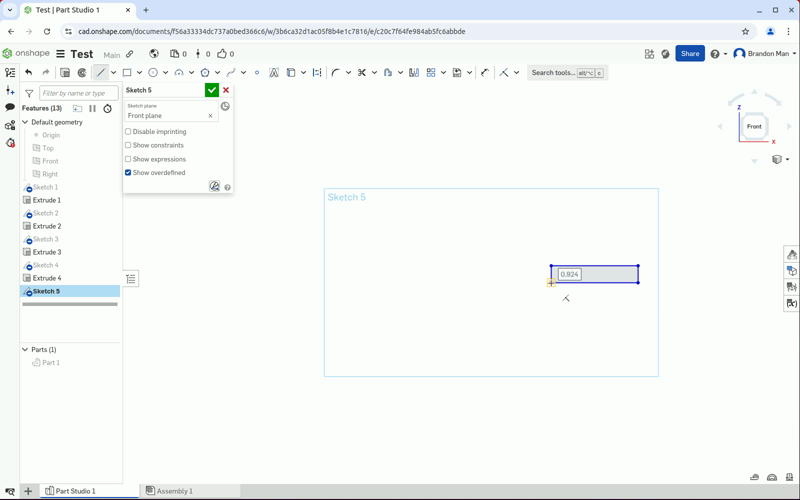
scroll(-6)
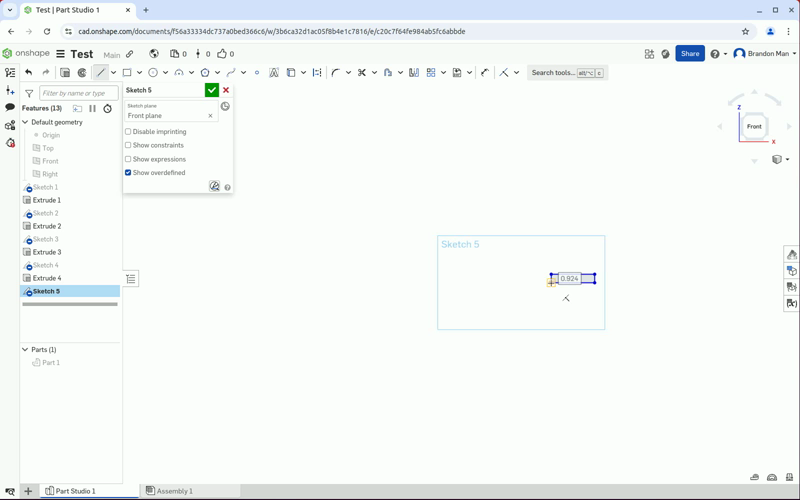
scroll(-6)
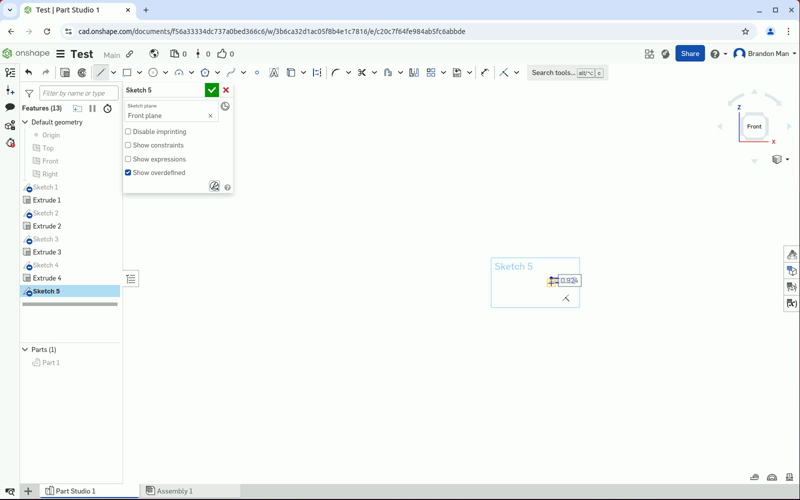
key(esc)
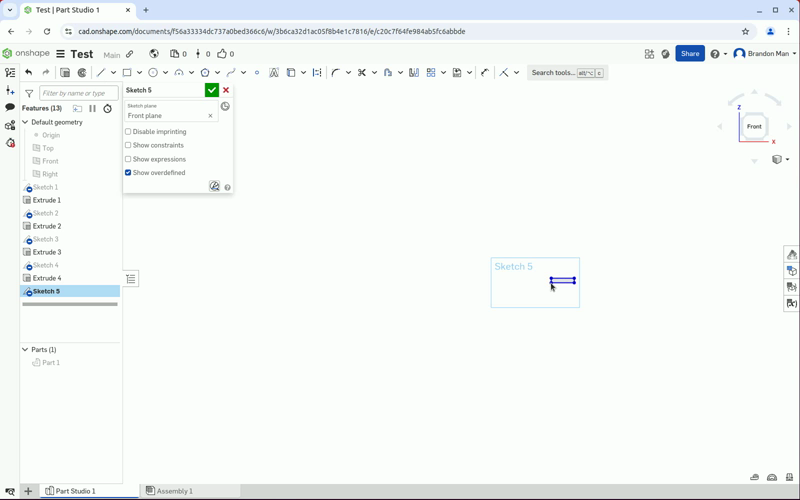
mouse_move(560, 280)
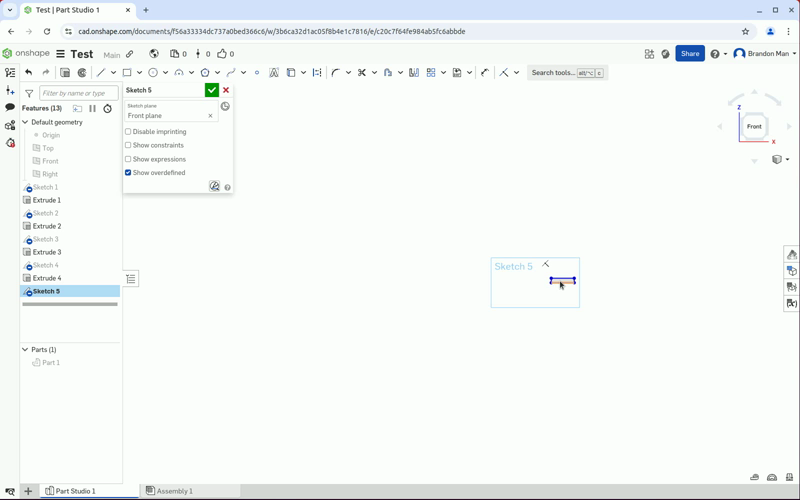
scroll(6)
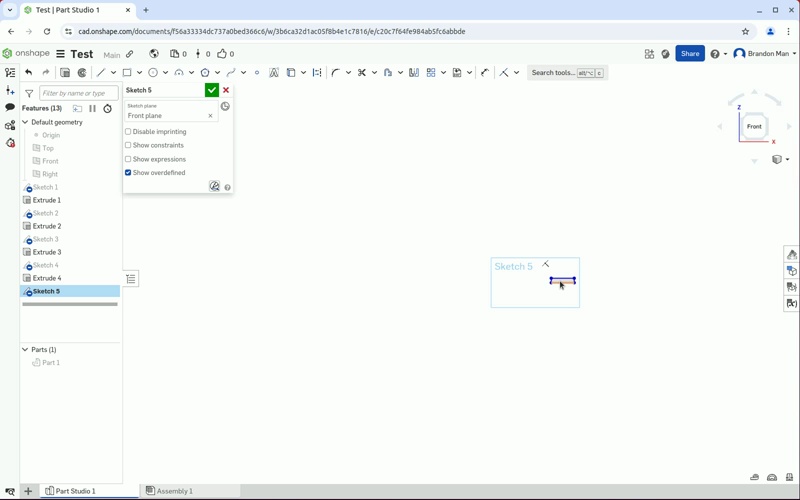
scroll(6)
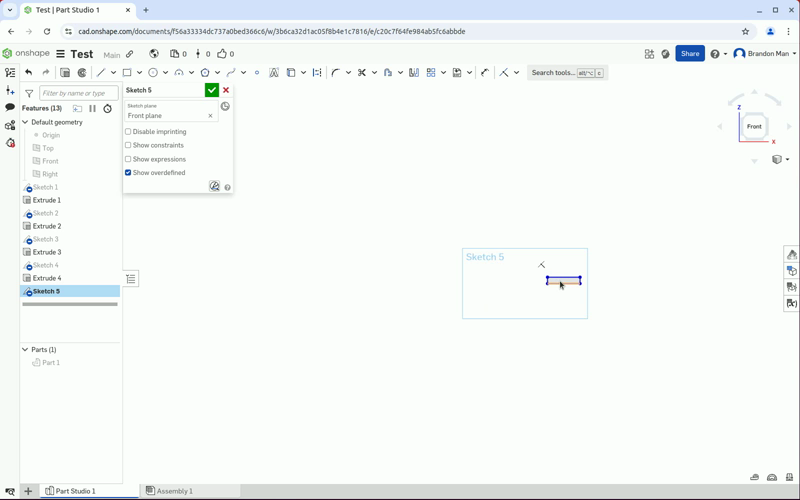
scroll(6)
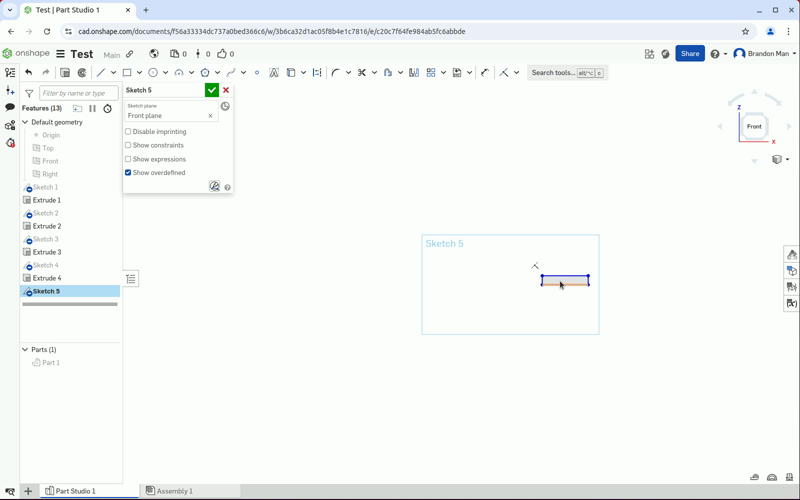
scroll(6)
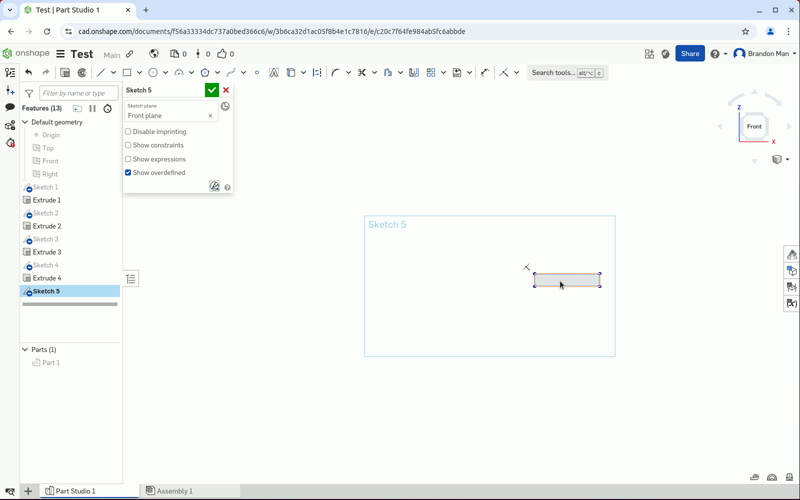
scroll(6)
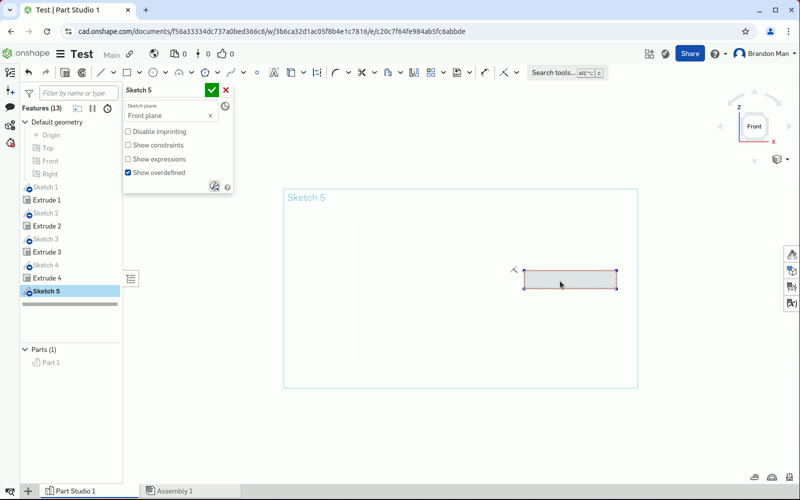
scroll(6)
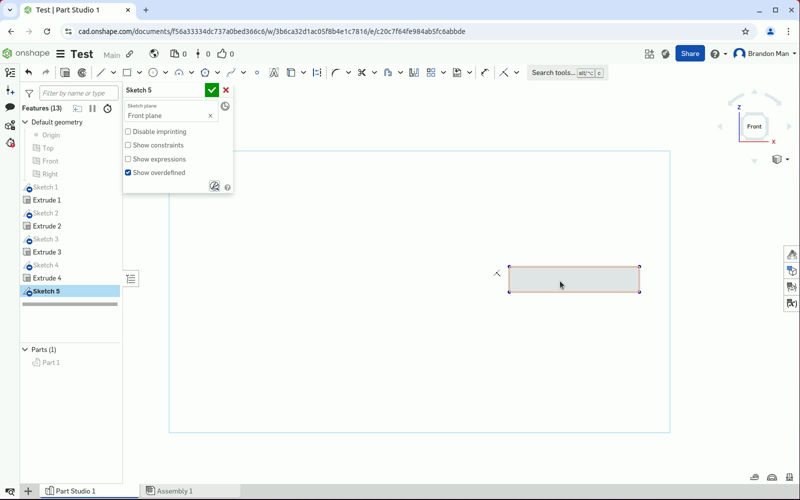
scroll(6)
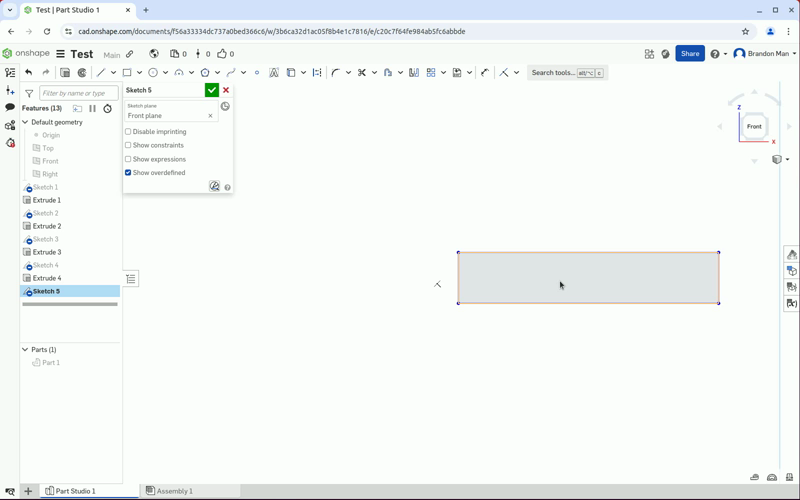
click(560, 280)
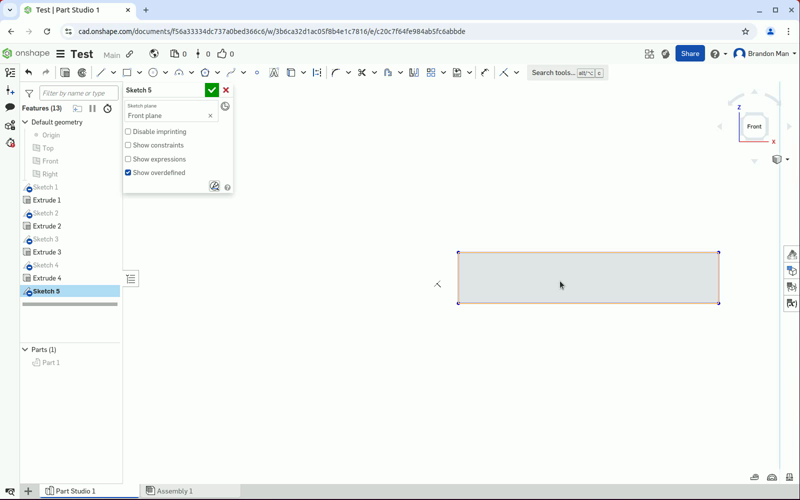
scroll(-6)
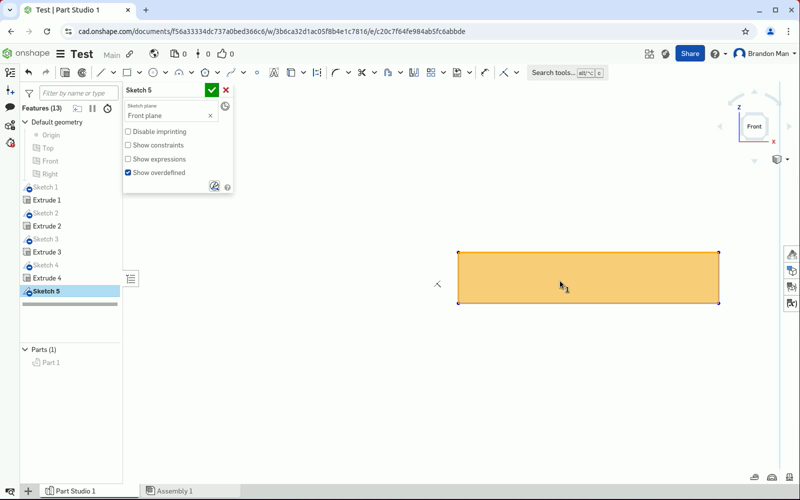
scroll(-6)
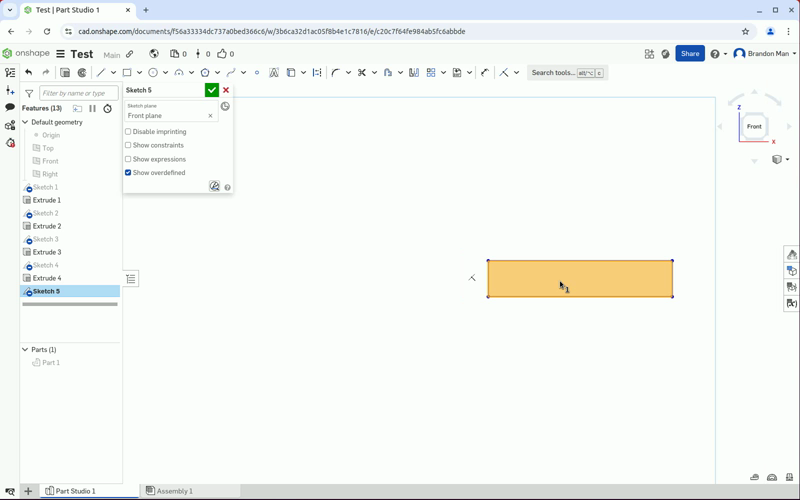
scroll(-6)
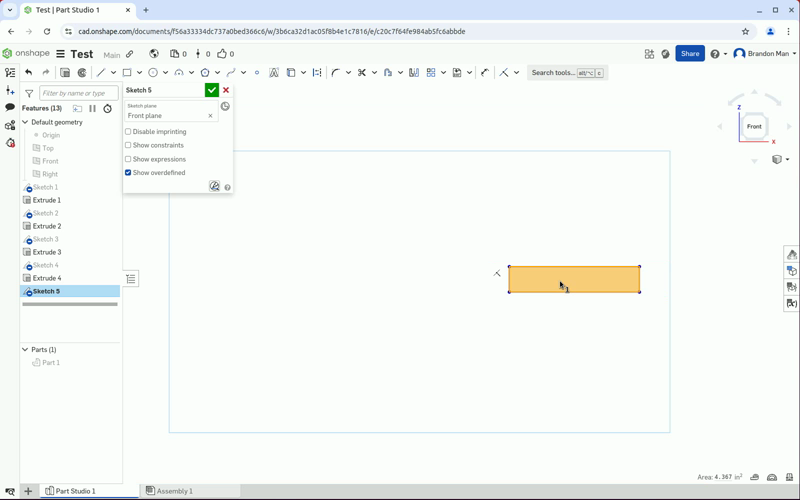
scroll(-6)
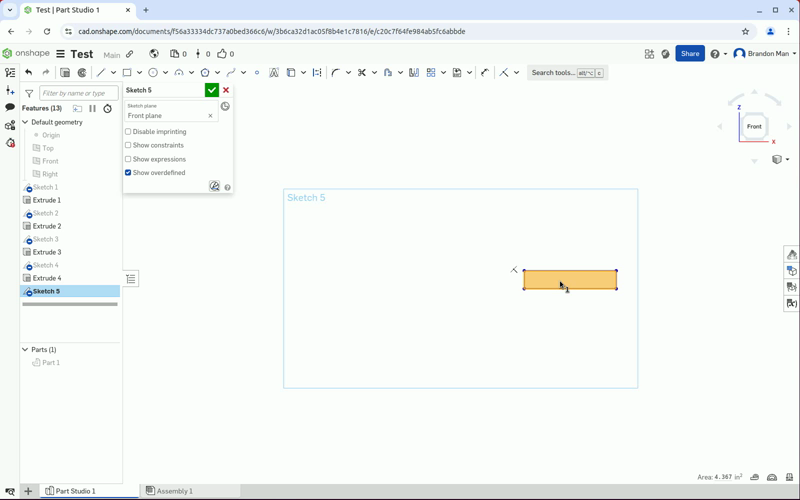
scroll(-6)
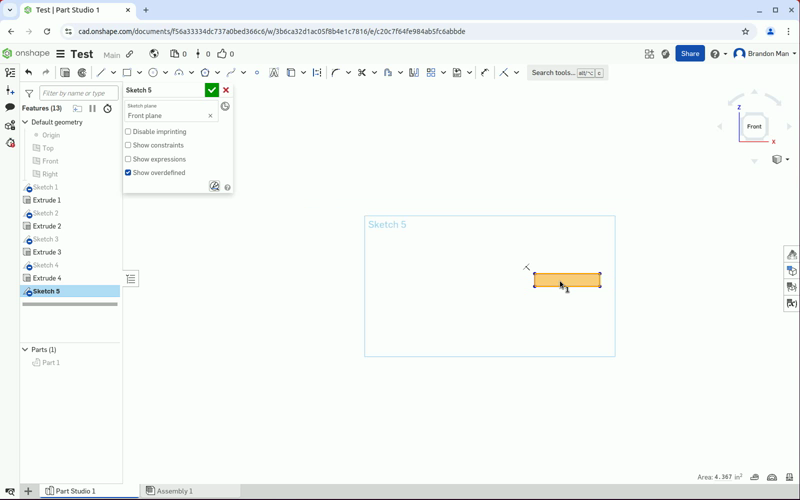
scroll(-6)
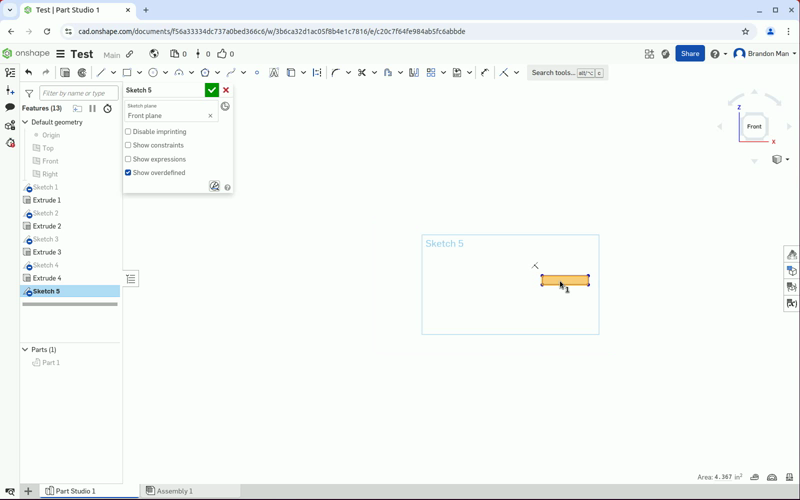
scroll(-6)
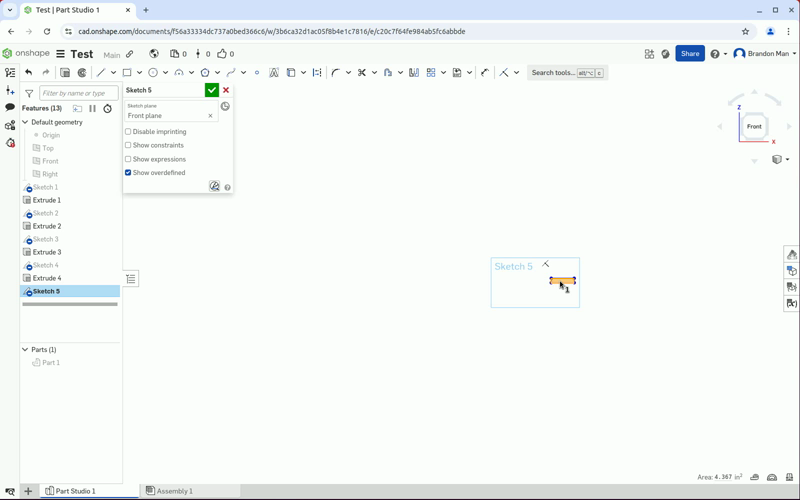
mouse_move(73, 352)
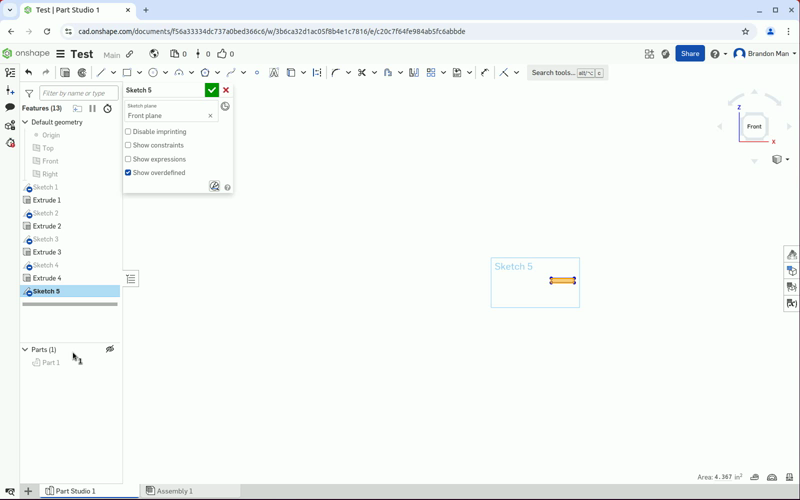
key(shift+y)
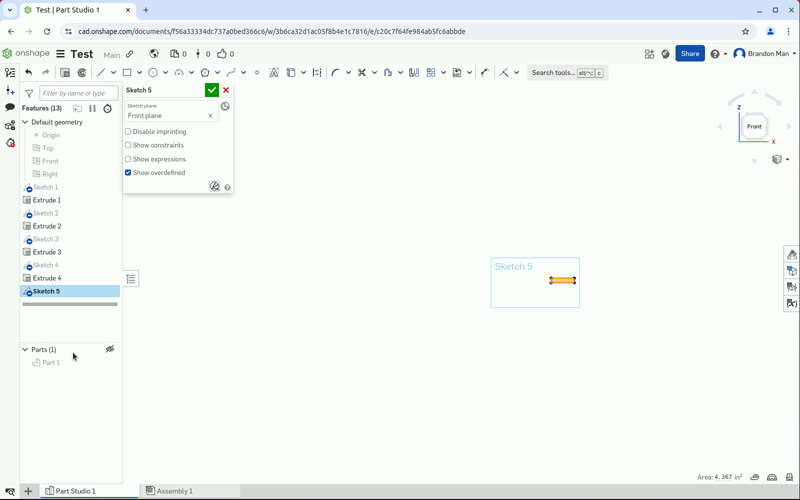
key(shift+e)
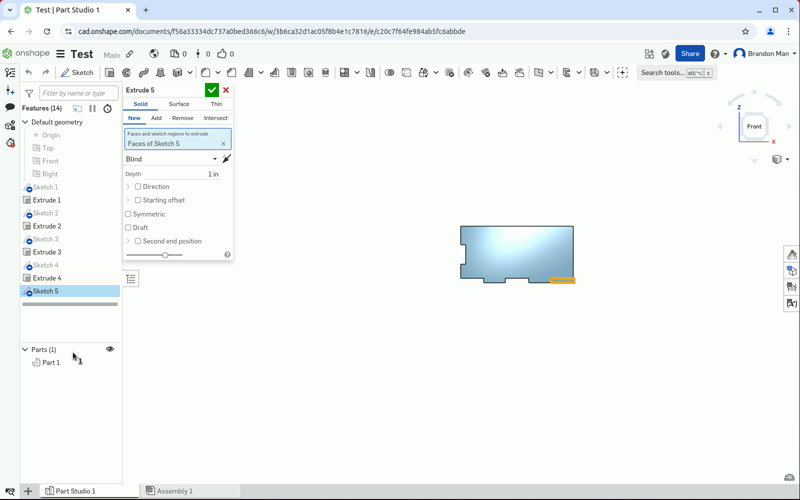
mouse_move(143, 106)
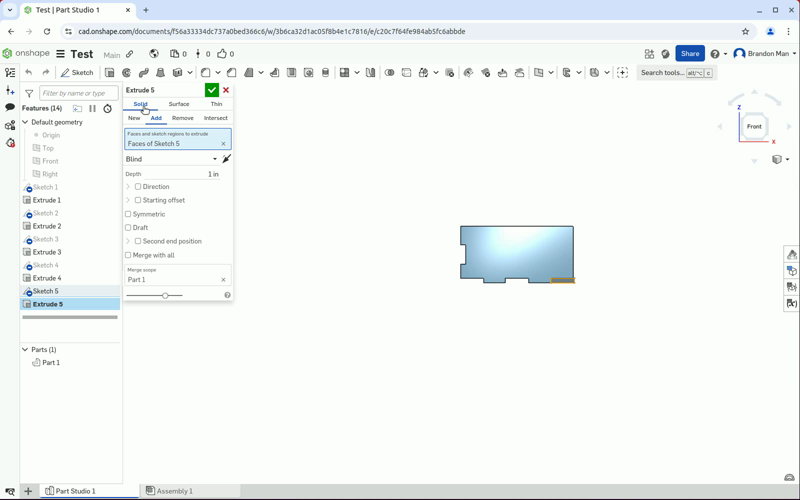
click(143, 106)
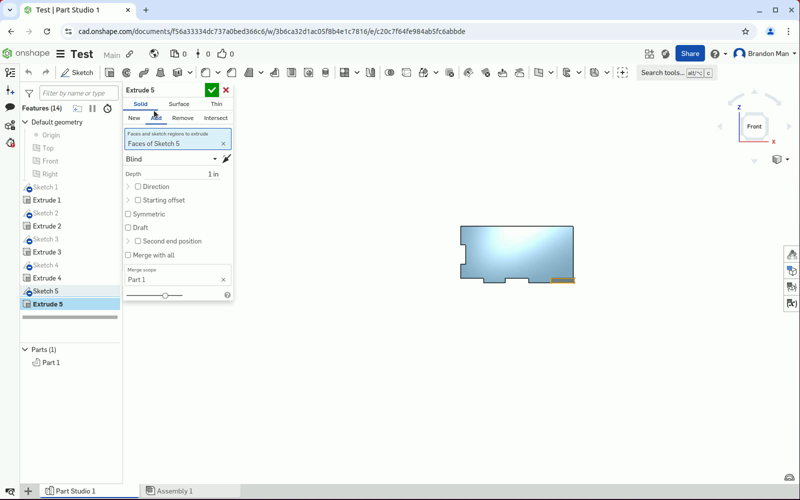
mouse_move(186, 120)
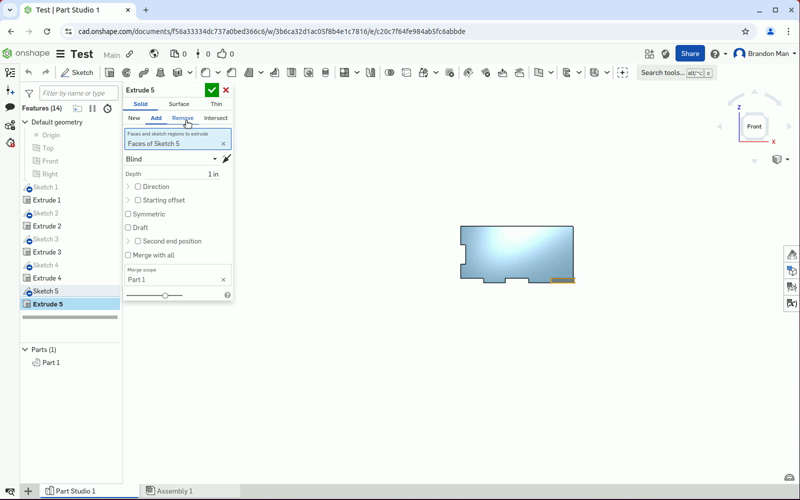
click(186, 120)
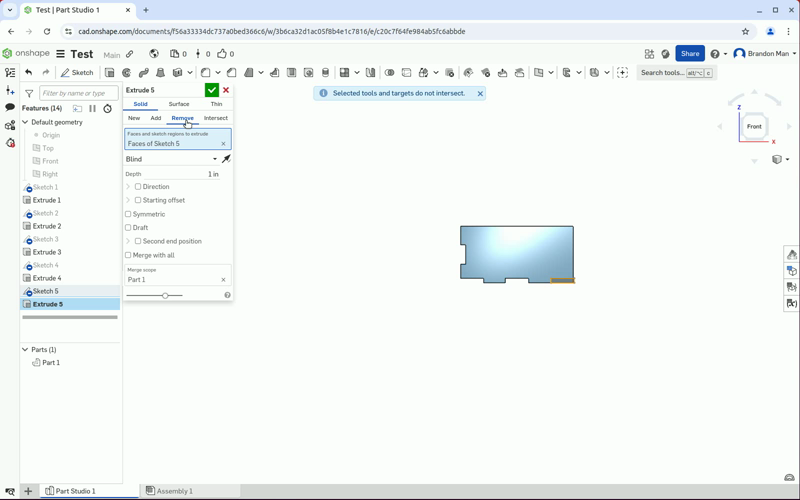
key(tab, 4)
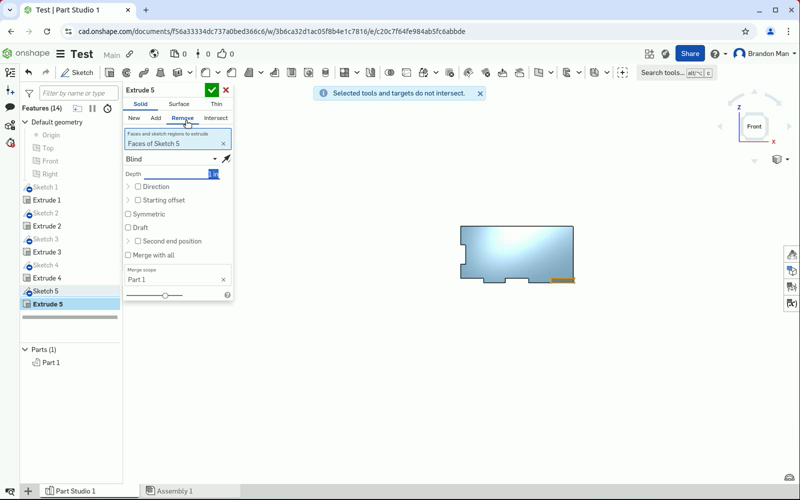
text(-0.963)
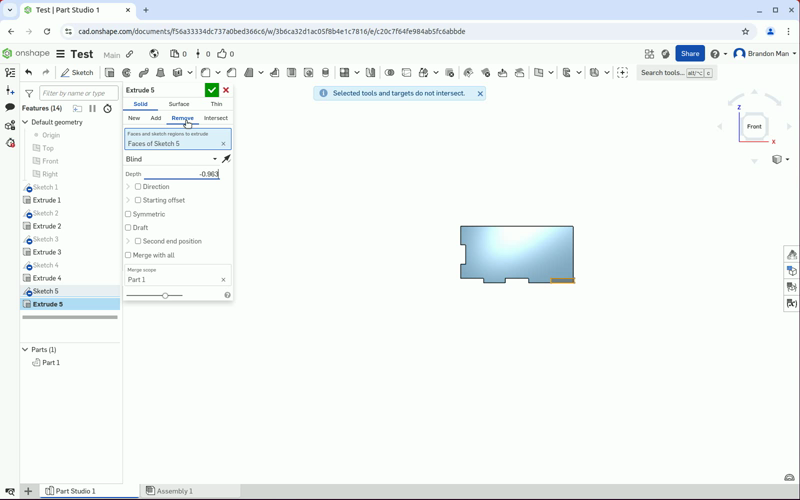
key(tab, 6)
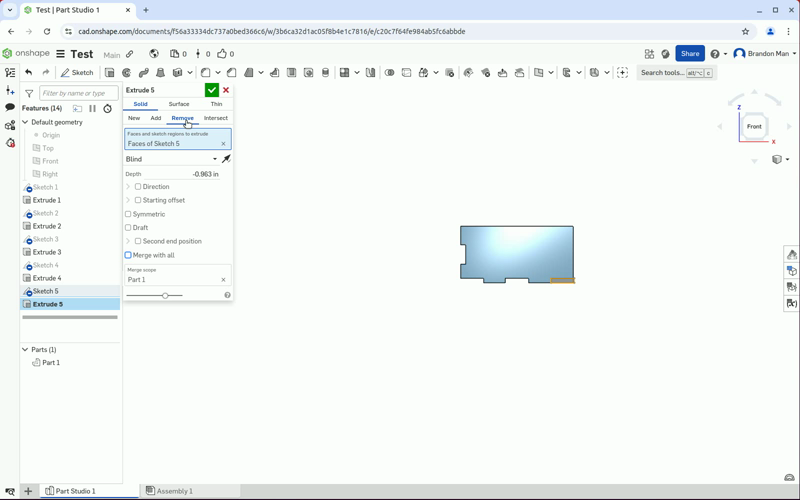
key(space)
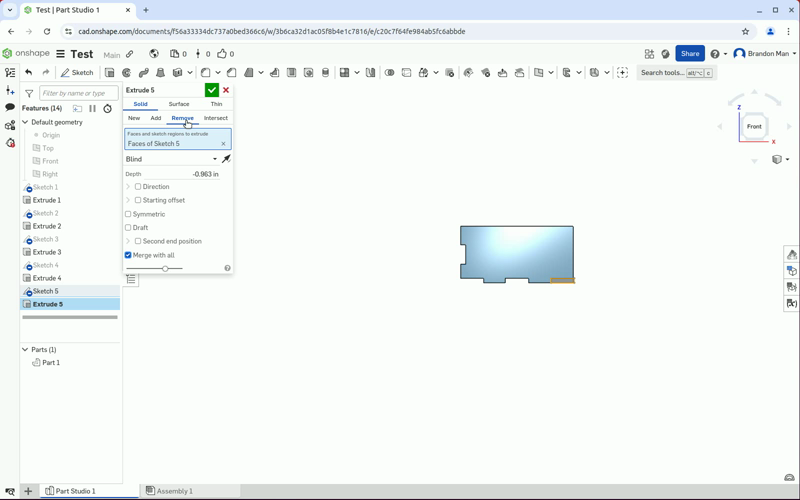
key(enter)
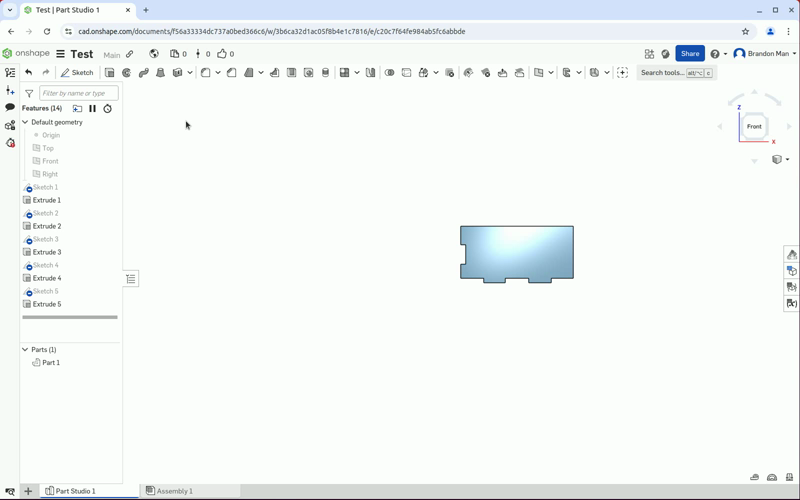
key(shift+h)
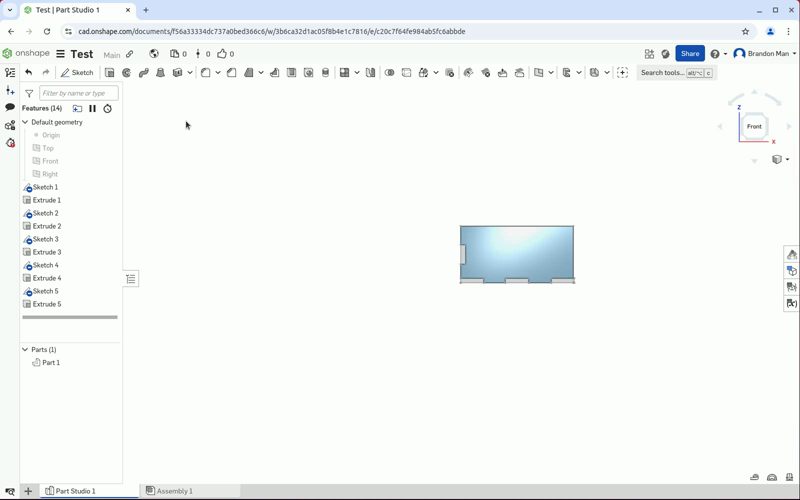
key(shift+h)
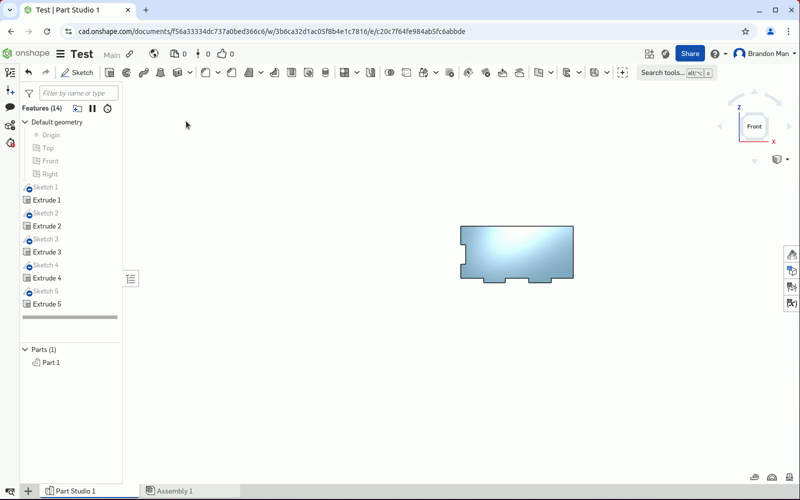
mouse_move(73, 189)
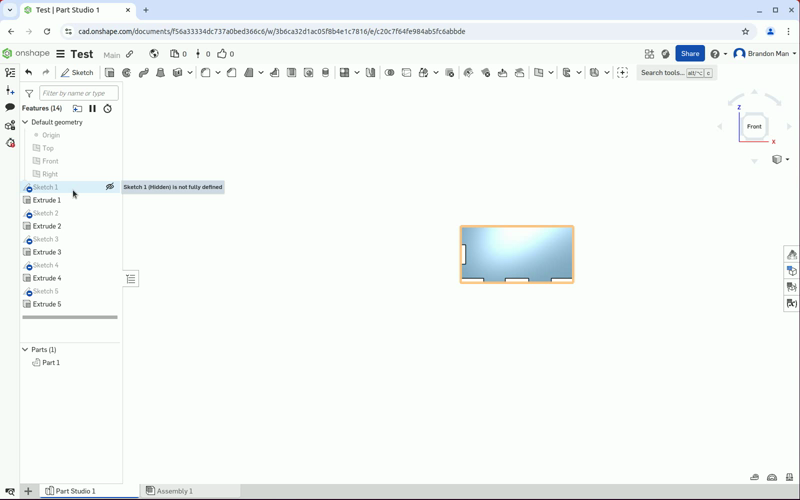
click(73, 189)
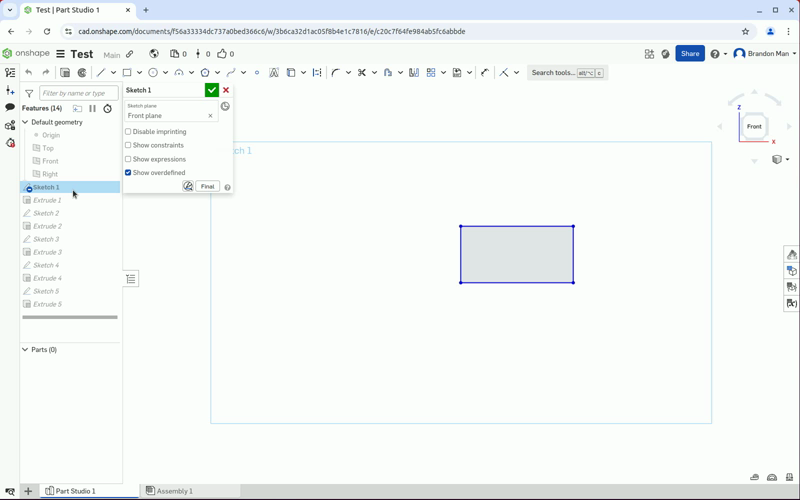
mouse_move(229, 92)
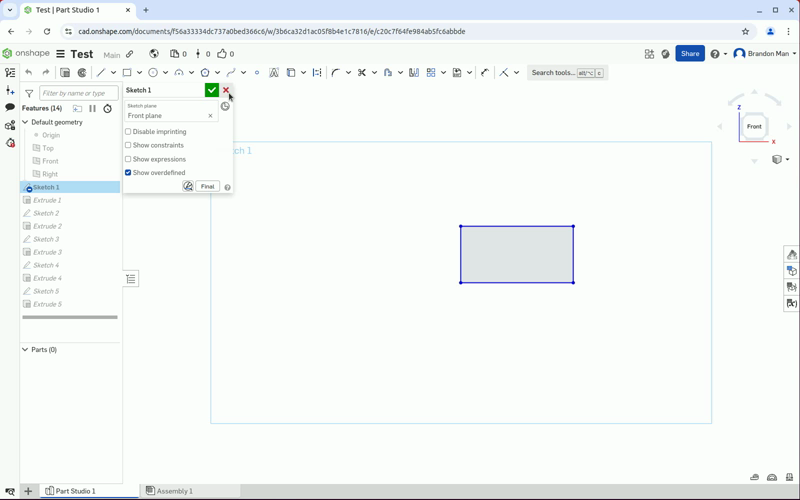
click(229, 92)
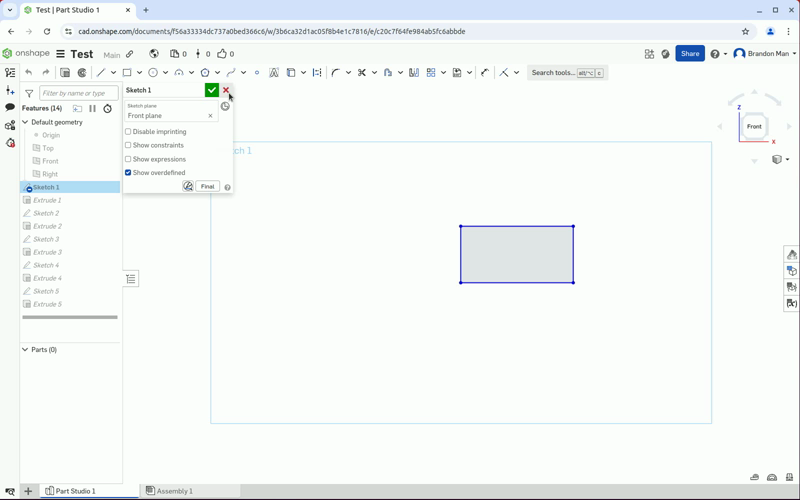
key(shift+s)
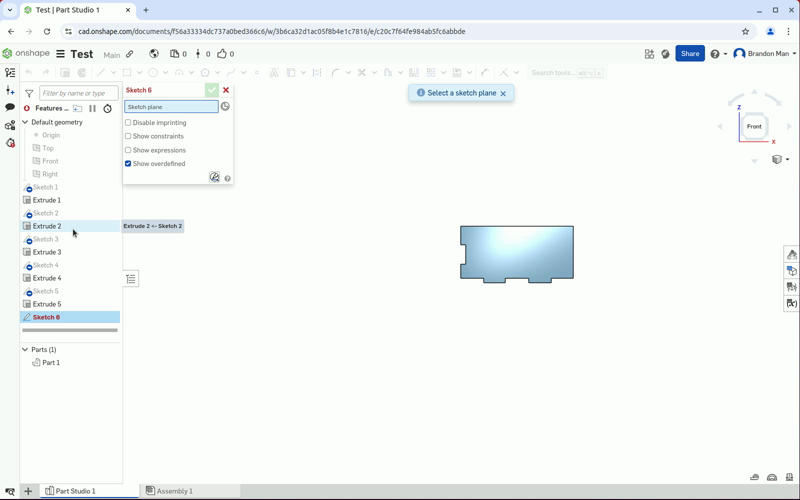
scroll(3)
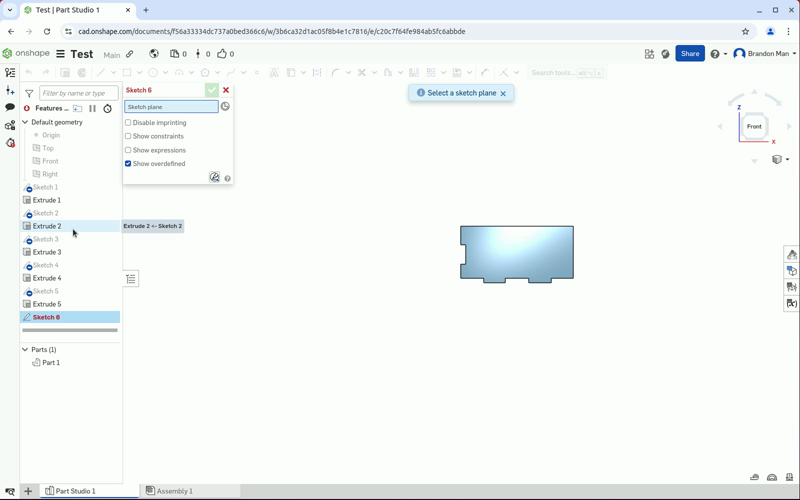
mouse_move(73, 163)
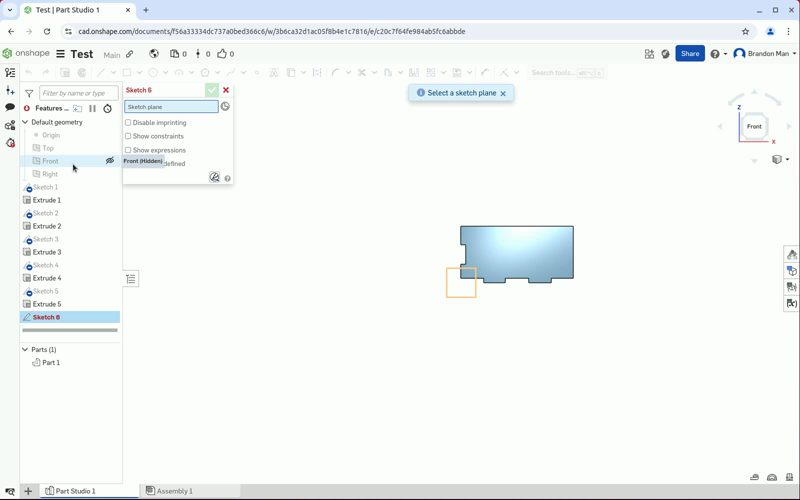
click(73, 163)
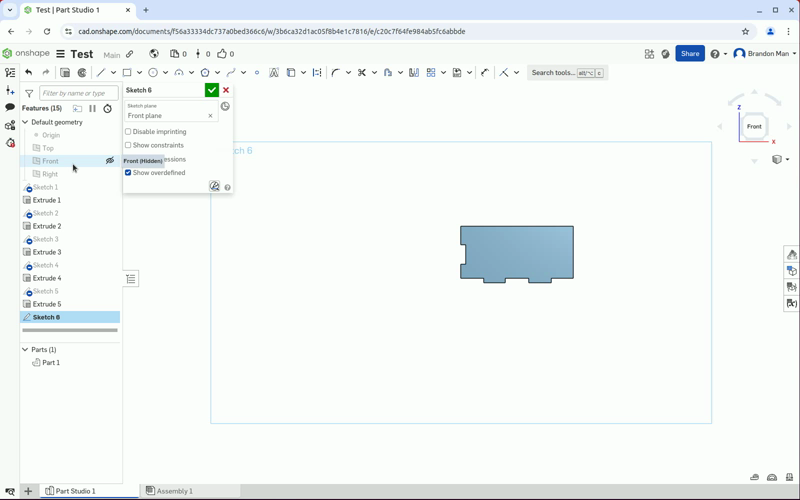
mouse_move(73, 352)
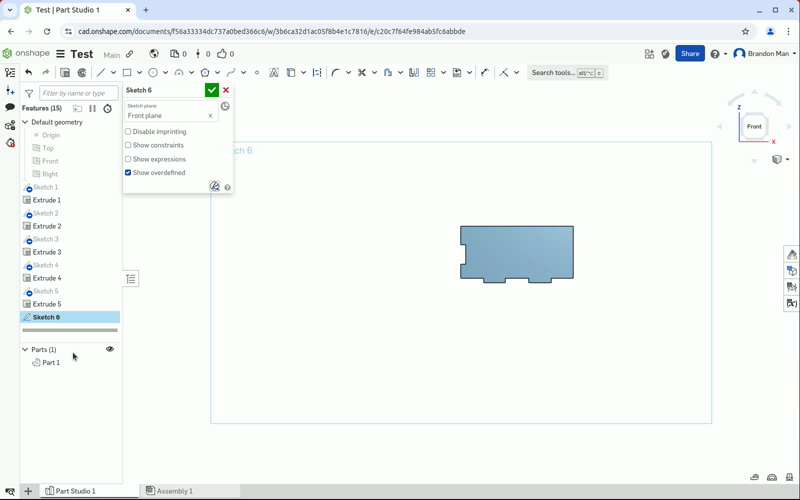
key(y)
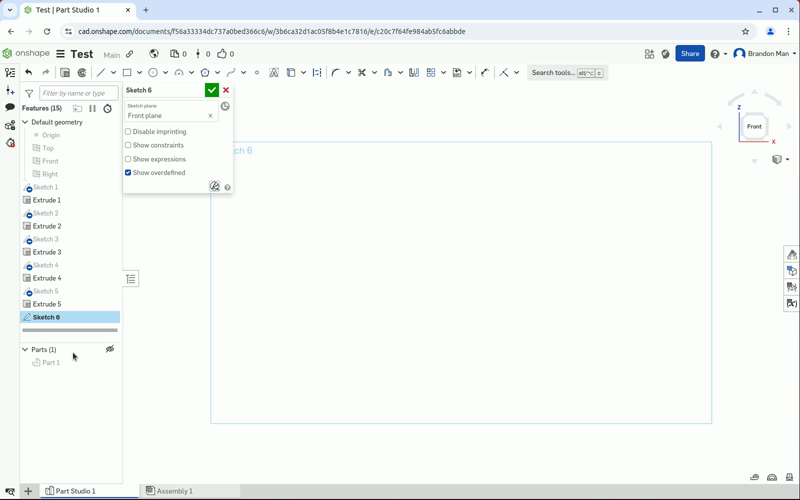
key(l)
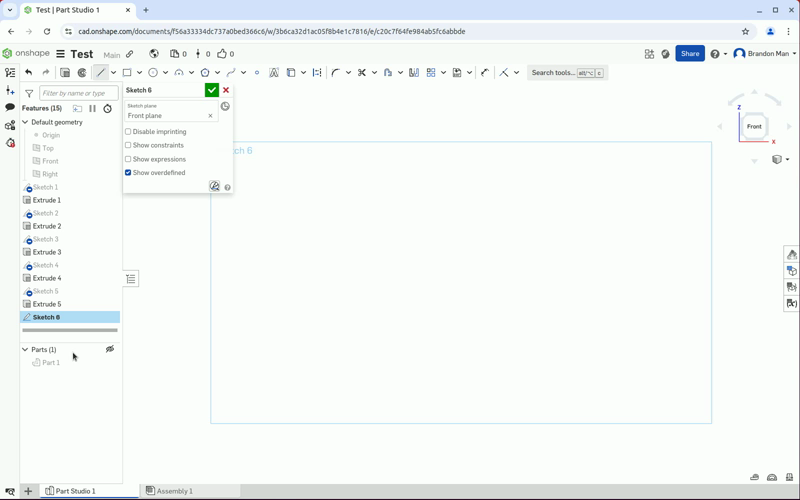
key_down(shift)
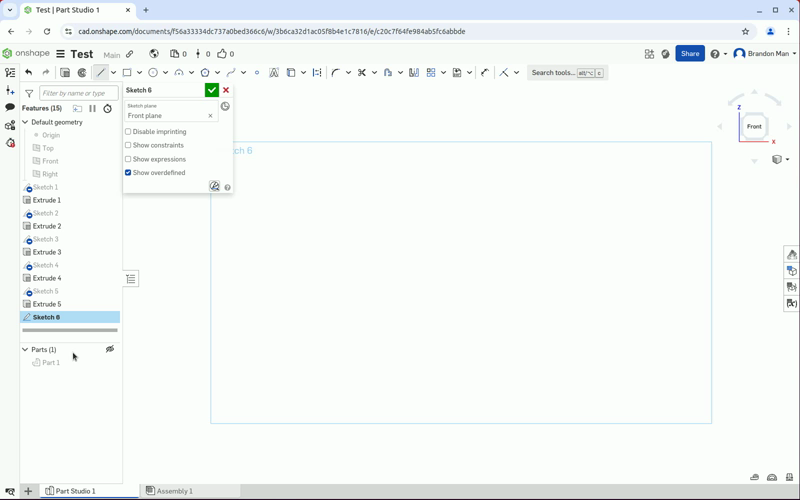
mouse_move(568, 264)
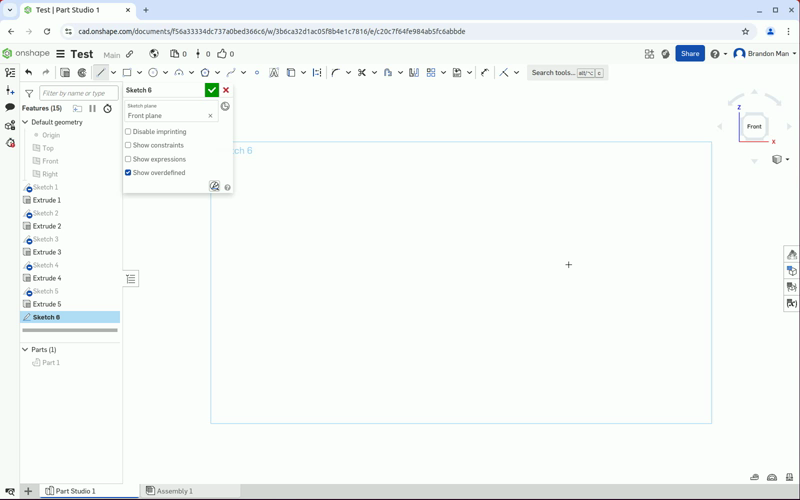
click(568, 264)
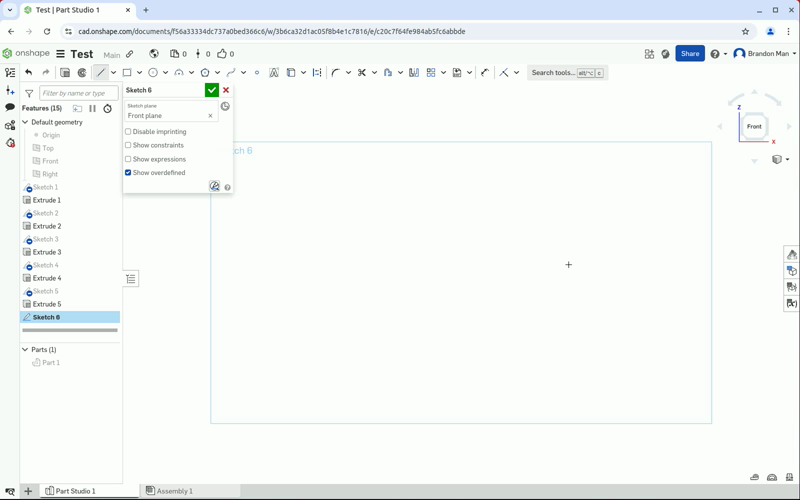
key_up(shift)
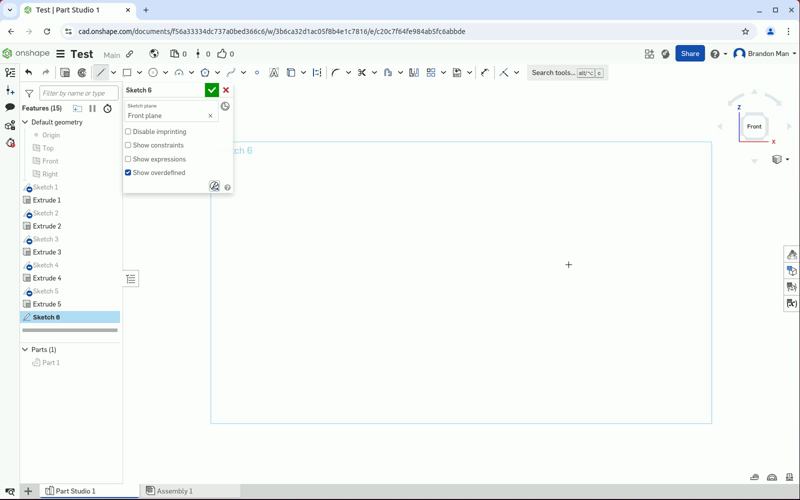
key_down(shift)
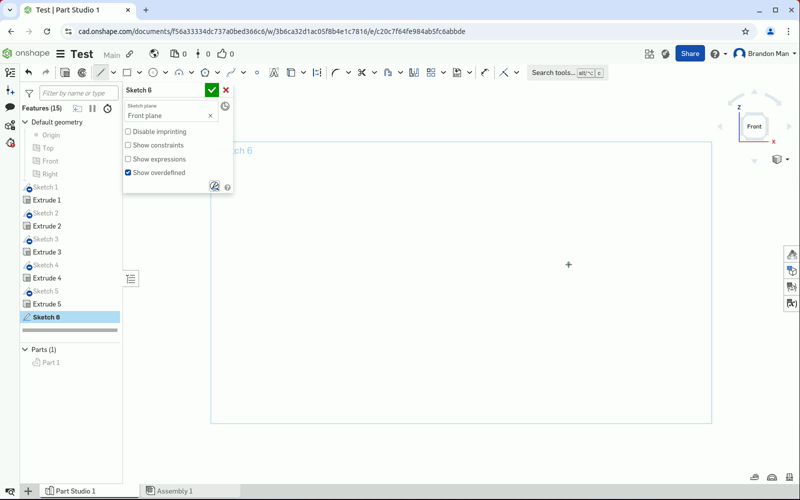
mouse_move(589, 264)
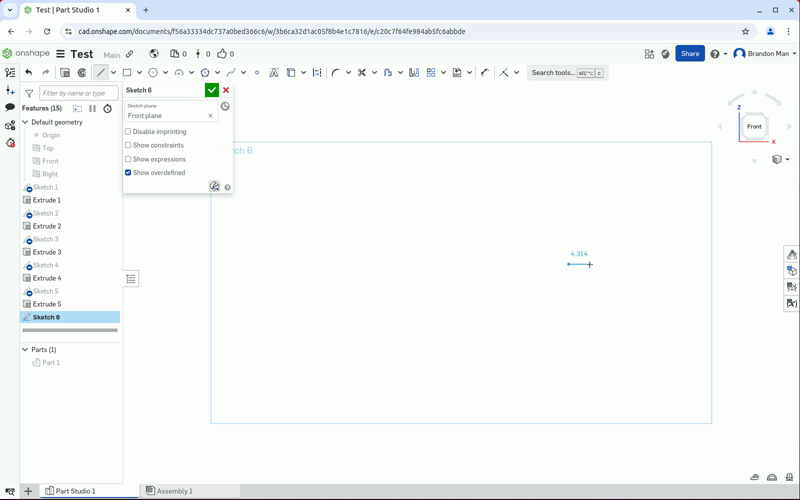
mouse_move(573, 264)
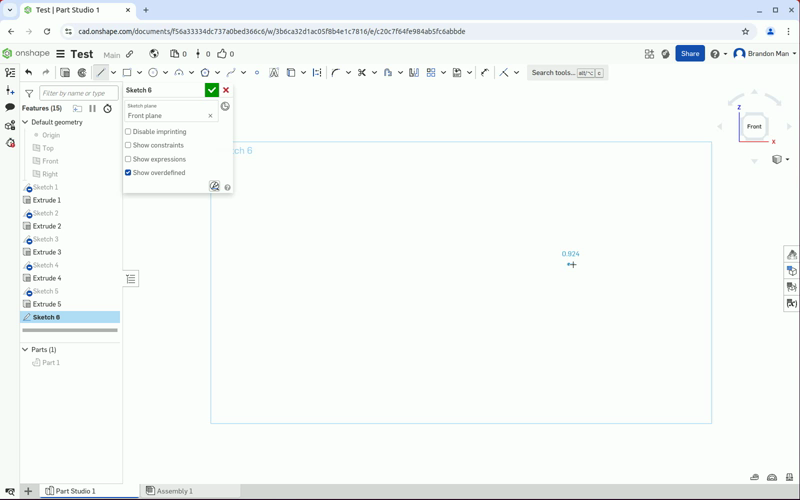
scroll(6)
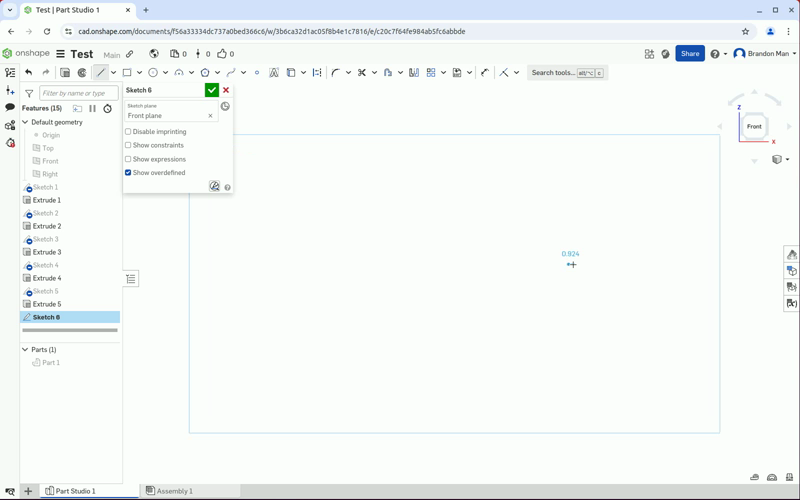
scroll(6)
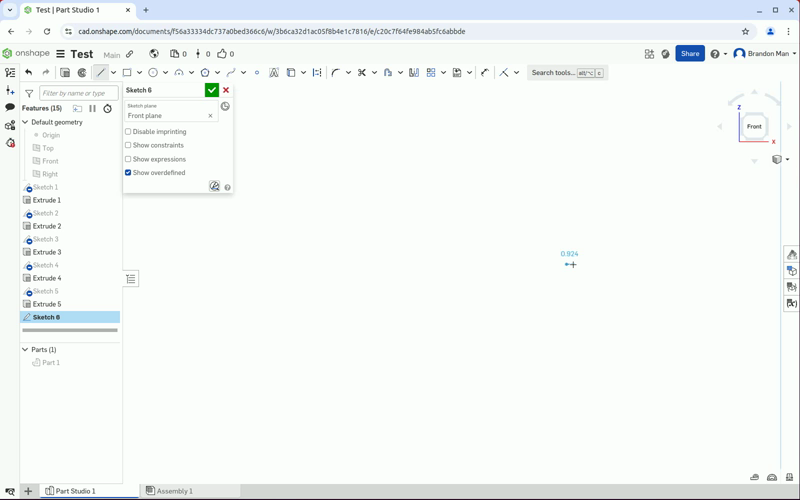
scroll(6)
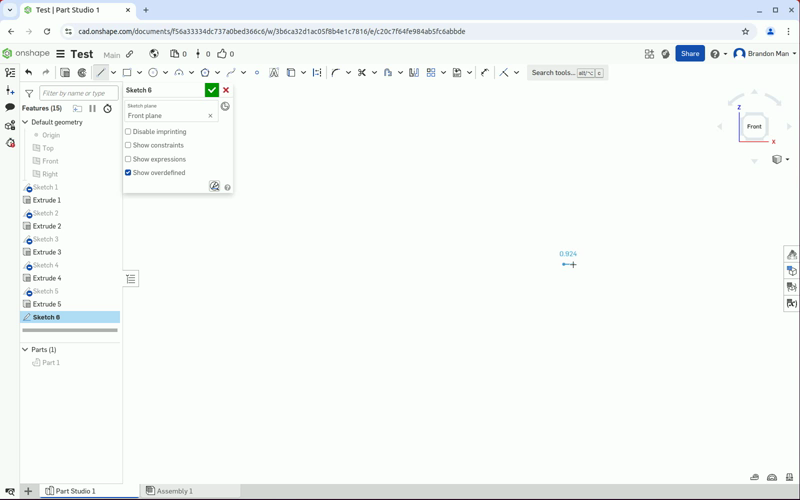
scroll(6)
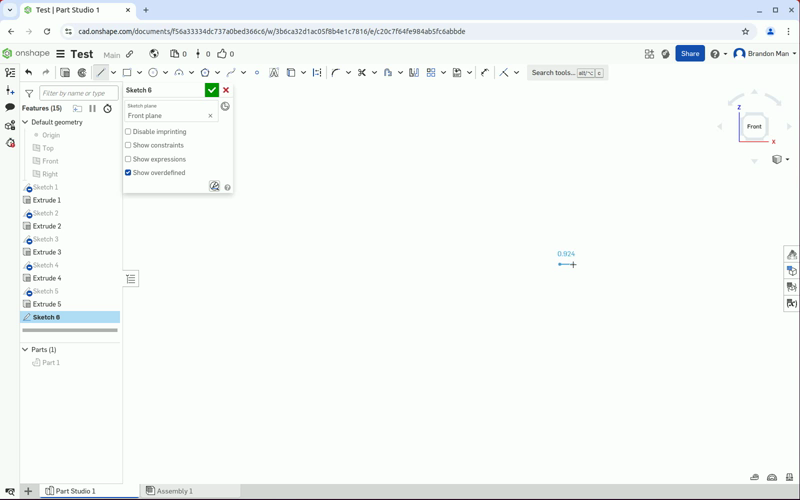
scroll(6)
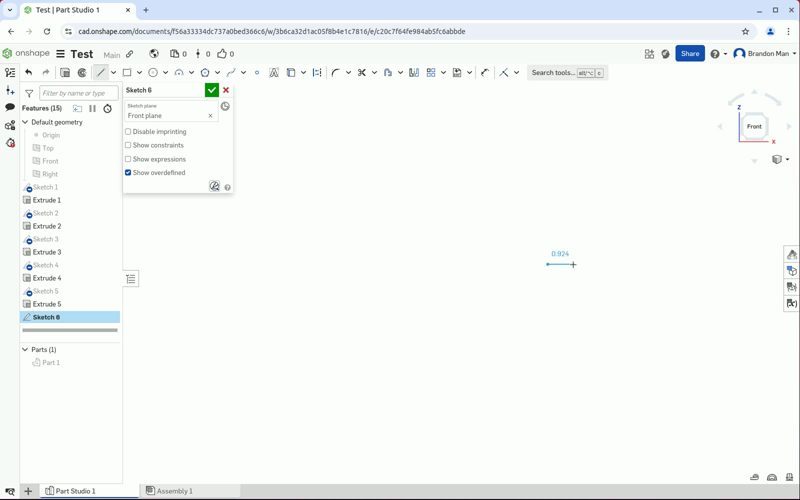
scroll(6)
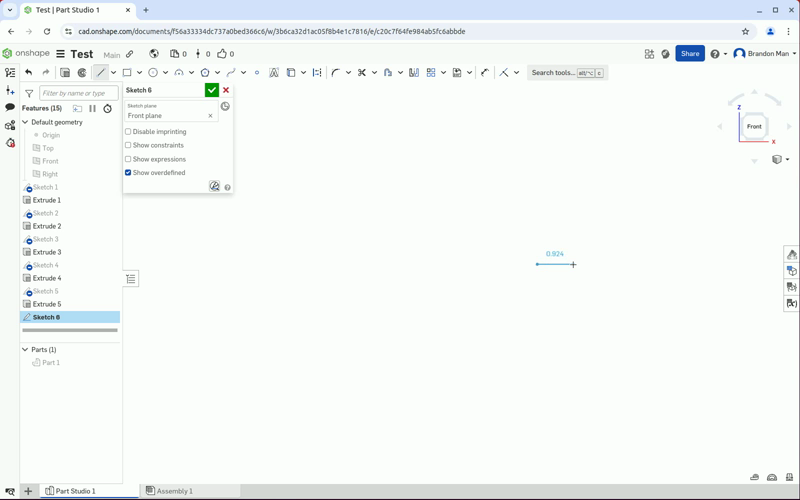
scroll(6)
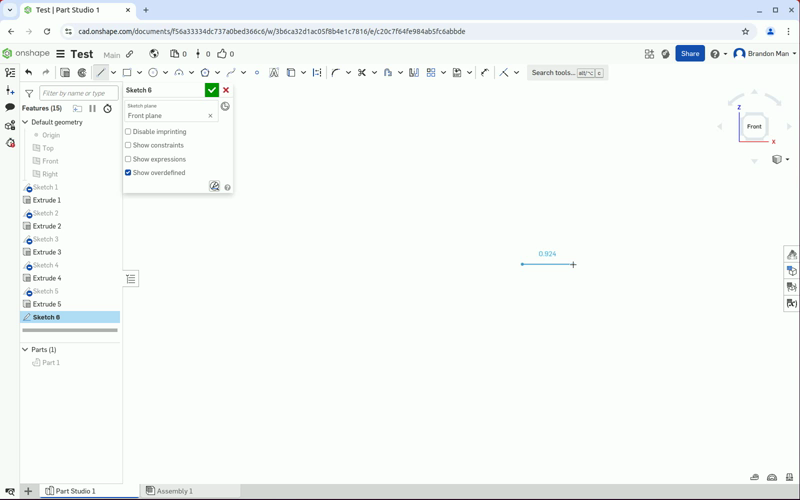
click(573, 264)
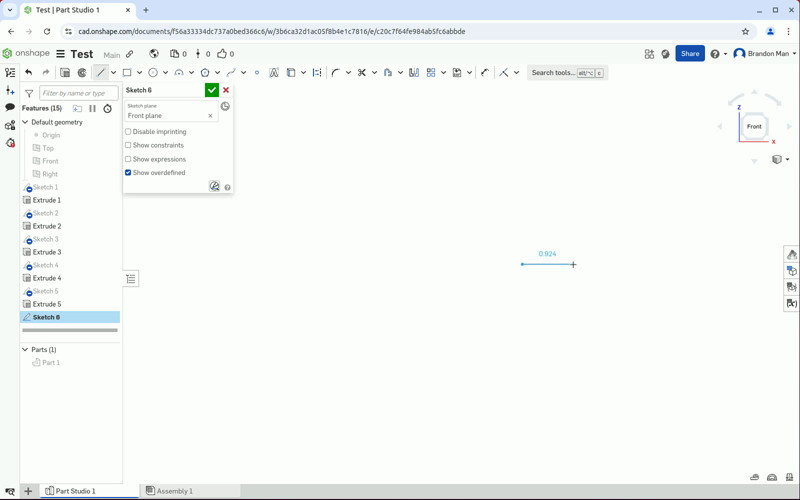
scroll(-6)
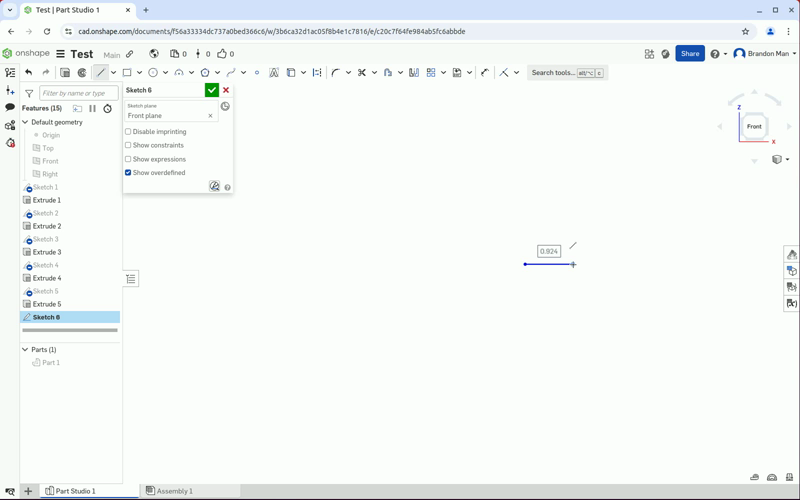
scroll(-6)
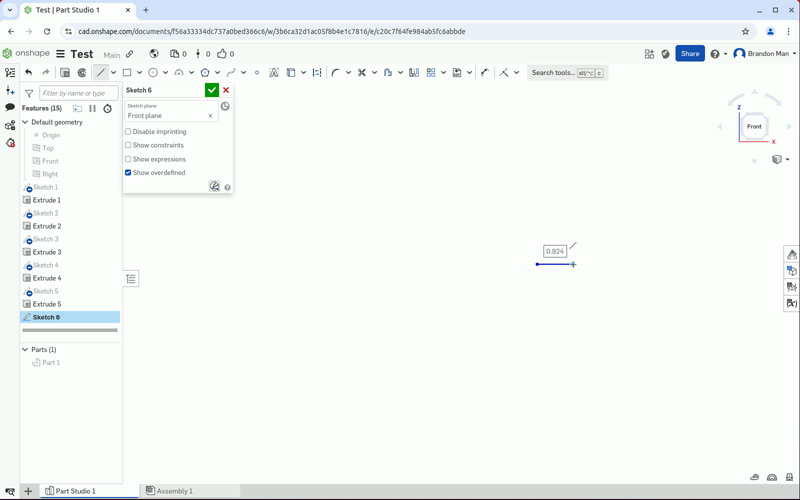
scroll(-6)
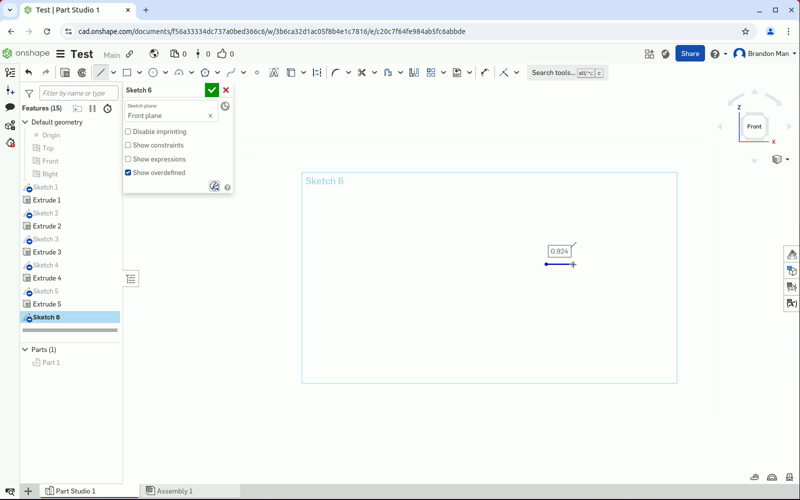
scroll(-6)
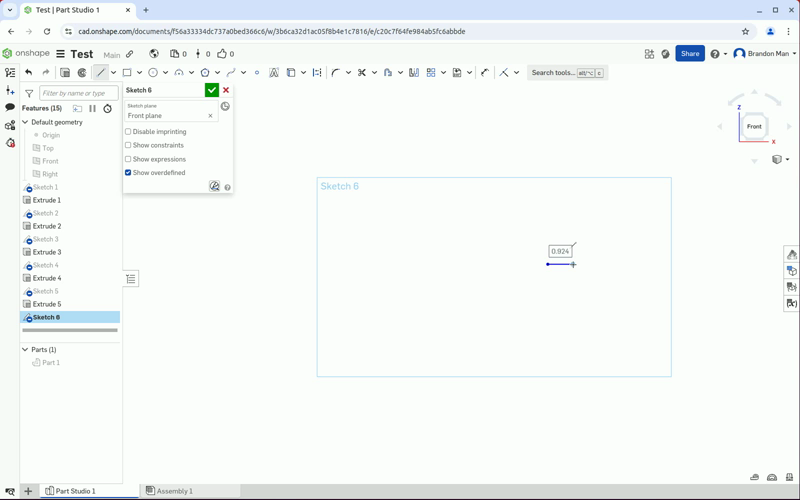
scroll(-6)
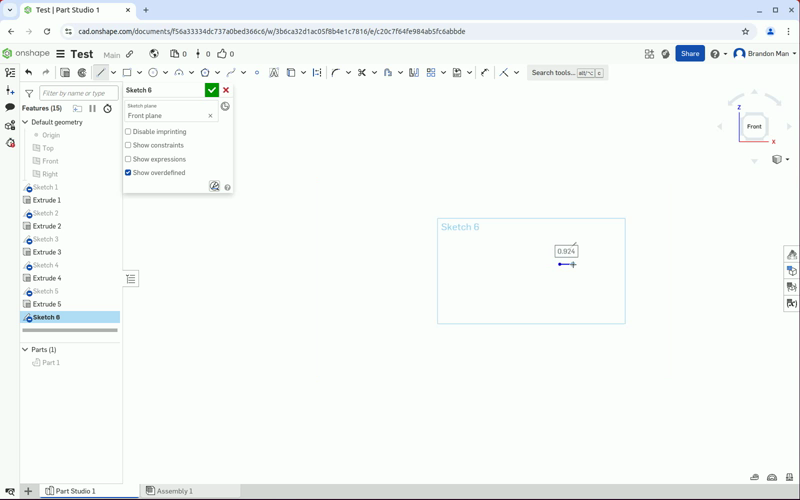
scroll(-6)
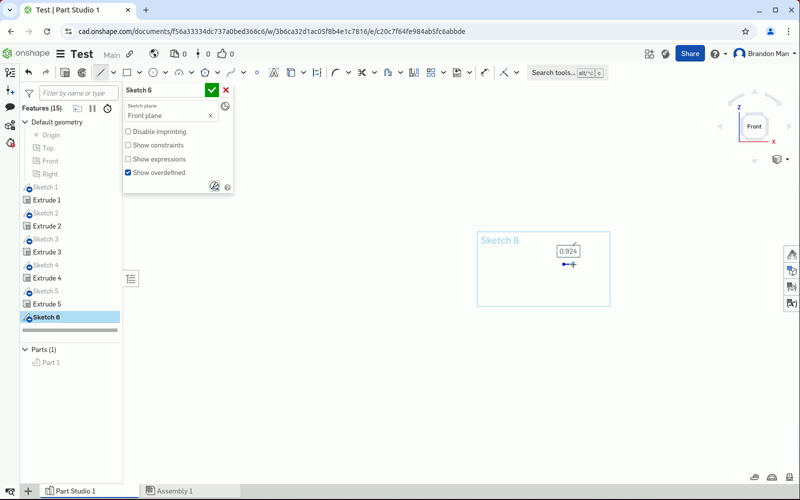
scroll(-6)
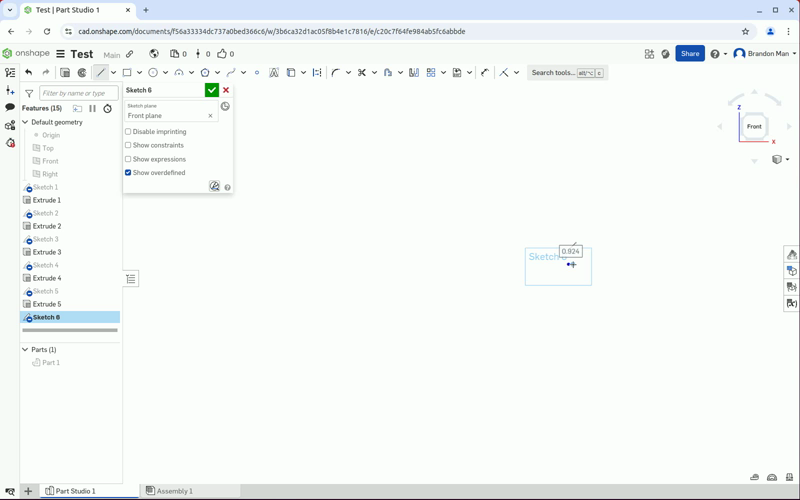
key_up(shift)
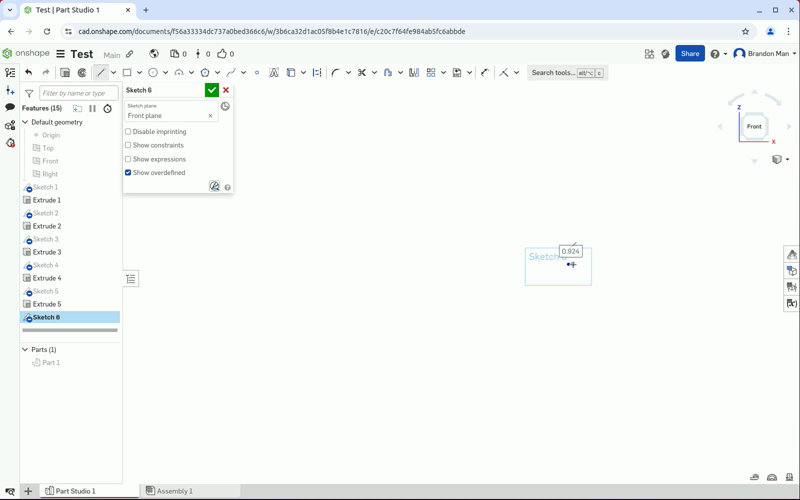
key_down(shift)
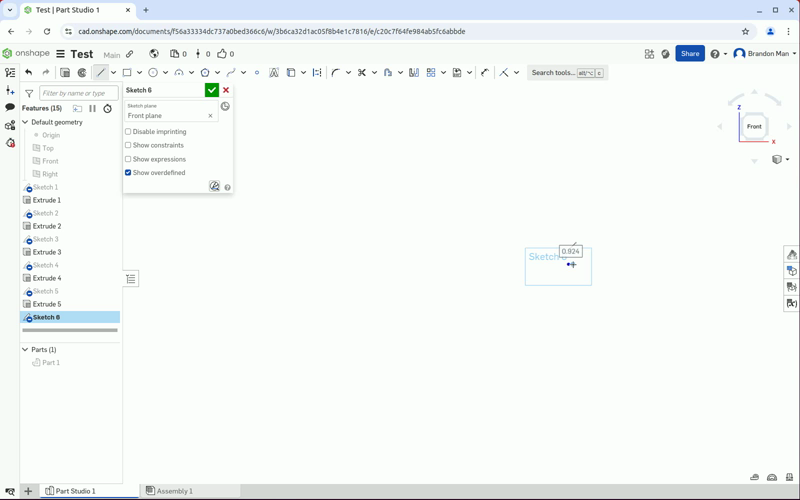
mouse_move(589, 264)
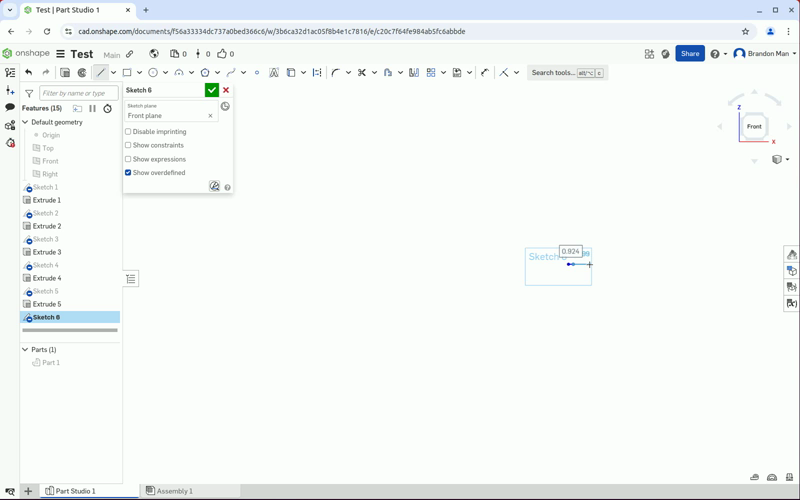
mouse_move(573, 244)
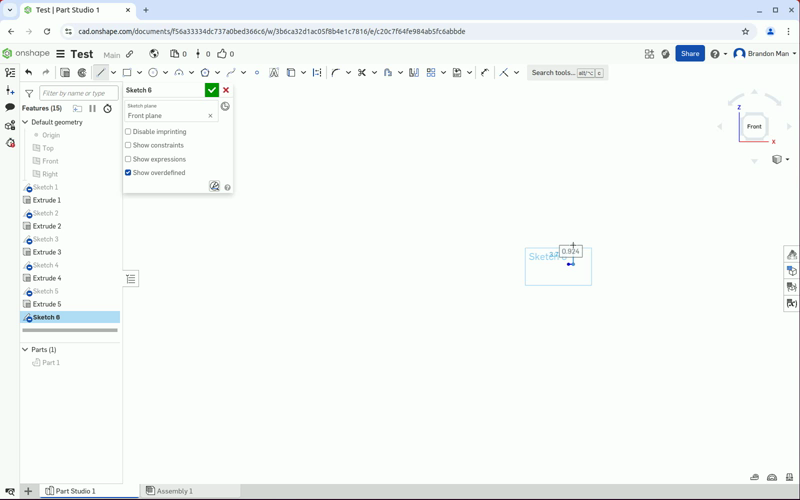
click(573, 244)
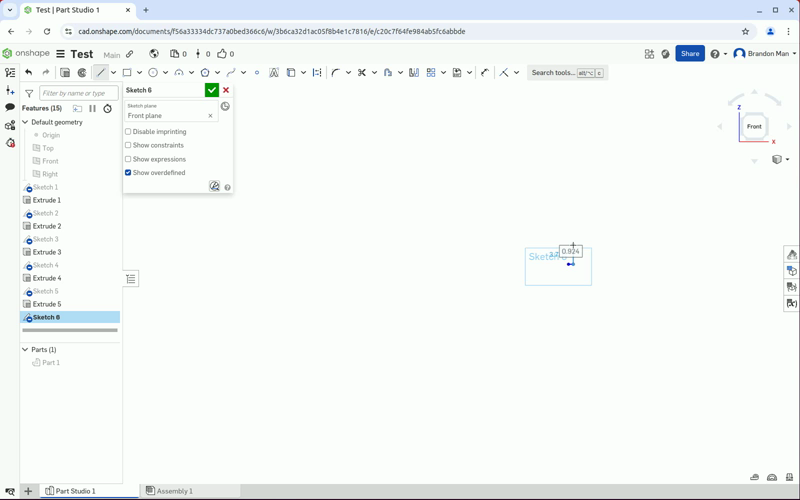
key_up(shift)
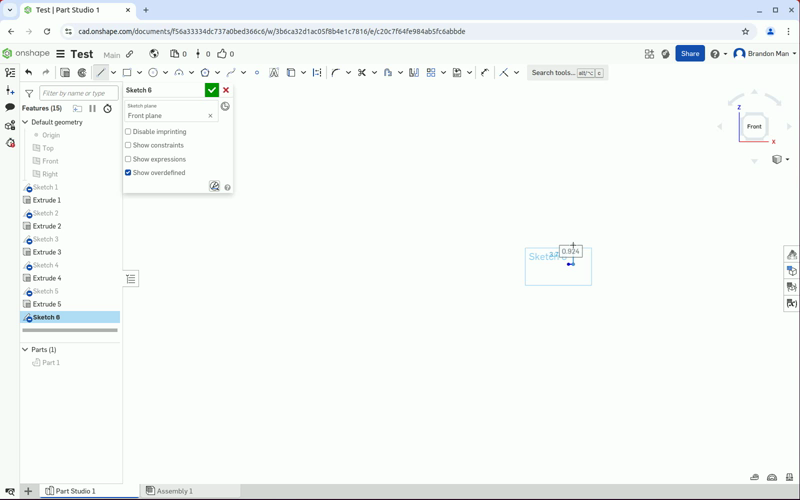
key_down(shift)
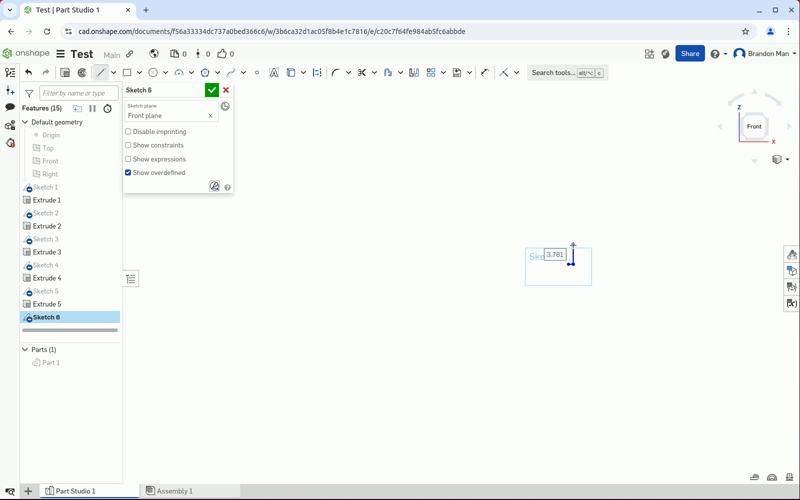
mouse_move(589, 244)
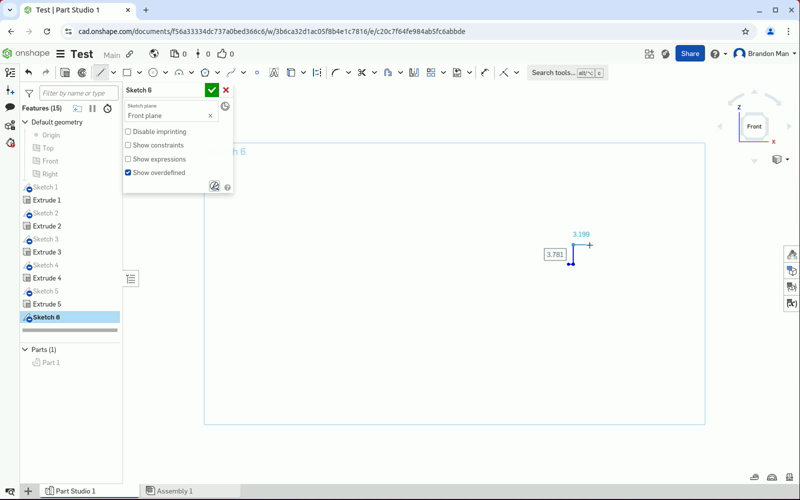
mouse_move(568, 244)
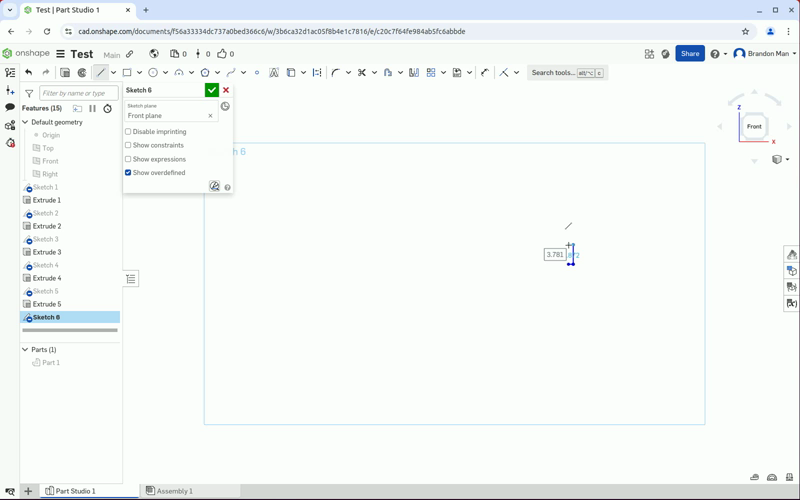
scroll(6)
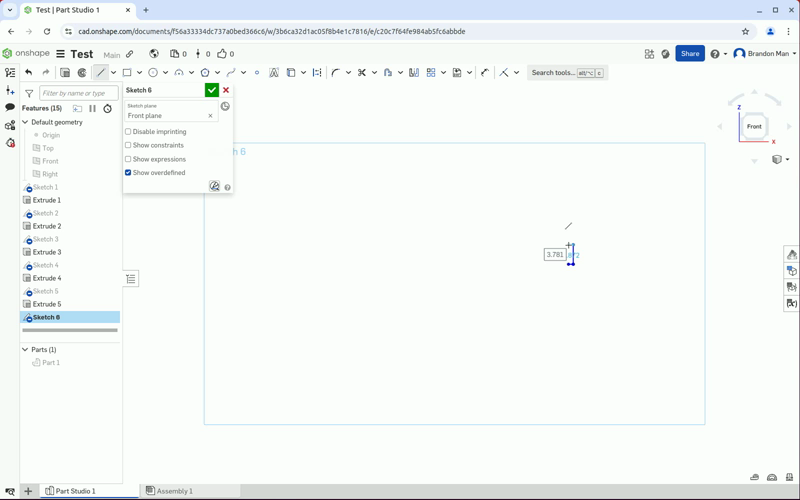
scroll(6)
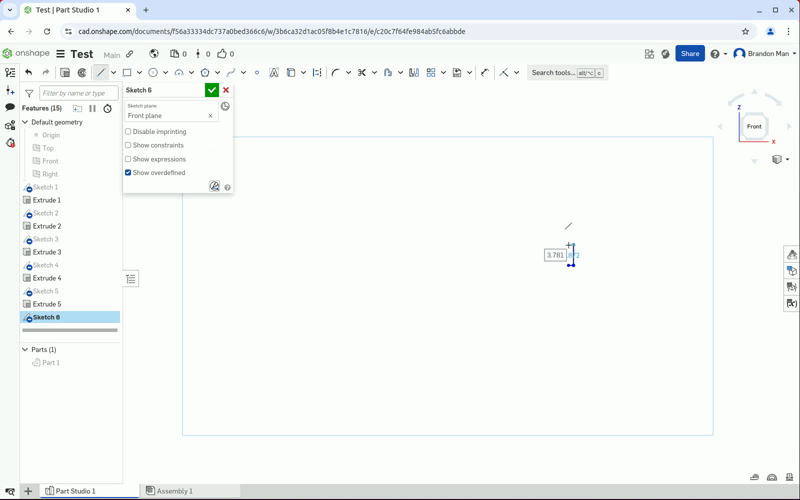
scroll(6)
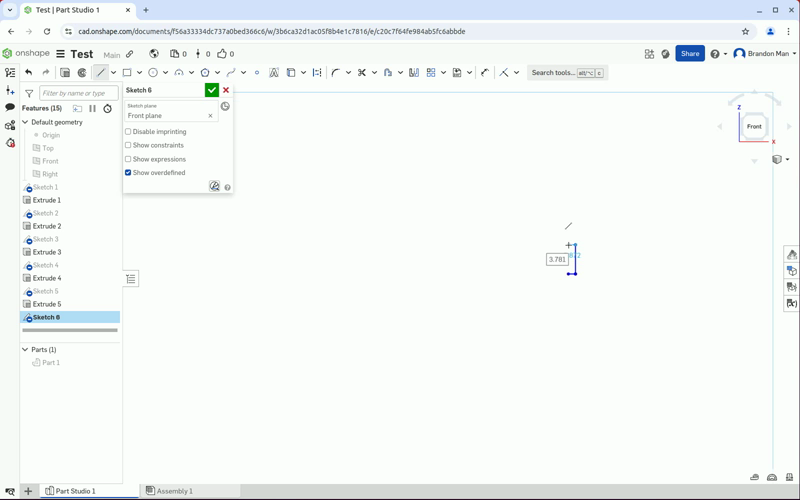
scroll(6)
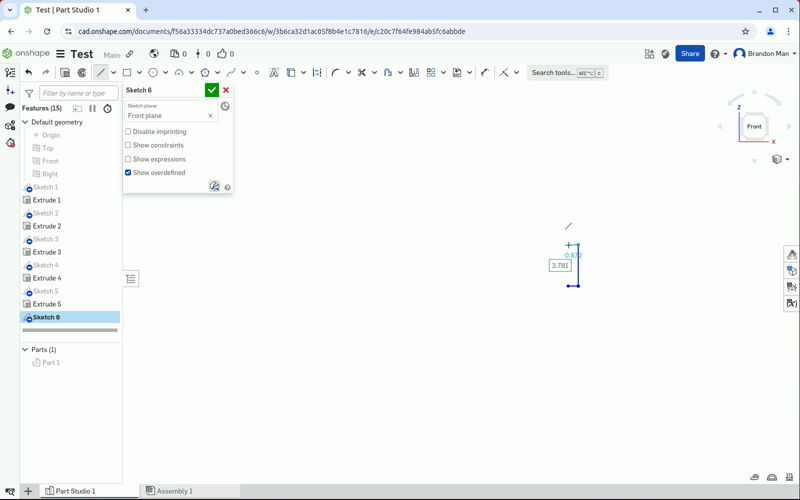
scroll(6)
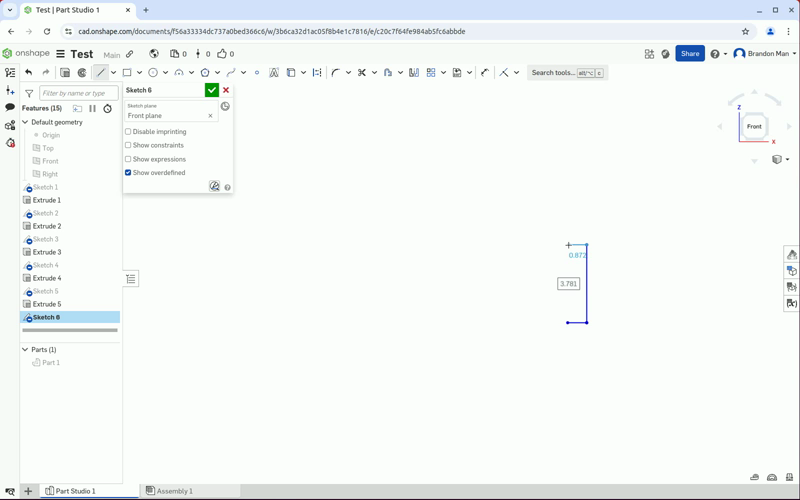
scroll(6)
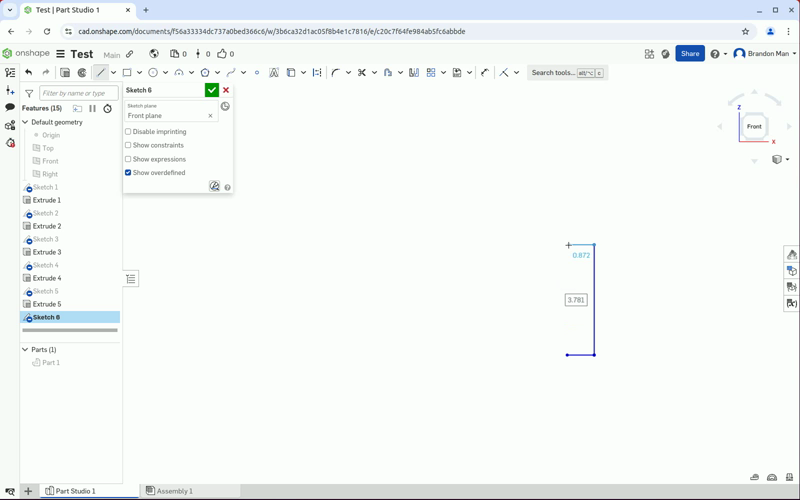
scroll(6)
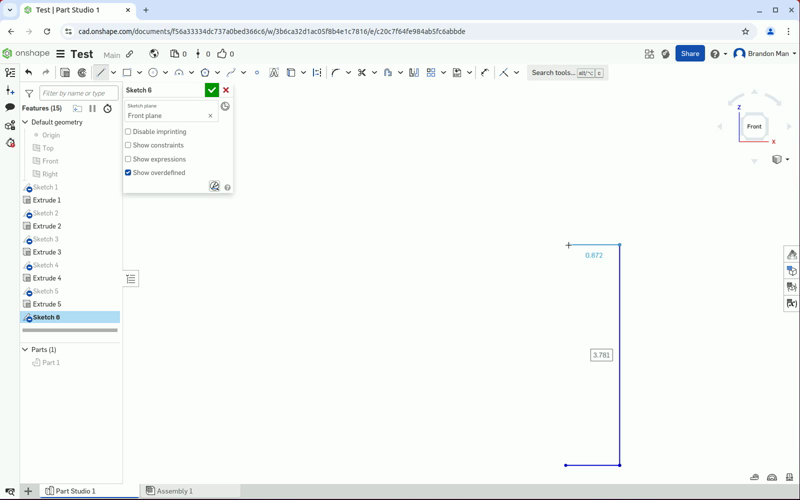
click(568, 244)
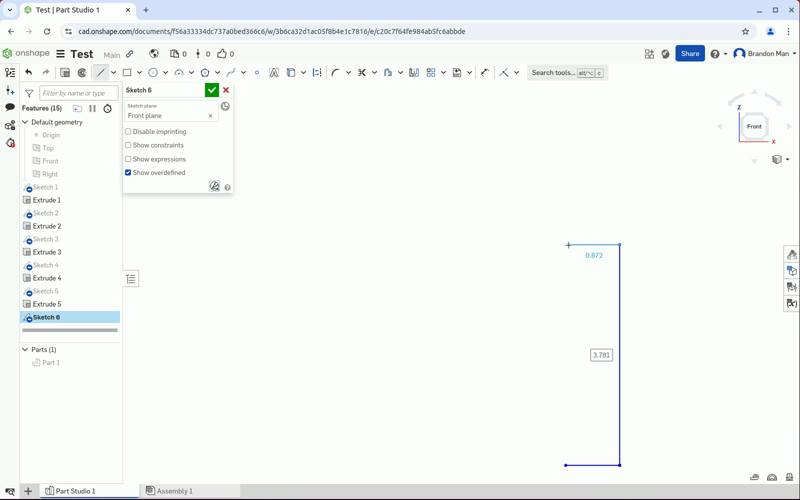
scroll(-6)
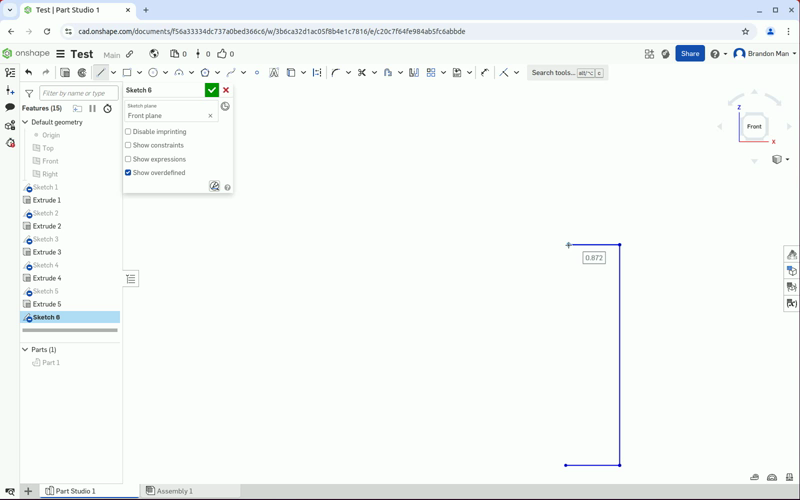
scroll(-6)
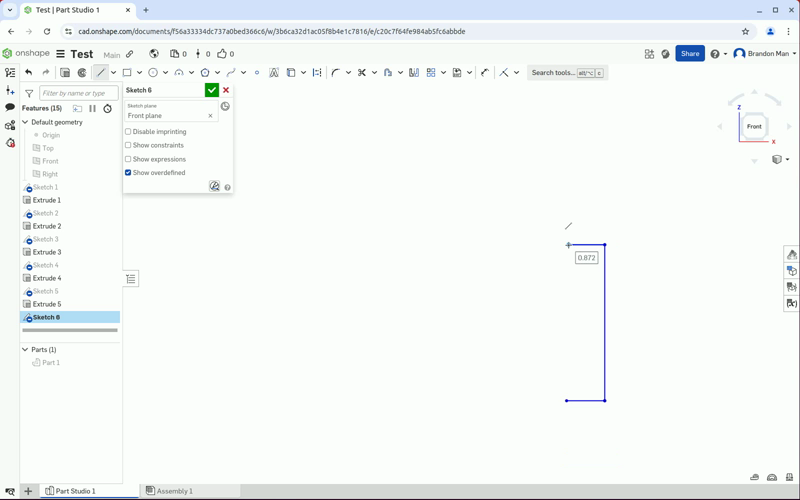
scroll(-6)
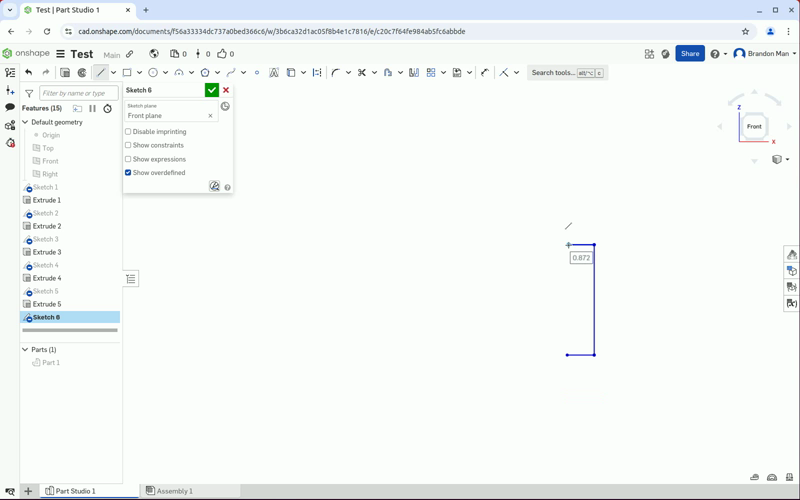
scroll(-6)
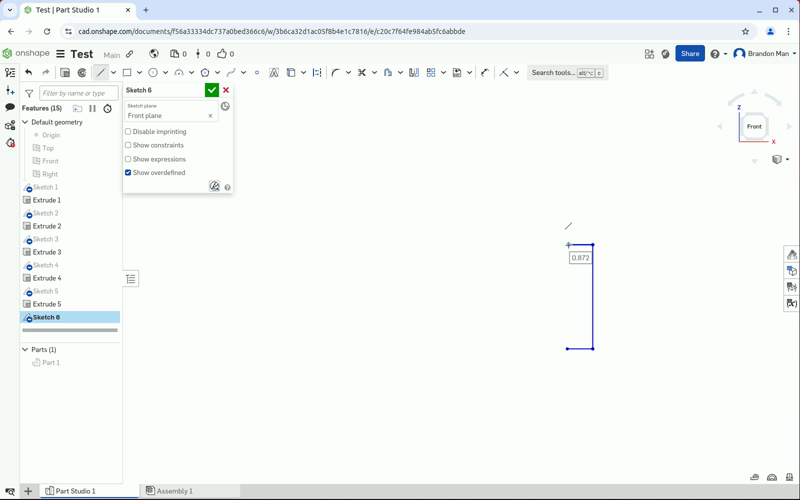
scroll(-6)
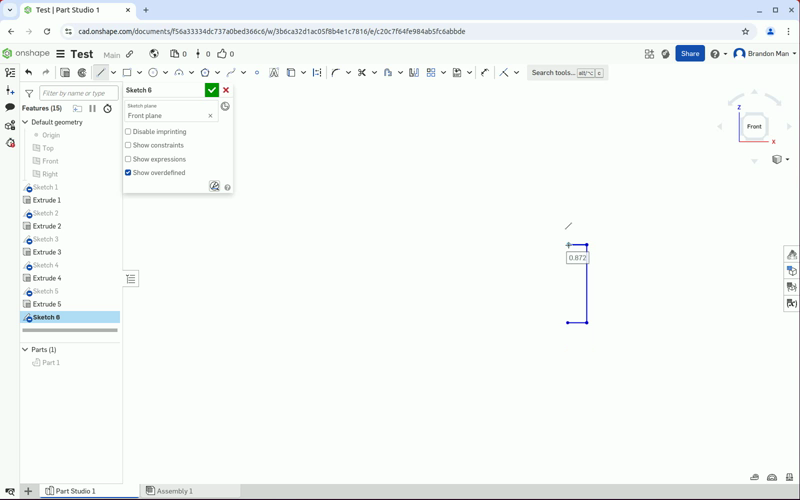
scroll(-6)
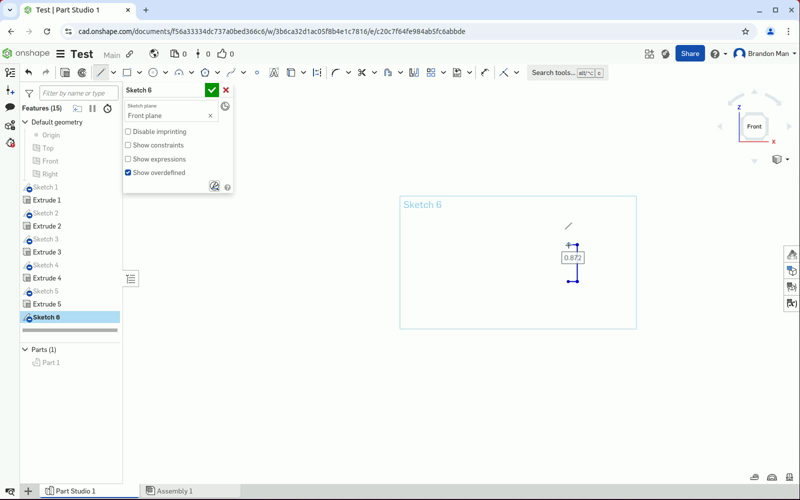
scroll(-6)
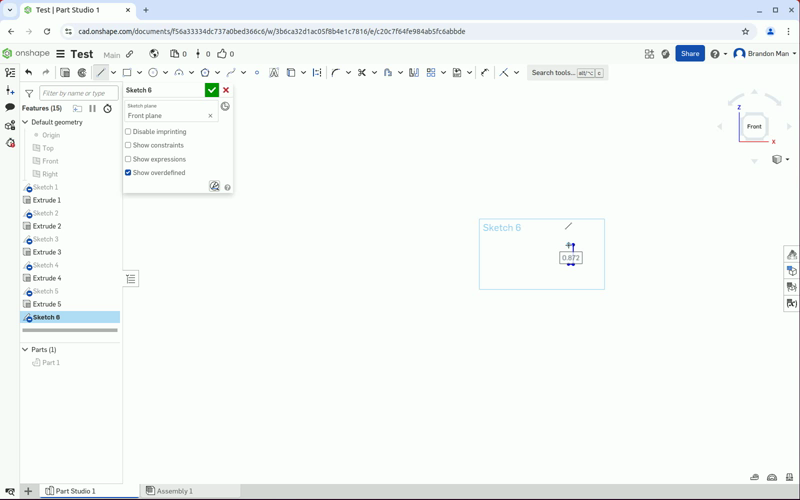
key_up(shift)
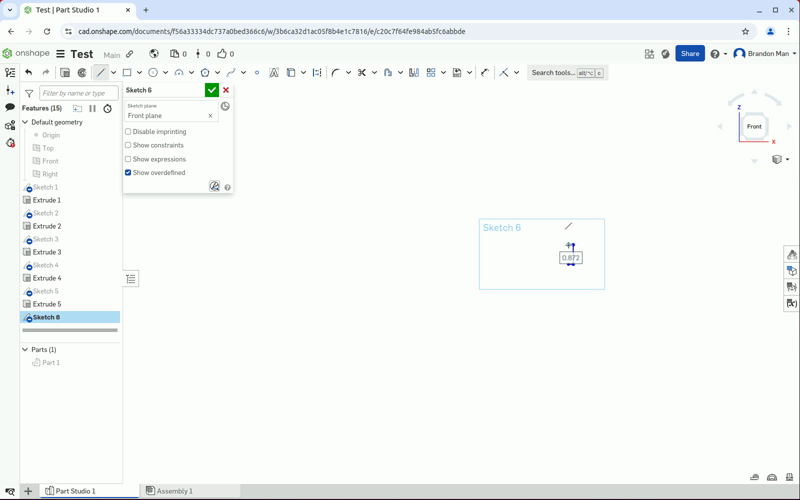
mouse_move(589, 244)
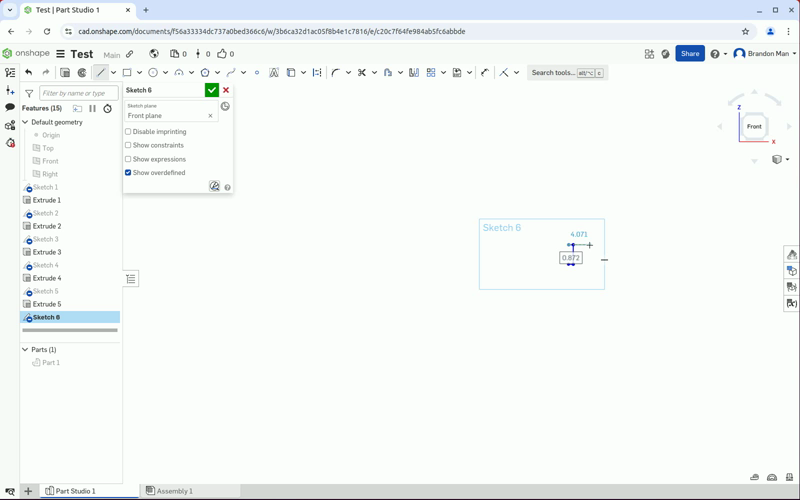
key_down(shift)
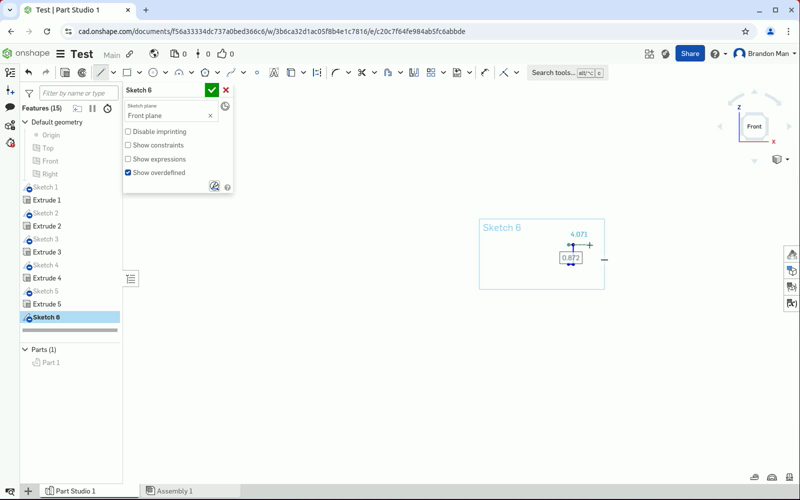
mouse_move(568, 264)
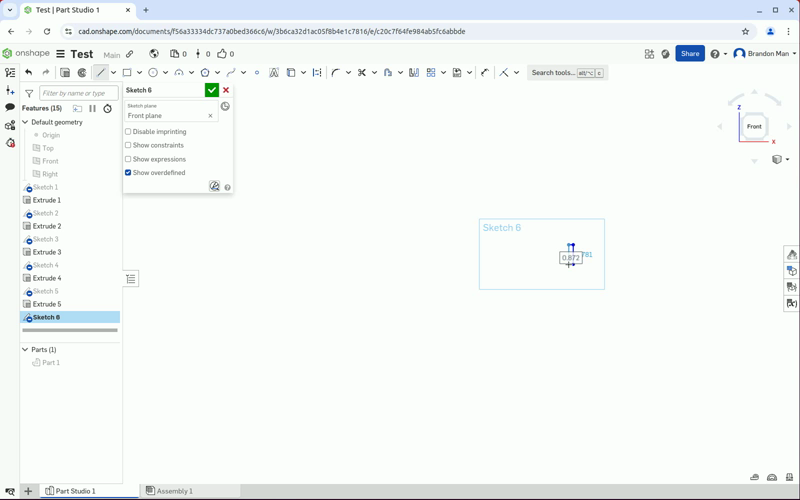
key_up(shift)
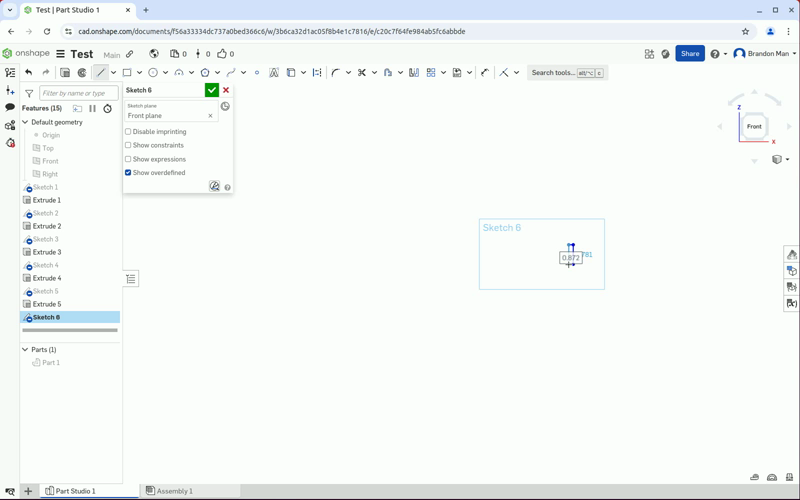
click(568, 264)
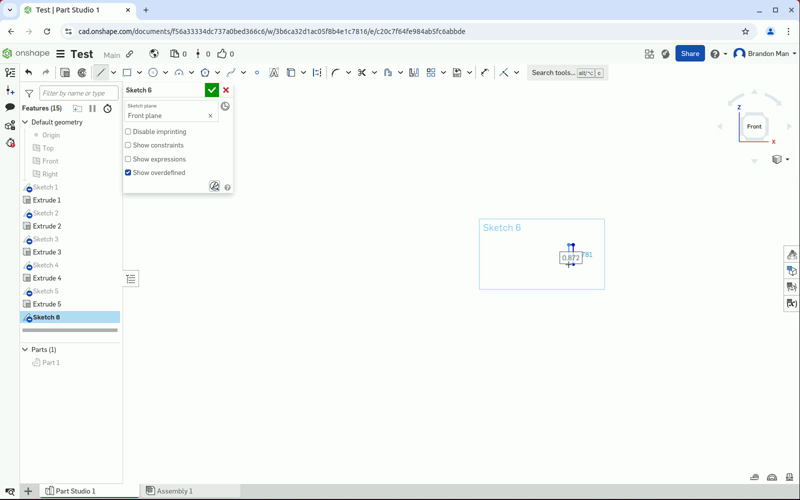
key(esc)
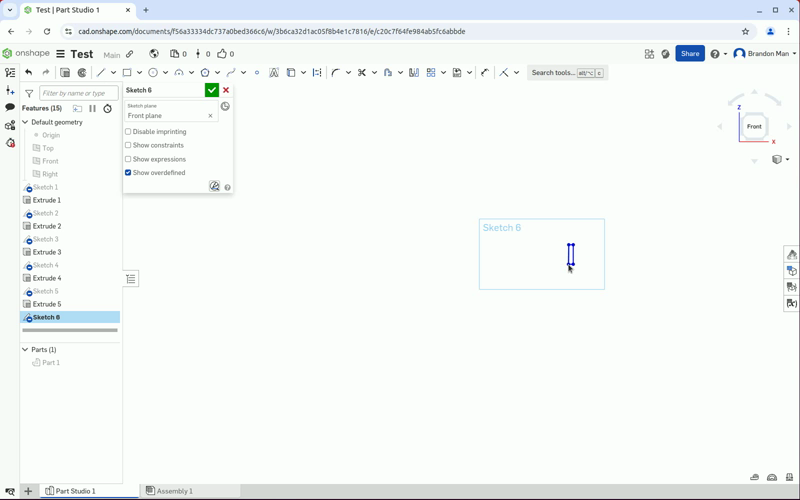
mouse_move(570, 260)
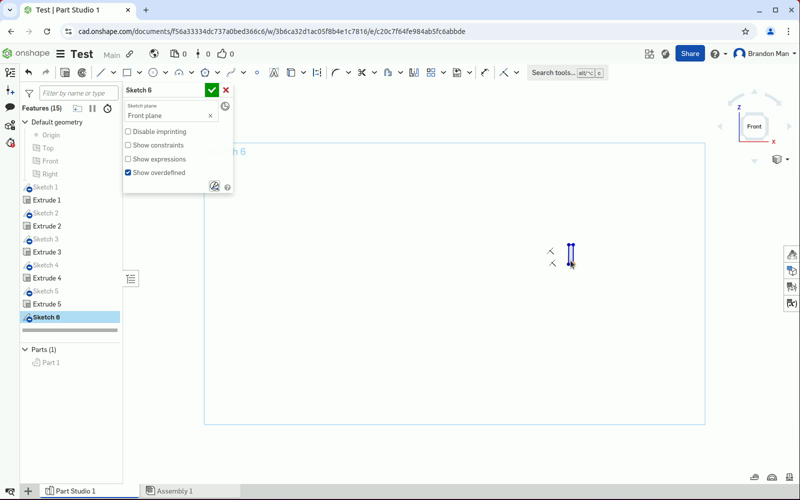
scroll(6)
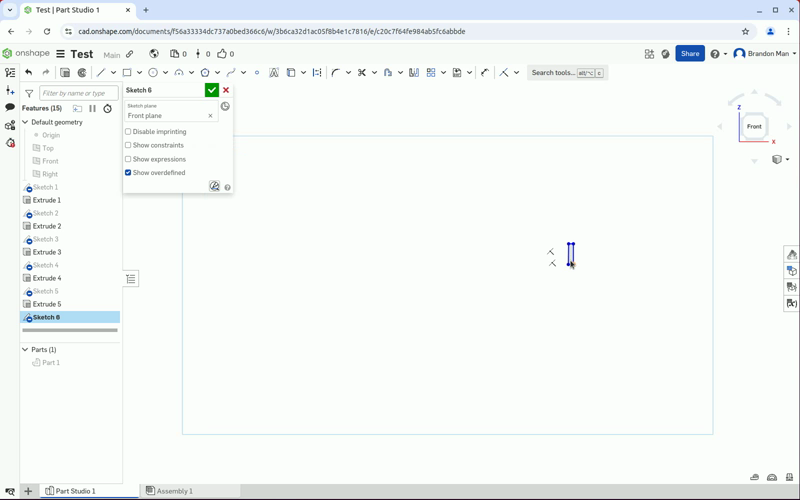
scroll(6)
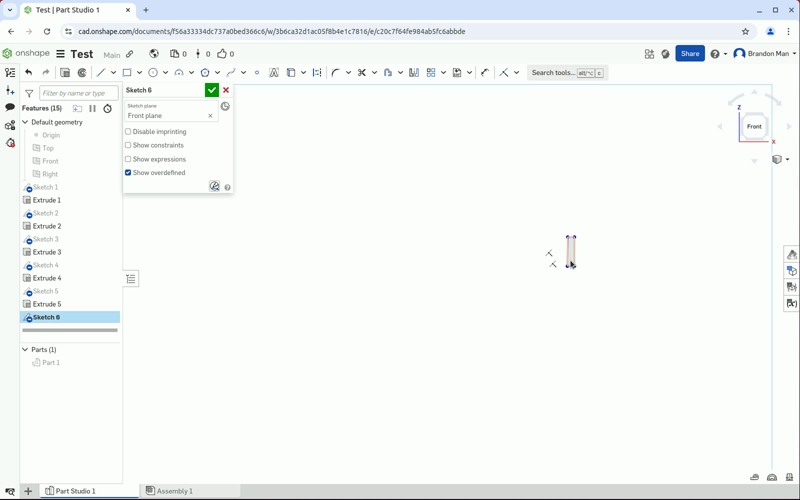
scroll(6)
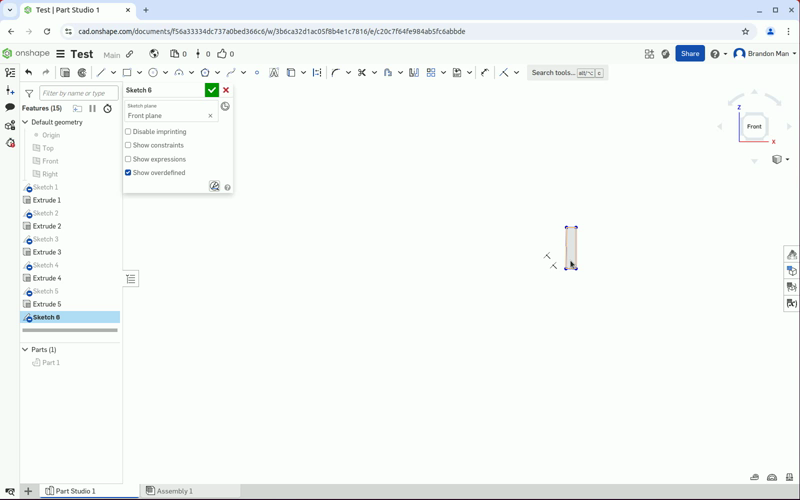
scroll(6)
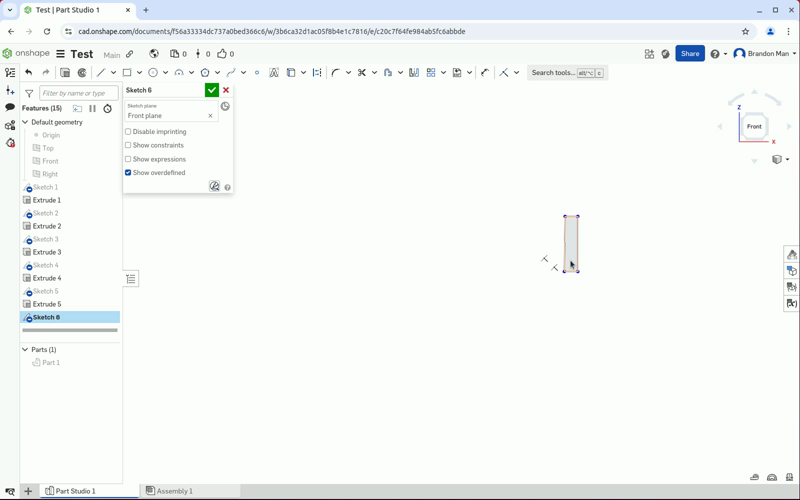
scroll(6)
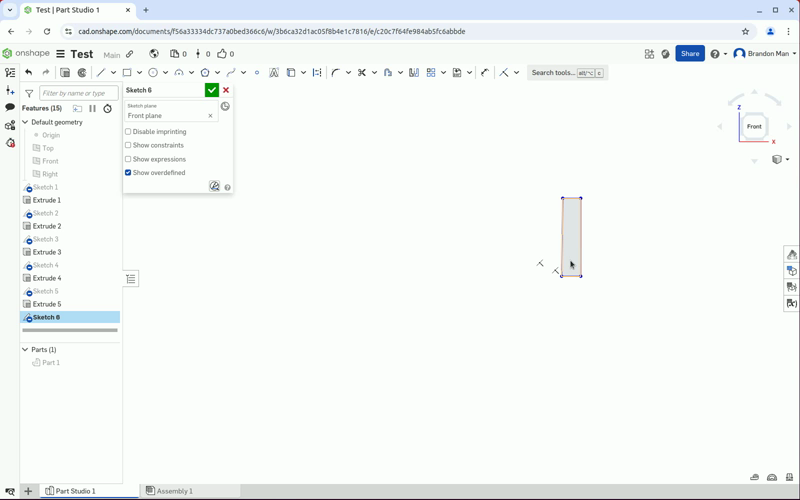
scroll(6)
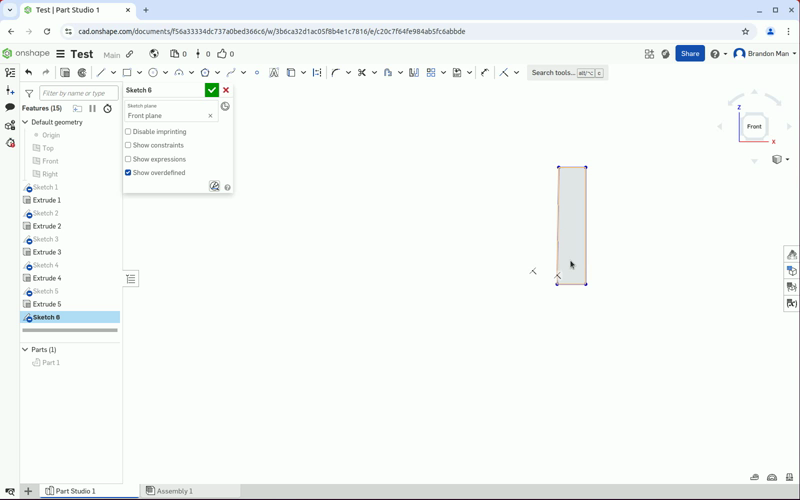
scroll(6)
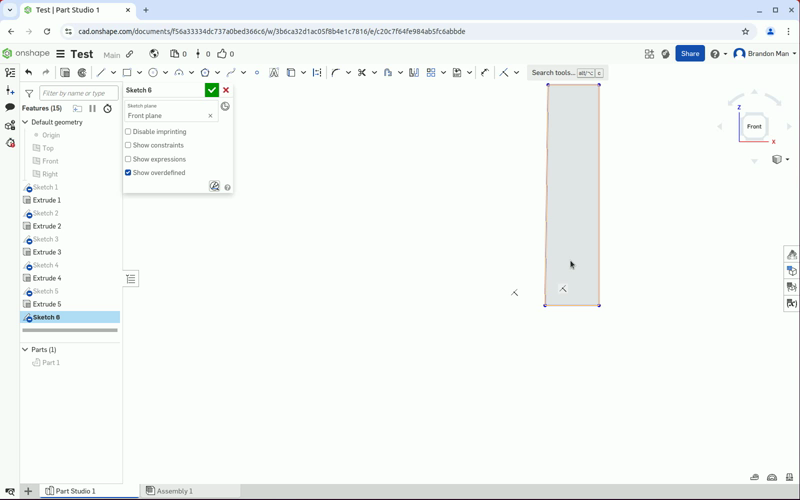
click(570, 260)
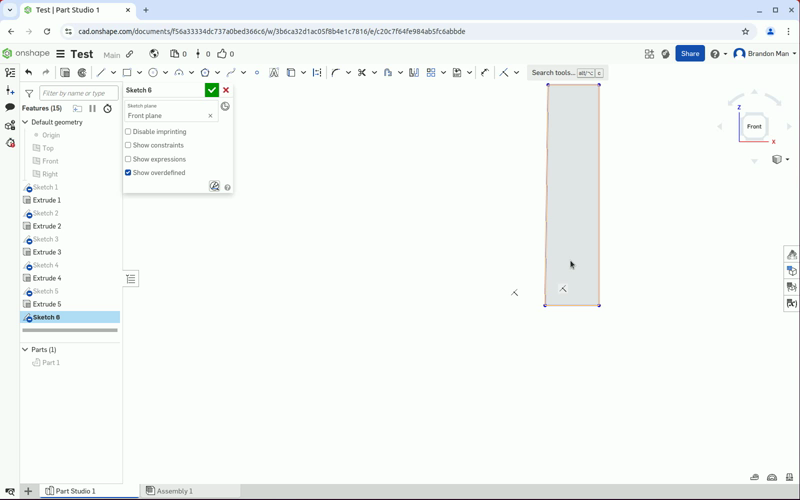
scroll(-6)
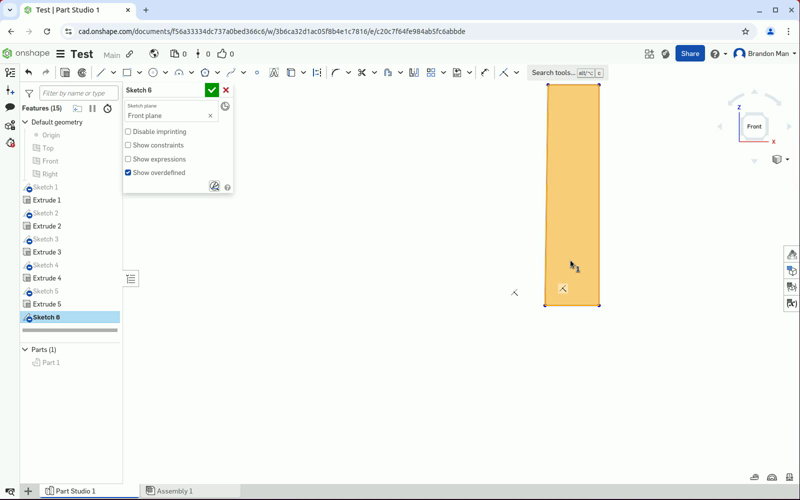
scroll(-6)
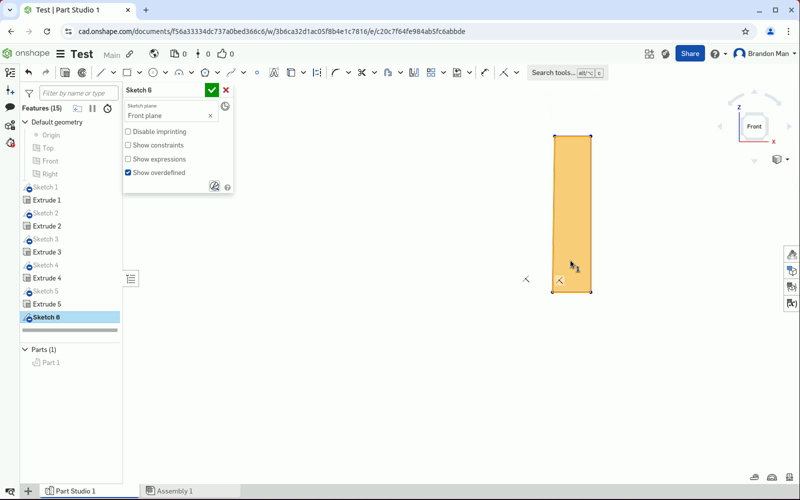
scroll(-6)
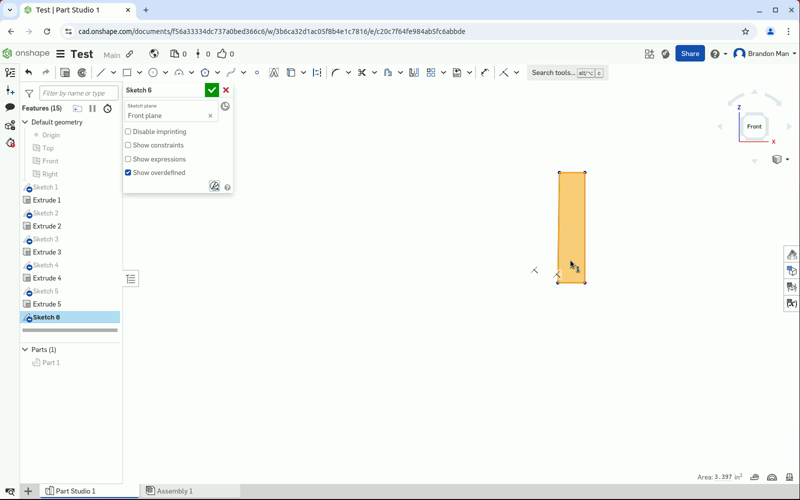
scroll(-6)
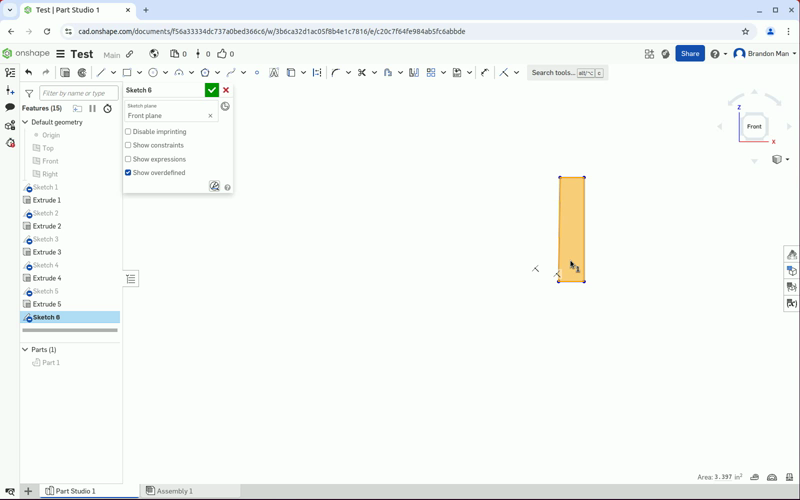
scroll(-6)
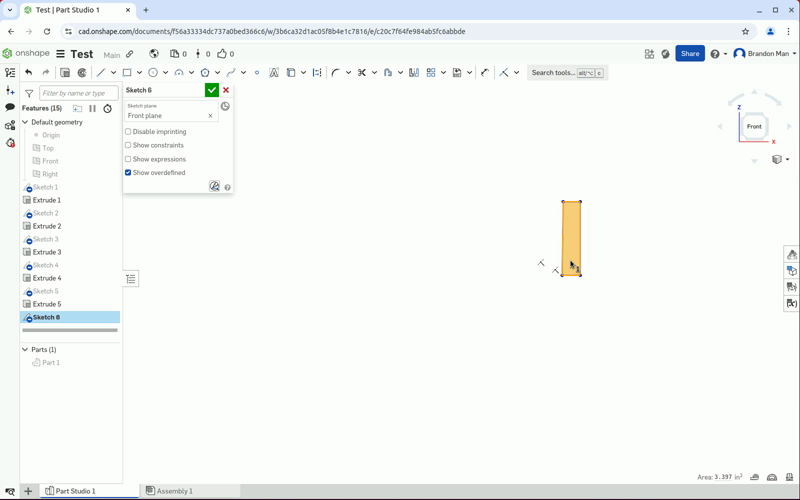
scroll(-6)
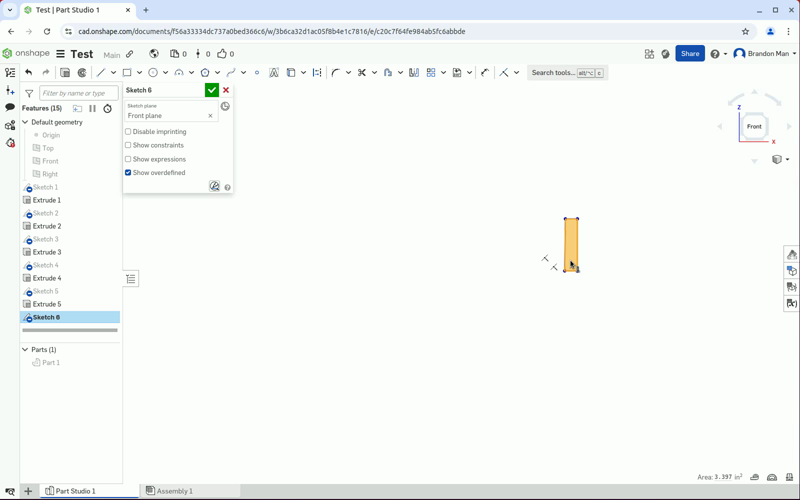
scroll(-6)
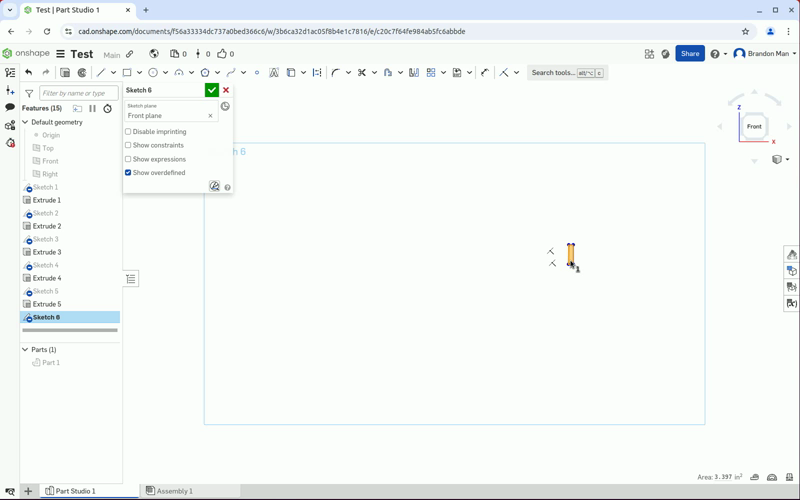
mouse_move(73, 352)
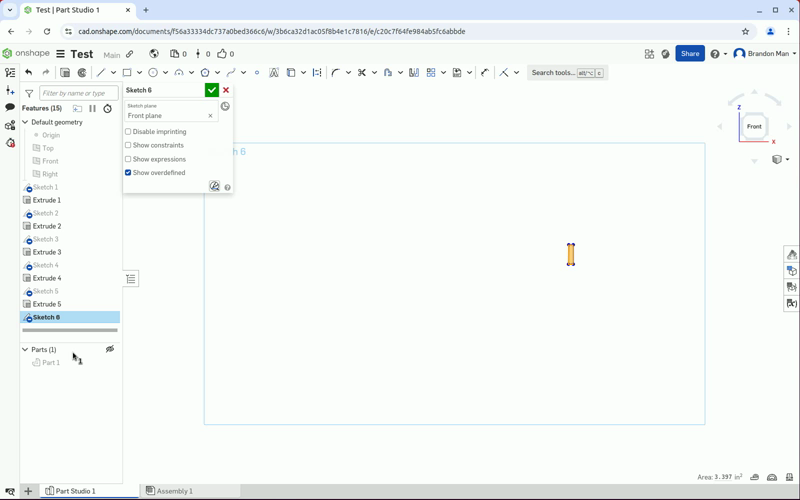
key(shift+y)
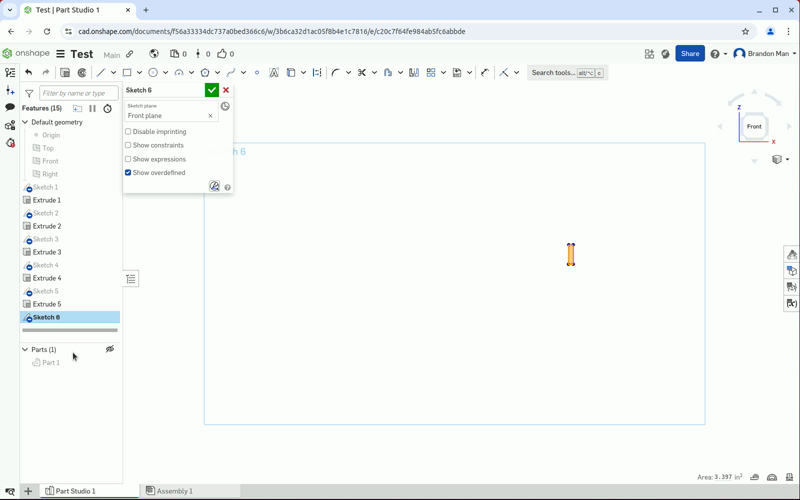
key(shift+e)
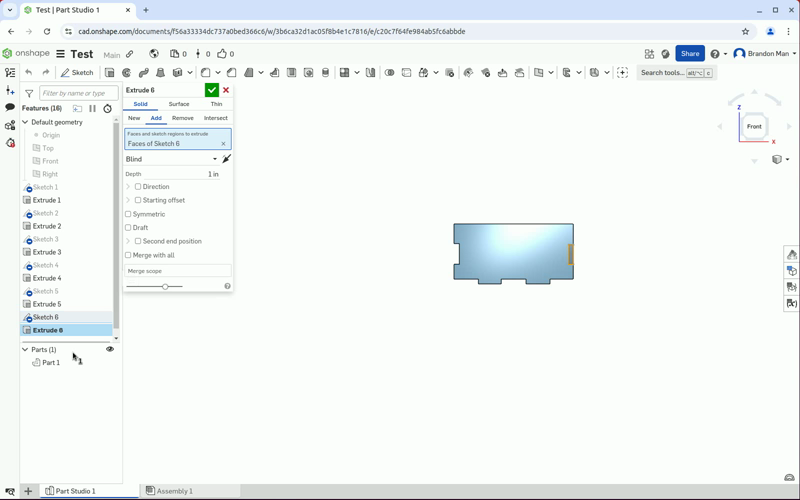
mouse_move(143, 106)
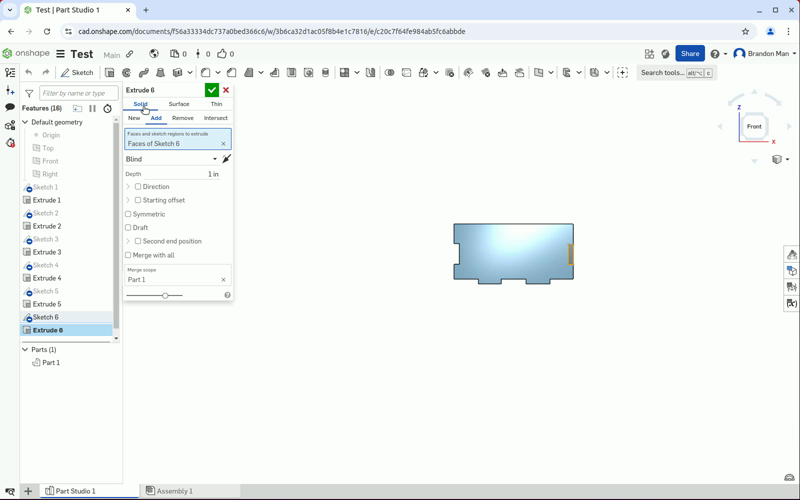
click(143, 106)
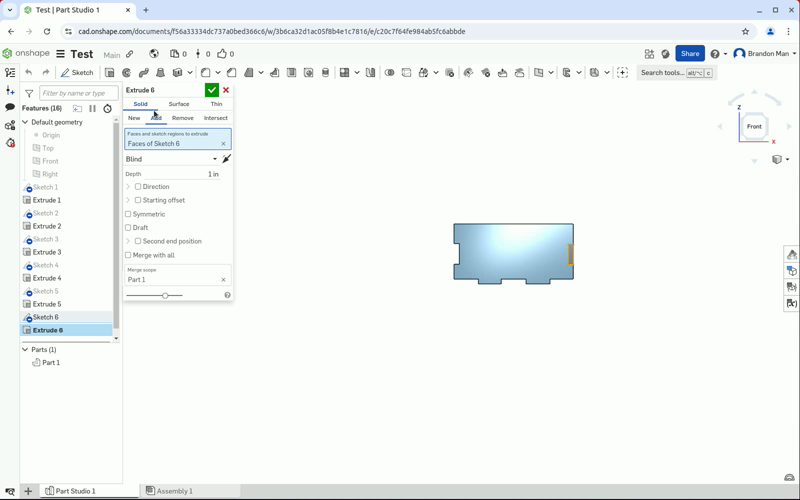
mouse_move(186, 120)
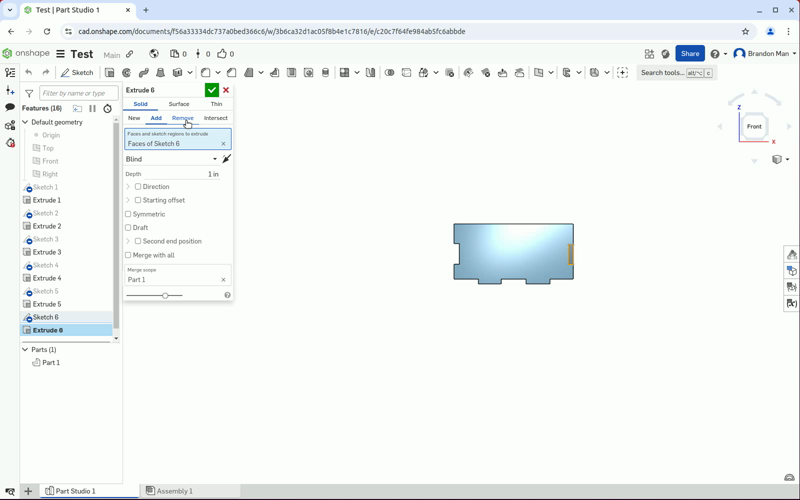
click(186, 120)
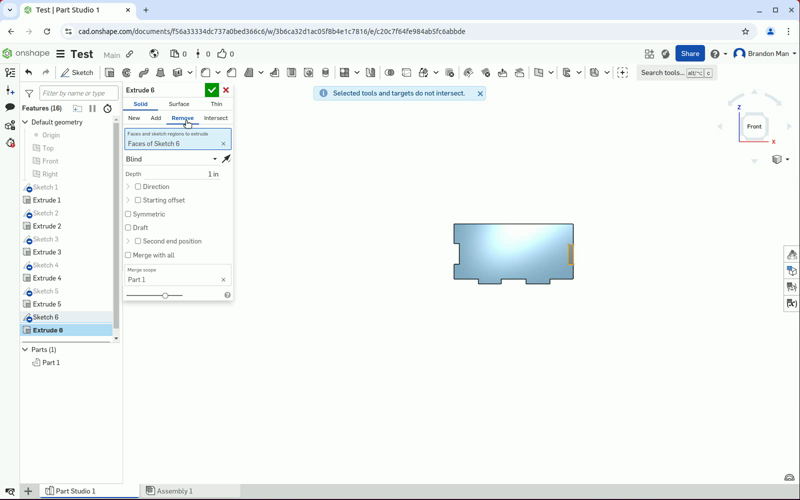
key(tab, 4)
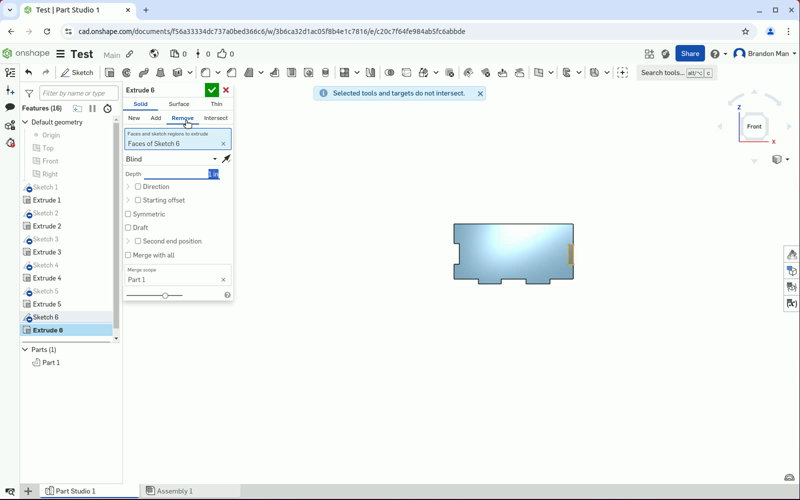
text(-0.963)
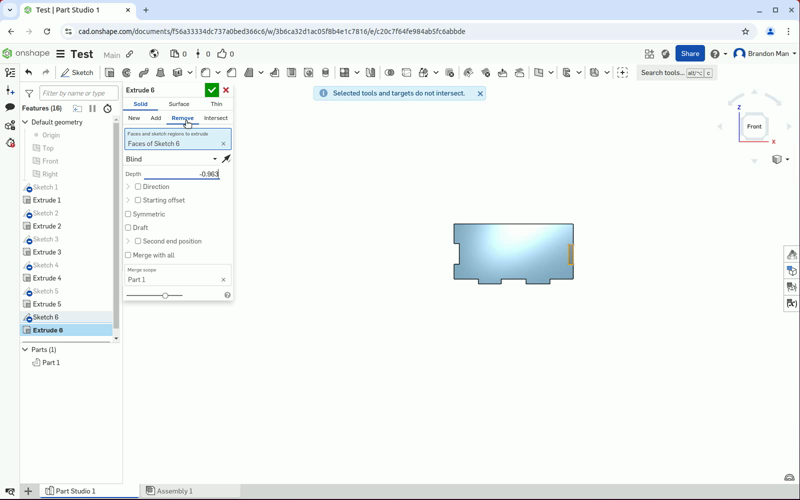
key(tab, 6)
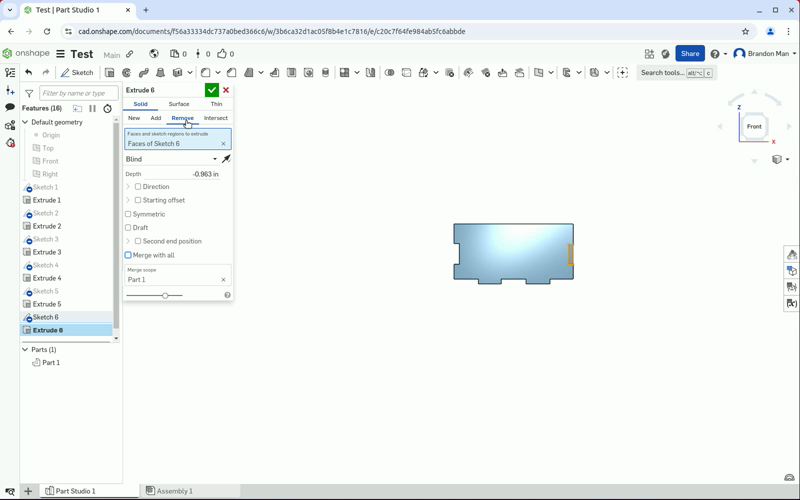
key(space)
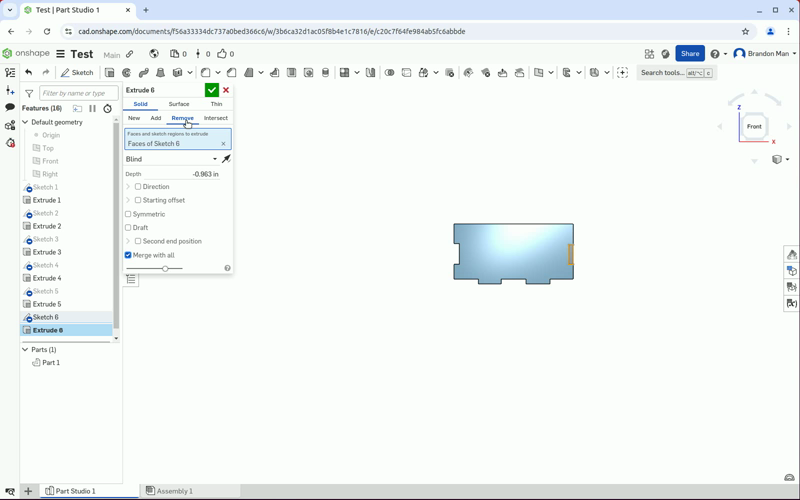
key(enter)
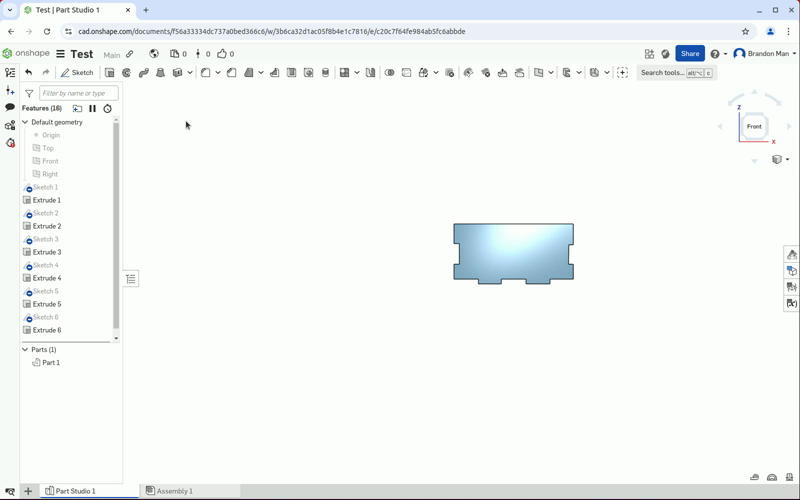
key(shift+h)
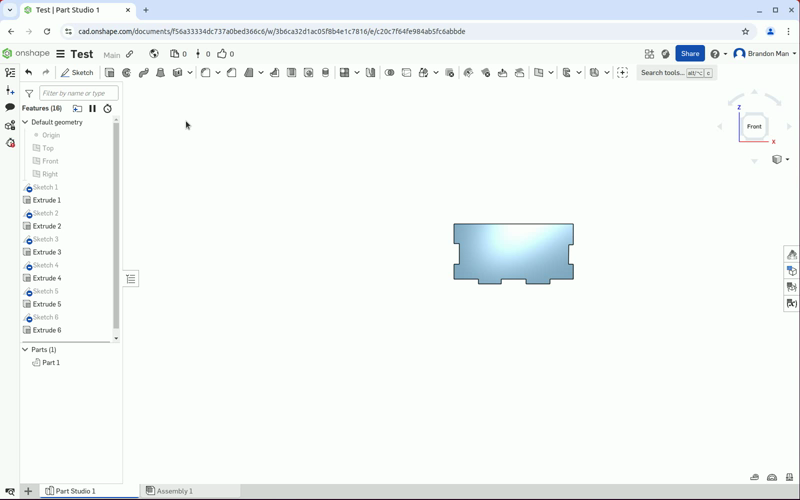
key(shift+h)
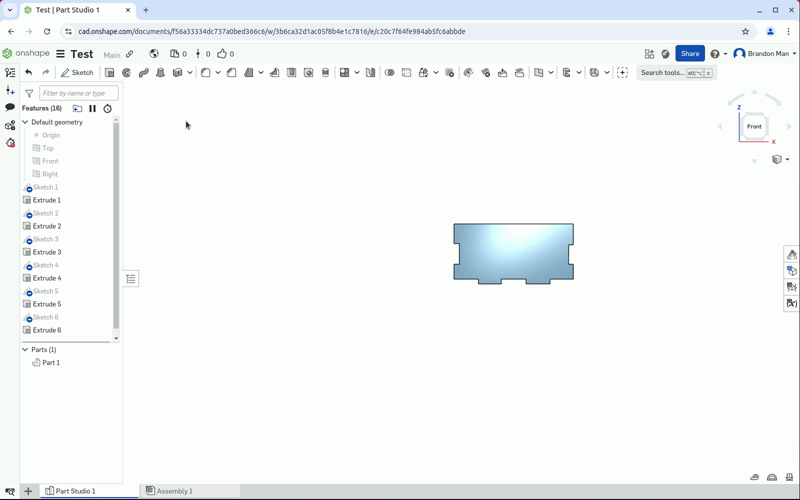
mouse_move(69, 189)
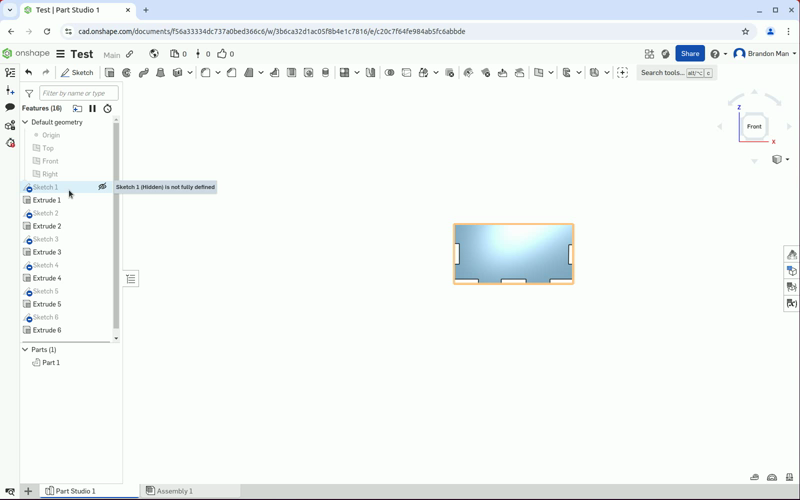
click(69, 189)
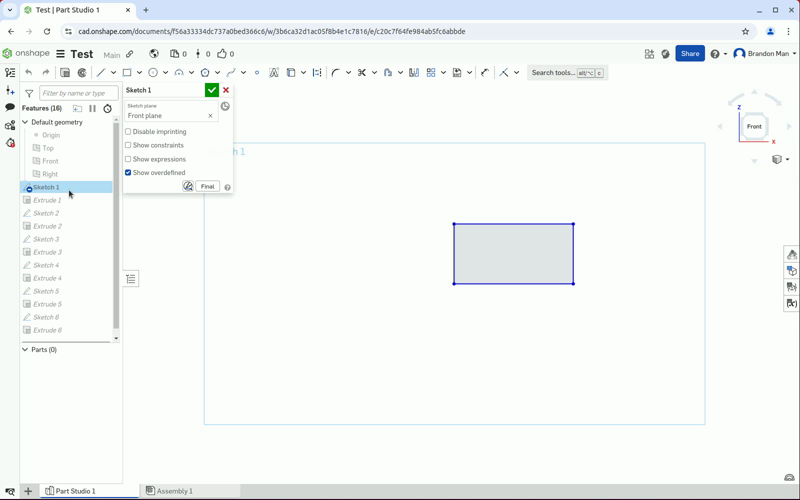
mouse_move(229, 92)
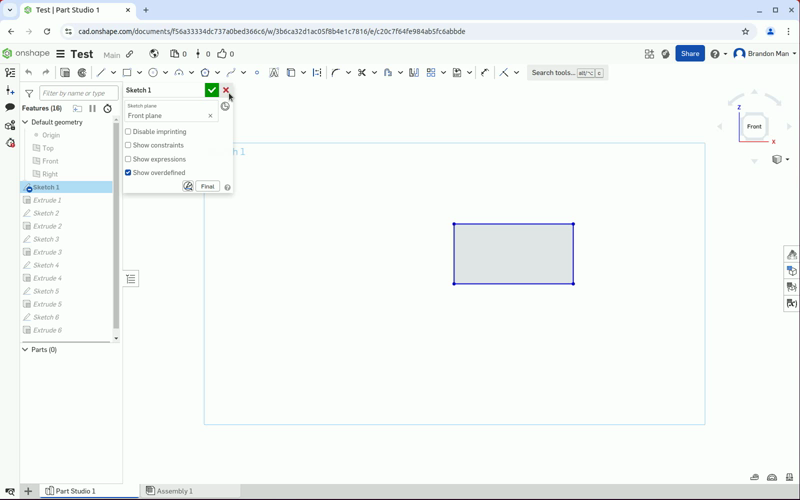
click(229, 92)
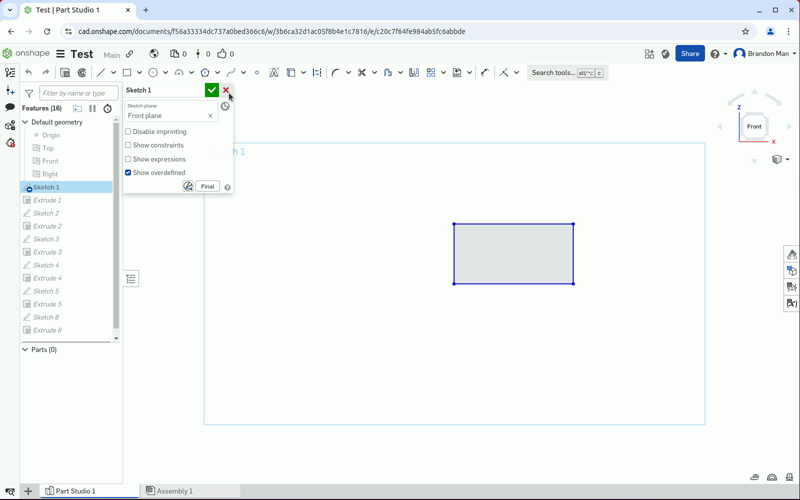
key(shift+s)
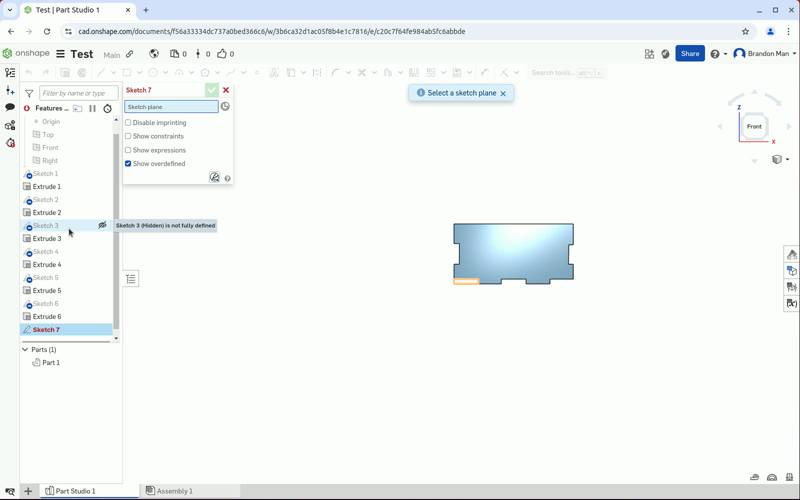
scroll(3)
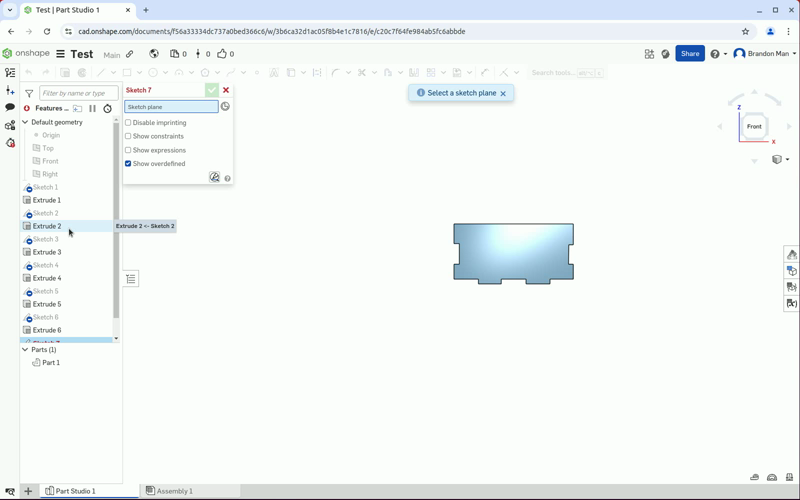
mouse_move(69, 163)
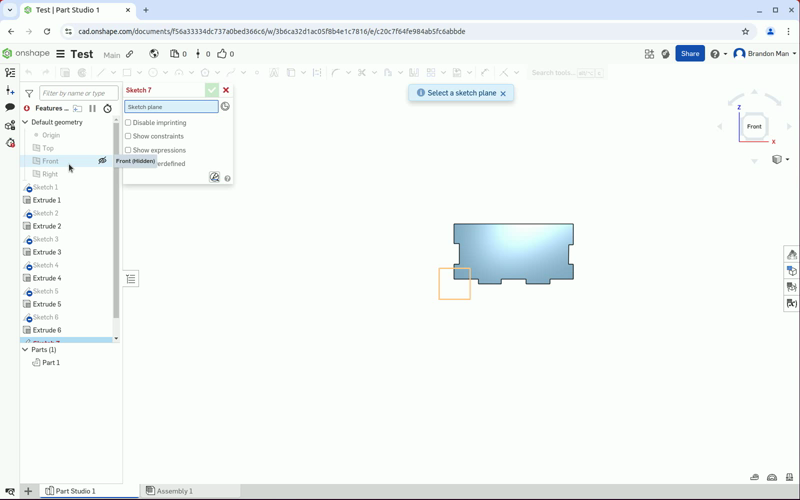
click(69, 163)
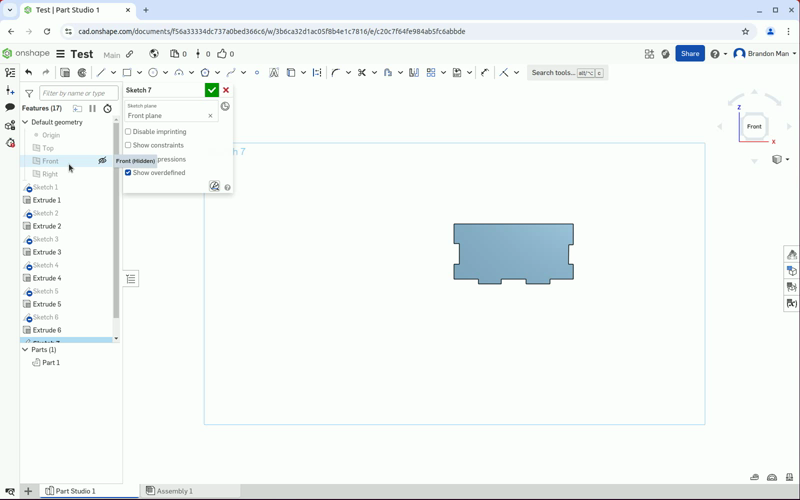
mouse_move(73, 352)
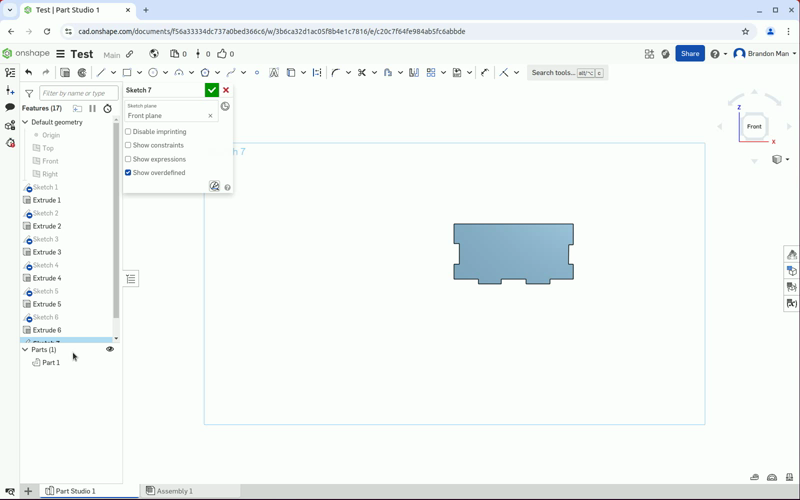
key(y)
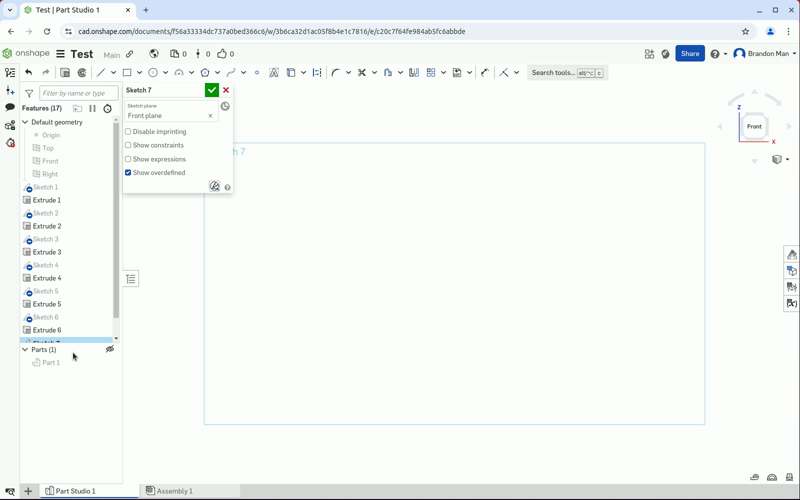
key(c)
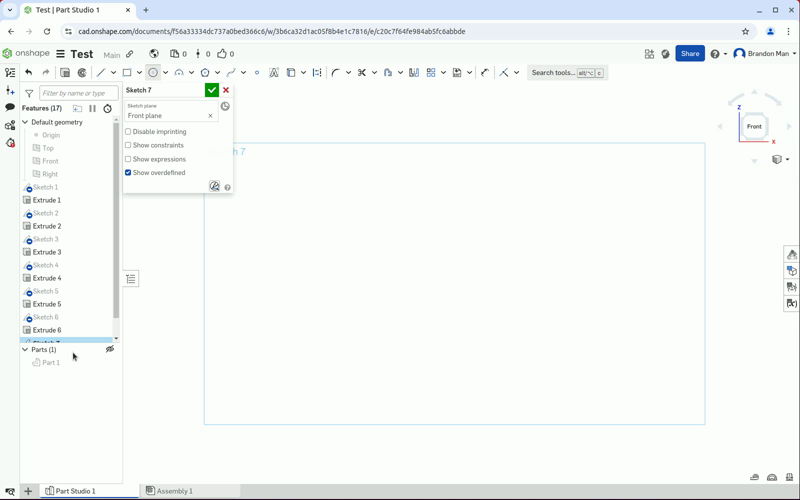
key_down(shift)
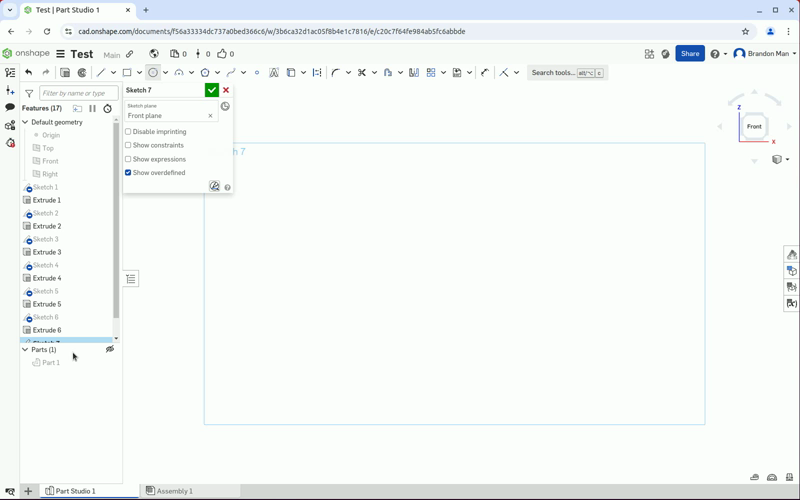
mouse_move(472, 226)
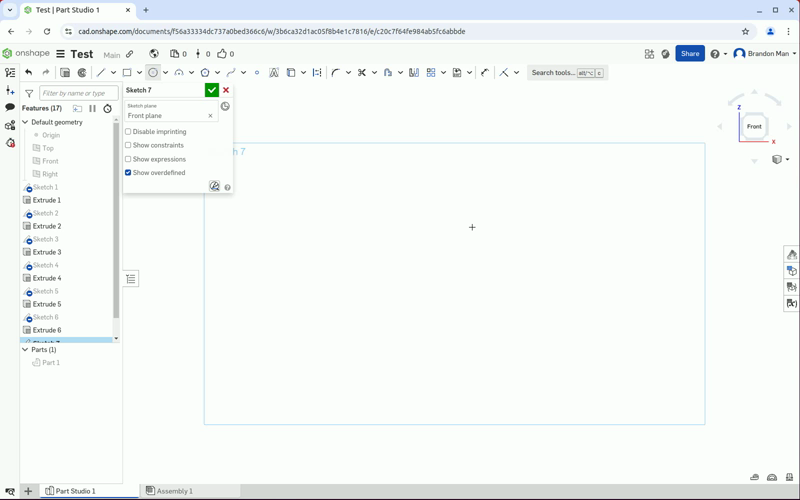
click(472, 226)
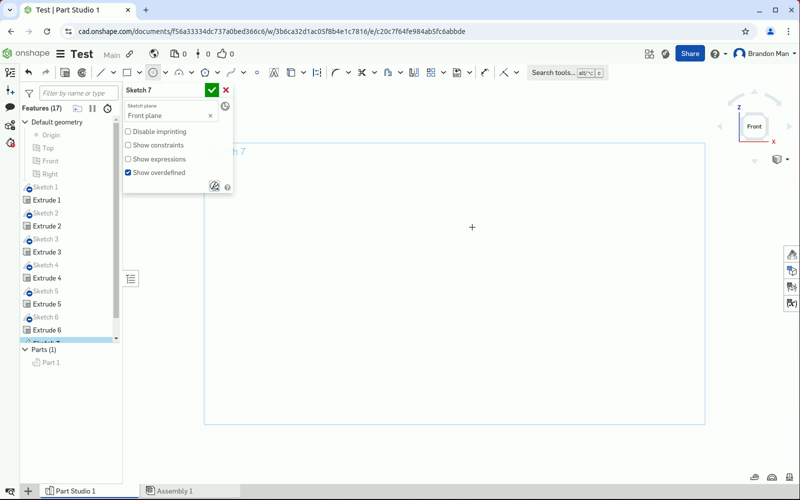
key_up(shift)
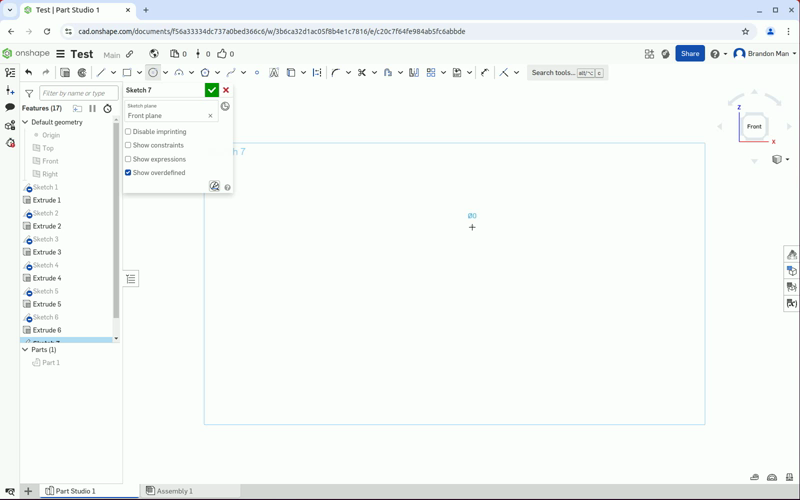
mouse_move(484, 226)
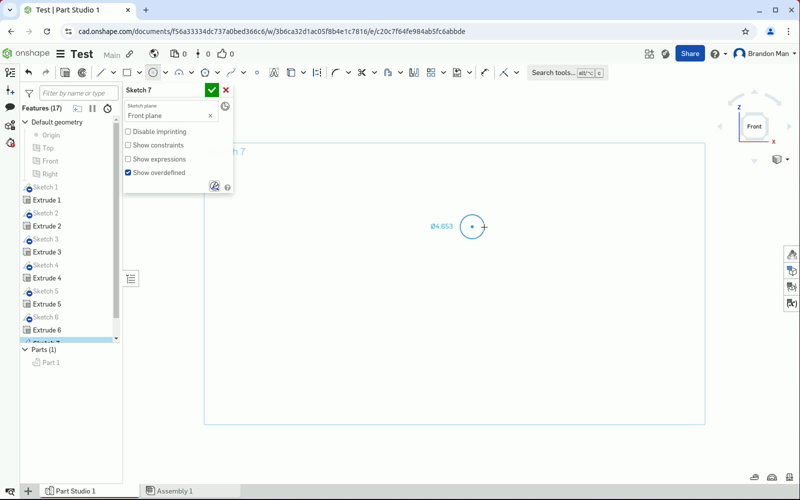
click(484, 226)
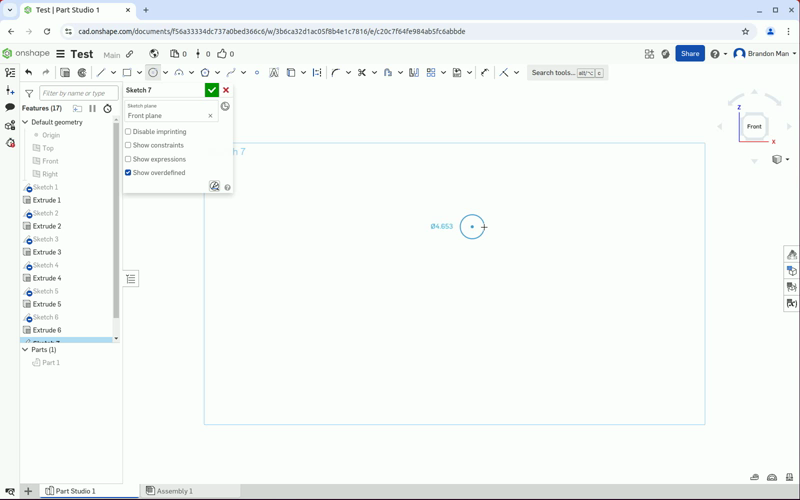
key(esc)
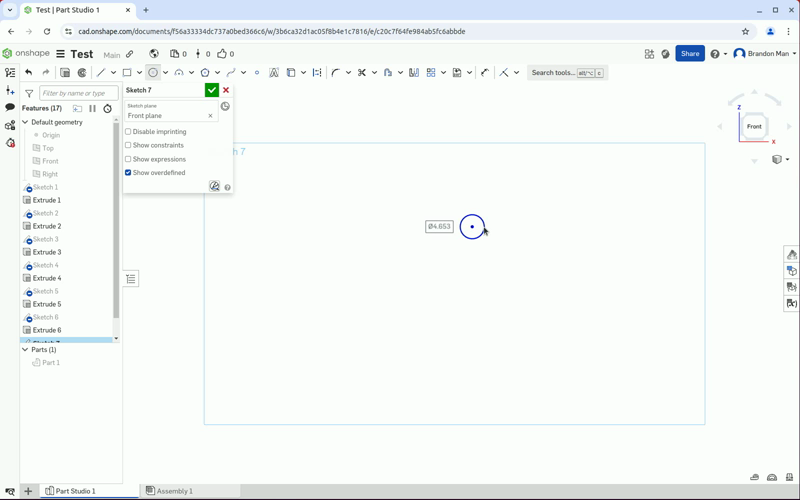
mouse_move(482, 223)
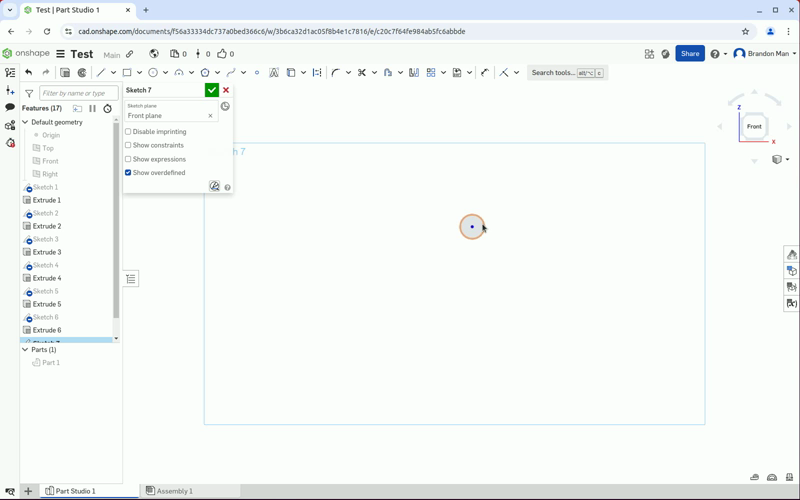
scroll(6)
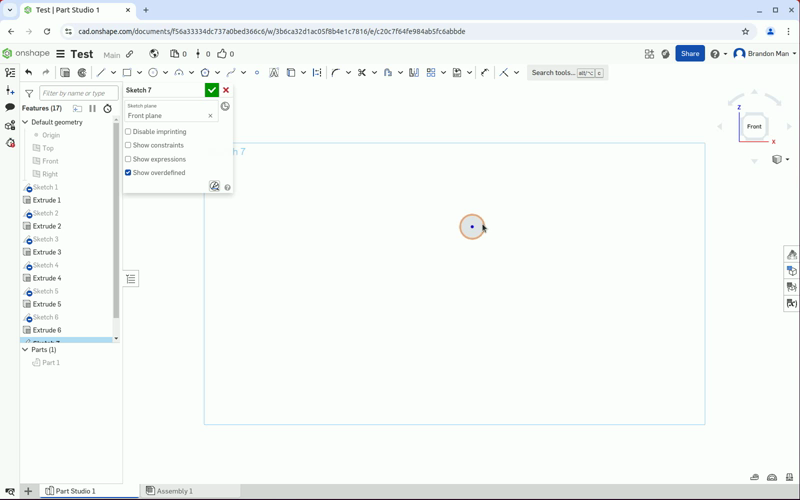
scroll(6)
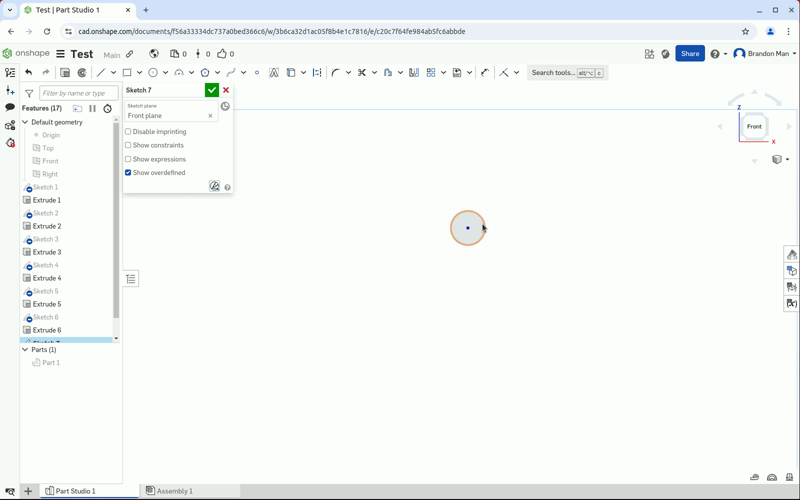
scroll(6)
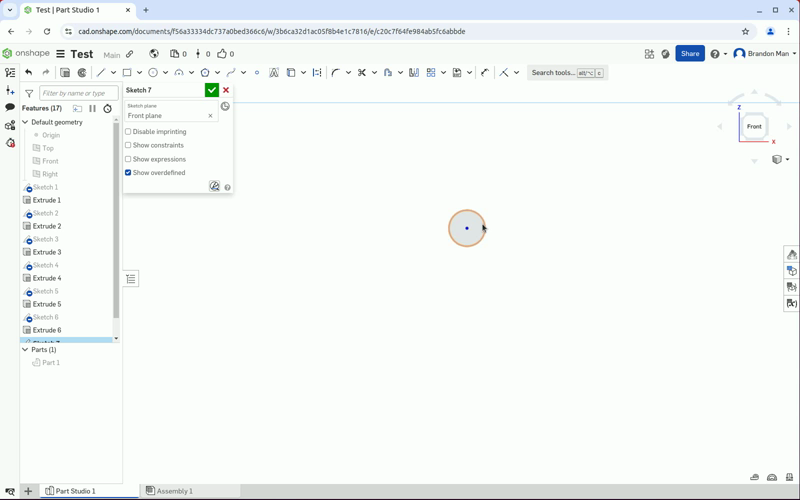
scroll(6)
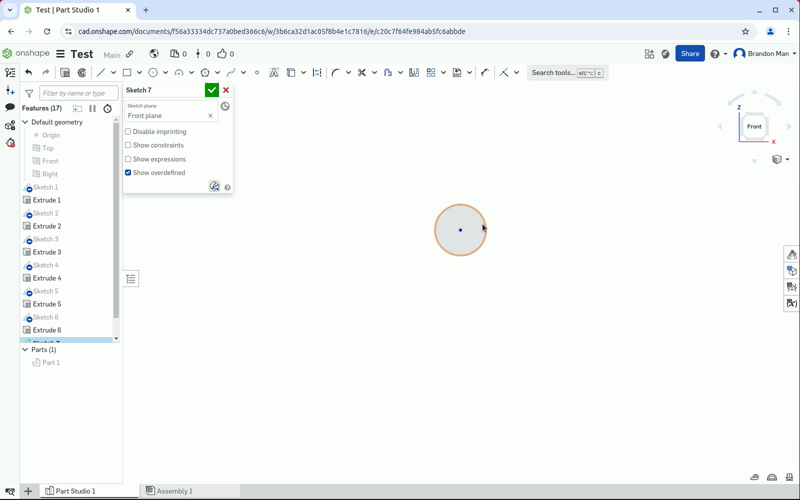
scroll(6)
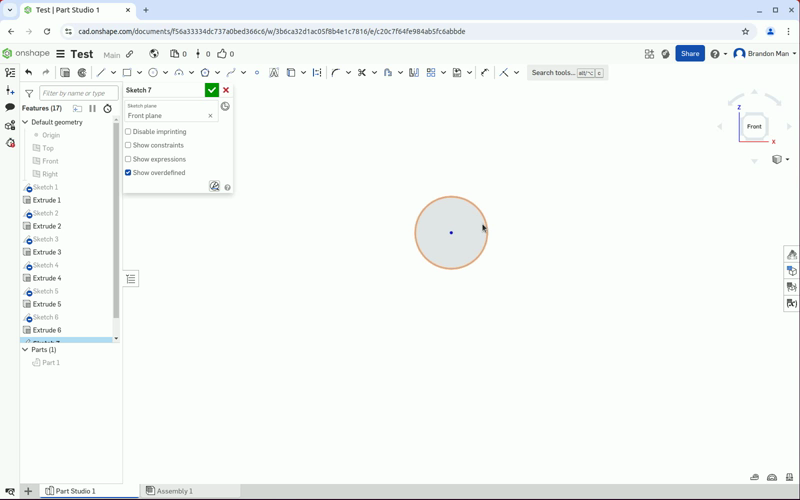
scroll(6)
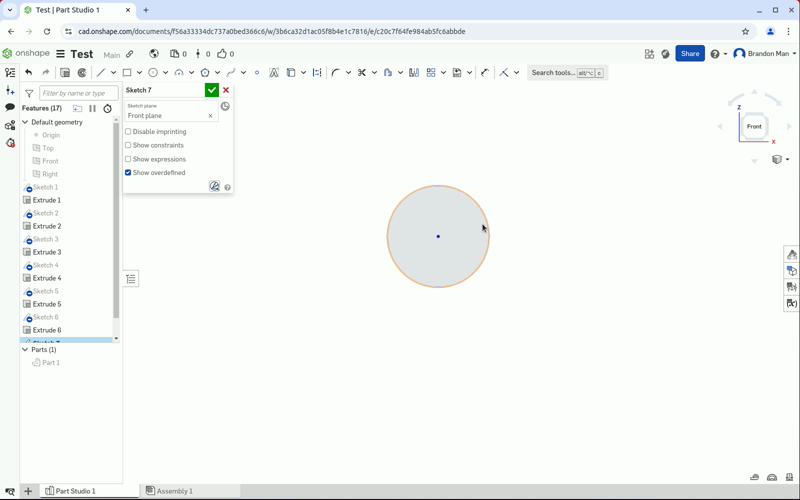
scroll(6)
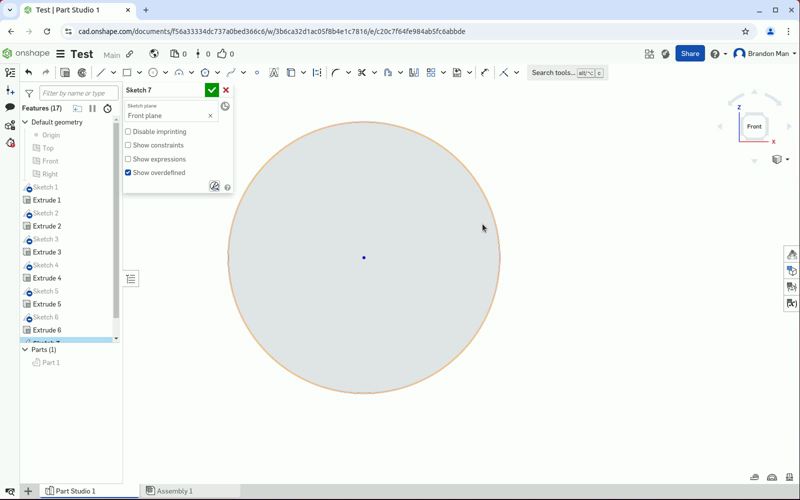
click(482, 223)
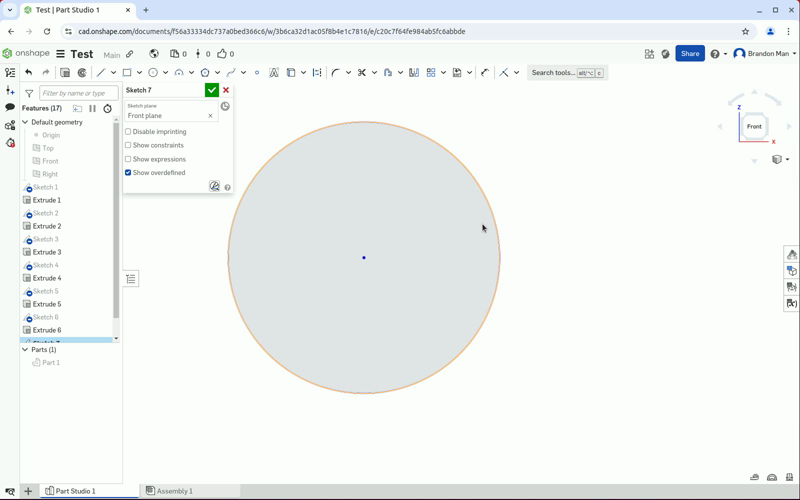
scroll(-6)
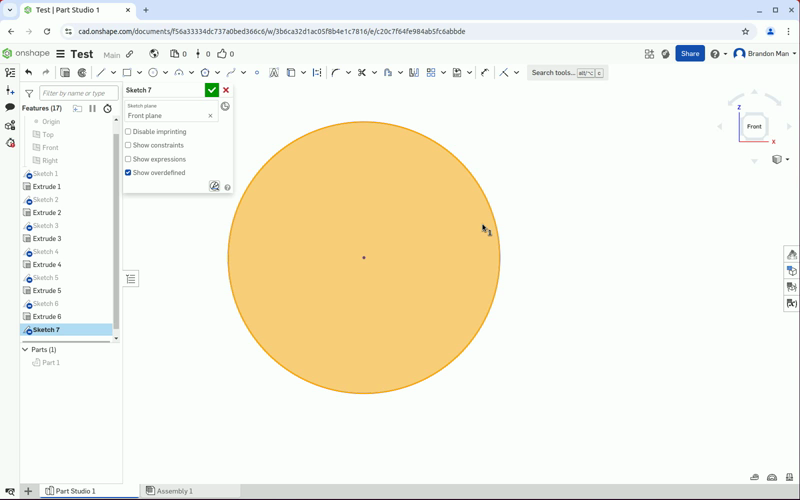
scroll(-6)
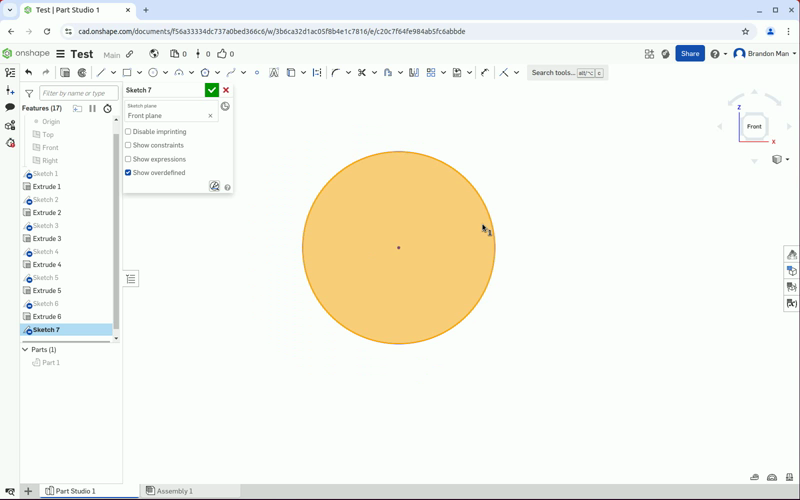
scroll(-6)
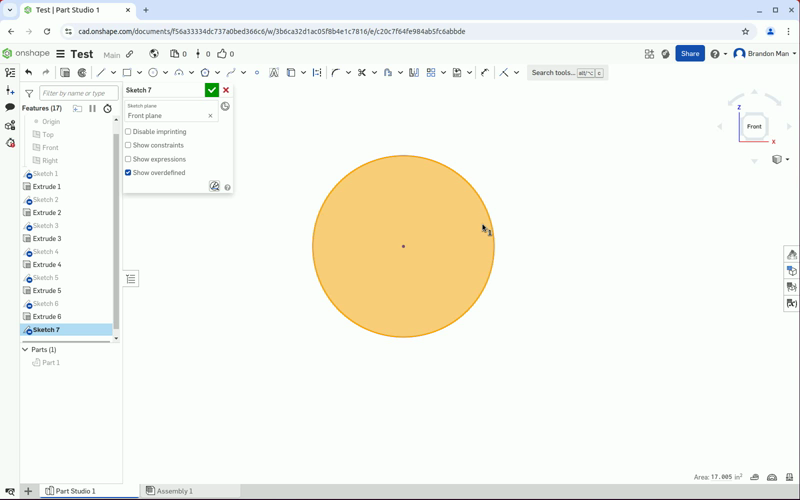
scroll(-6)
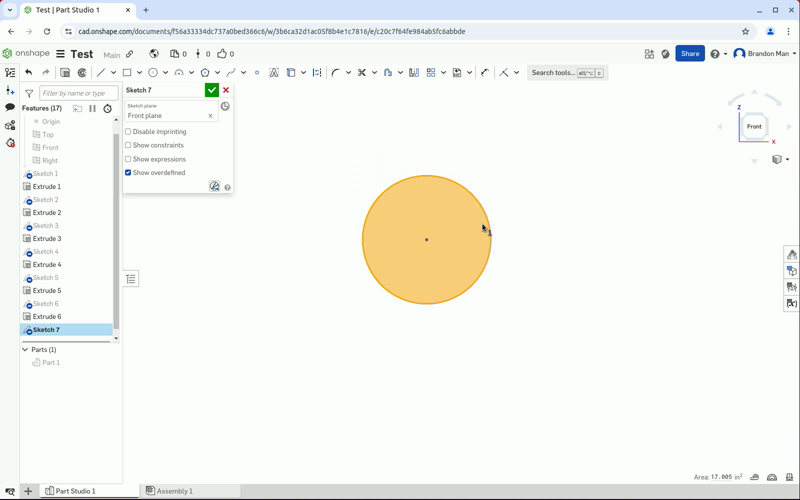
scroll(-6)
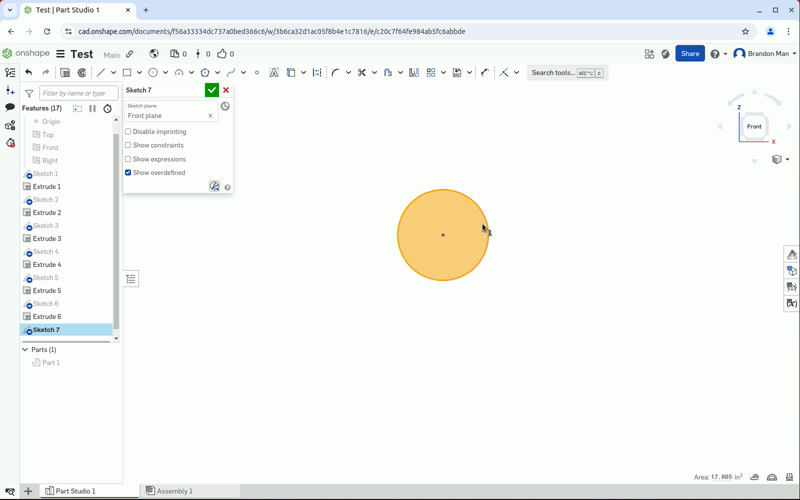
scroll(-6)
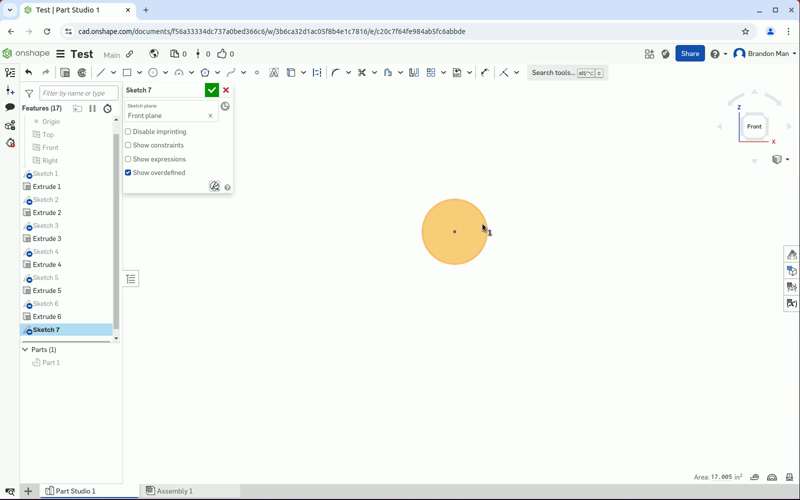
scroll(-6)
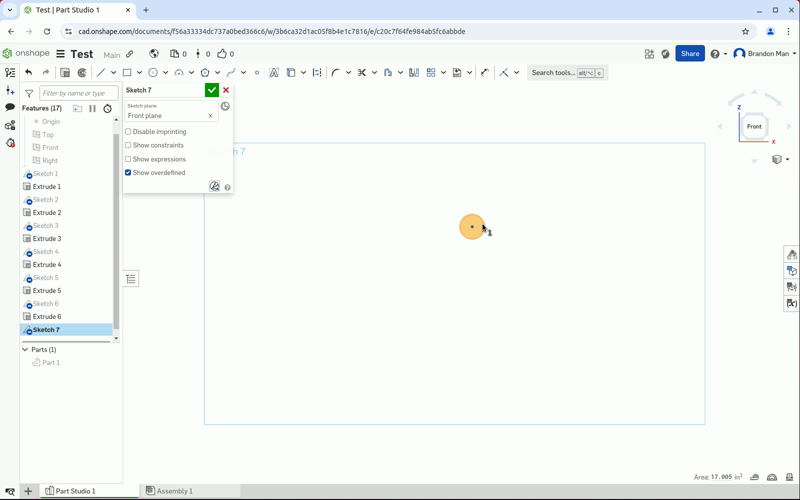
mouse_move(73, 352)
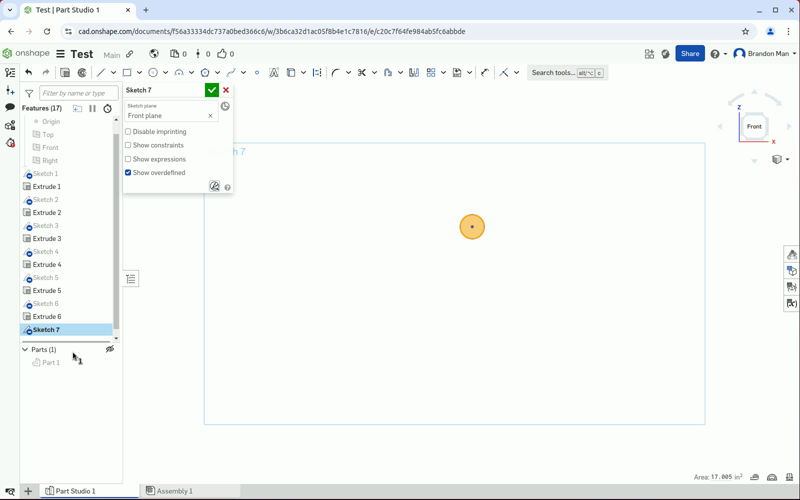
key(shift+y)
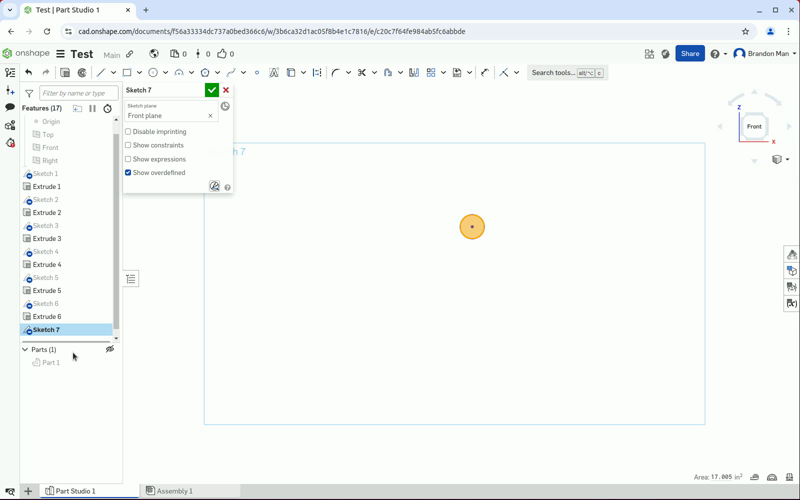
key(shift+e)
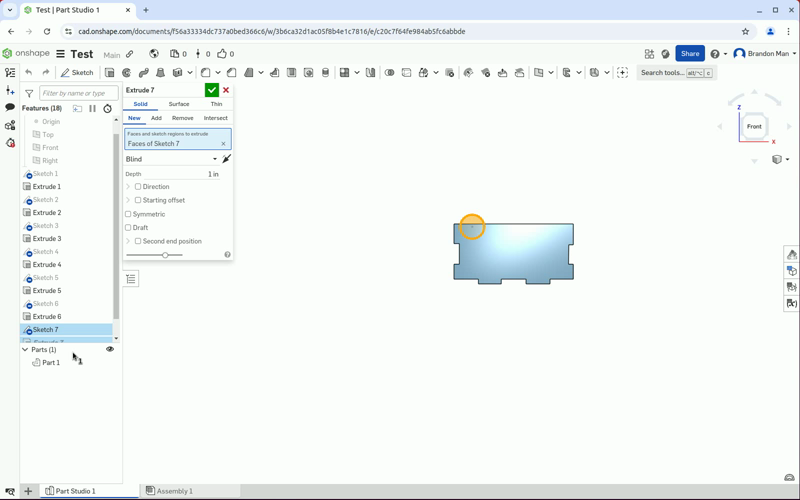
mouse_move(143, 106)
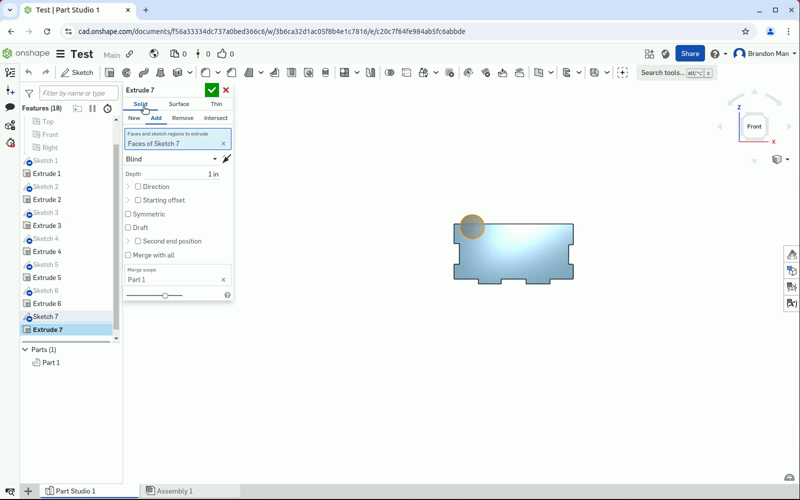
click(143, 106)
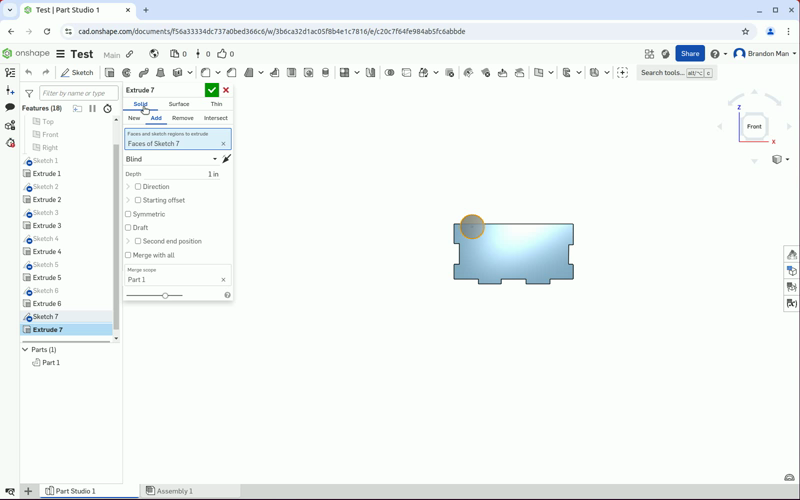
mouse_move(137, 120)
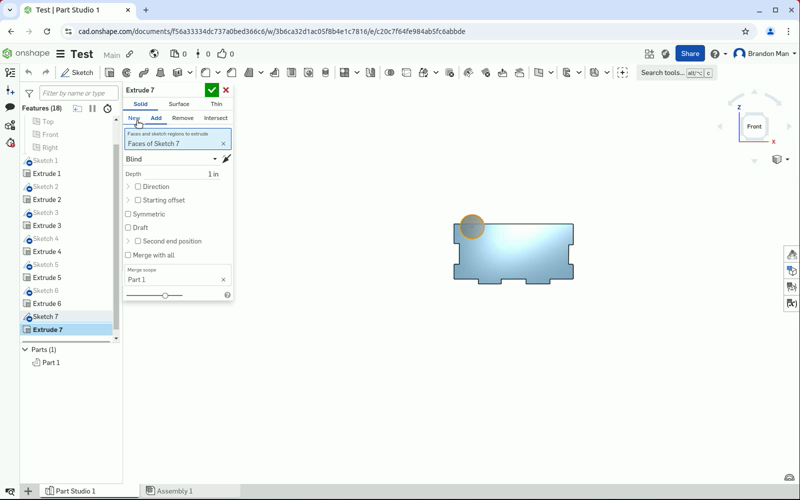
click(137, 120)
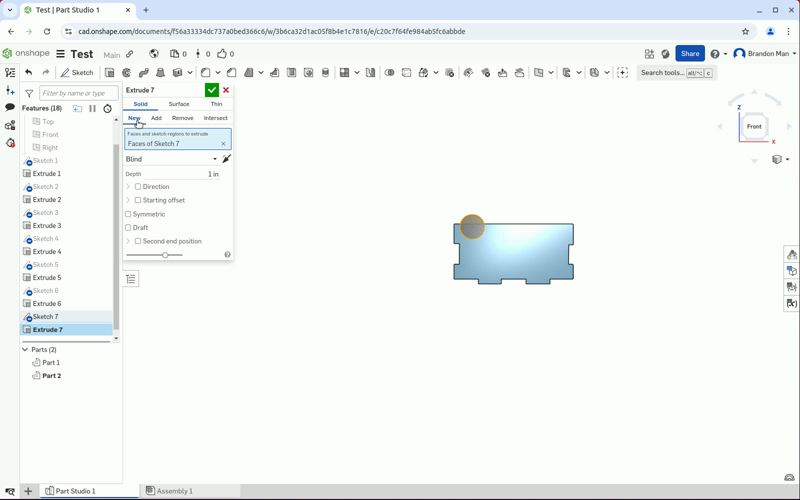
key(tab, 4)
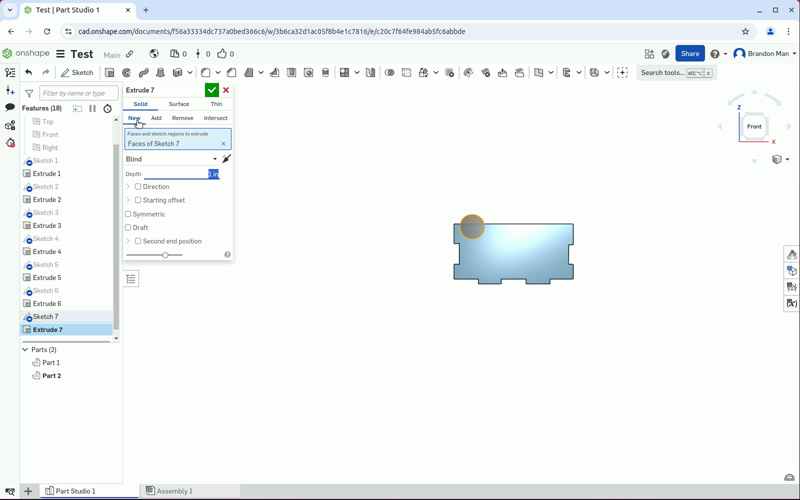
text(0.963)
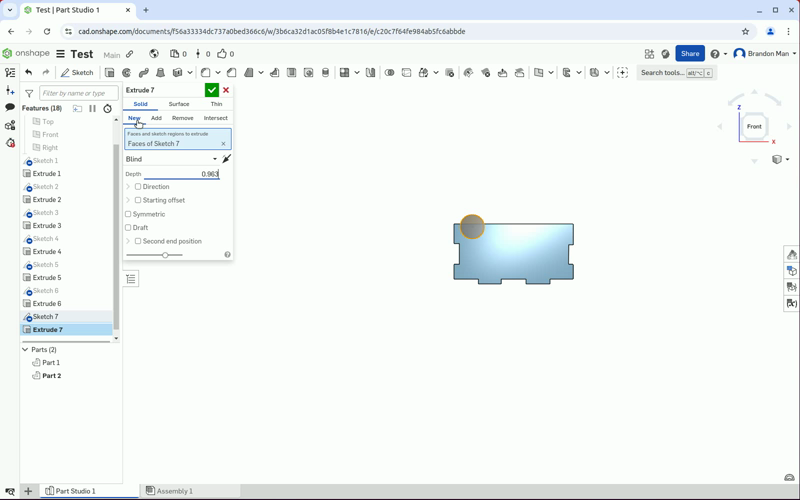
key(enter)
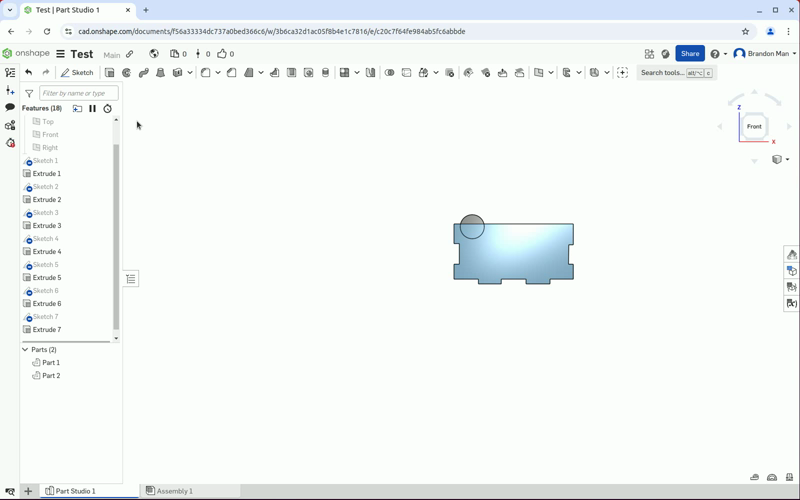
key(shift+h)
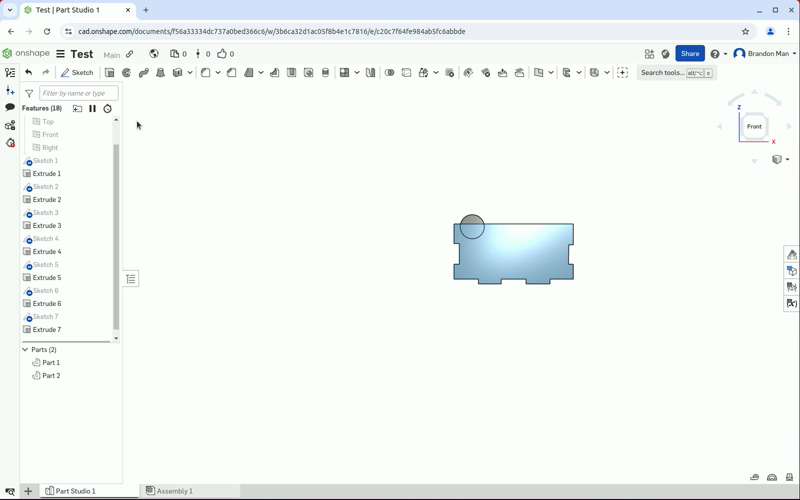
key(shift+h)
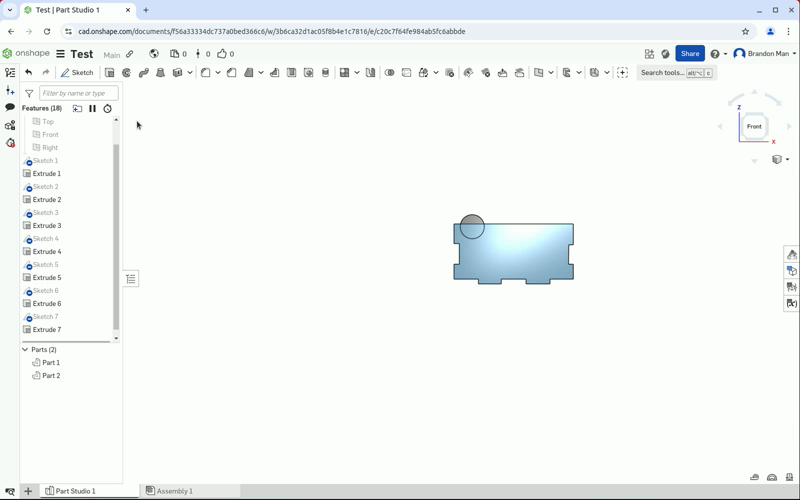
mouse_move(69, 163)
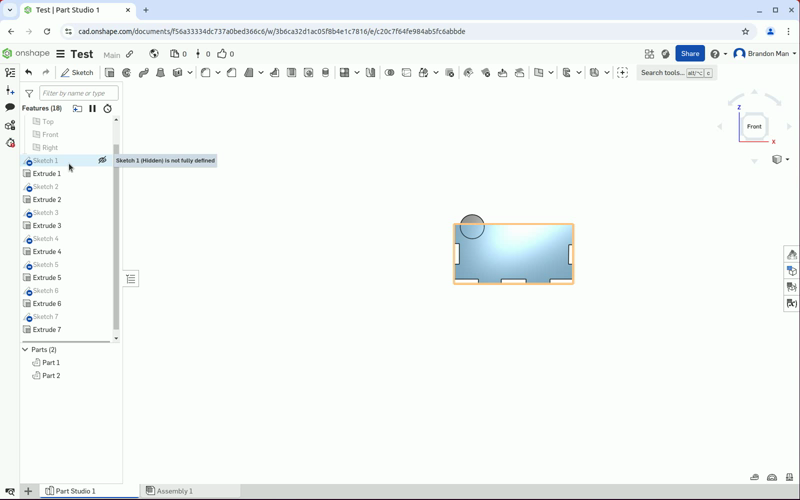
click(69, 163)
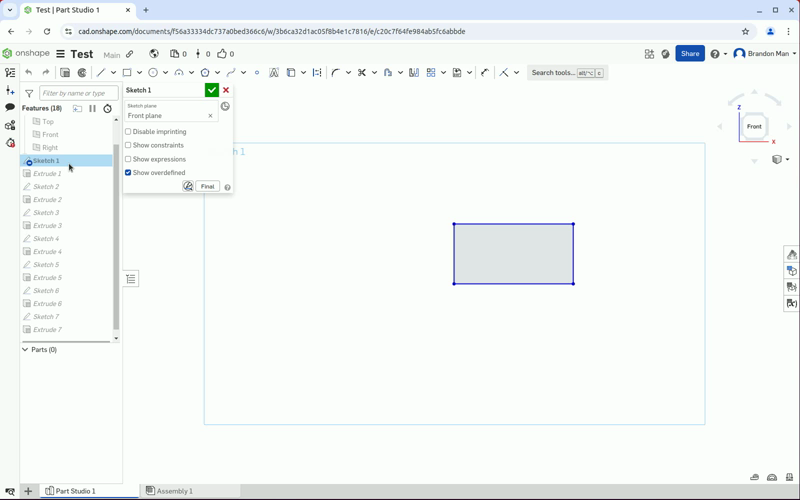
mouse_move(229, 92)
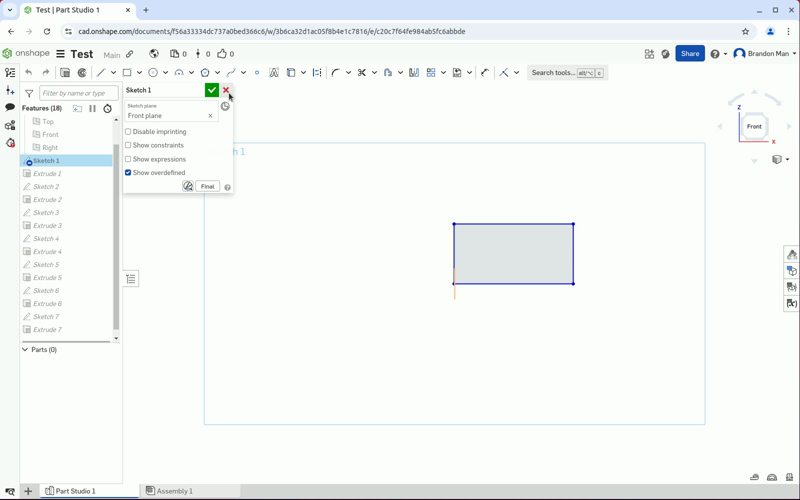
click(229, 92)
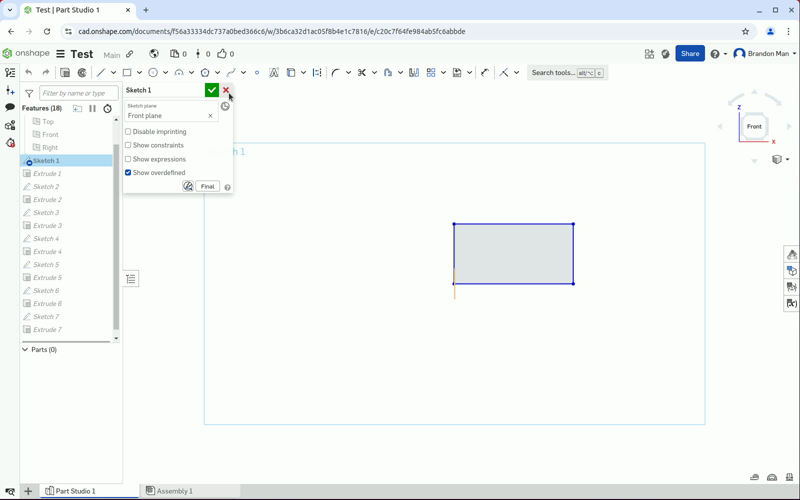
key(shift+s)
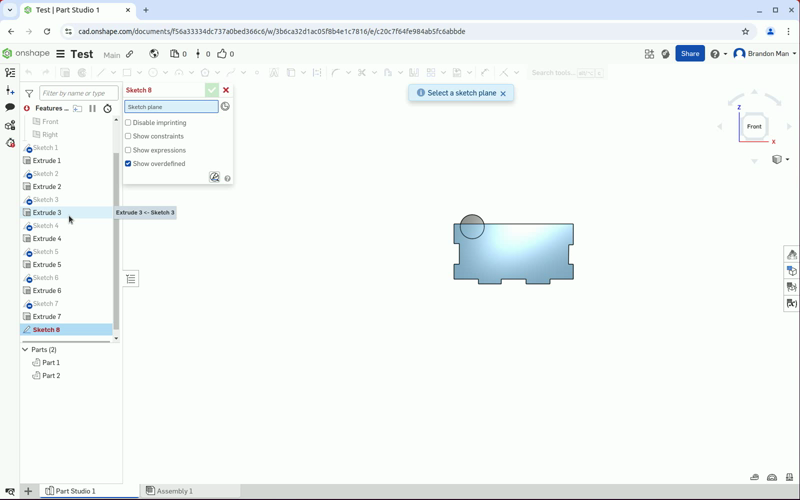
scroll(3)
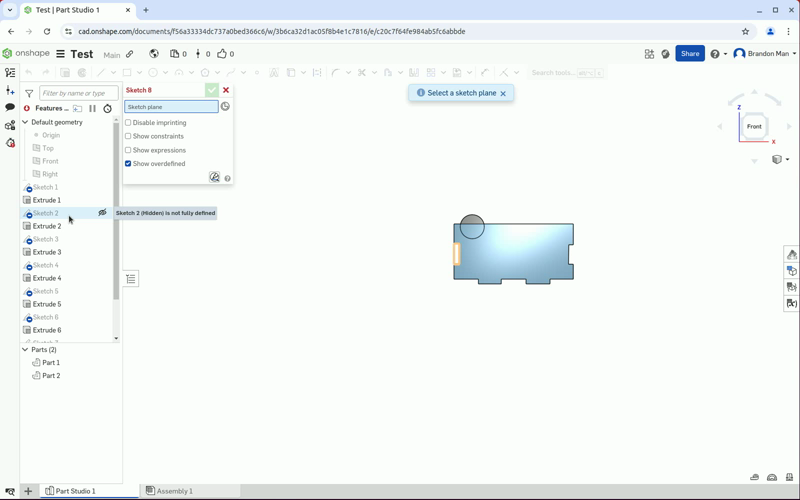
mouse_move(69, 163)
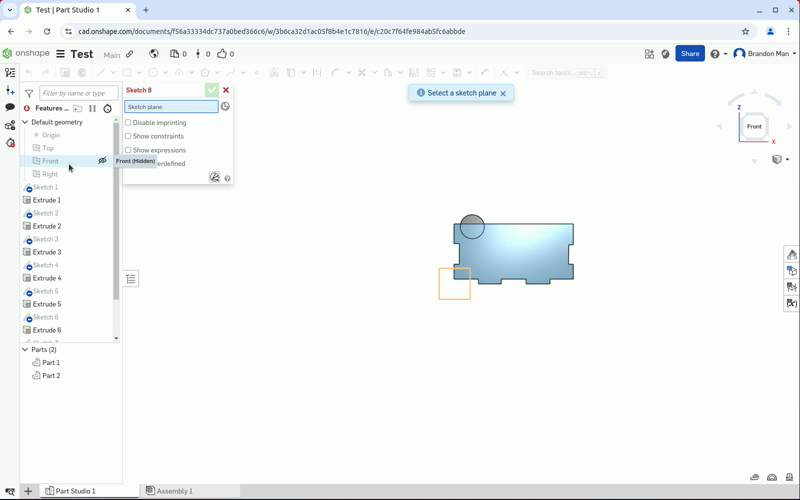
click(69, 163)
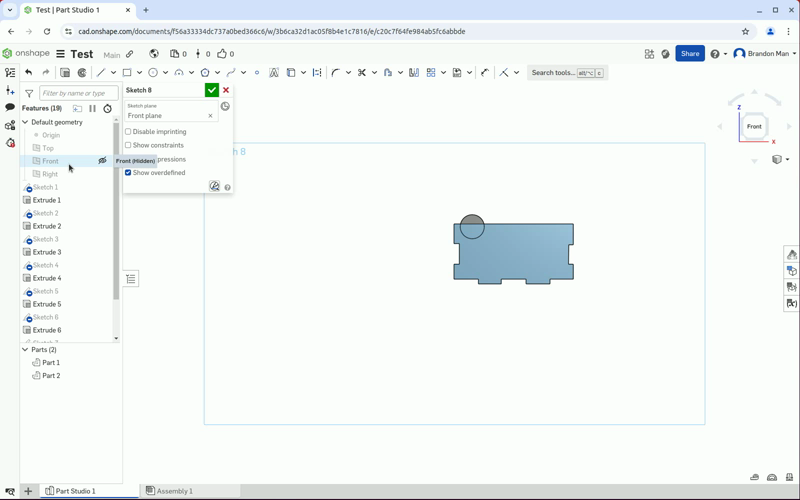
mouse_move(73, 352)
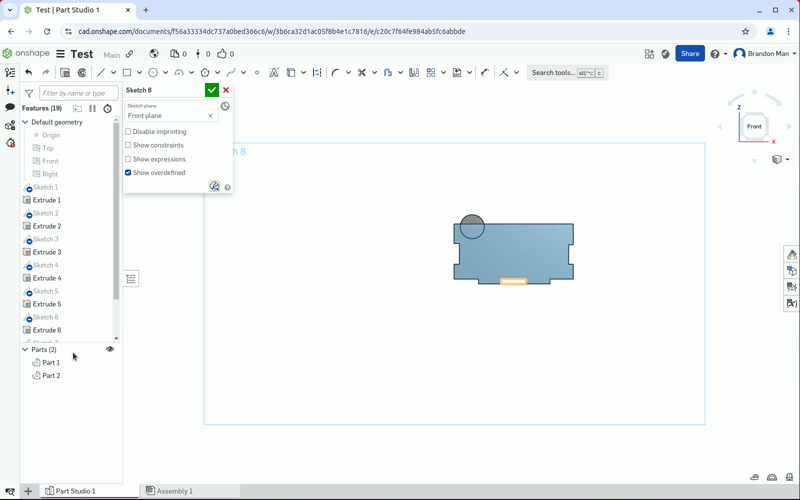
key(y)
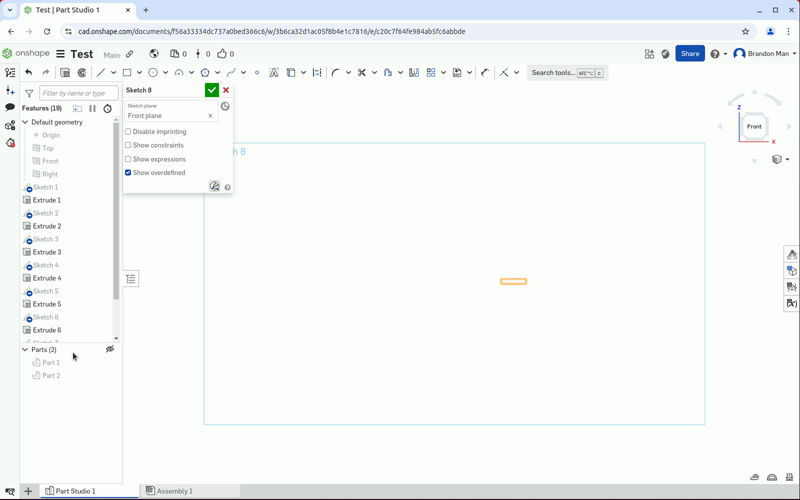
key(c)
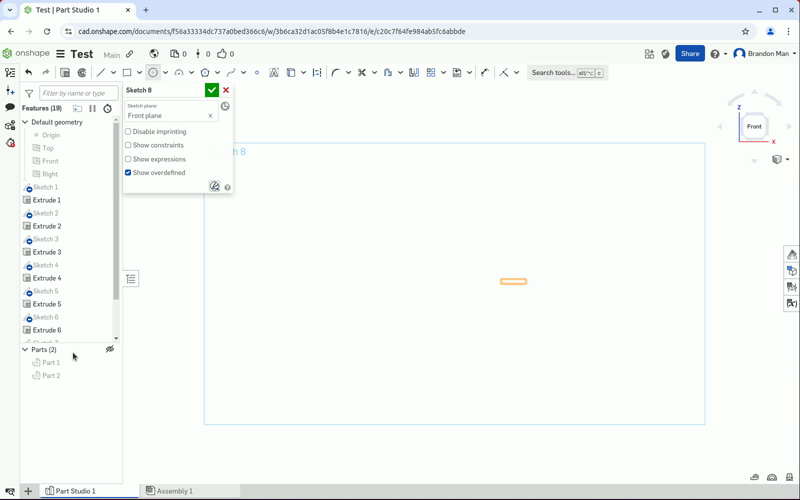
key_down(shift)
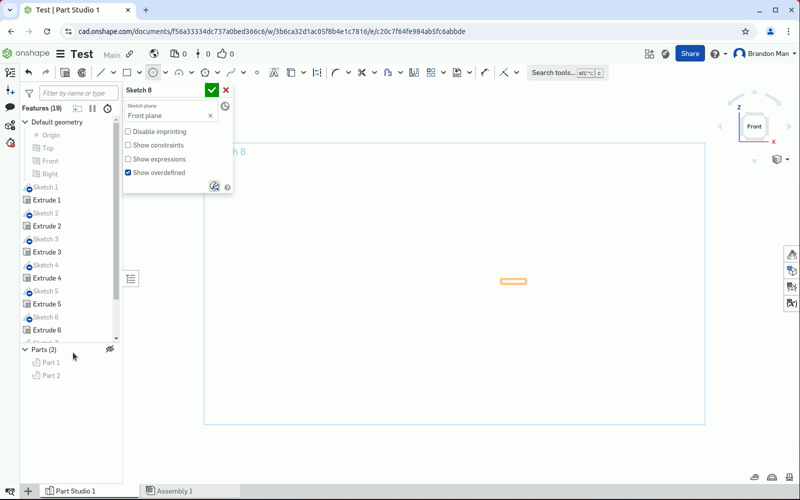
mouse_move(473, 224)
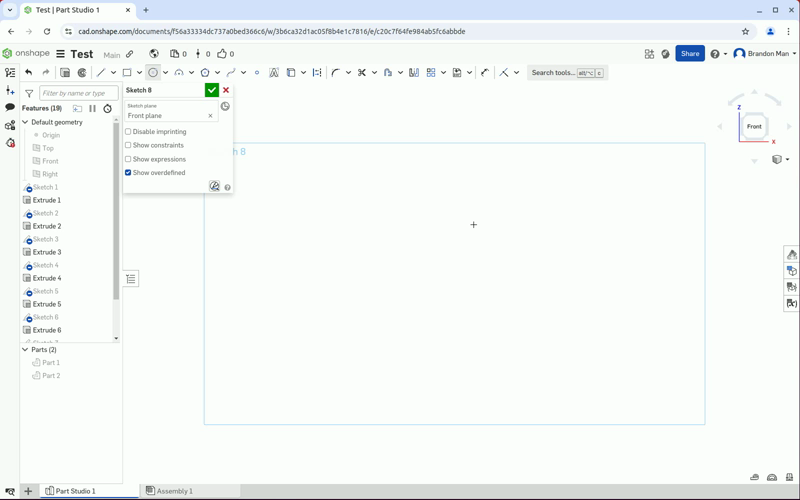
click(473, 224)
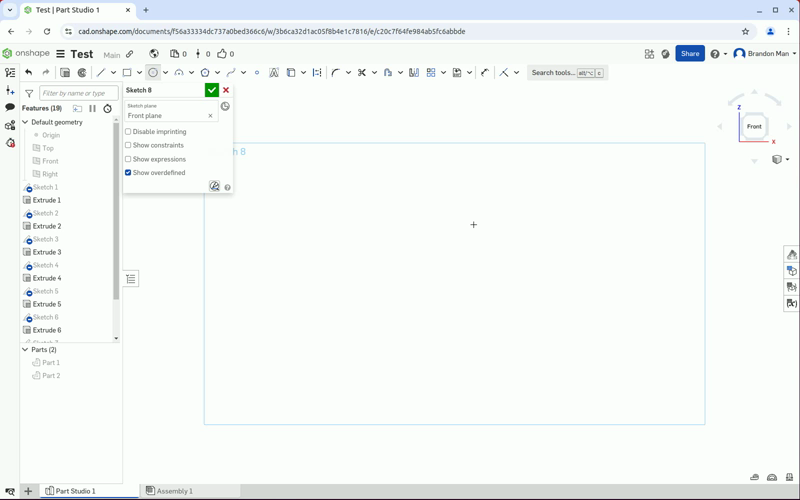
key_up(shift)
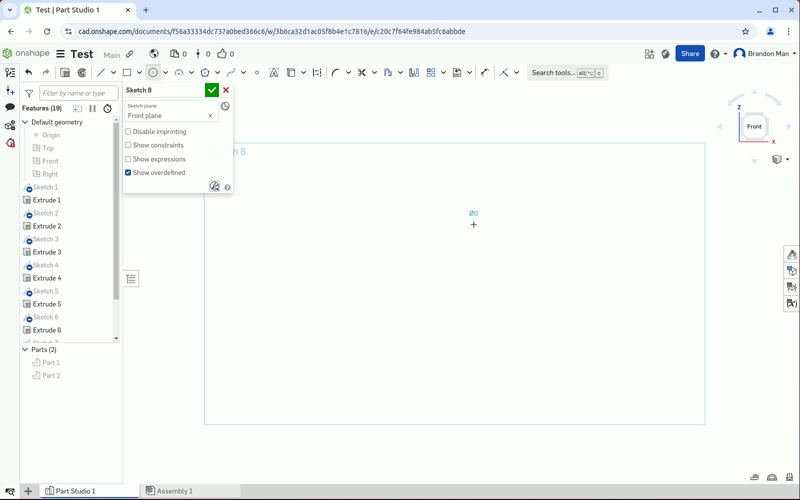
mouse_move(477, 224)
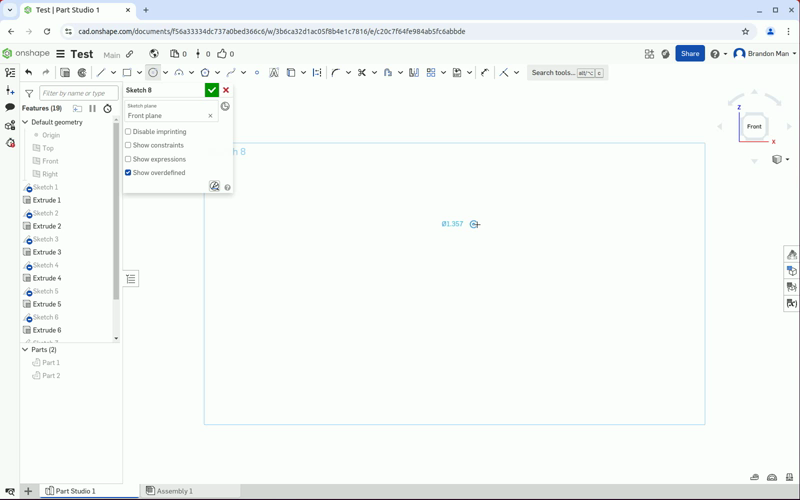
click(477, 224)
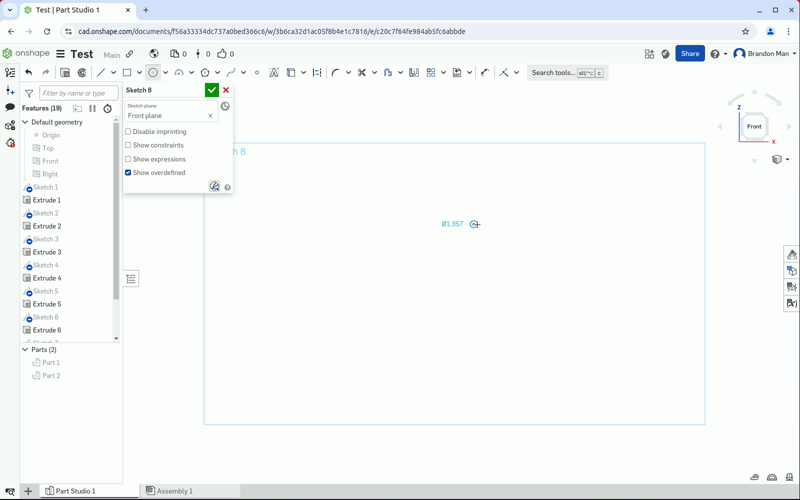
key(esc)
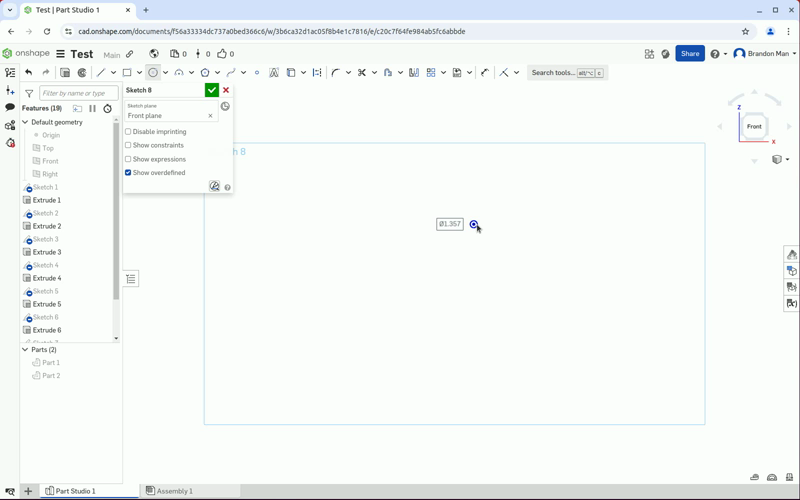
mouse_move(473, 222)
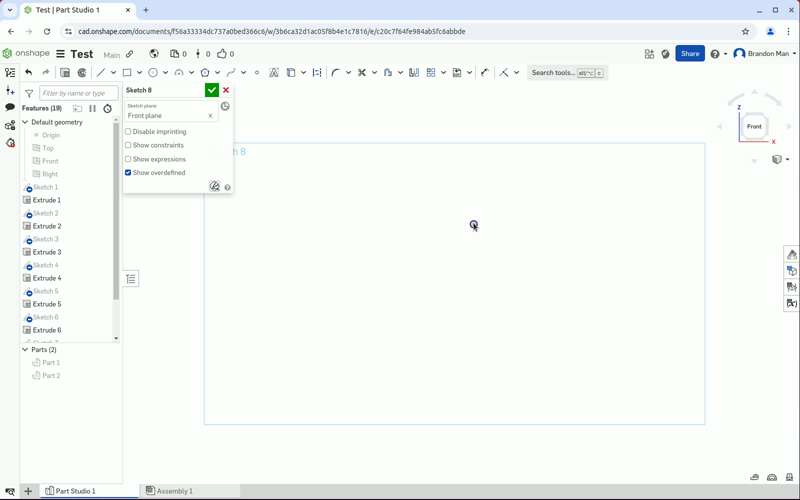
scroll(6)
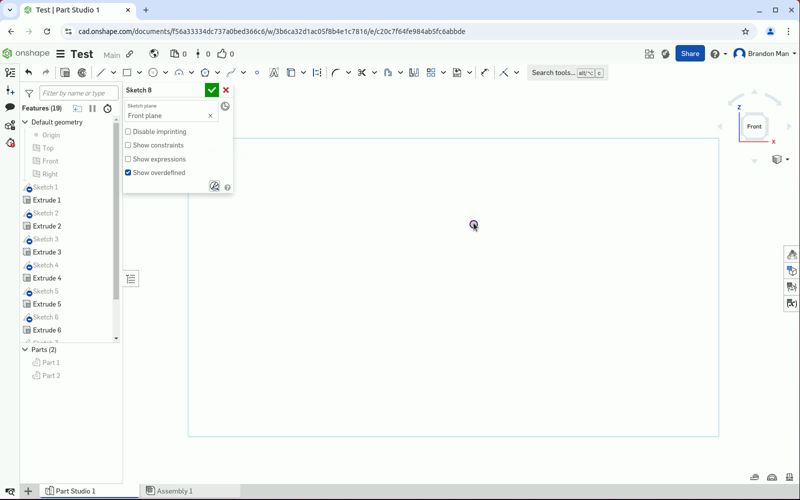
scroll(6)
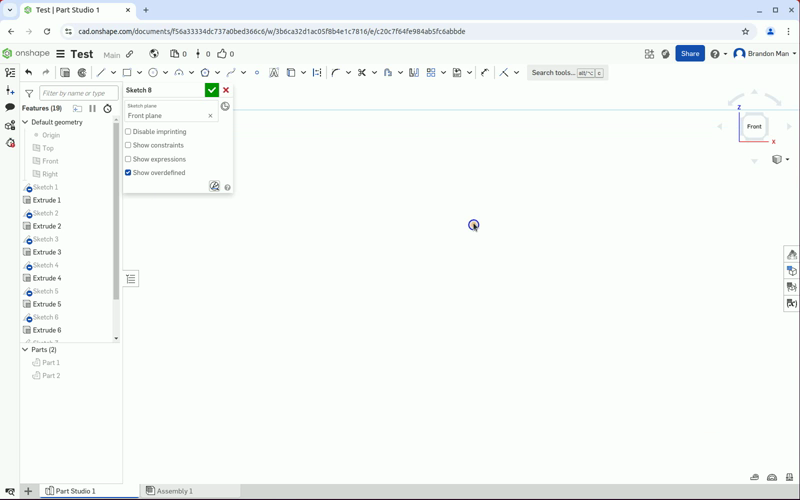
scroll(6)
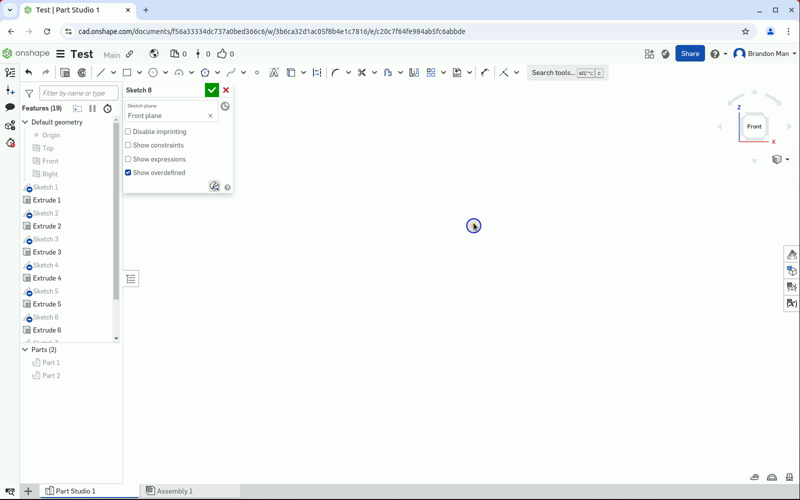
scroll(6)
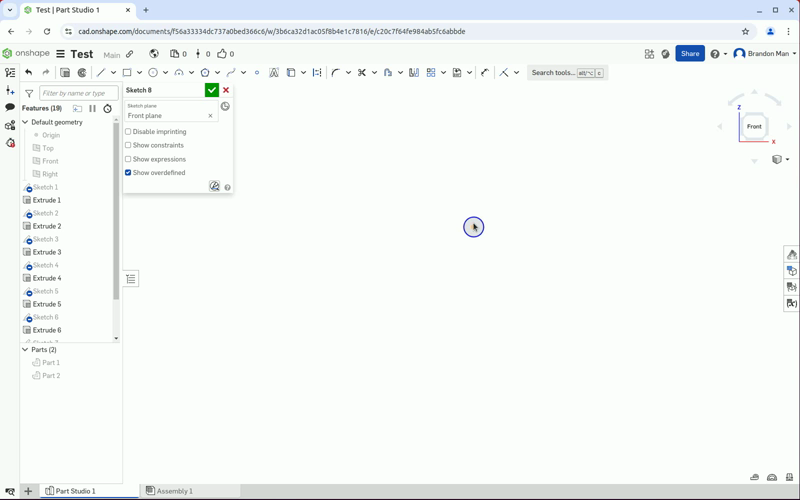
scroll(6)
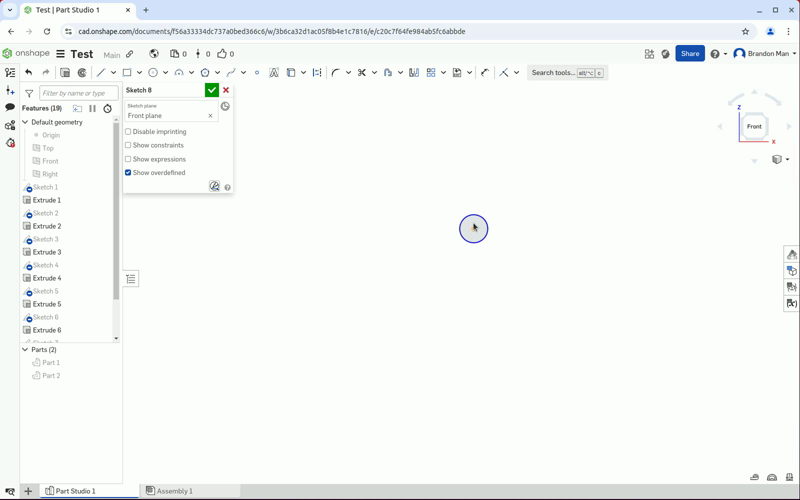
scroll(6)
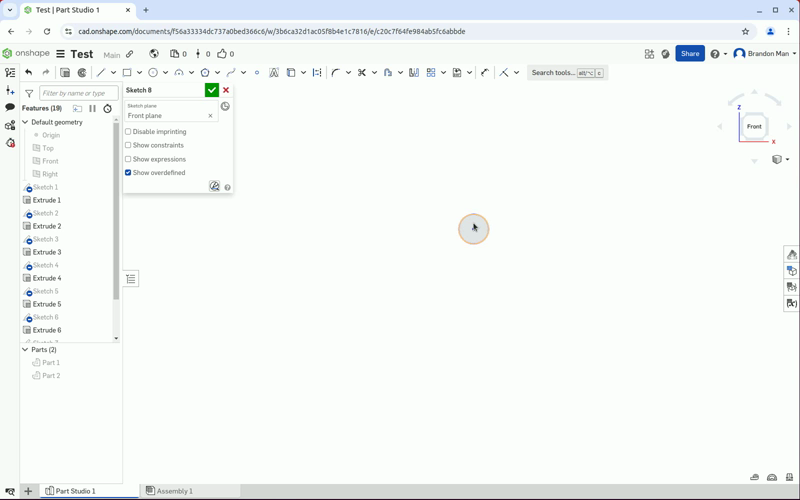
scroll(6)
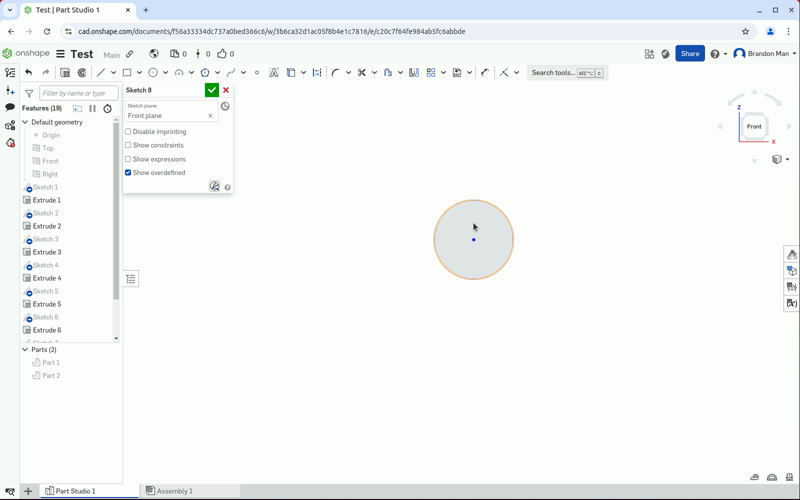
click(473, 222)
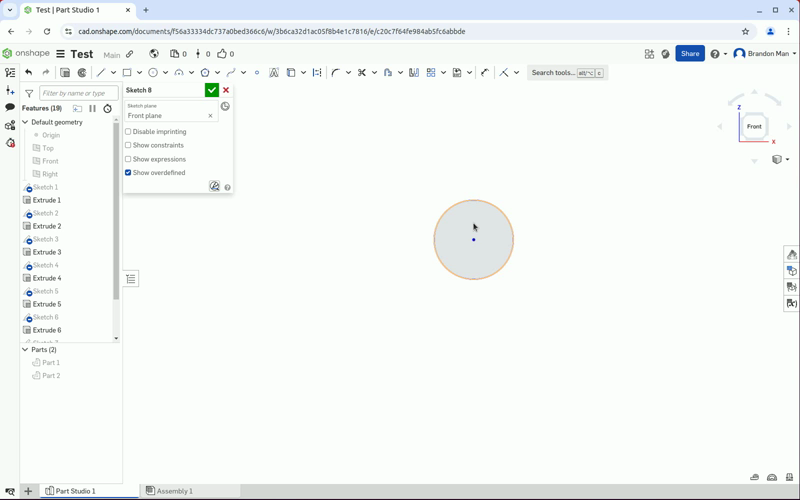
scroll(-6)
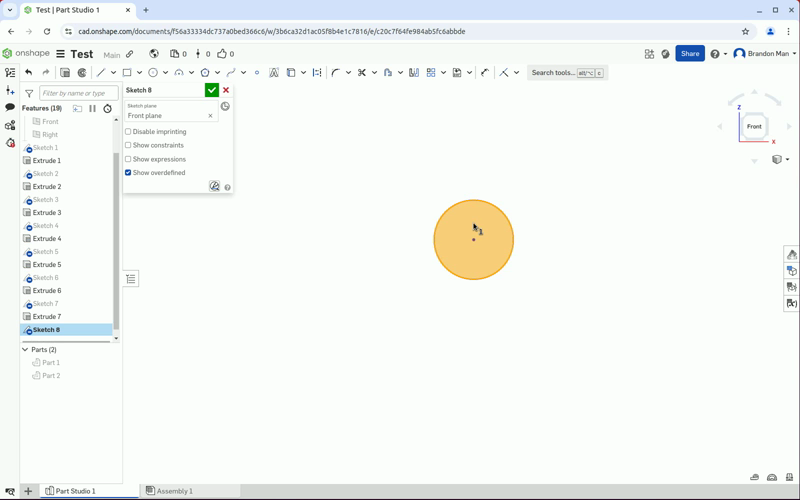
scroll(-6)
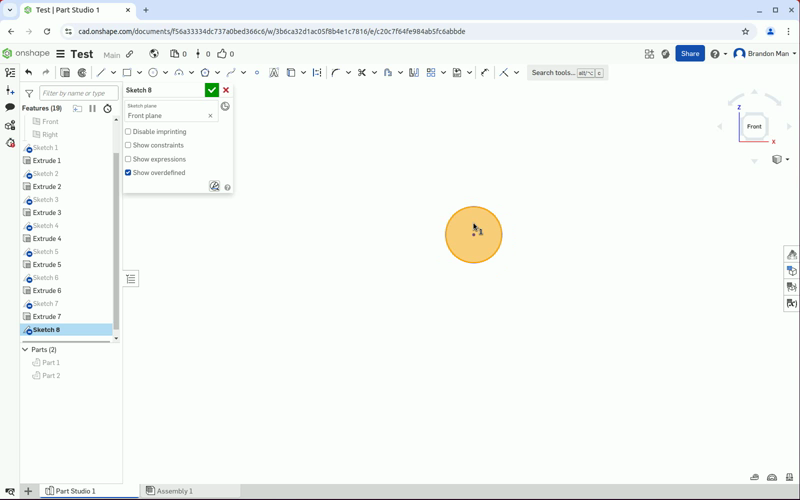
scroll(-6)
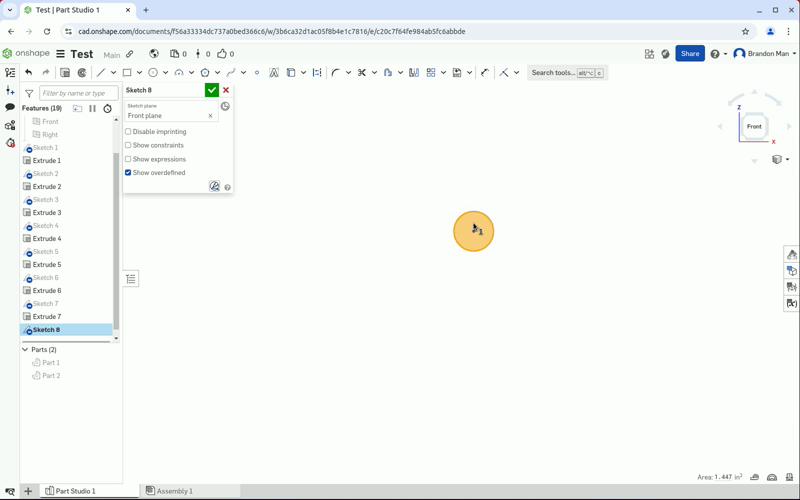
scroll(-6)
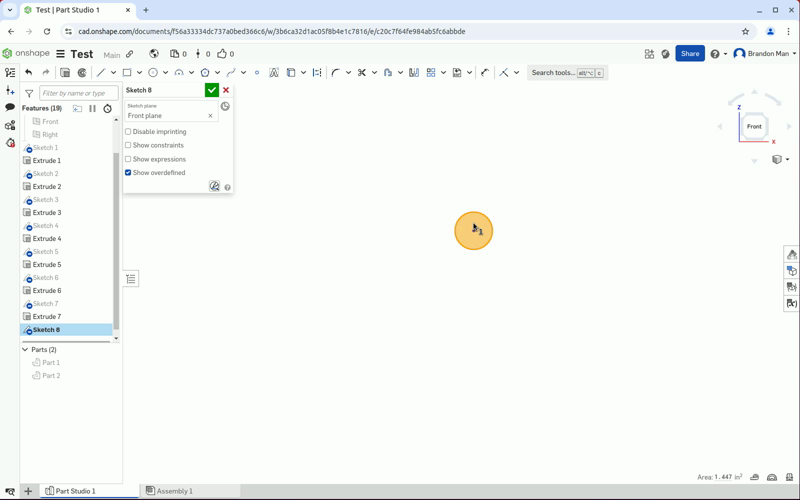
scroll(-6)
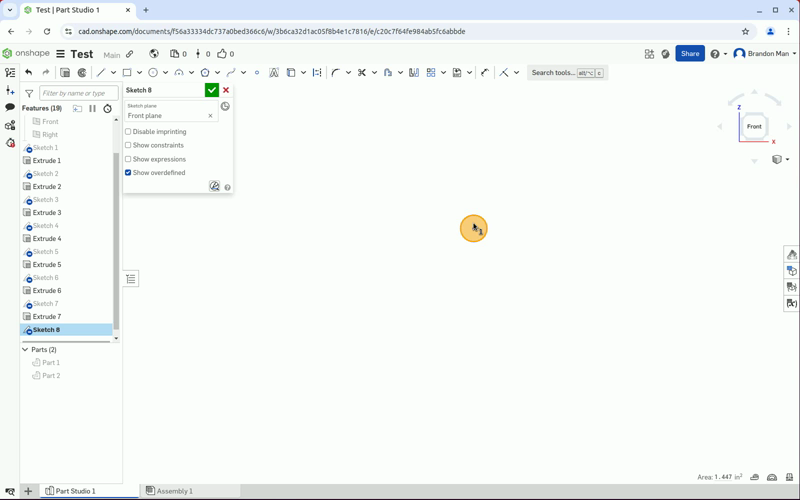
scroll(-6)
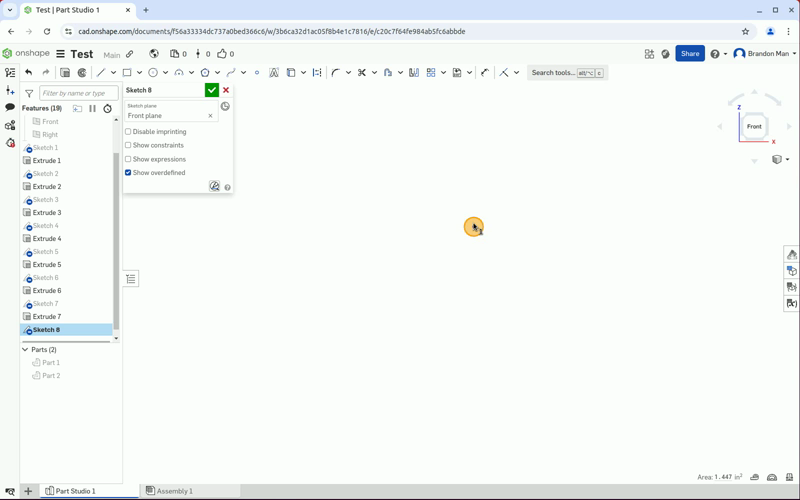
scroll(-6)
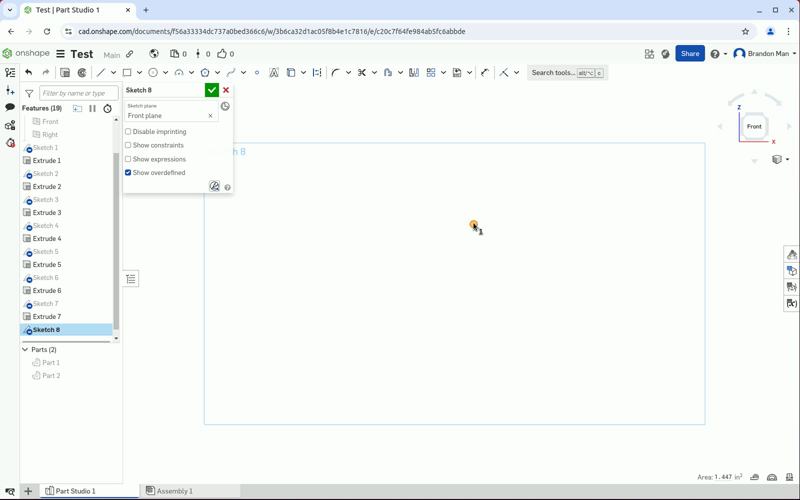
mouse_move(73, 352)
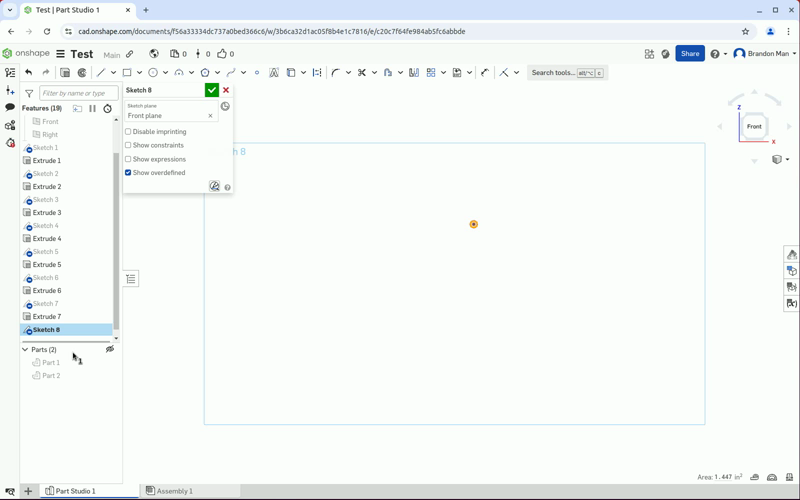
key(shift+y)
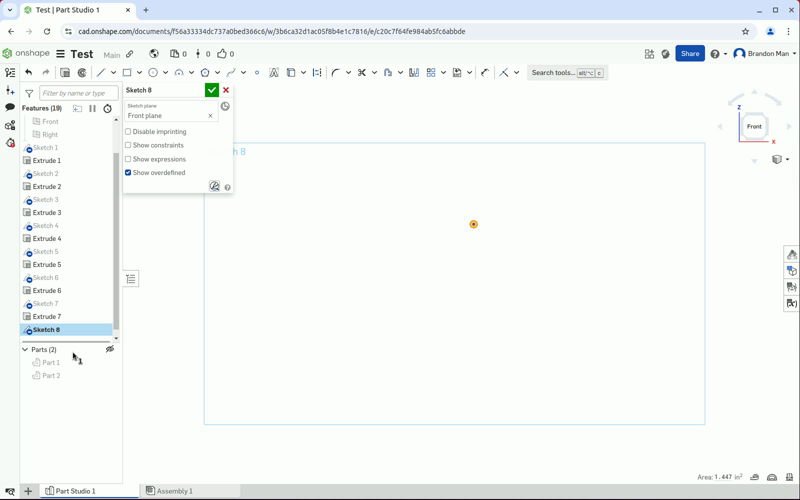
key(shift+e)
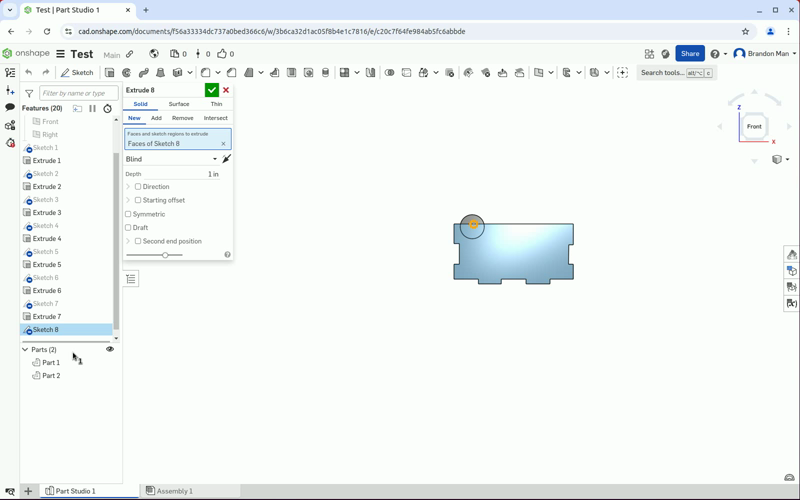
mouse_move(143, 106)
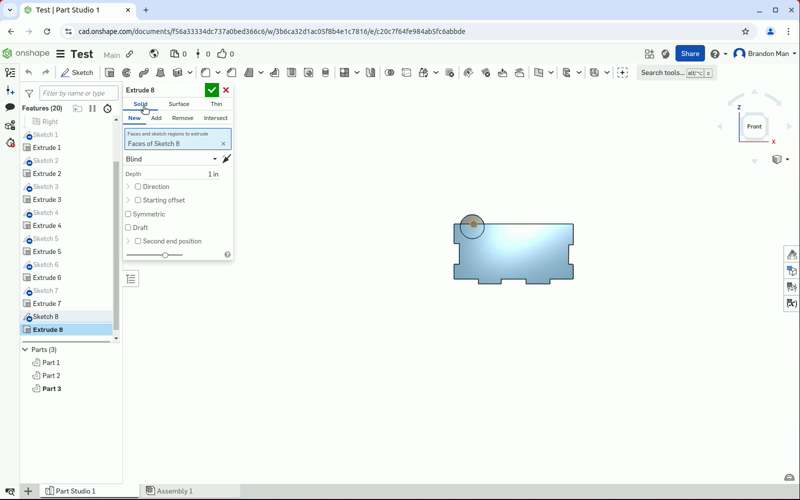
click(143, 106)
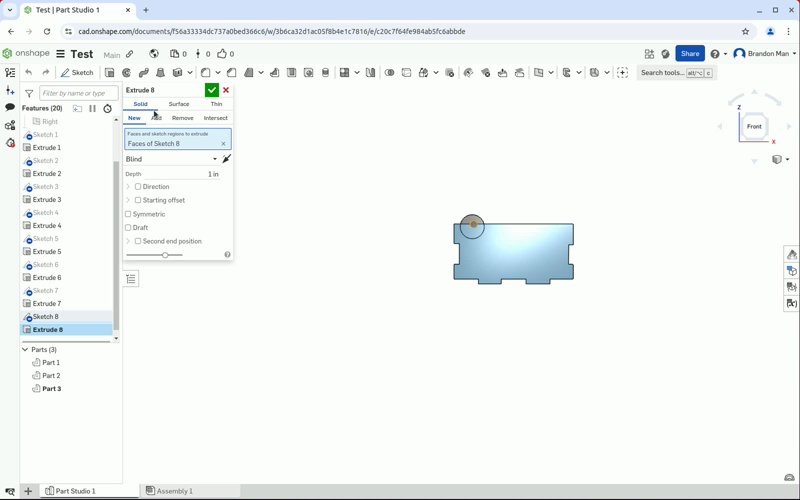
mouse_move(186, 120)
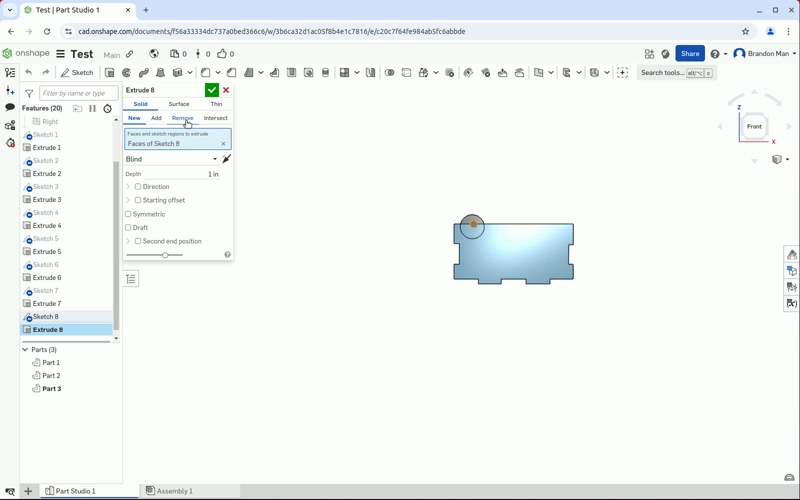
click(186, 120)
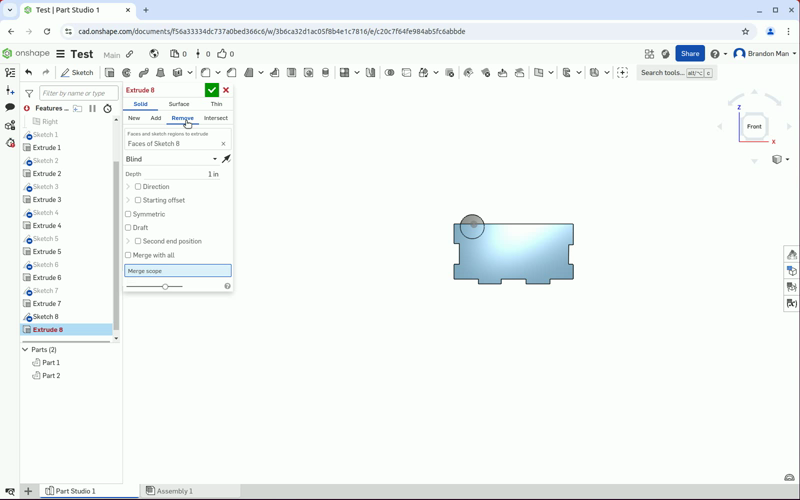
key(tab, 4)
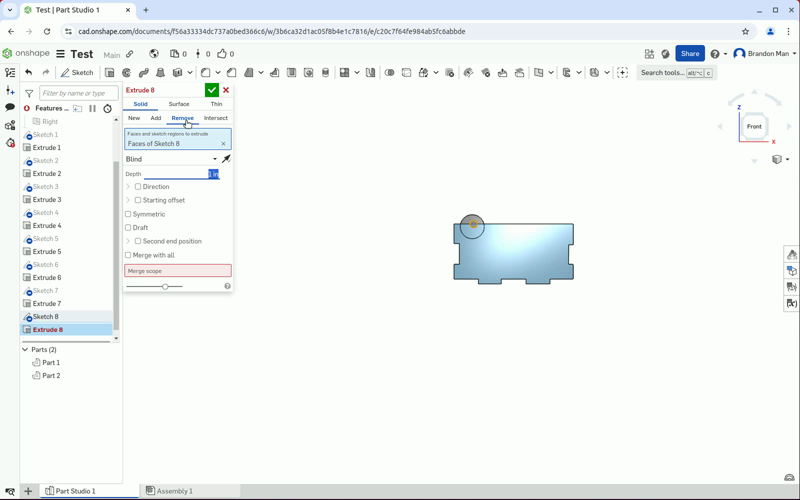
text(-0.963)
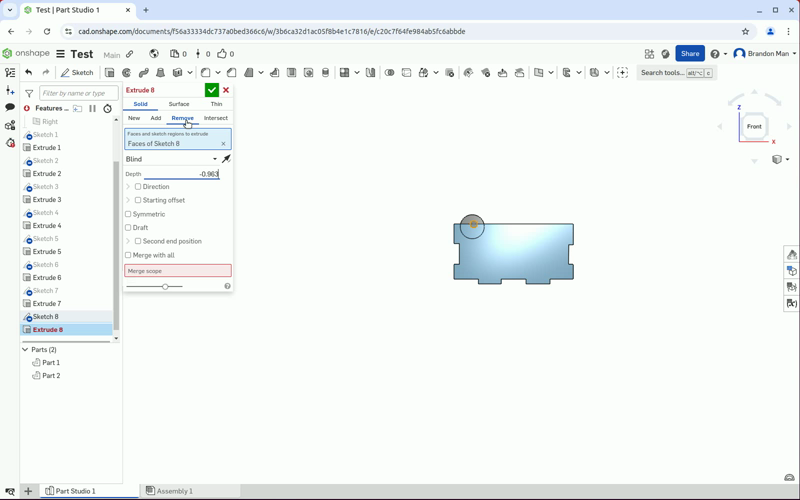
key(tab, 6)
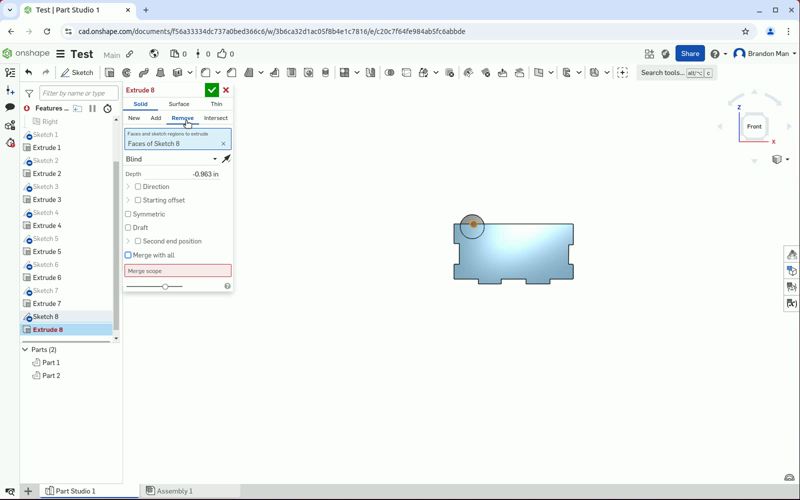
key(space)
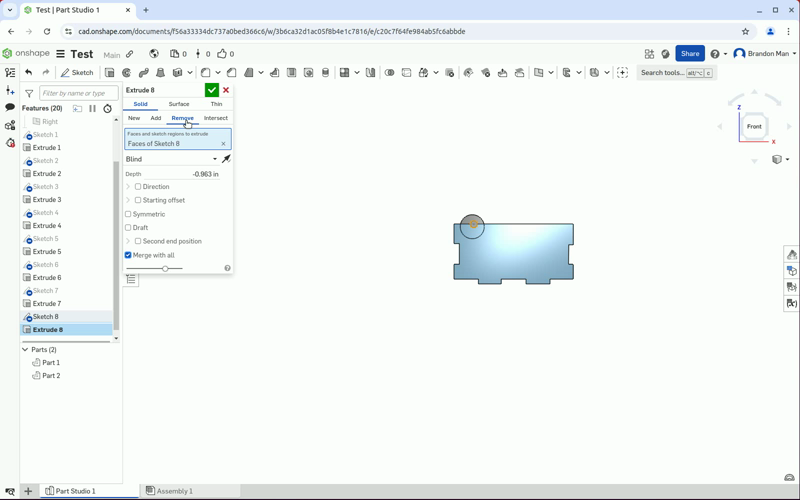
key(enter)
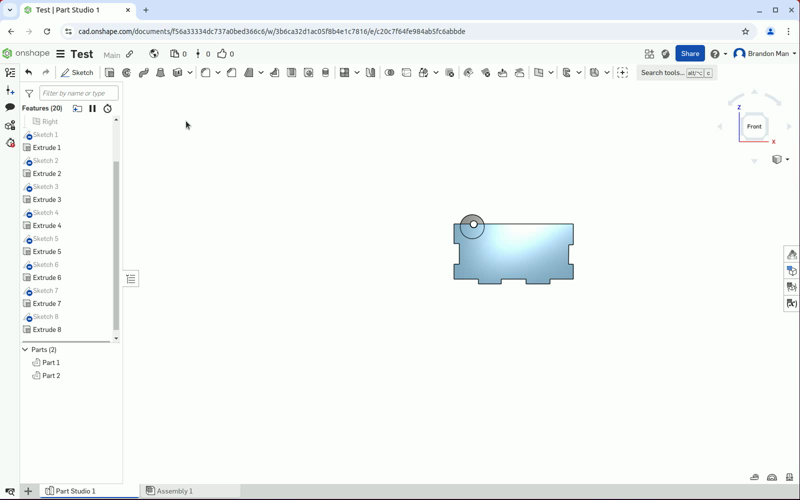
key(shift+h)
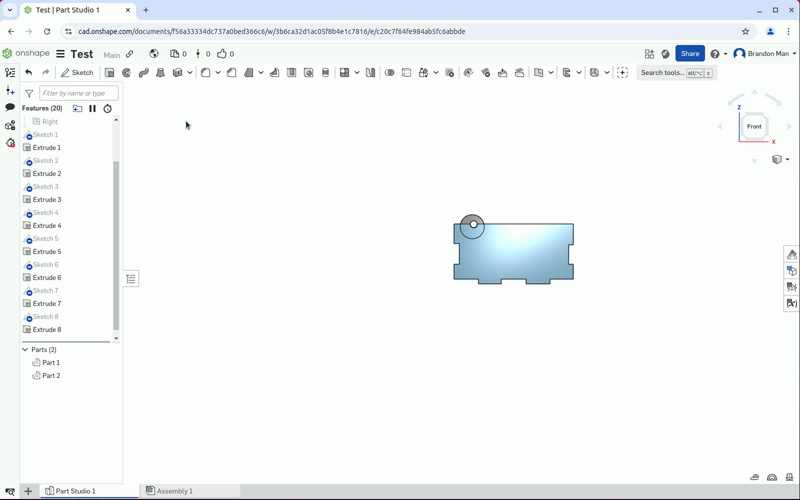
key(shift+h)
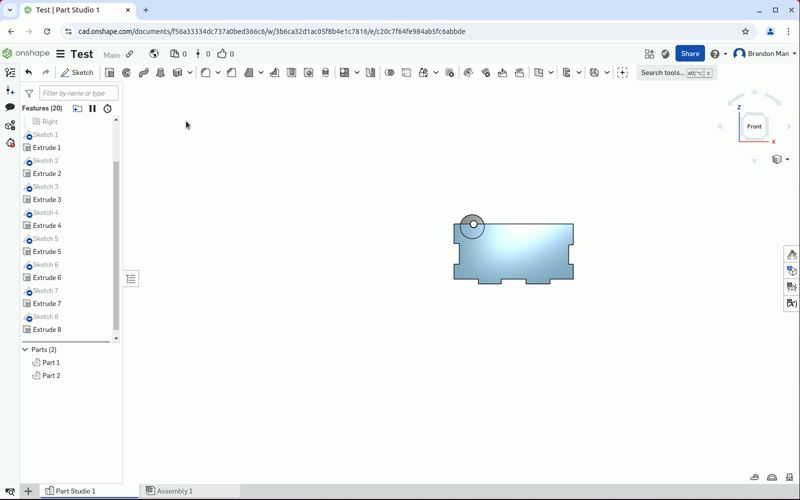
key(shift+7)
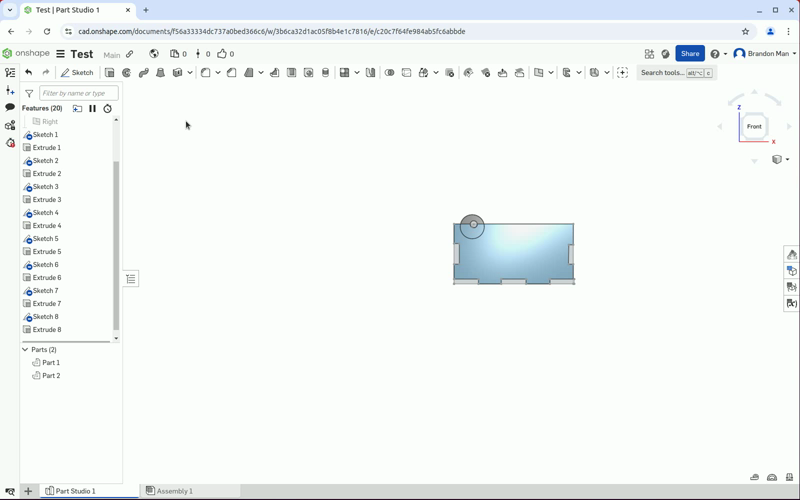
key(left, 2)
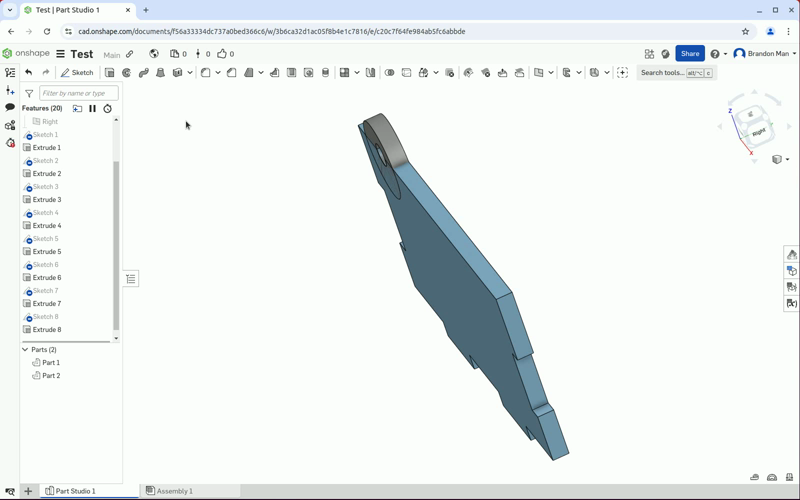
key(down, 2)
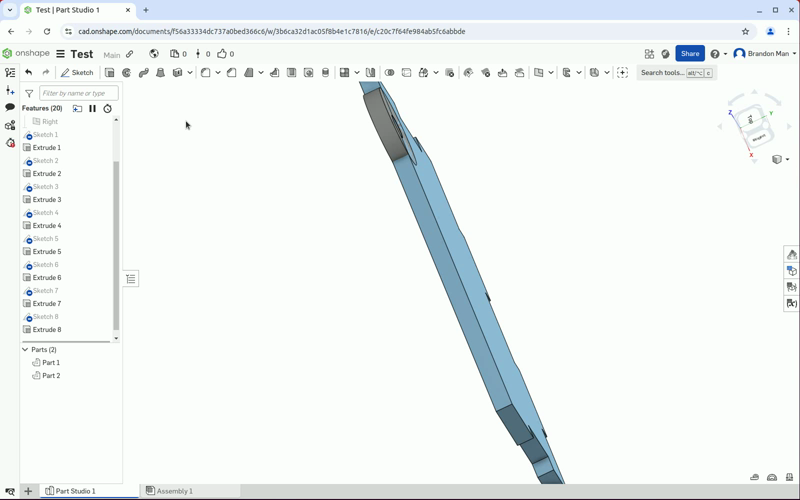
key(up, 2)
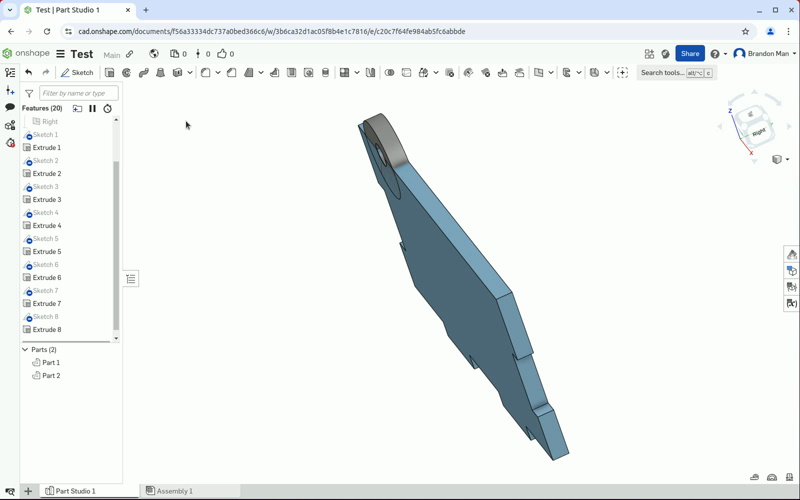
key(right, 2)
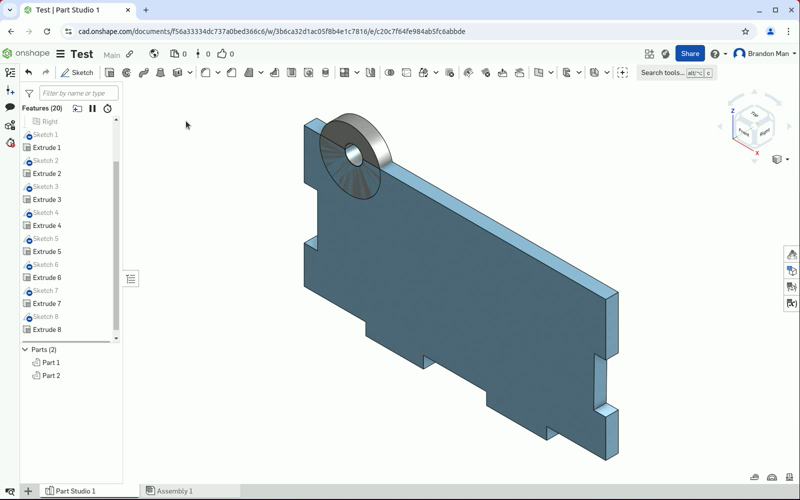
mouse_move(69, 137)
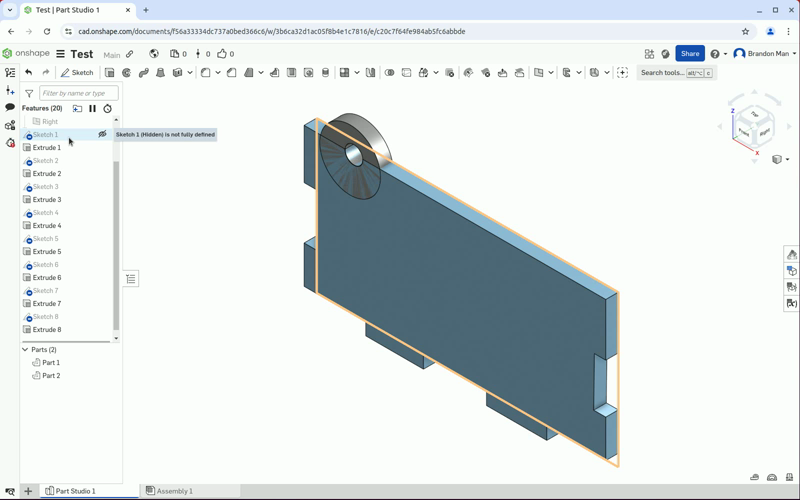
click(69, 137)